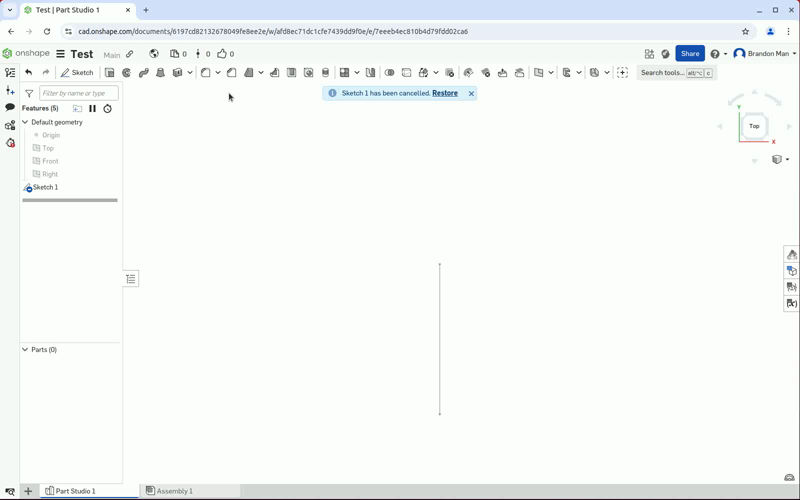
key(shift+h)
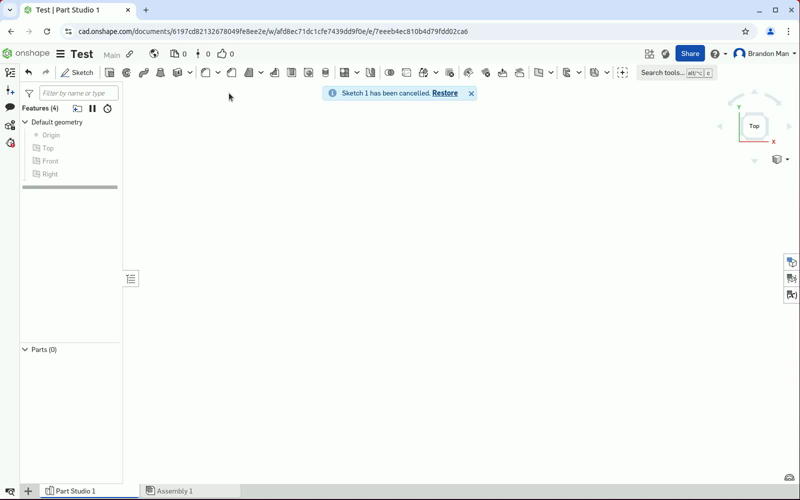
mouse_move(73, 352)
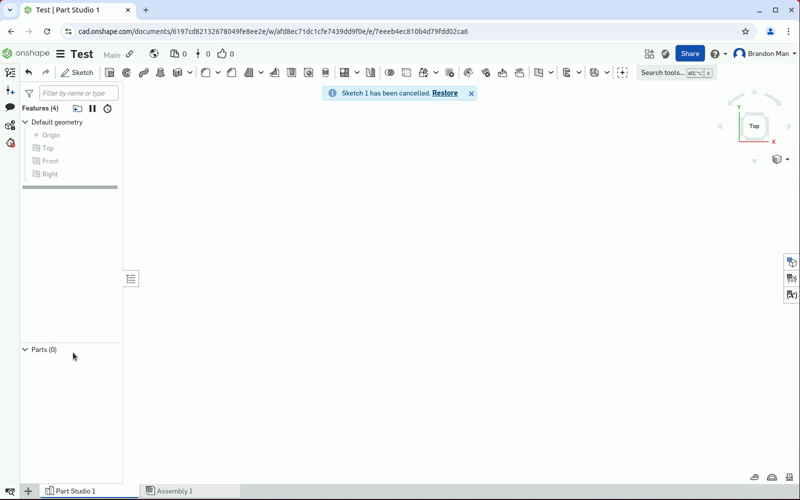
key(y)
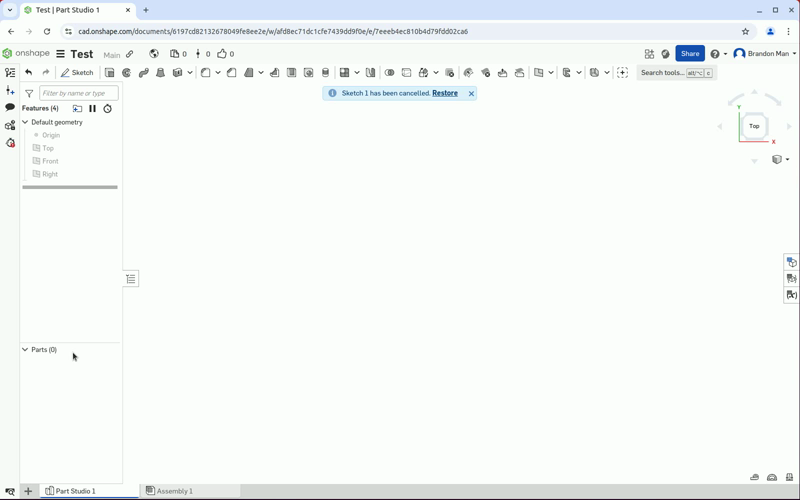
key(shift+p)
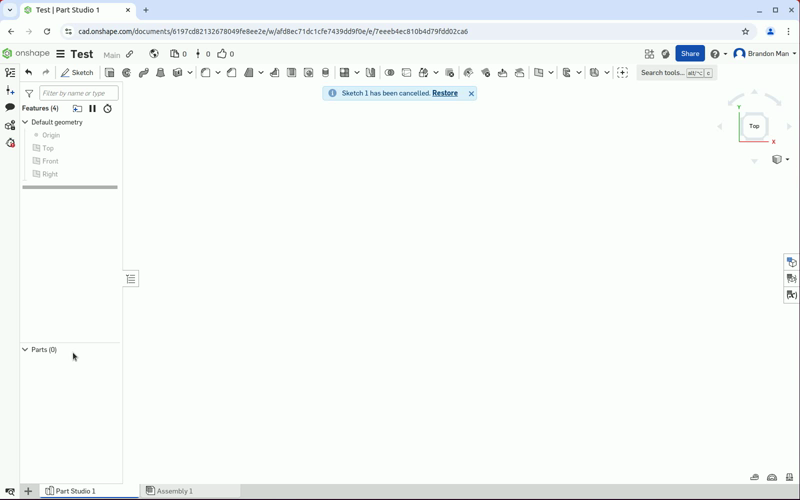
key(space)
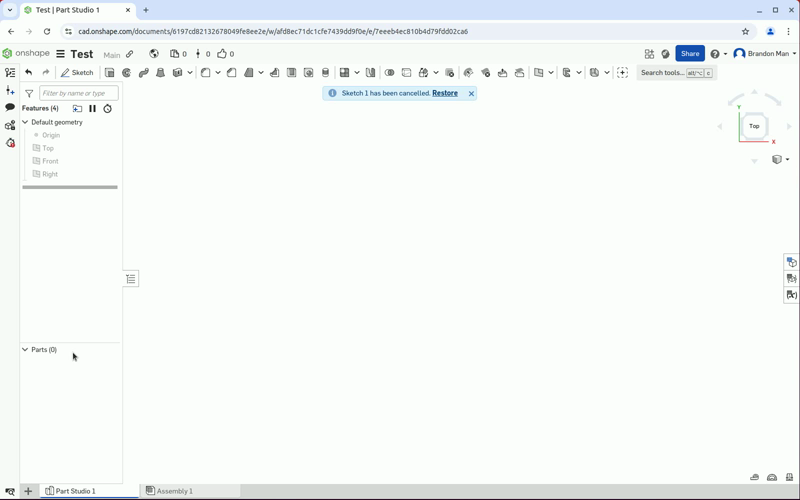
key_down(shift)
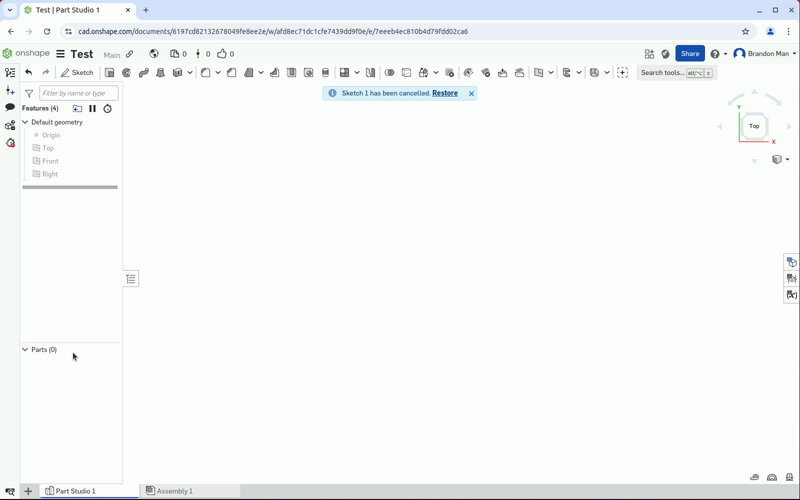
key(up)
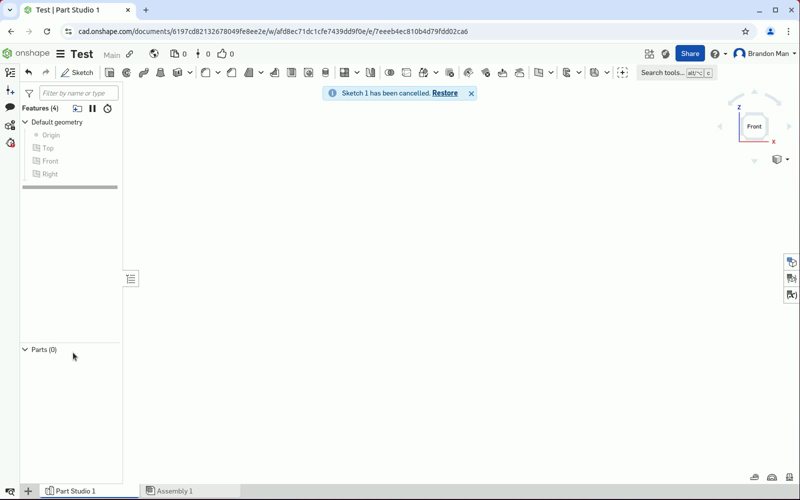
key_up(shift)
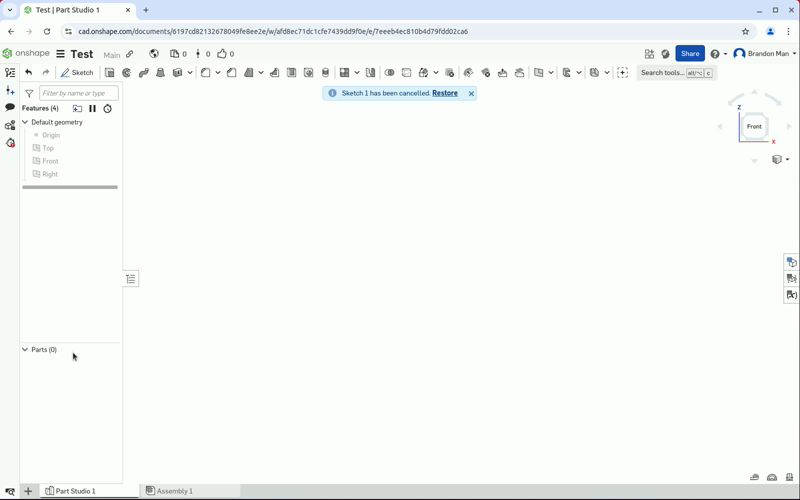
key(space)
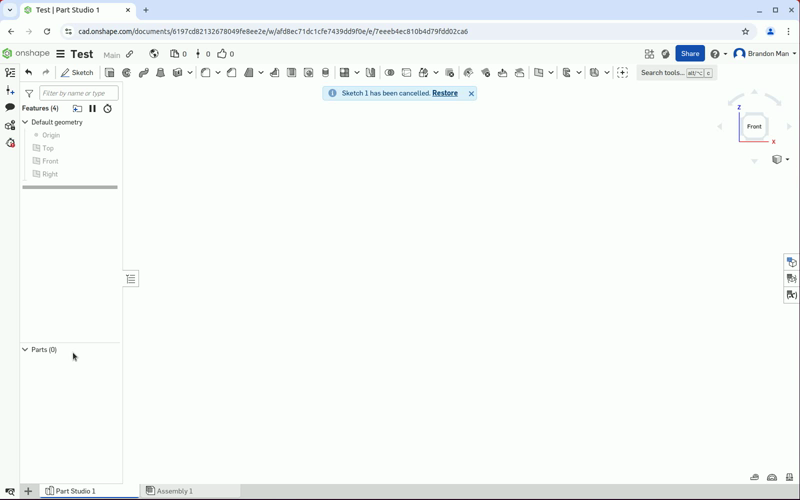
key_down(shift)
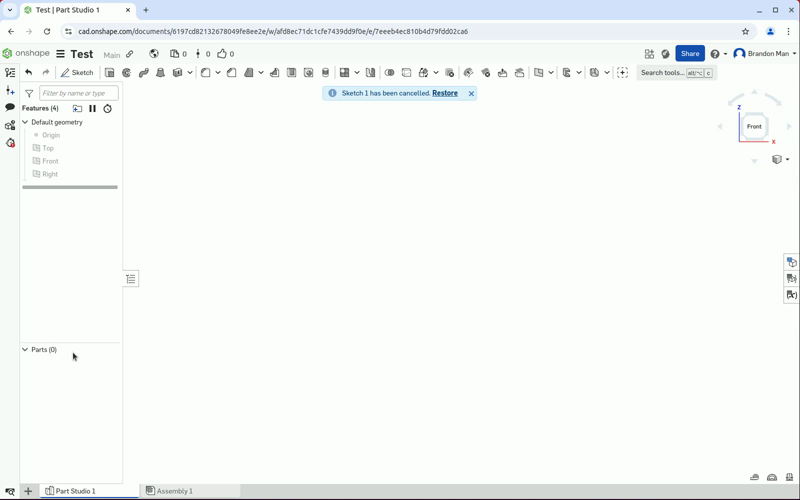
key(left)
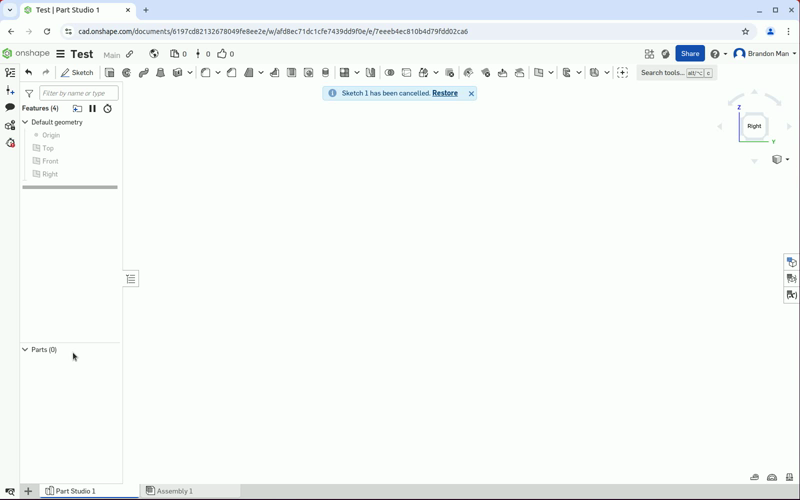
key_up(shift)
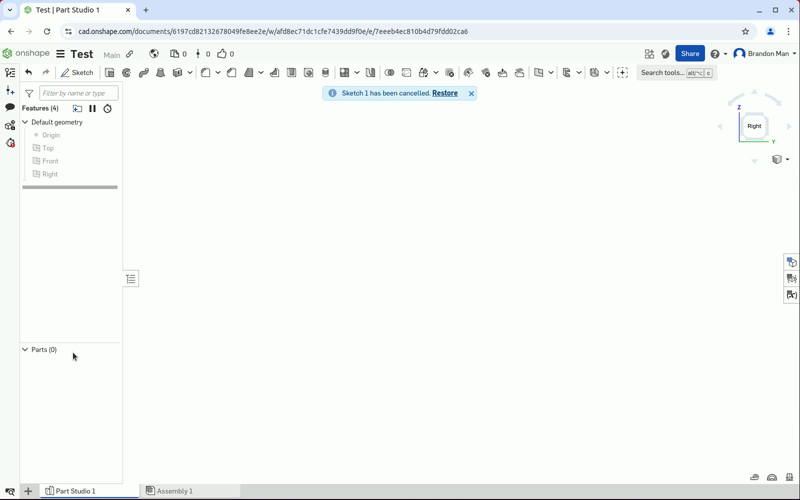
mouse_move(73, 352)
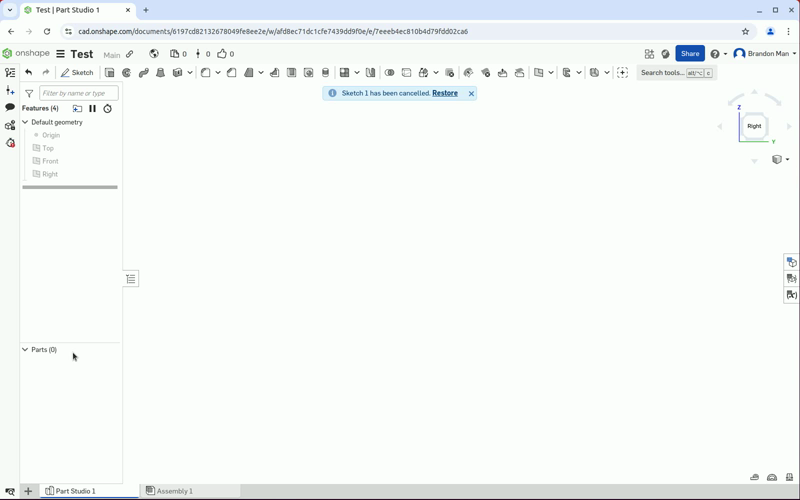
key(shift+y)
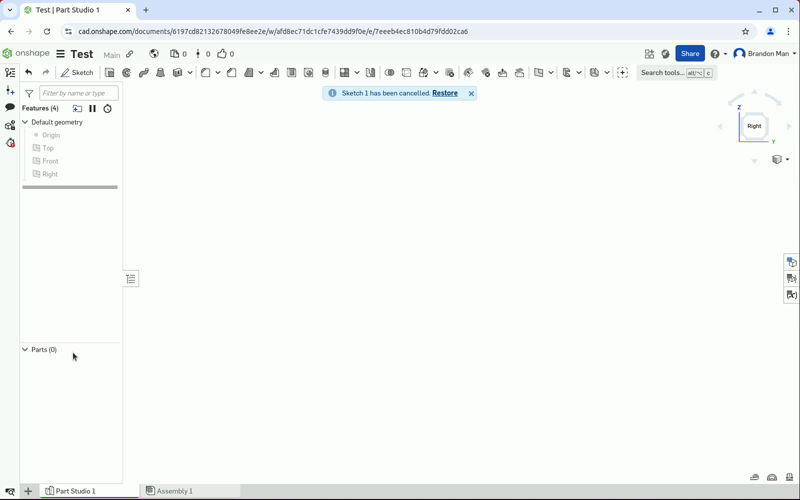
key(shift+s)
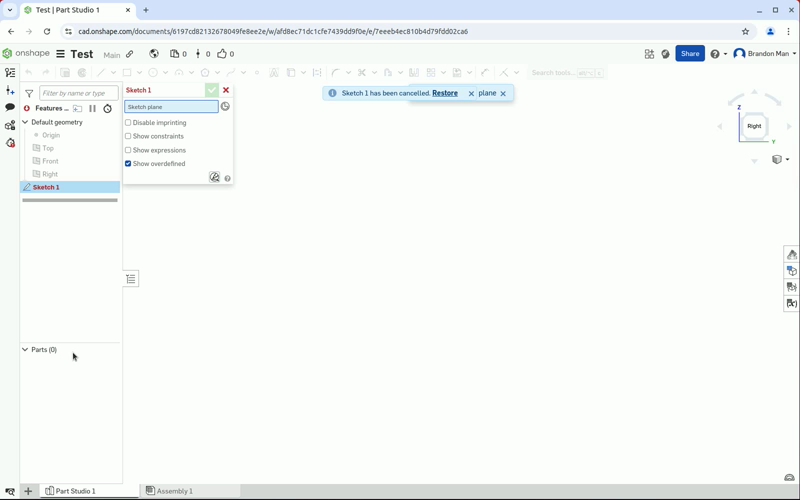
mouse_move(73, 176)
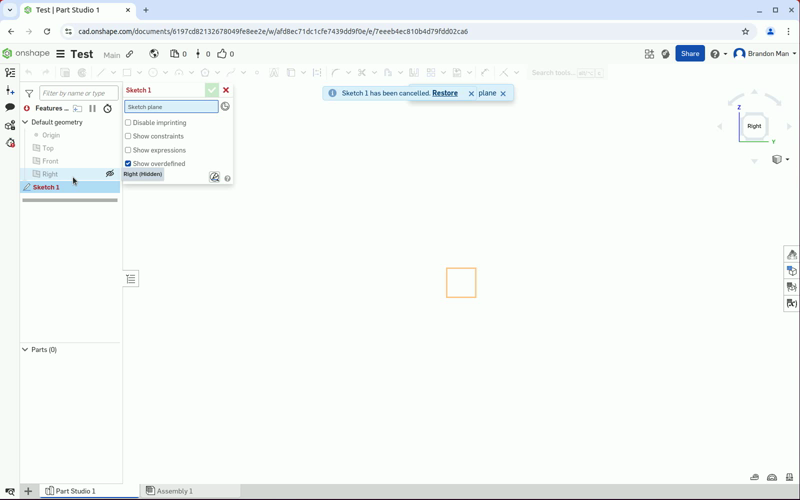
click(73, 176)
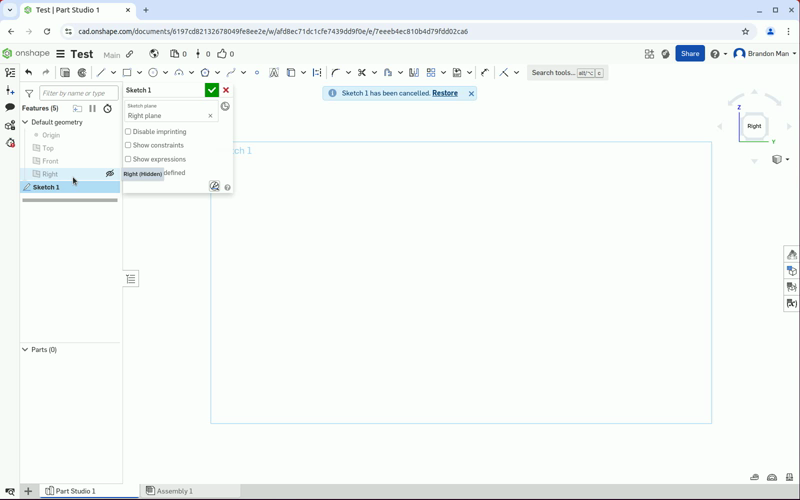
mouse_move(73, 352)
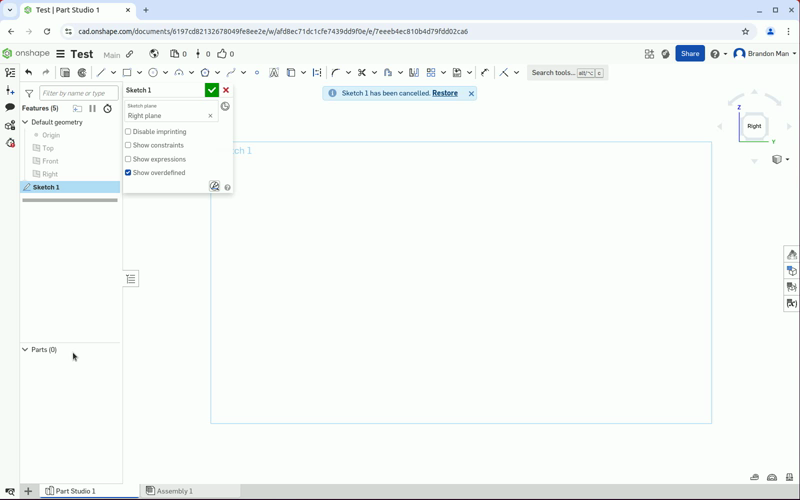
key(y)
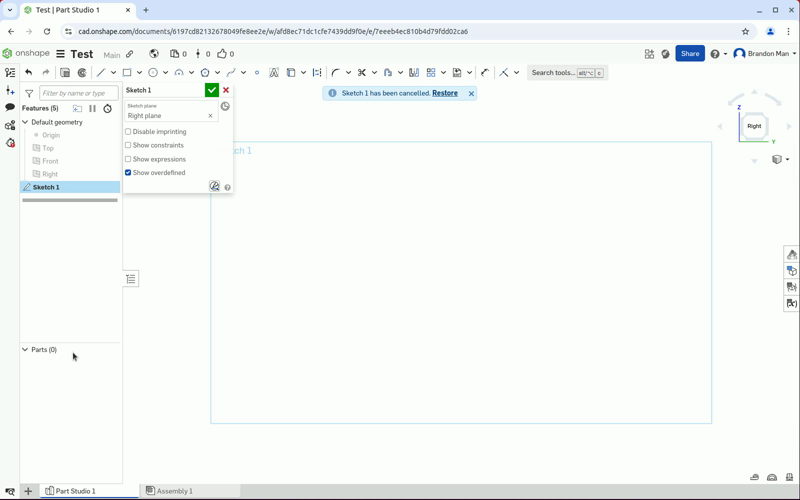
key(l)
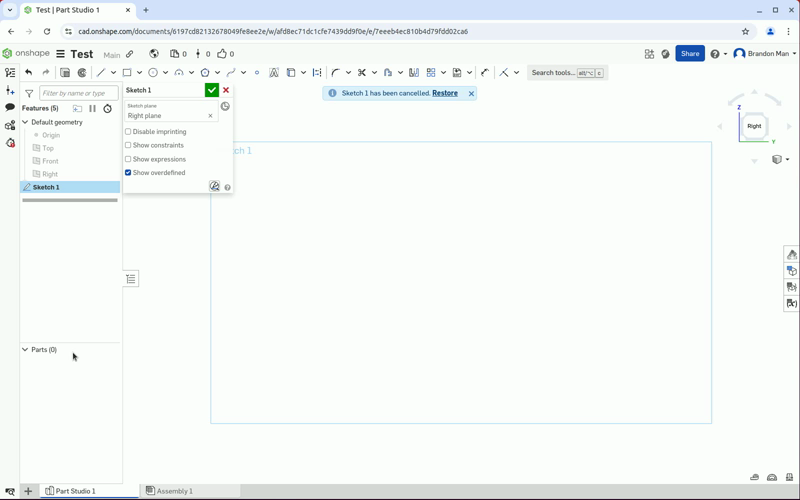
key_down(shift)
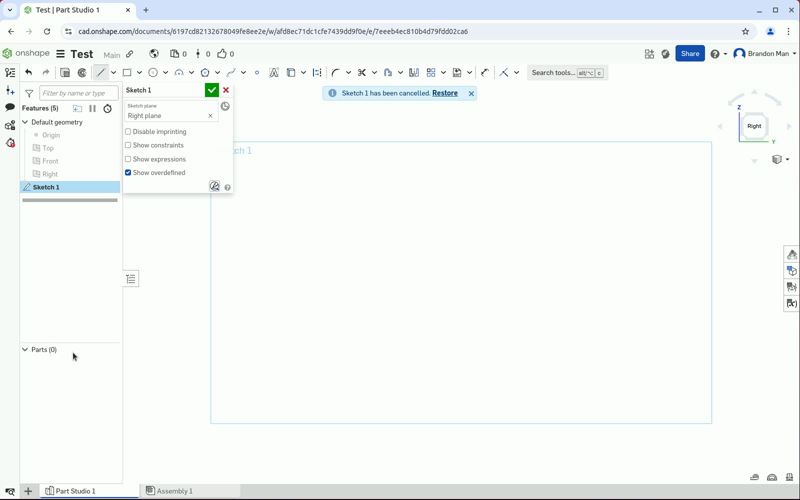
mouse_move(449, 274)
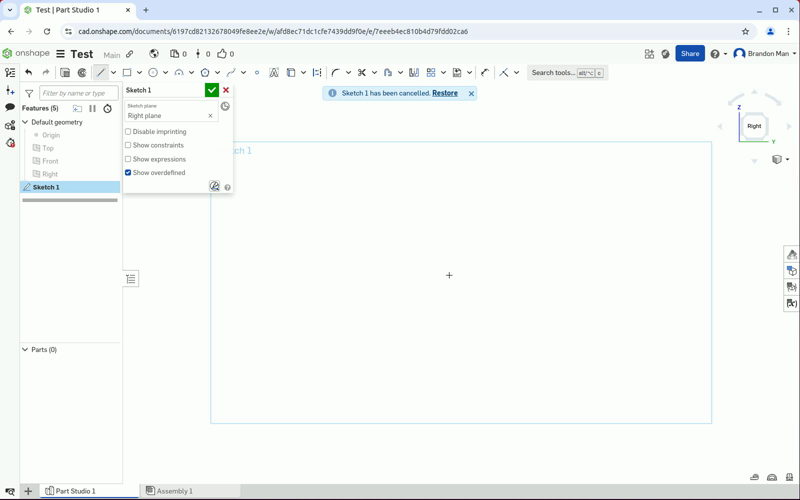
click(449, 274)
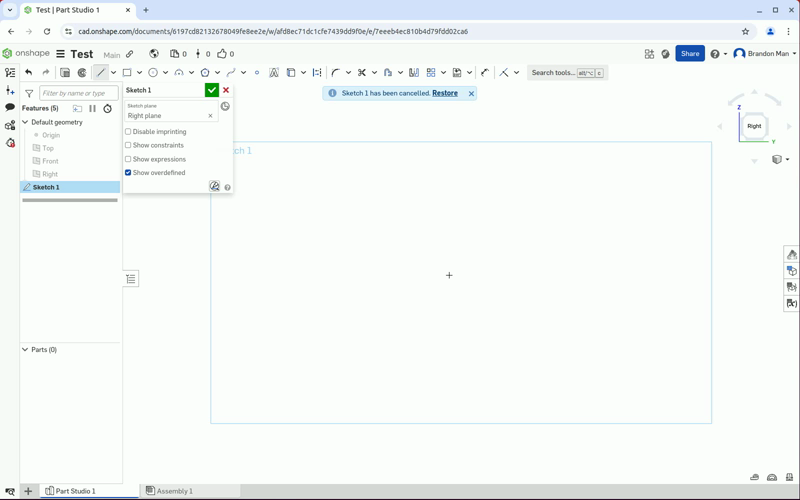
key_up(shift)
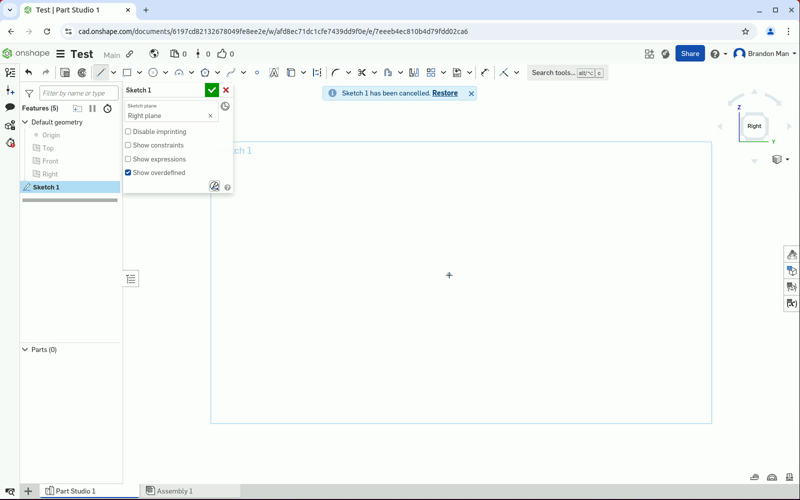
key_down(shift)
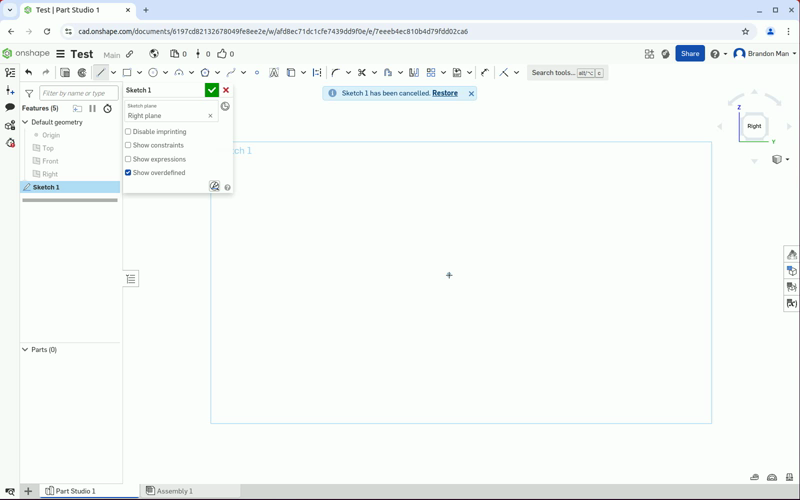
mouse_move(554, 274)
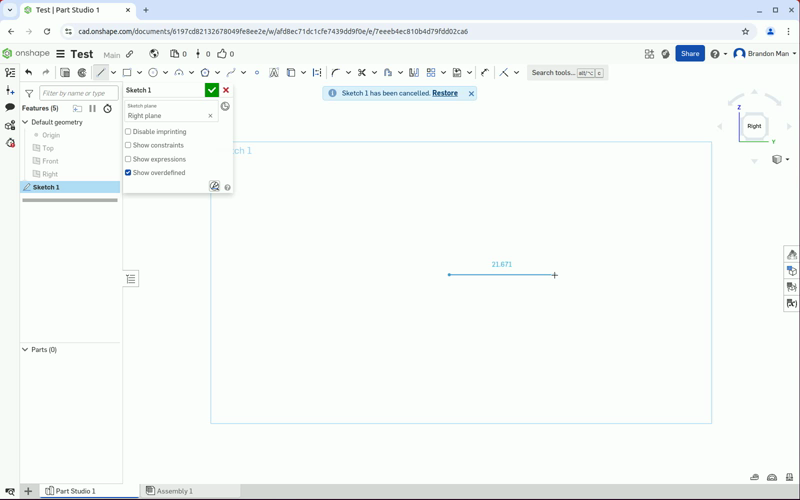
click(554, 274)
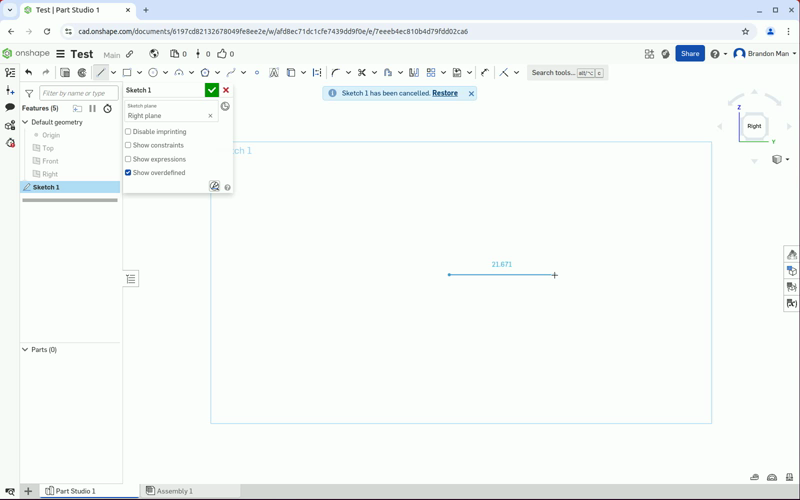
key_up(shift)
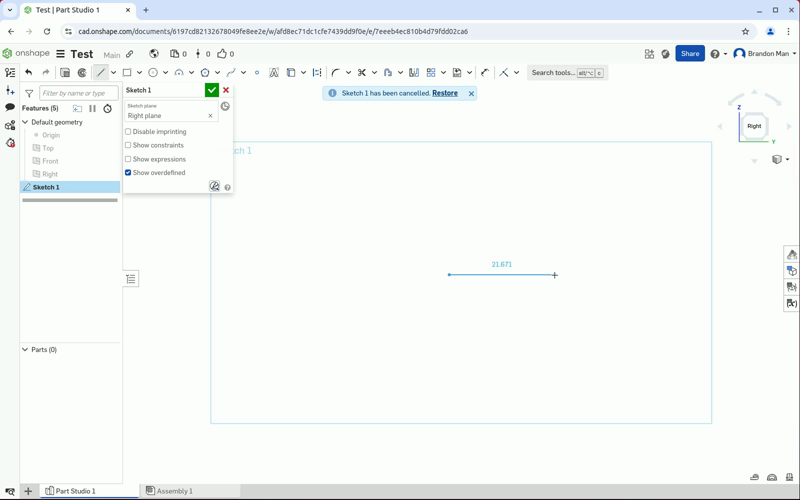
key_down(shift)
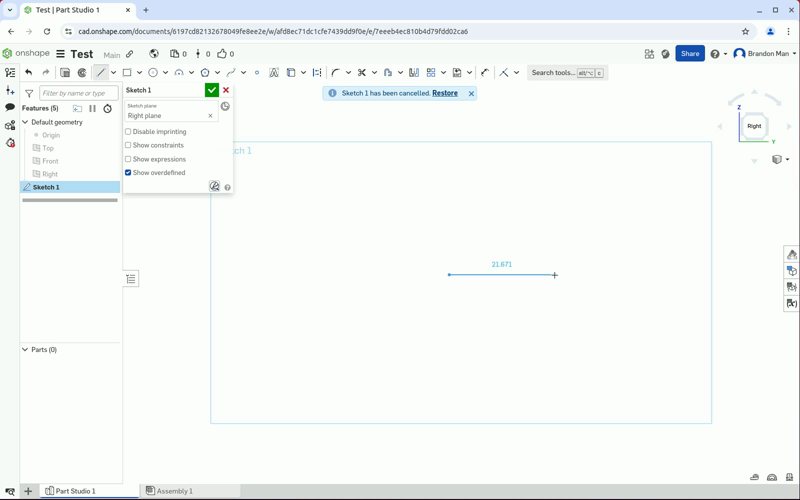
mouse_move(584, 274)
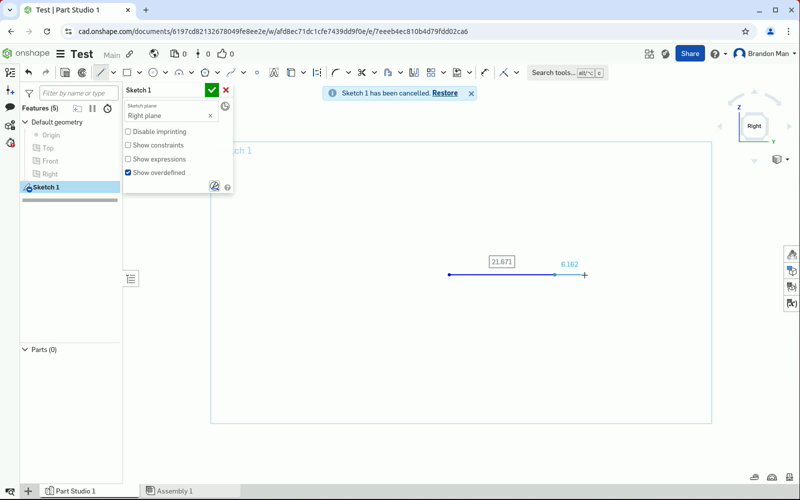
mouse_move(554, 273)
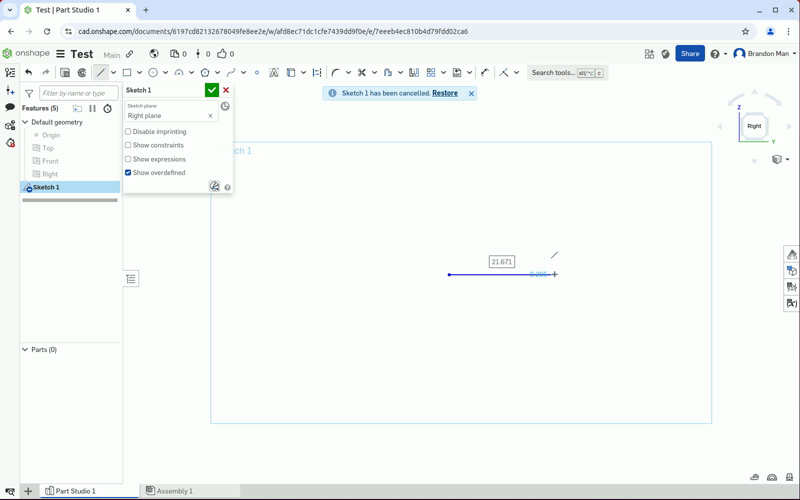
scroll(6)
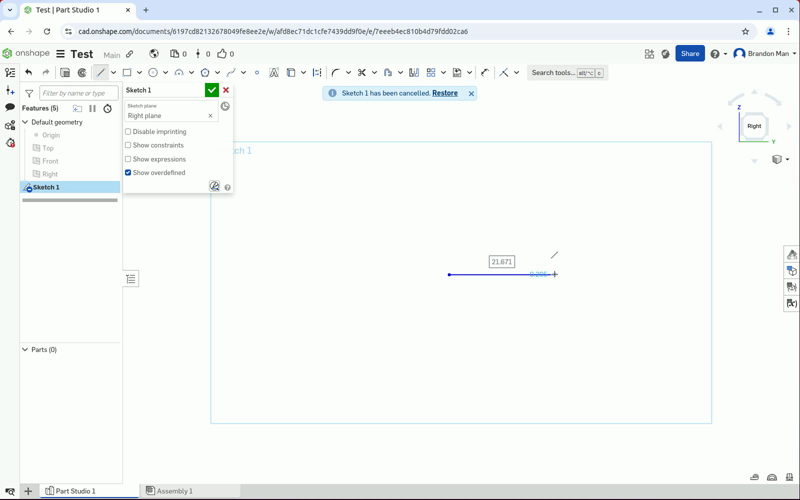
scroll(6)
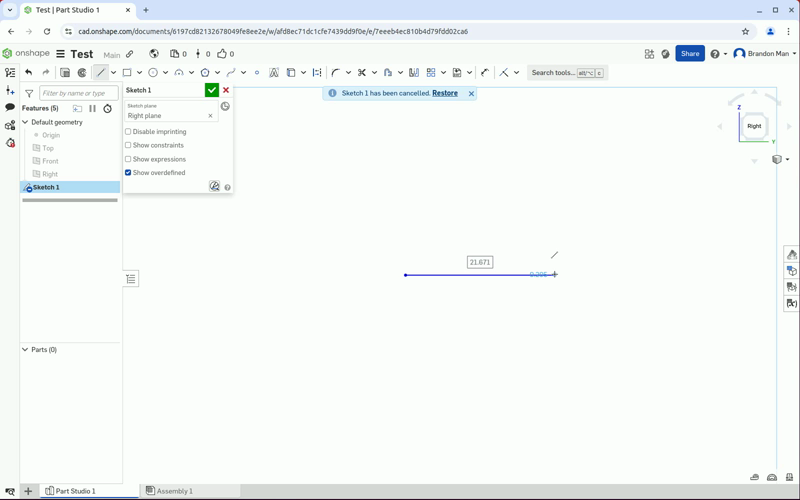
scroll(6)
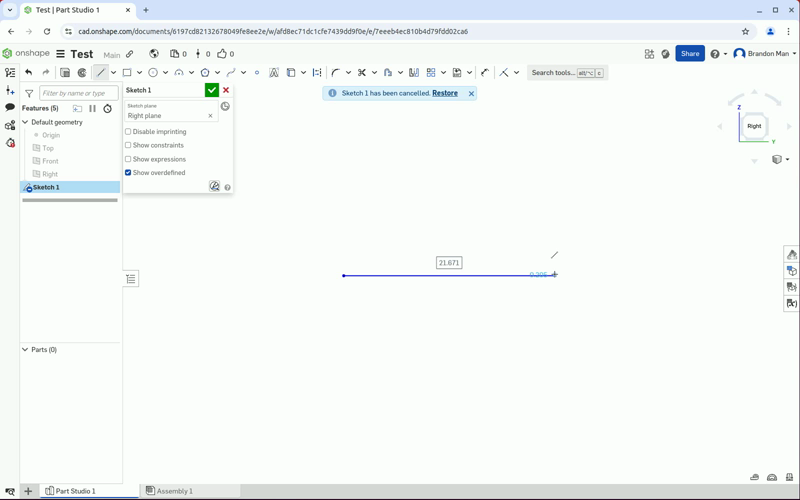
scroll(6)
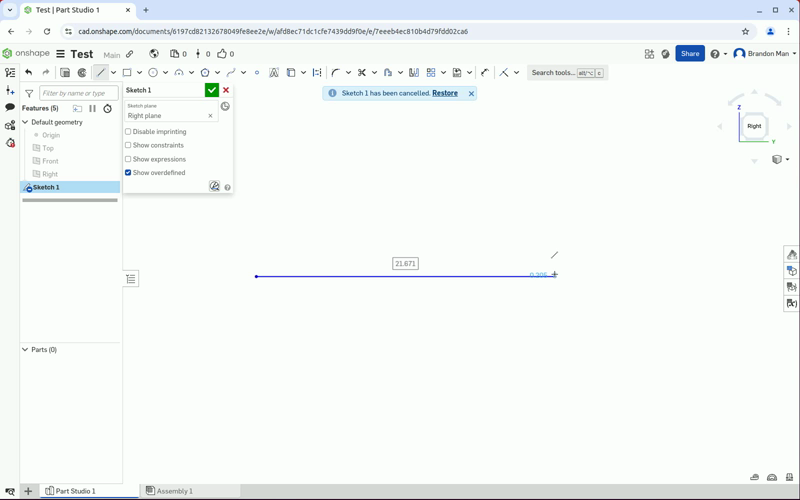
scroll(6)
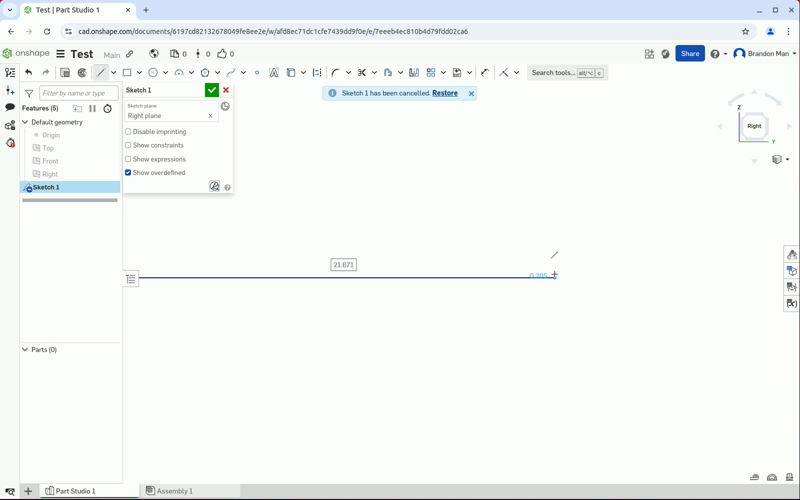
scroll(6)
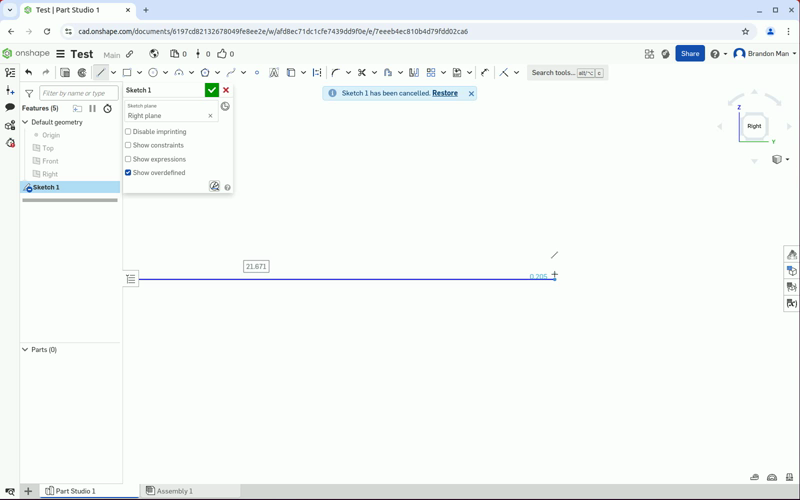
scroll(6)
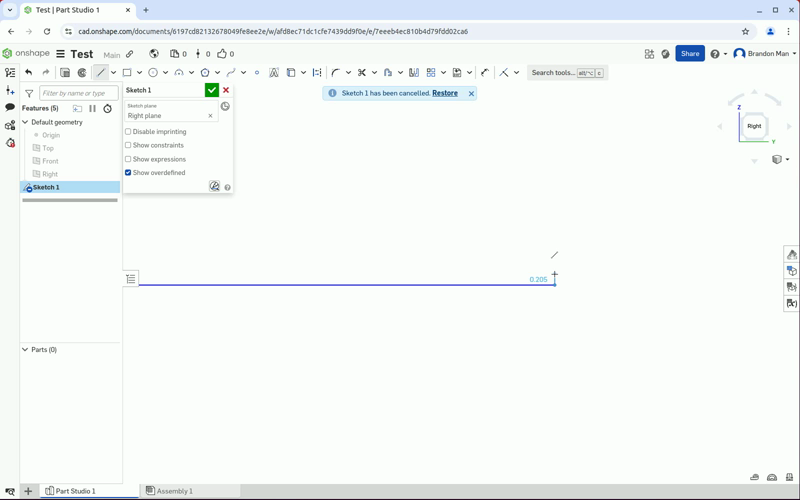
click(554, 273)
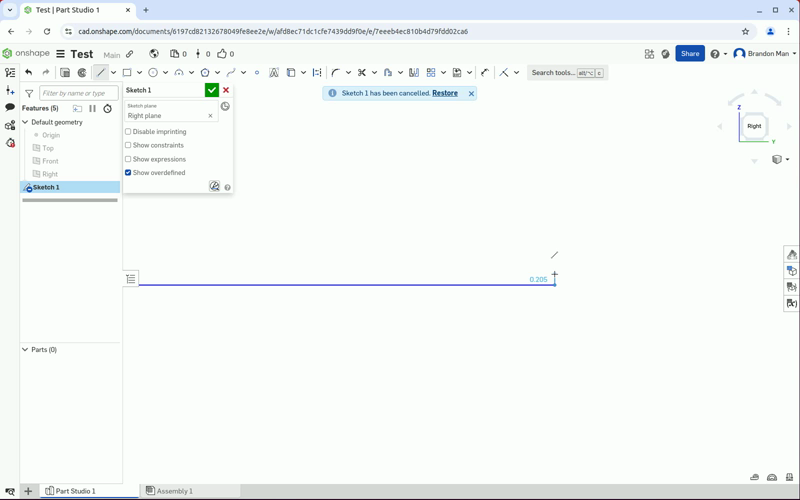
scroll(-6)
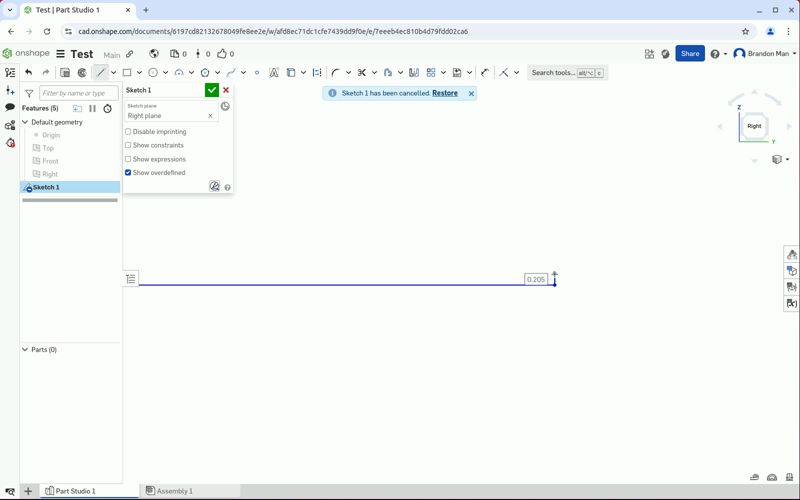
scroll(-6)
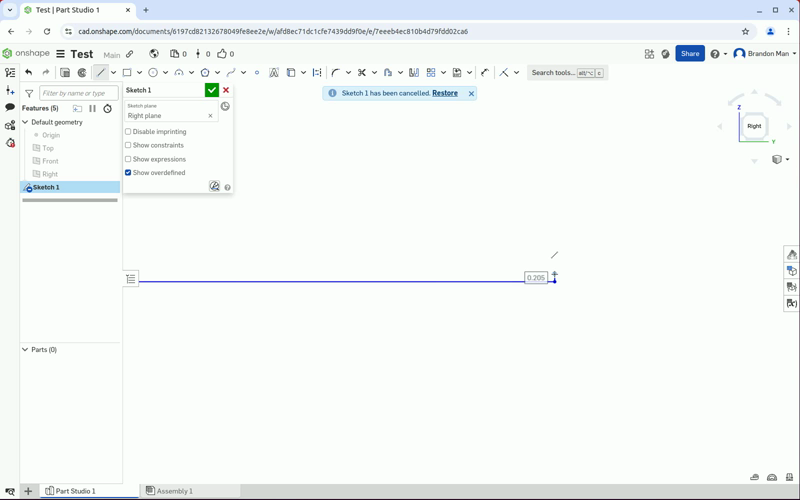
scroll(-6)
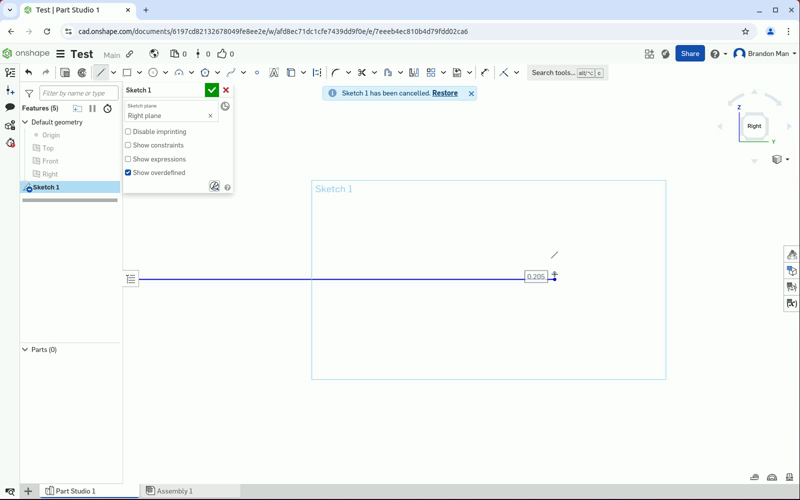
scroll(-6)
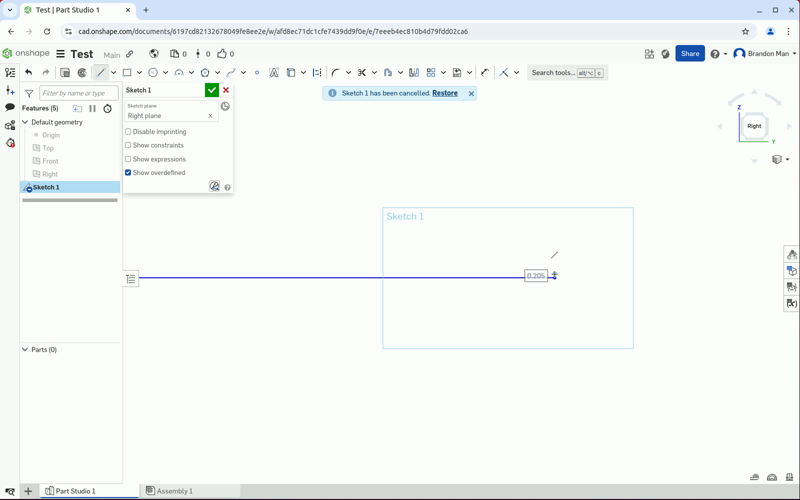
scroll(-6)
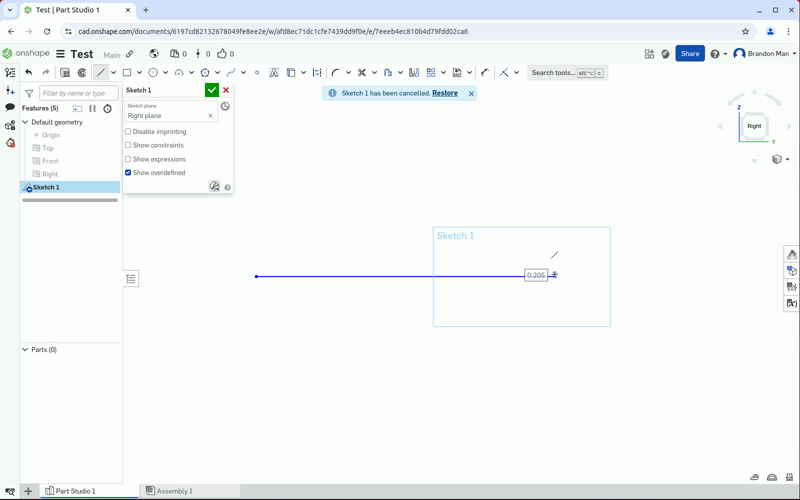
scroll(-6)
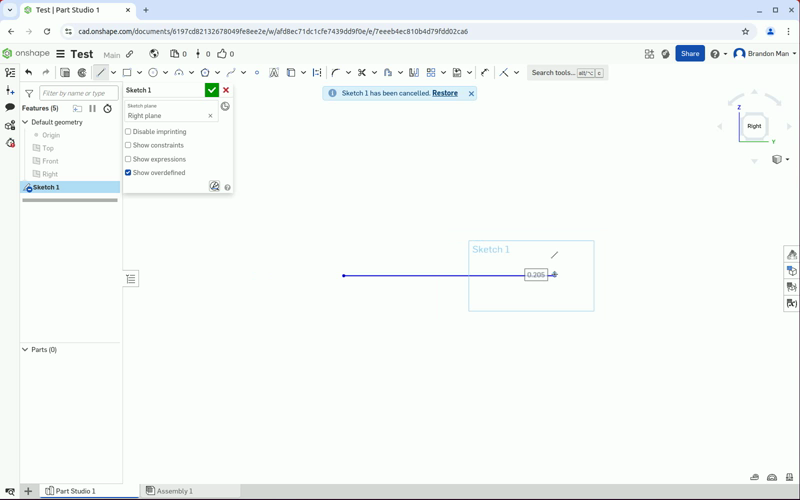
scroll(-6)
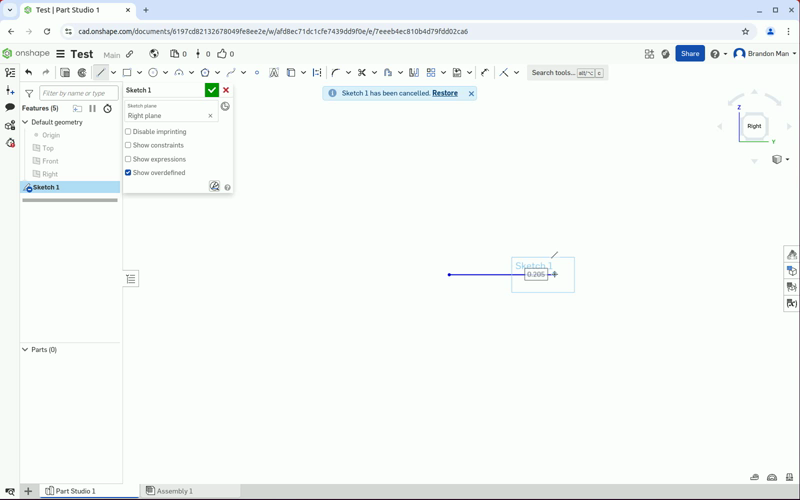
key_up(shift)
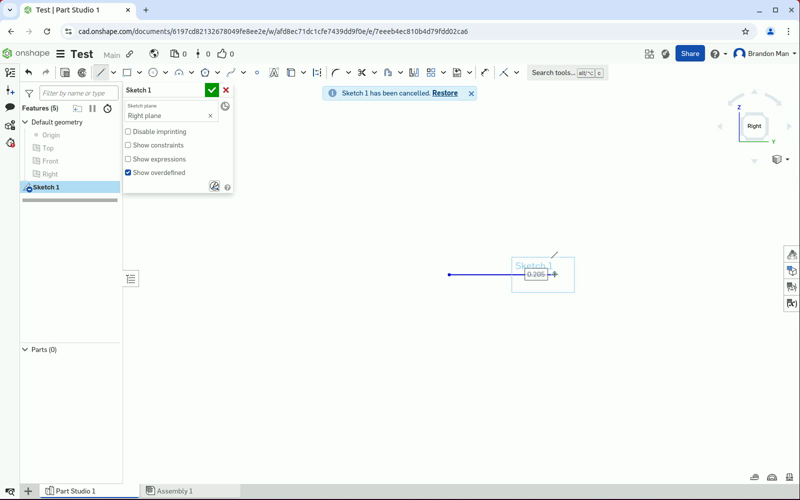
key_down(shift)
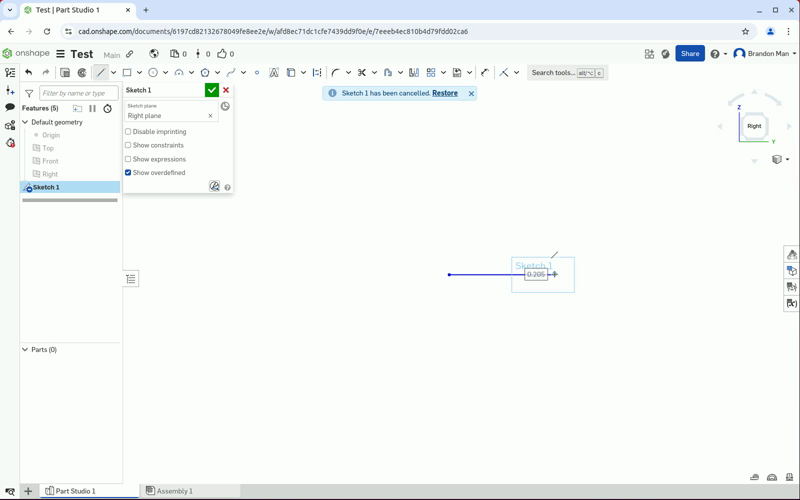
mouse_move(584, 273)
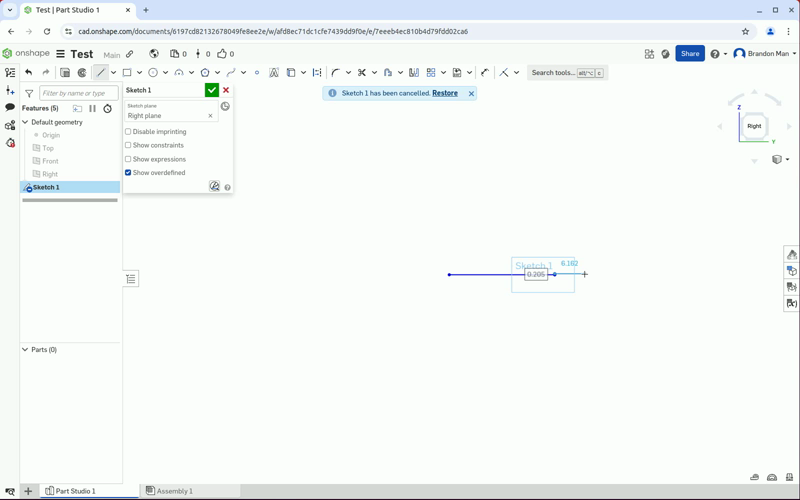
mouse_move(495, 273)
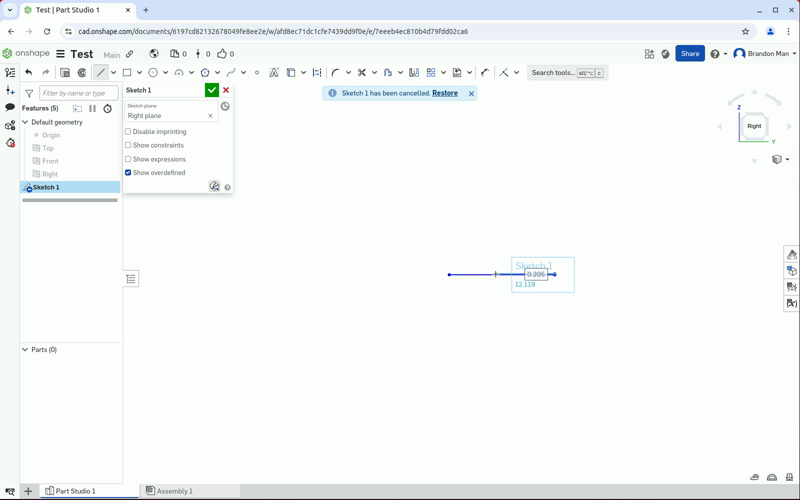
click(495, 273)
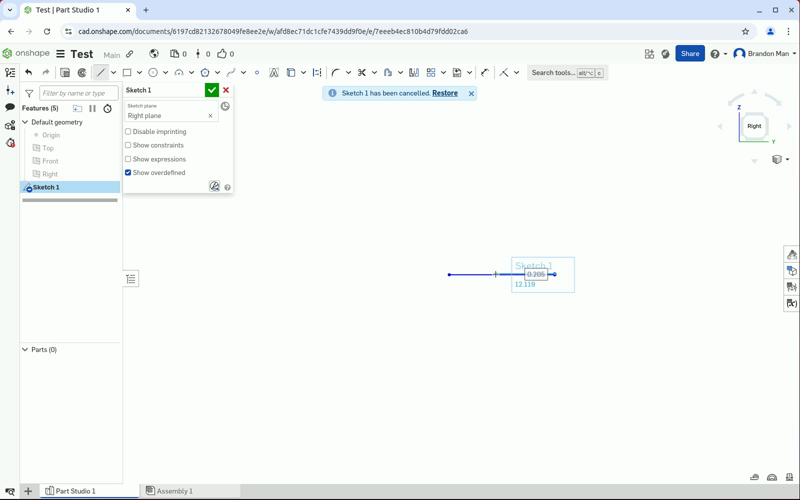
key_up(shift)
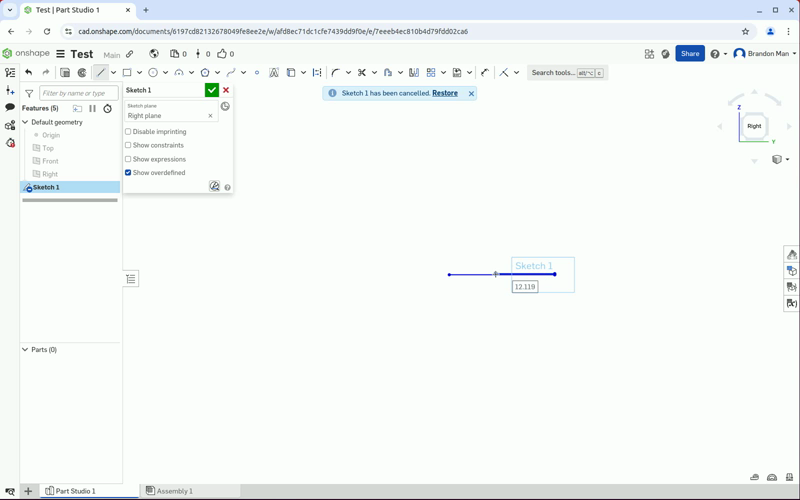
key_down(shift)
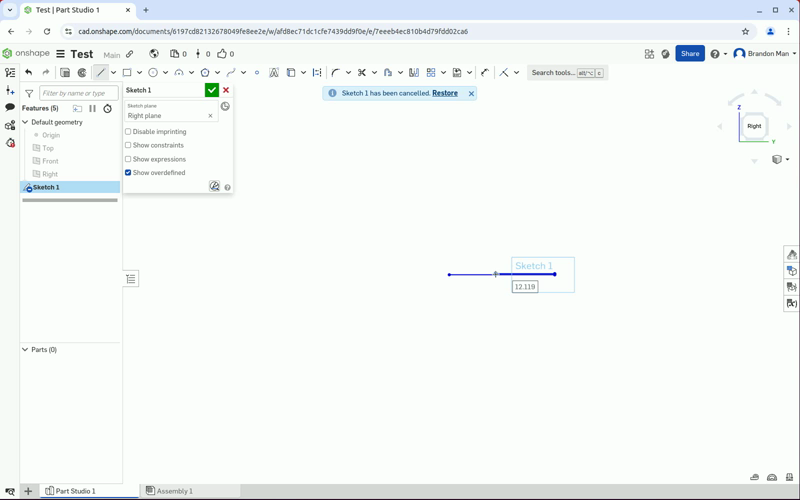
mouse_move(525, 273)
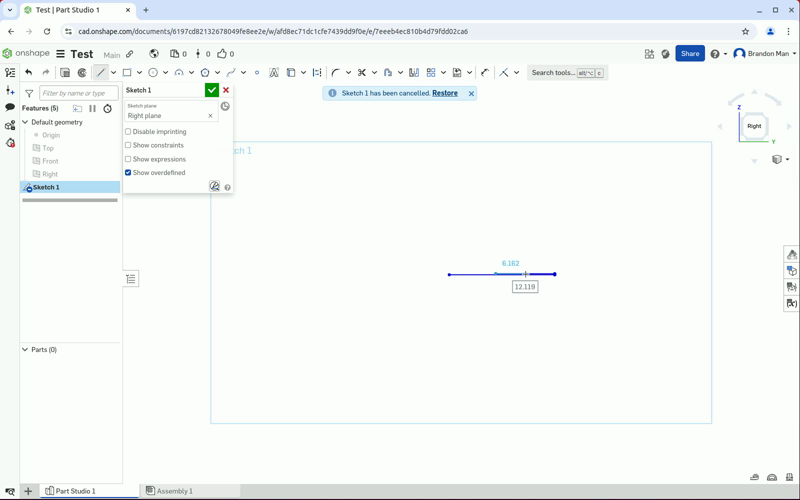
mouse_move(473, 273)
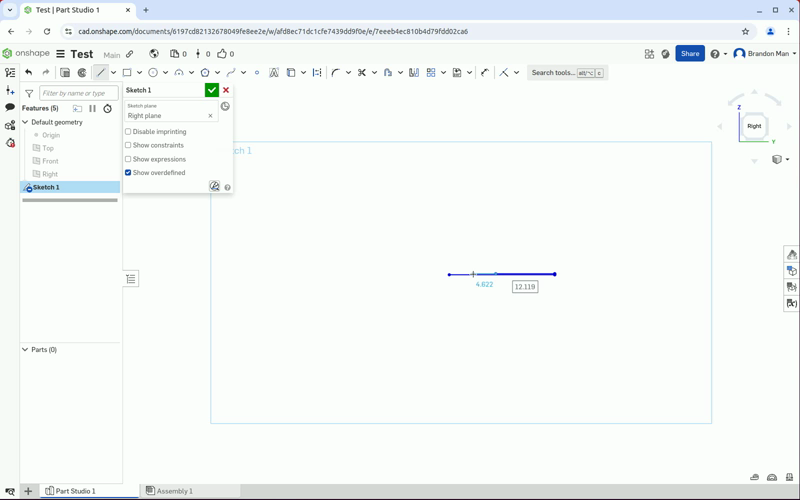
click(473, 273)
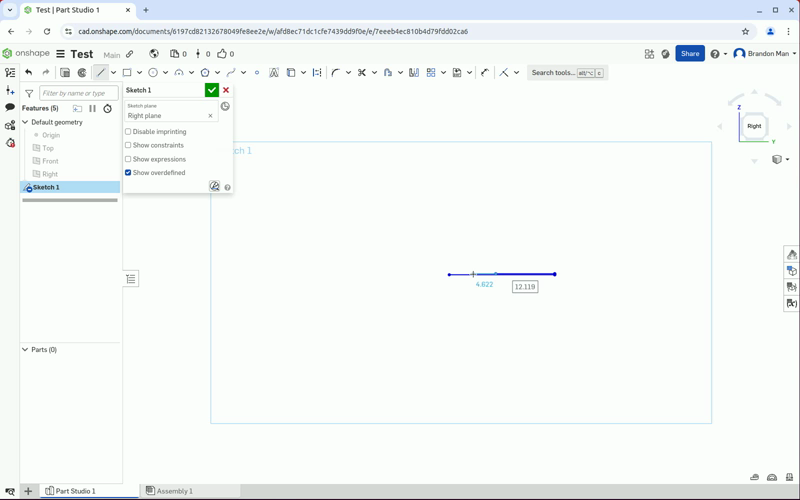
key_up(shift)
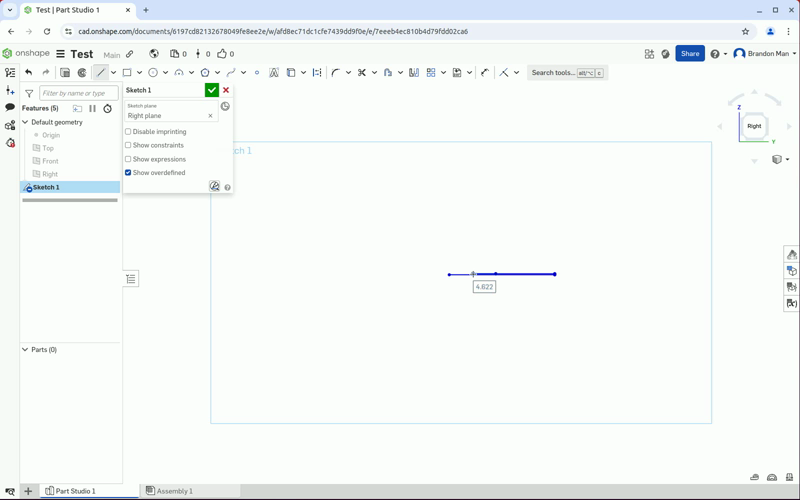
key_down(shift)
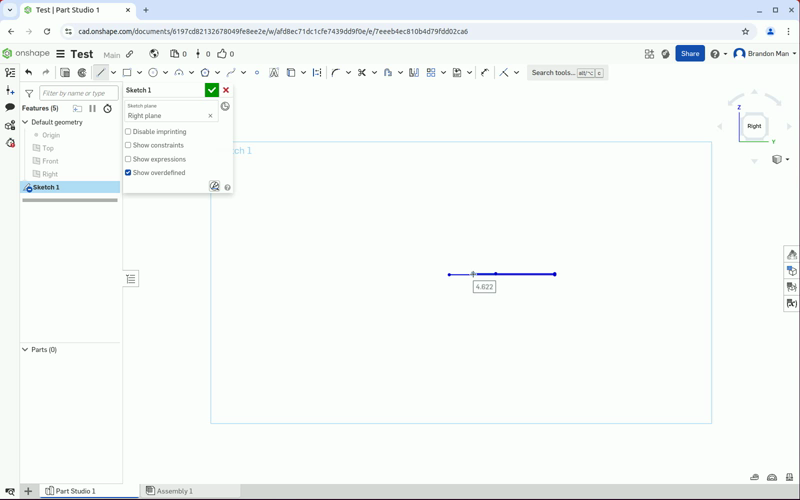
mouse_move(503, 273)
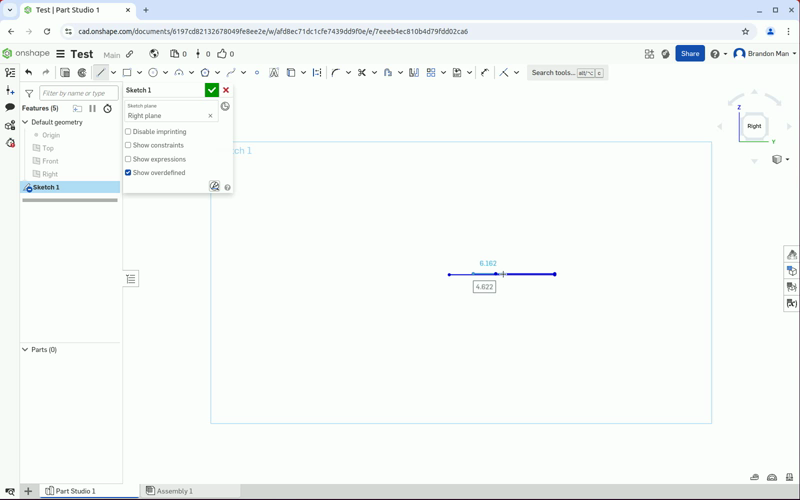
mouse_move(449, 273)
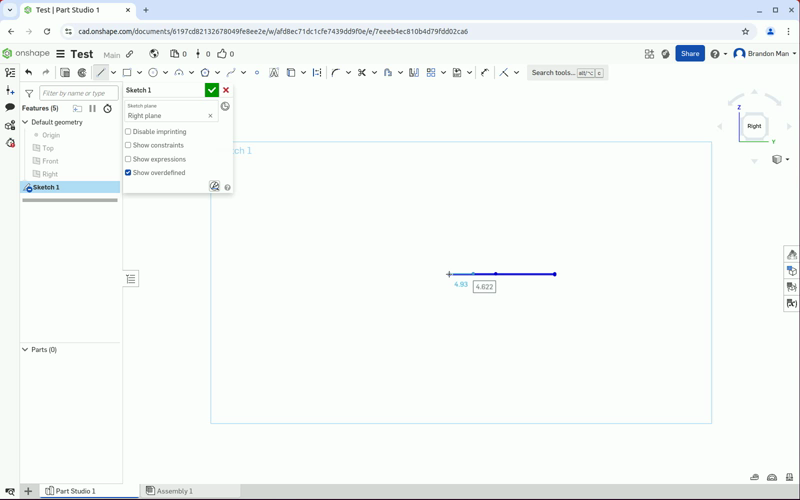
scroll(6)
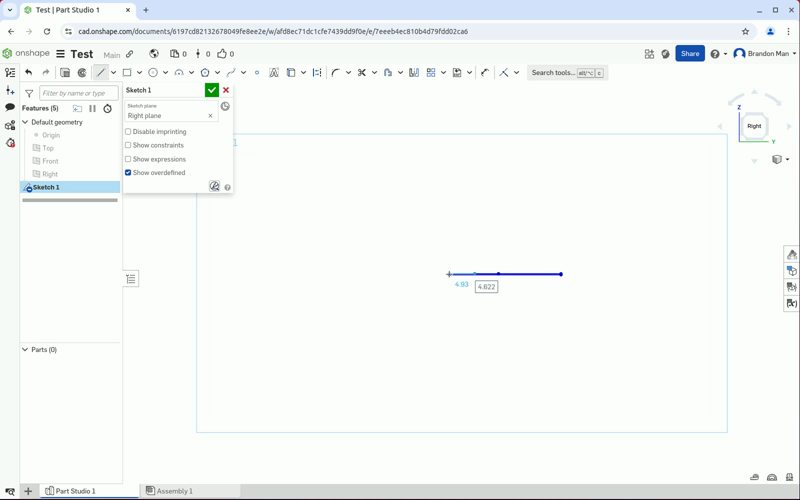
scroll(6)
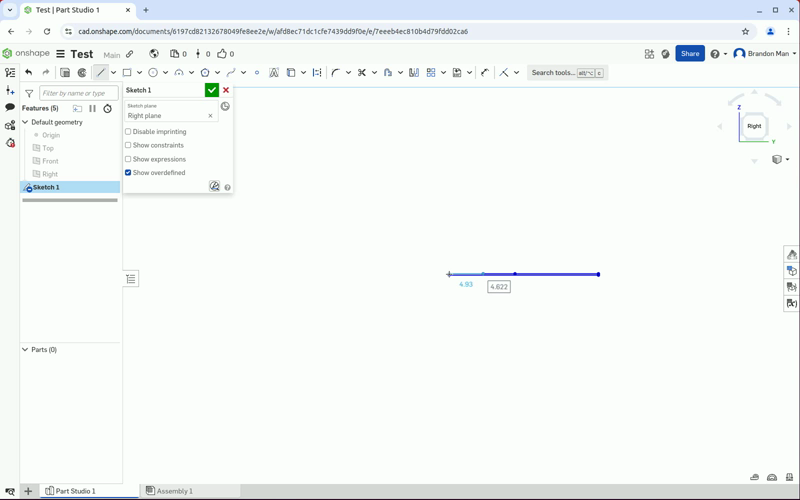
scroll(6)
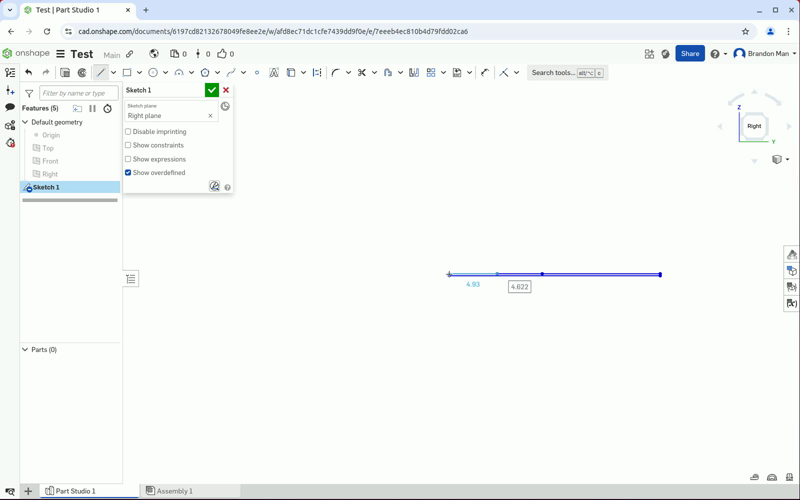
scroll(6)
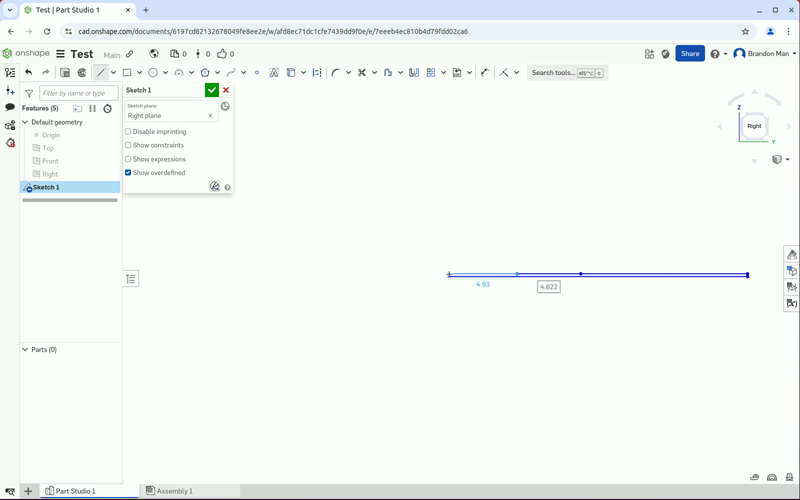
scroll(6)
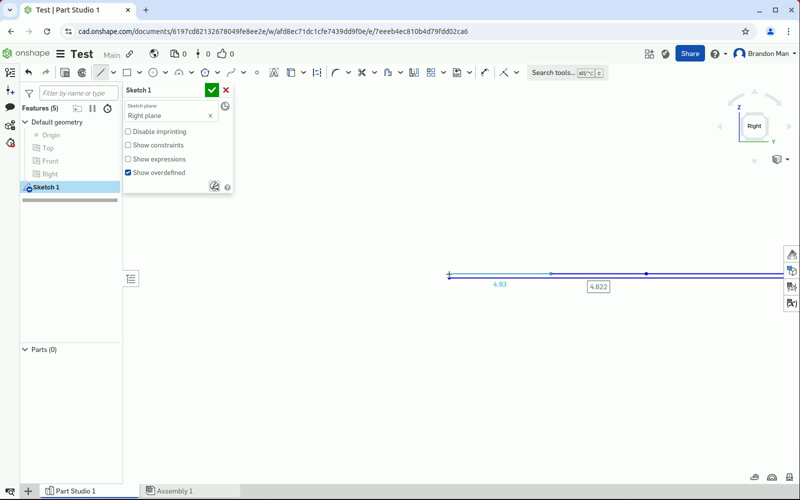
scroll(6)
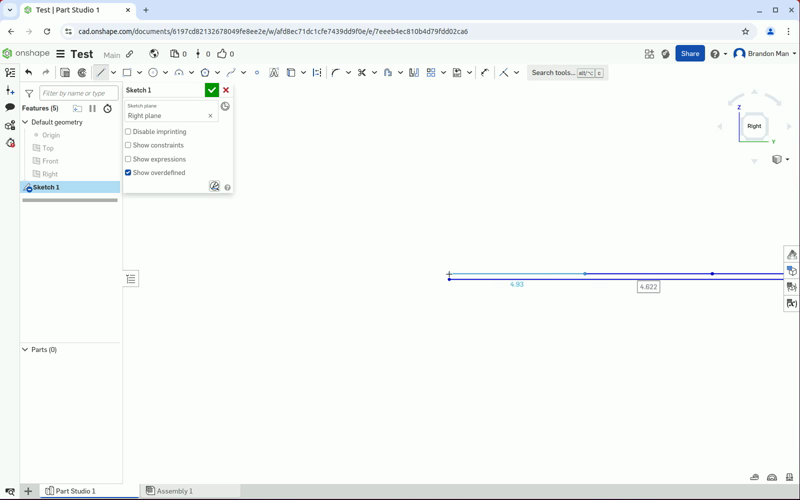
scroll(6)
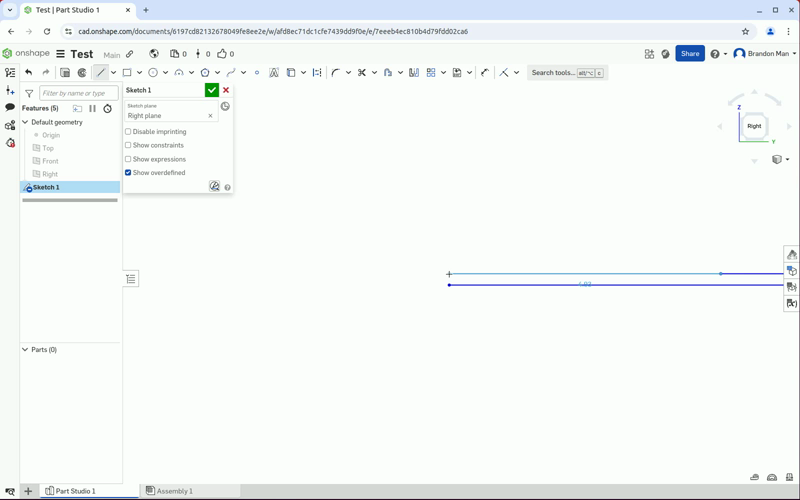
click(449, 273)
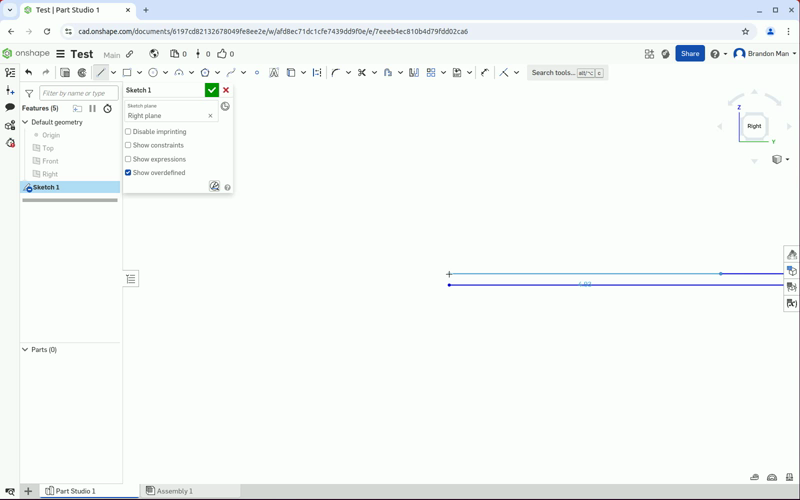
scroll(-6)
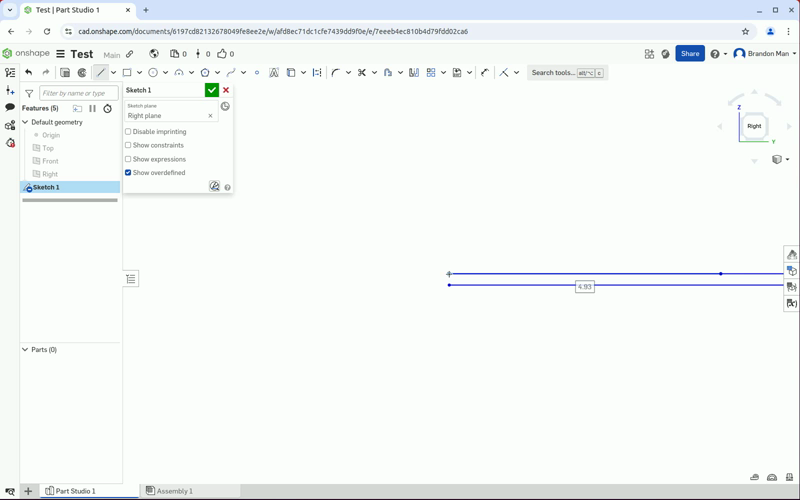
scroll(-6)
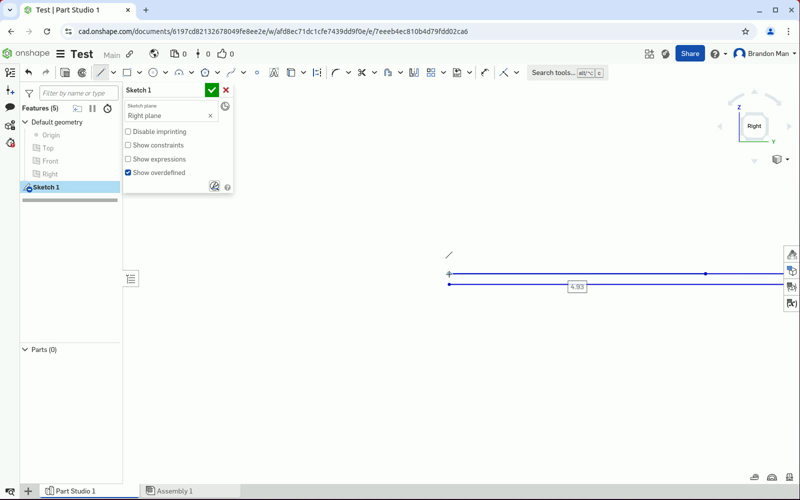
scroll(-6)
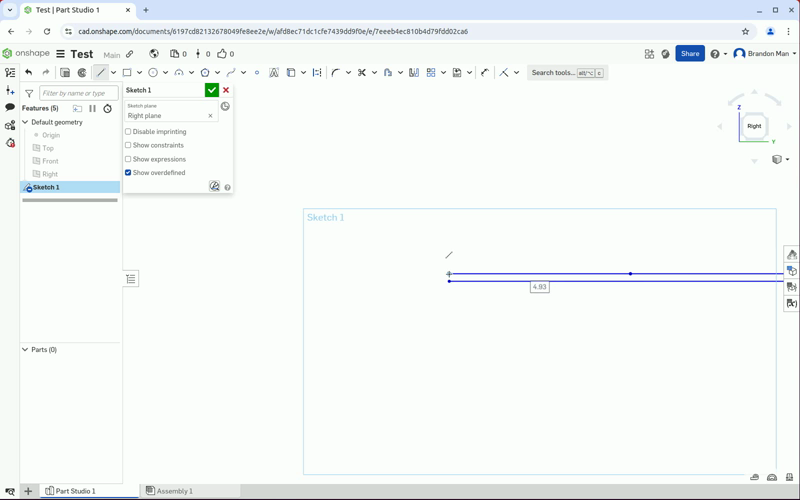
scroll(-6)
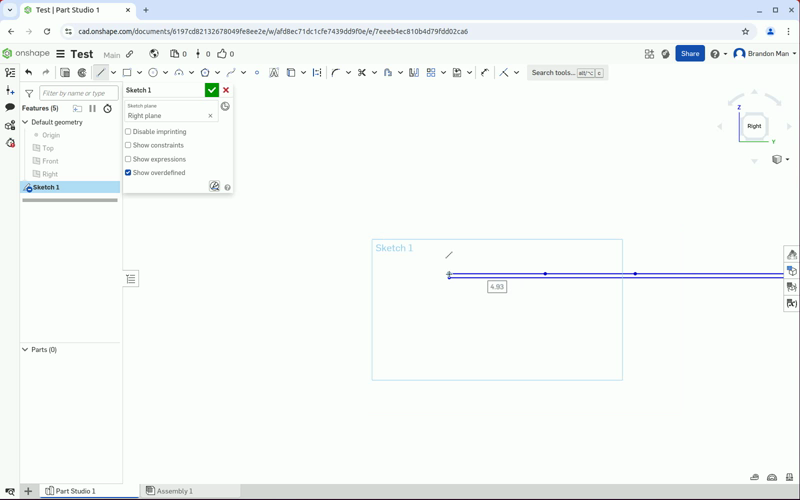
scroll(-6)
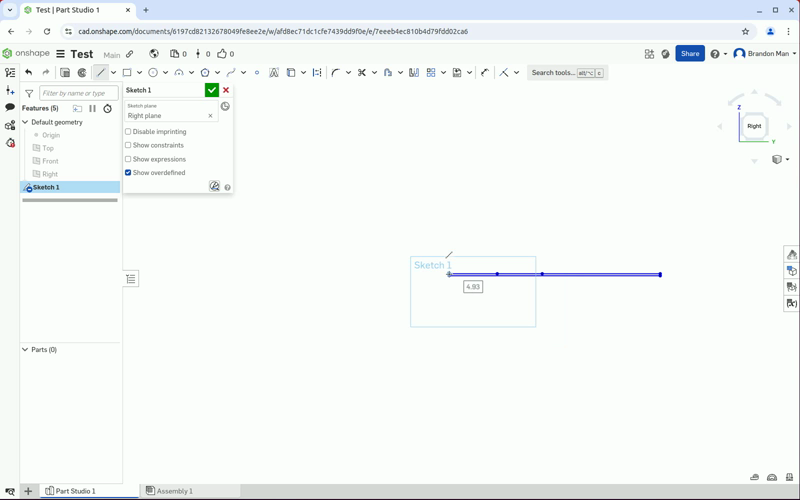
scroll(-6)
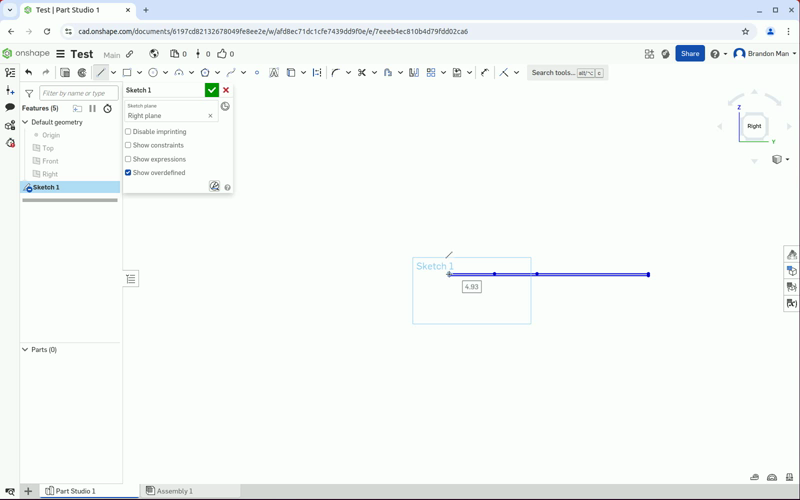
scroll(-6)
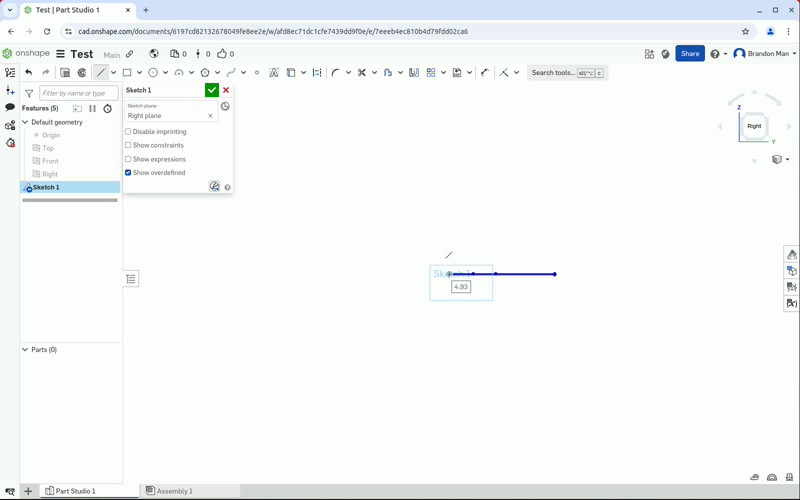
key_up(shift)
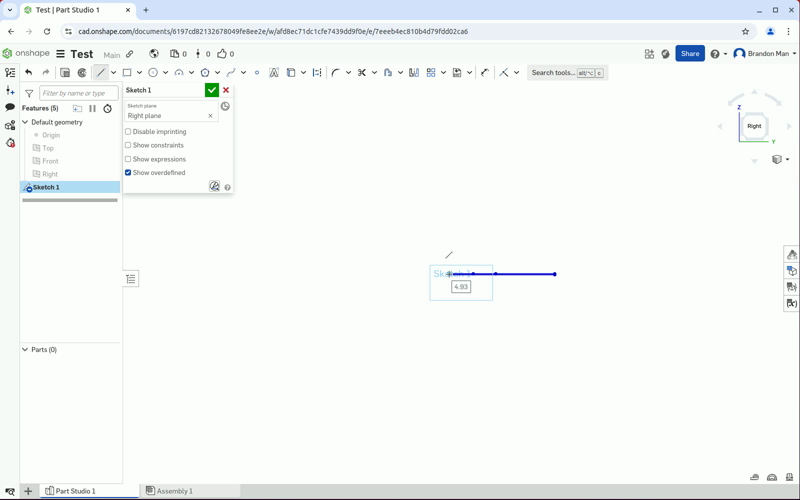
mouse_move(479, 273)
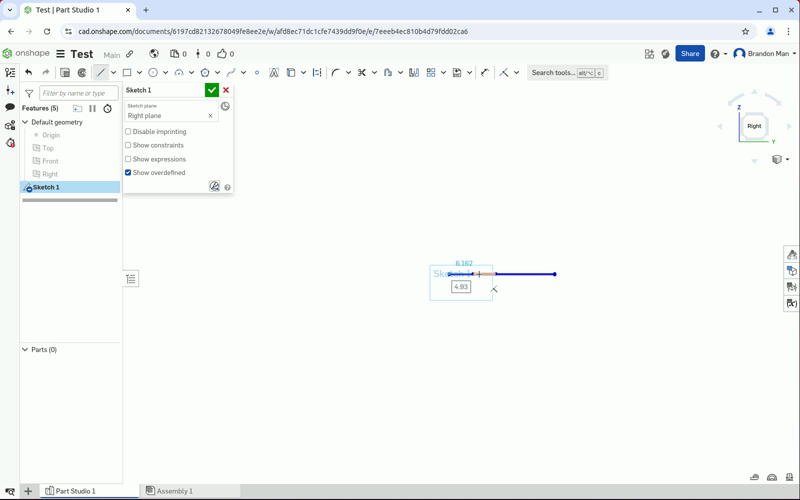
key_down(shift)
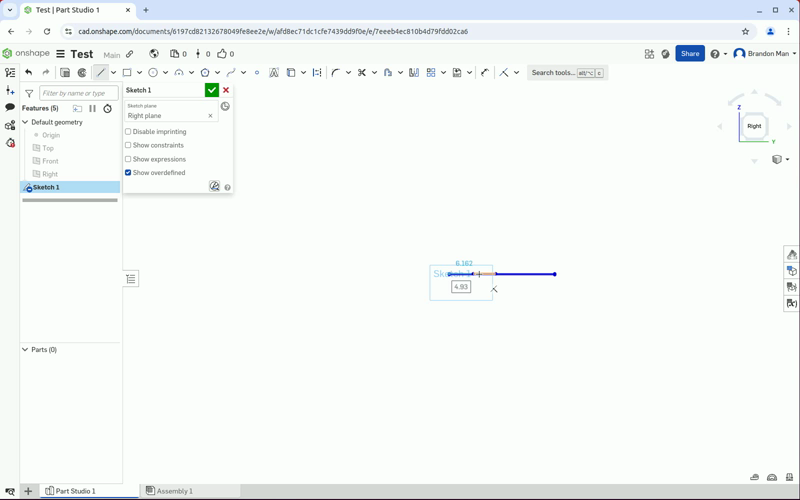
mouse_move(449, 274)
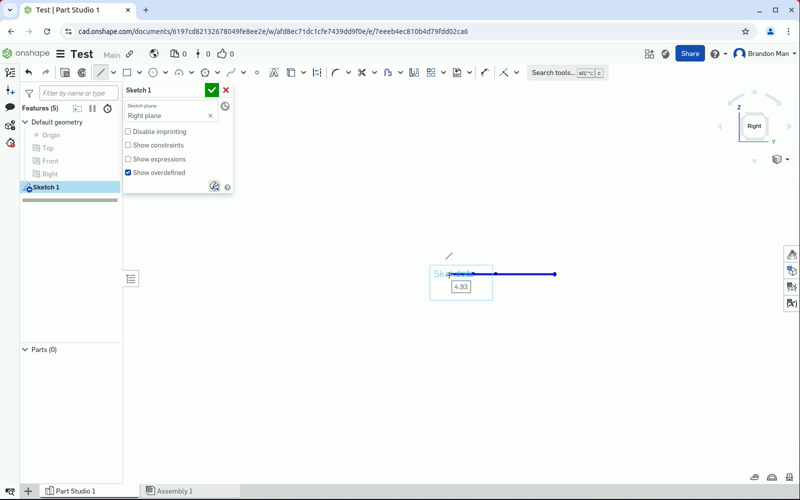
scroll(6)
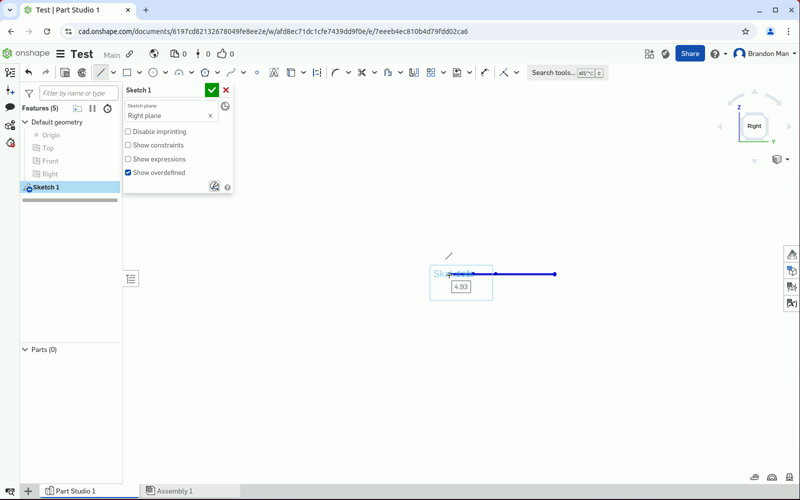
scroll(6)
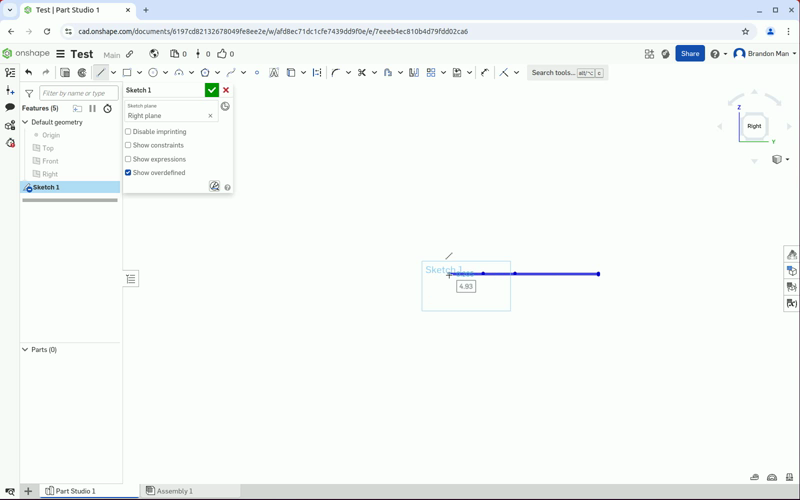
scroll(6)
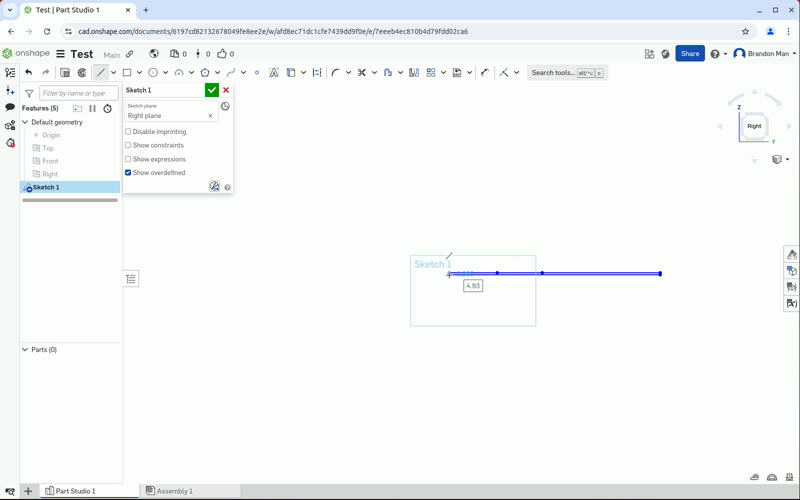
scroll(6)
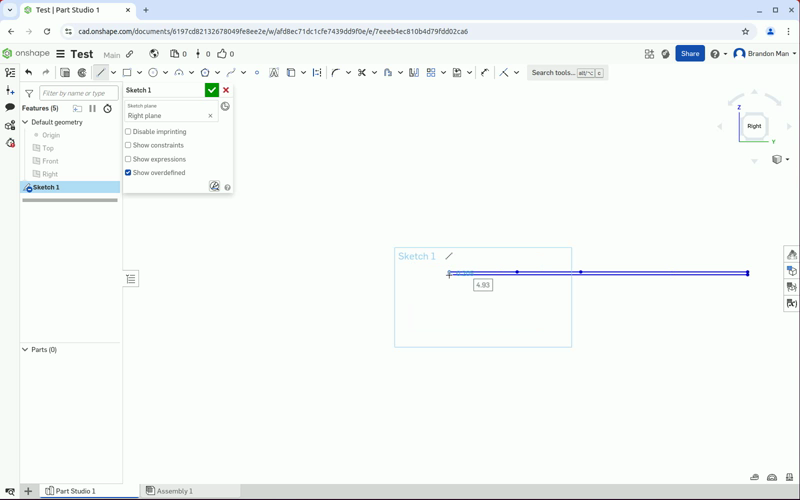
scroll(6)
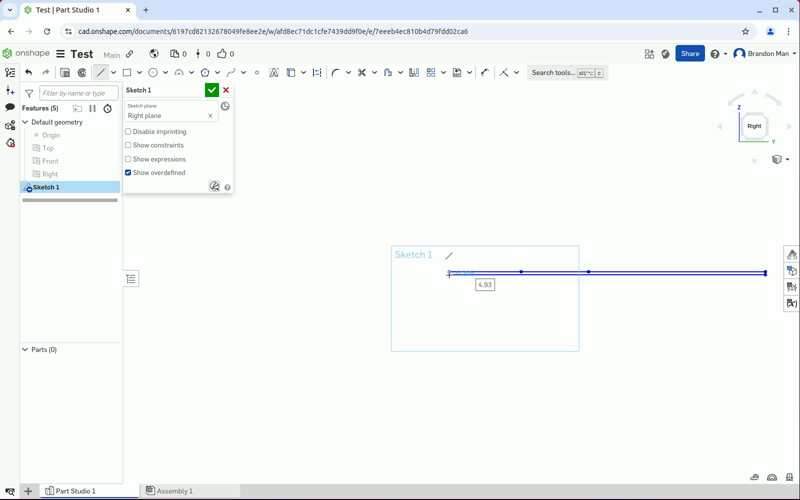
scroll(6)
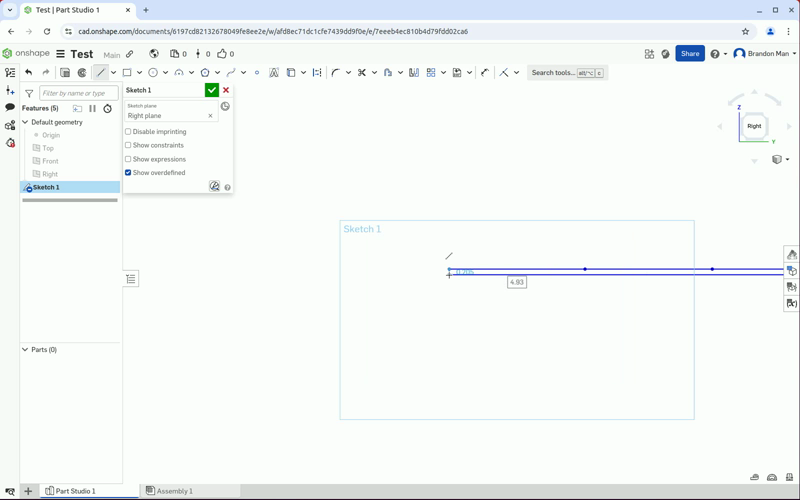
scroll(6)
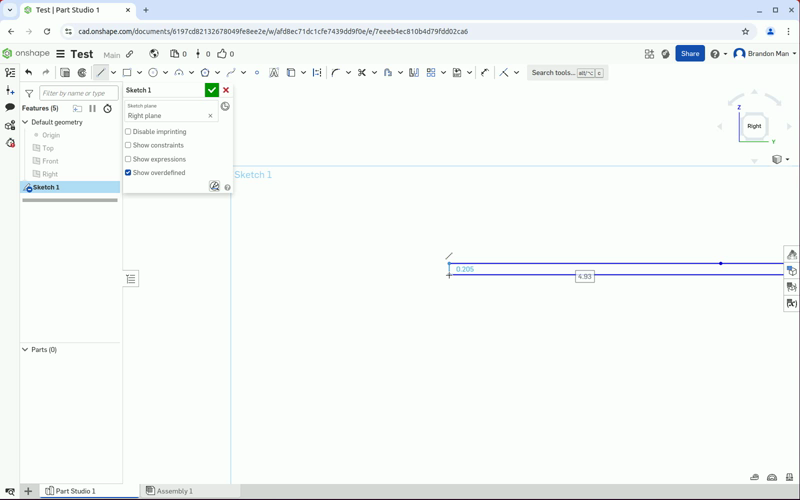
key_up(shift)
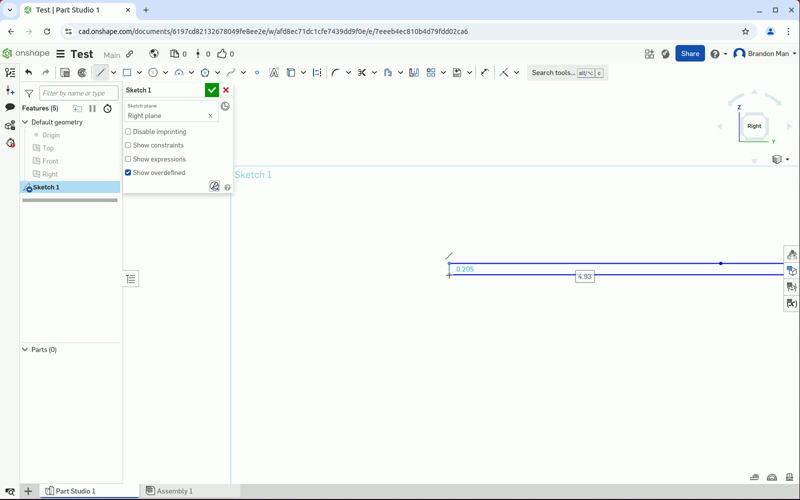
click(449, 274)
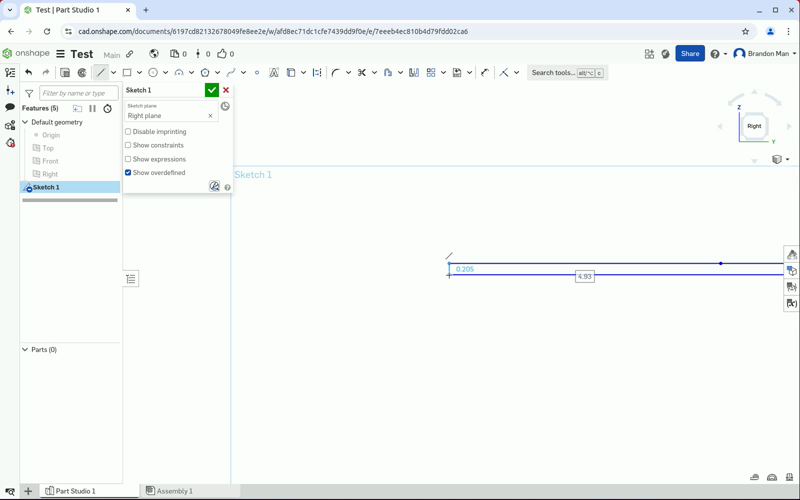
scroll(-6)
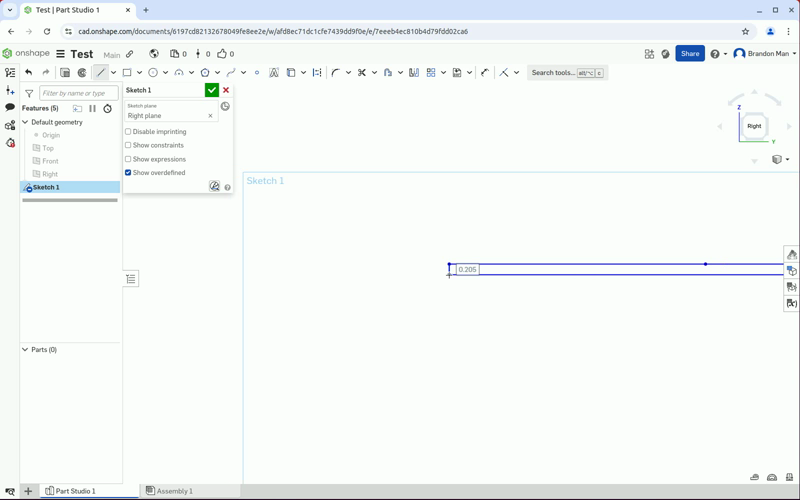
scroll(-6)
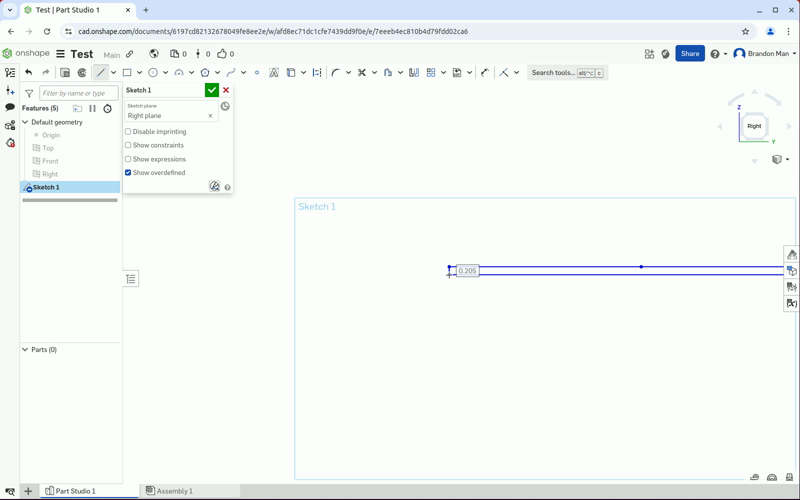
scroll(-6)
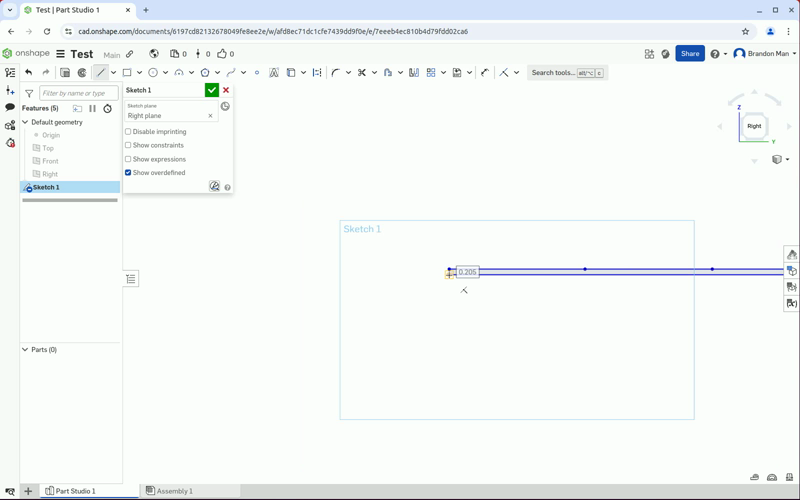
scroll(-6)
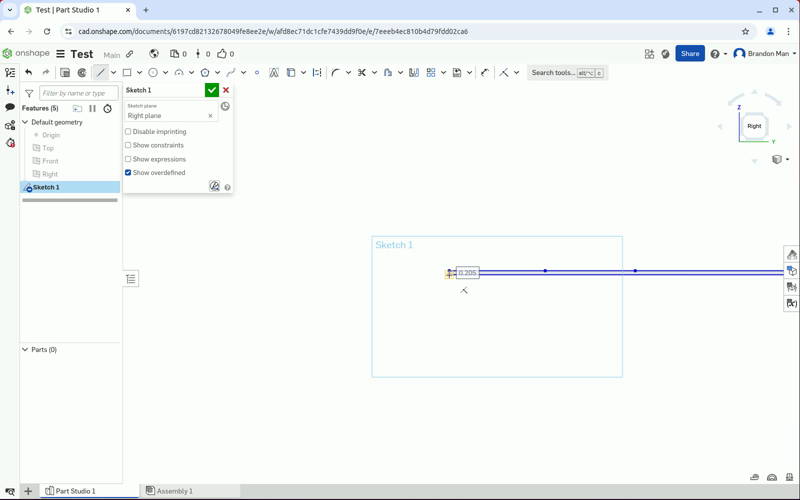
scroll(-6)
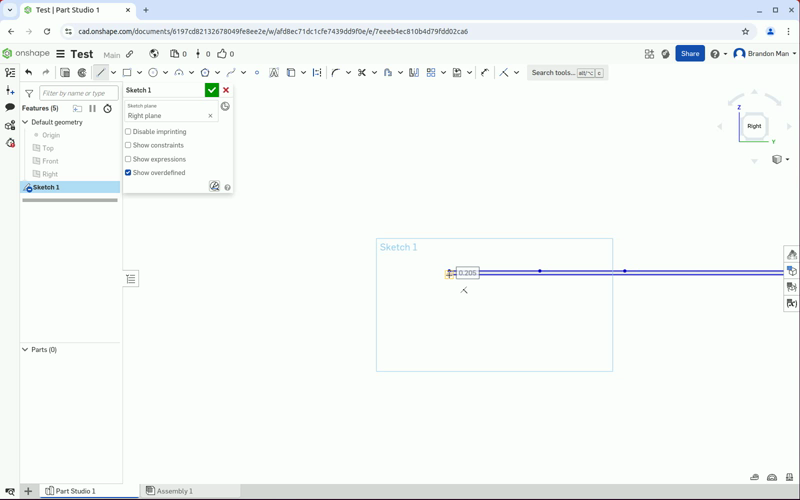
scroll(-6)
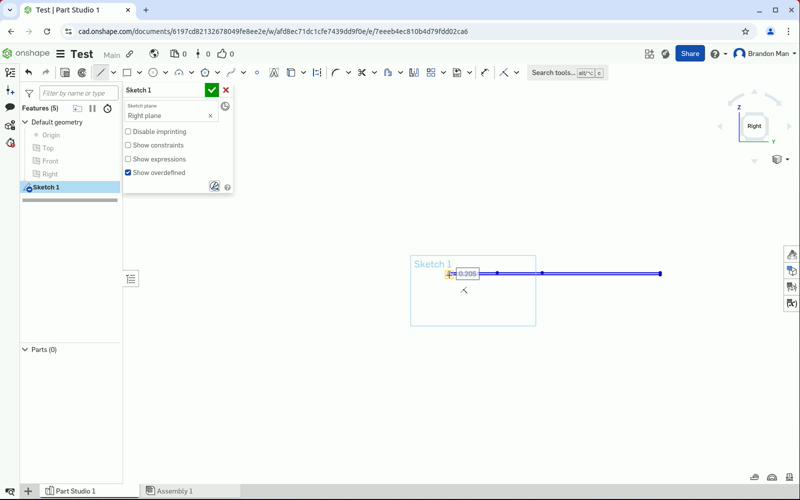
scroll(-6)
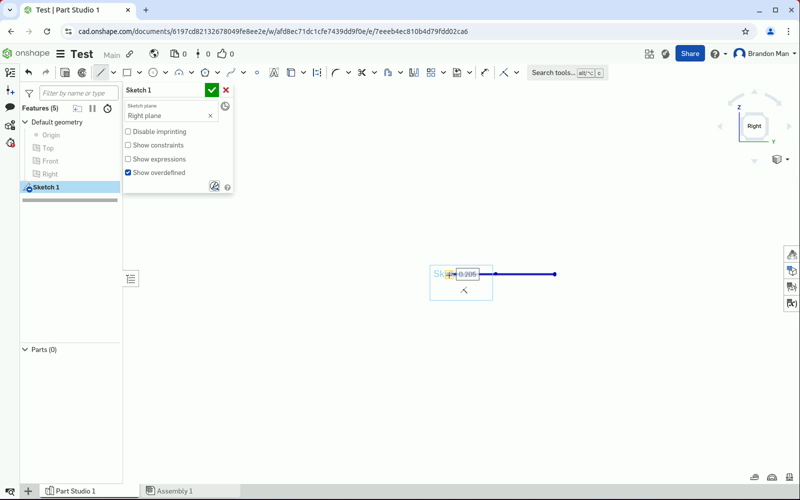
key(esc)
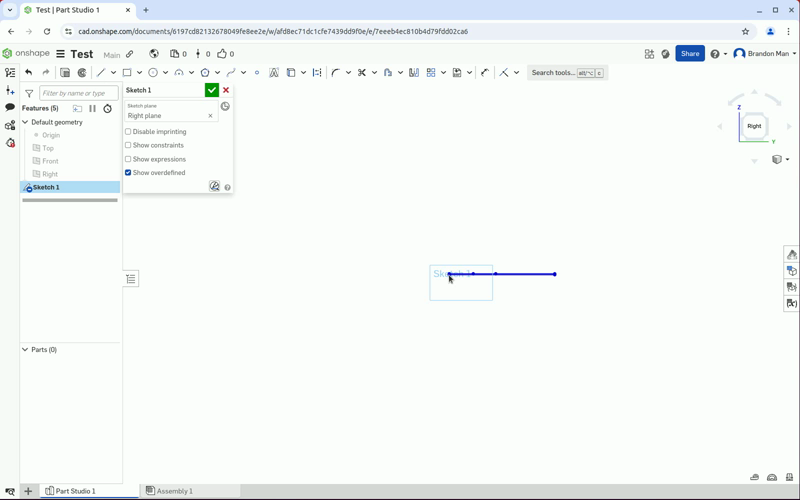
mouse_move(454, 274)
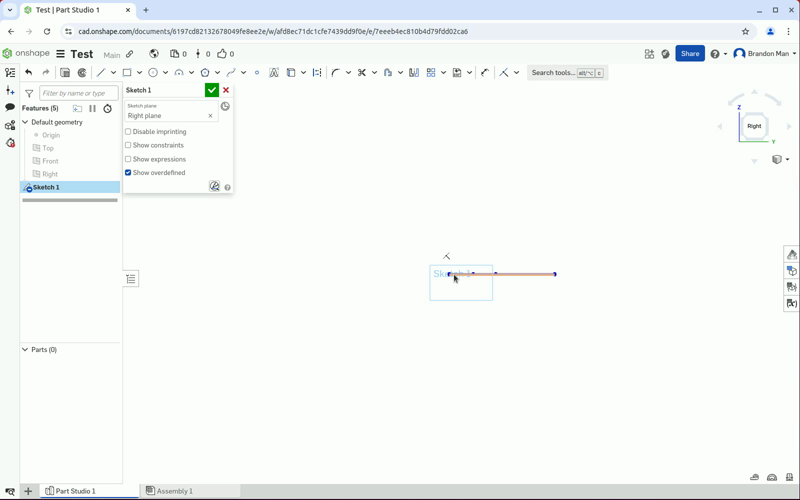
scroll(6)
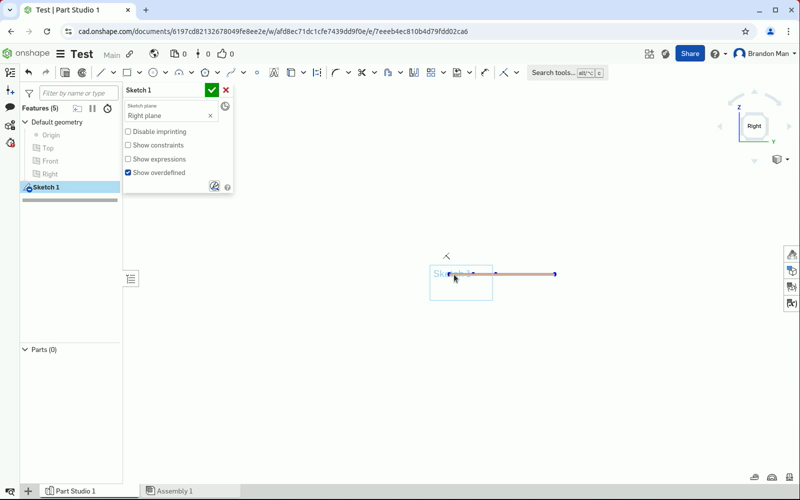
scroll(6)
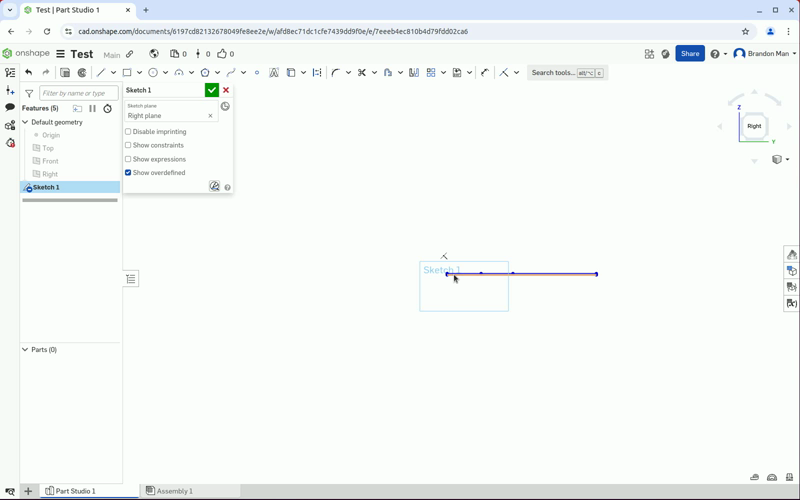
scroll(6)
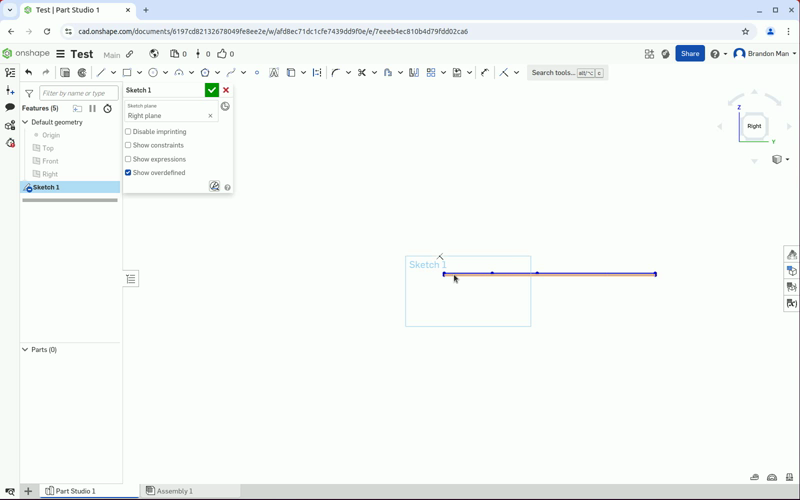
scroll(6)
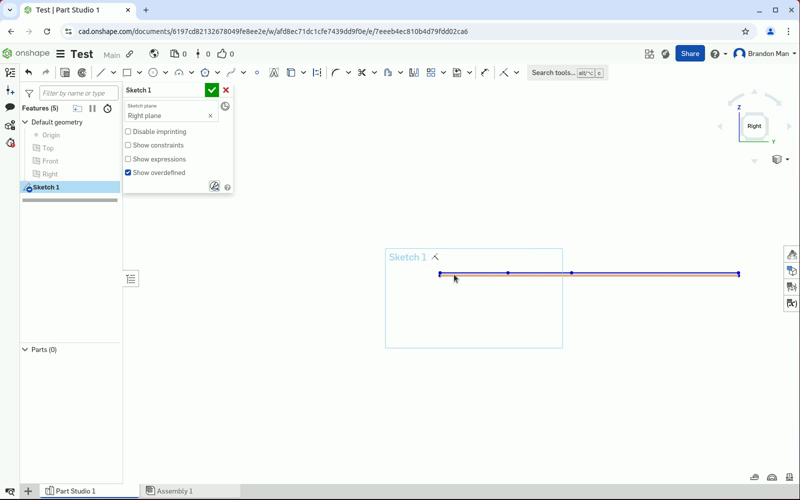
scroll(6)
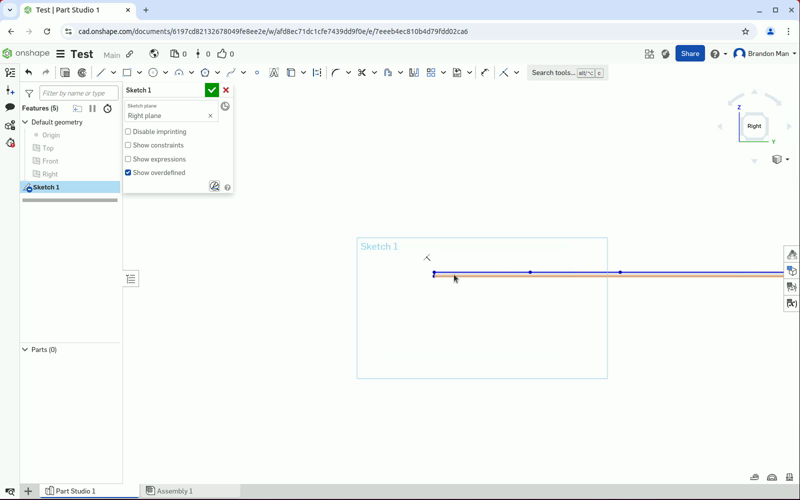
scroll(6)
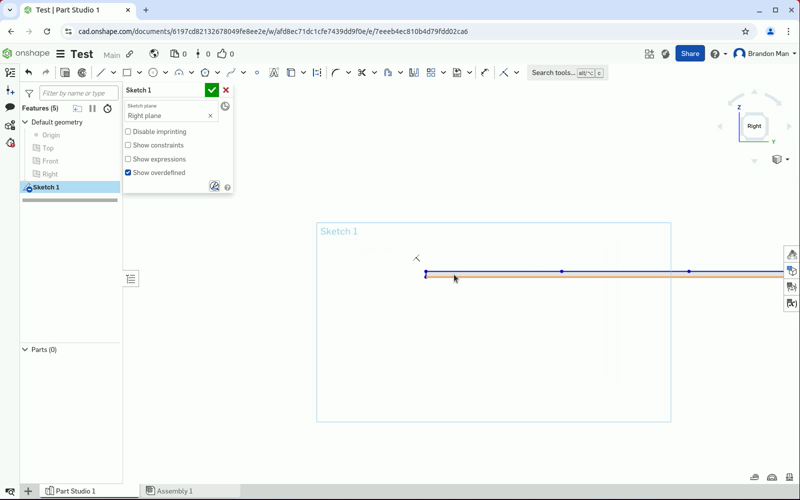
scroll(6)
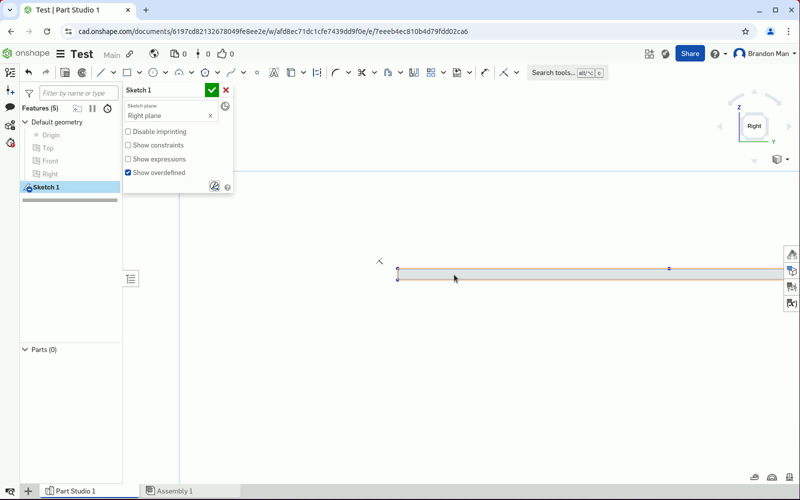
click(454, 274)
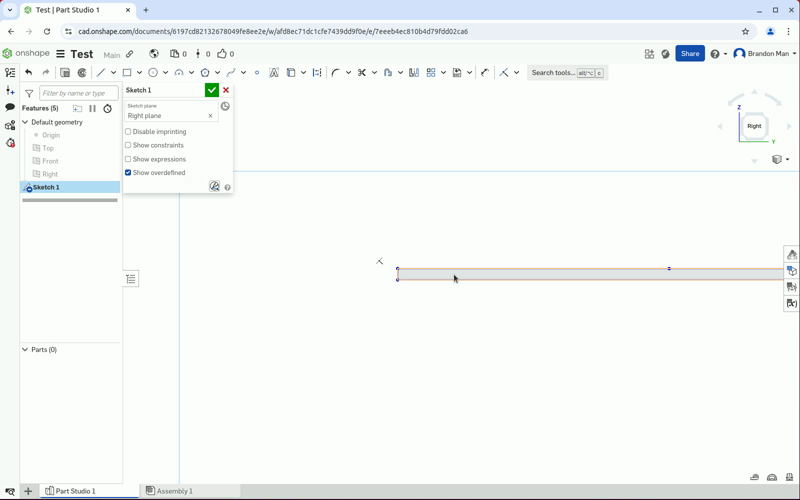
scroll(-6)
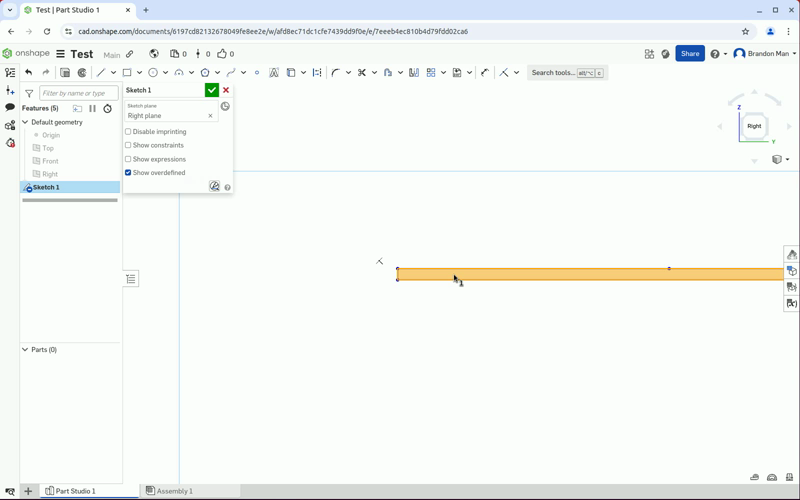
scroll(-6)
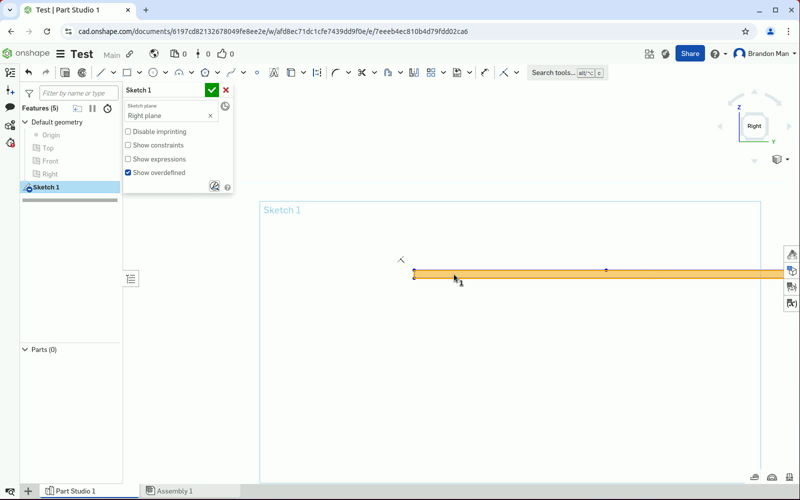
scroll(-6)
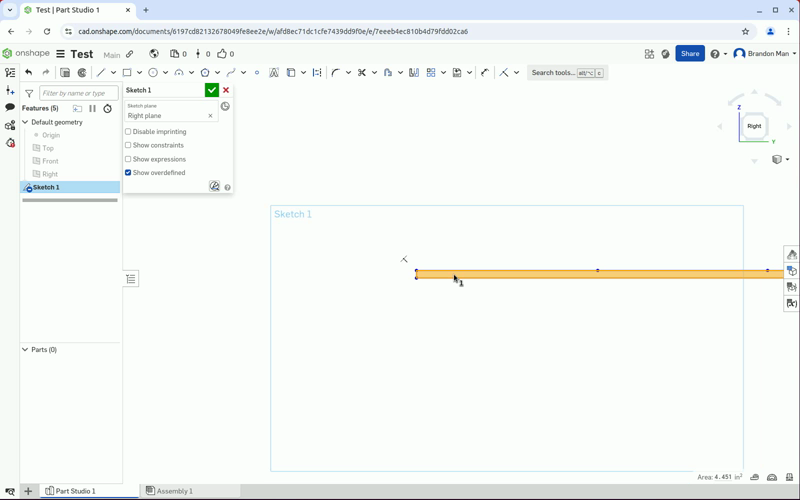
scroll(-6)
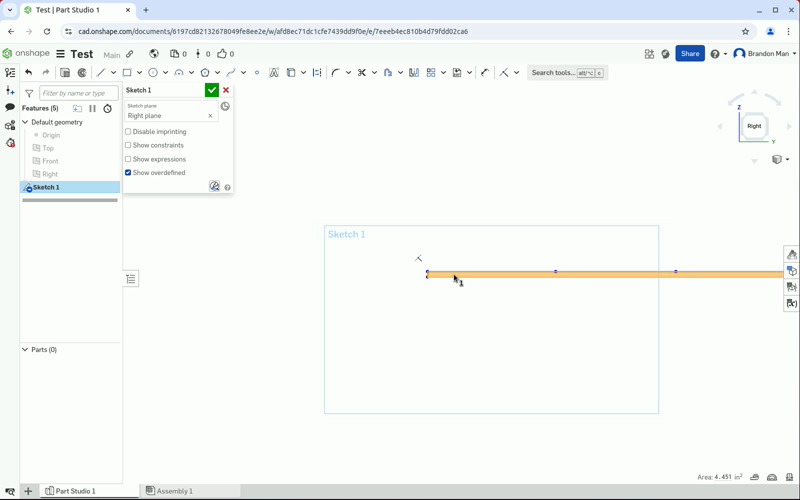
scroll(-6)
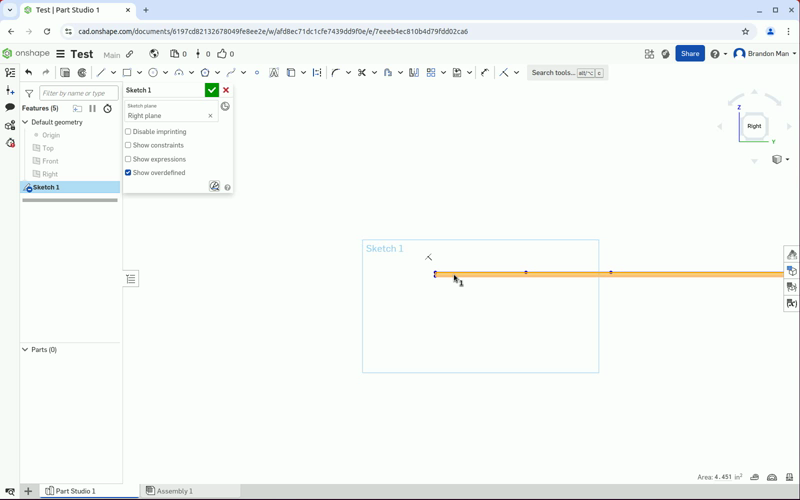
scroll(-6)
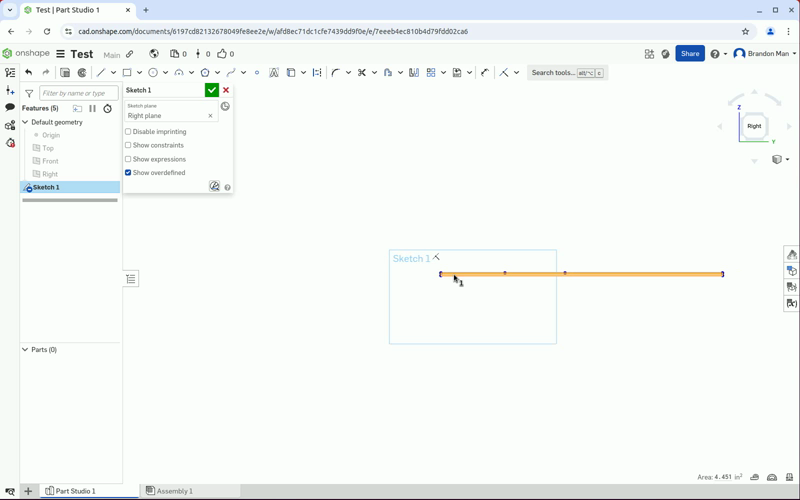
scroll(-6)
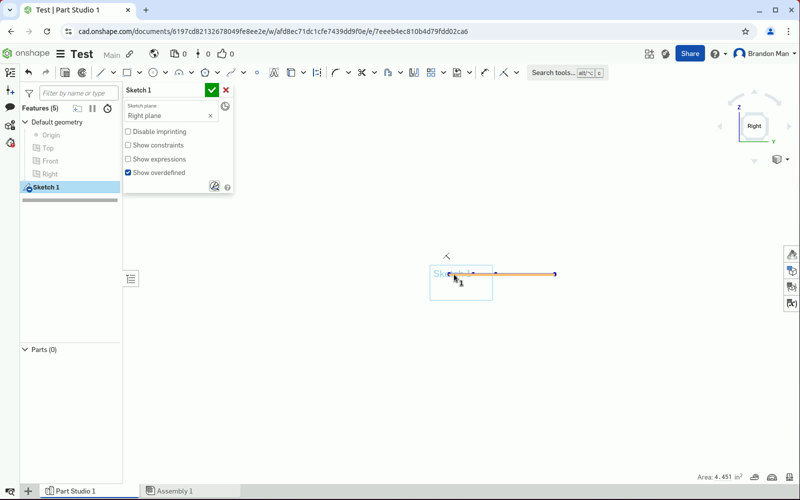
mouse_move(73, 352)
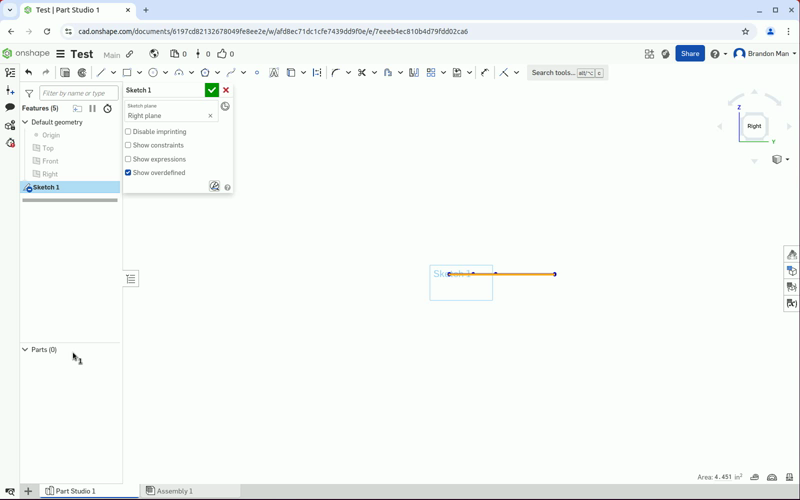
key(shift+y)
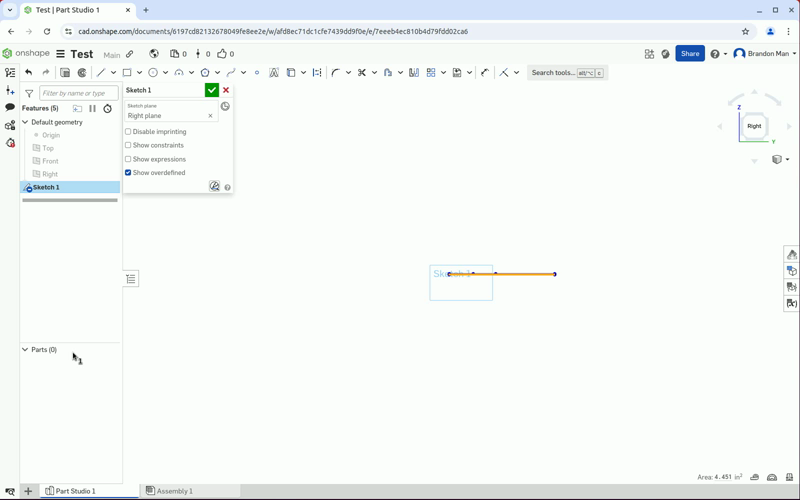
key(shift+e)
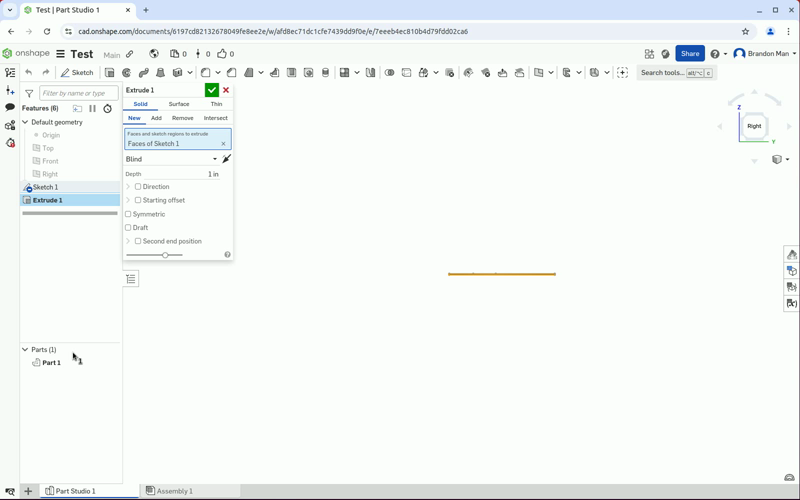
mouse_move(143, 106)
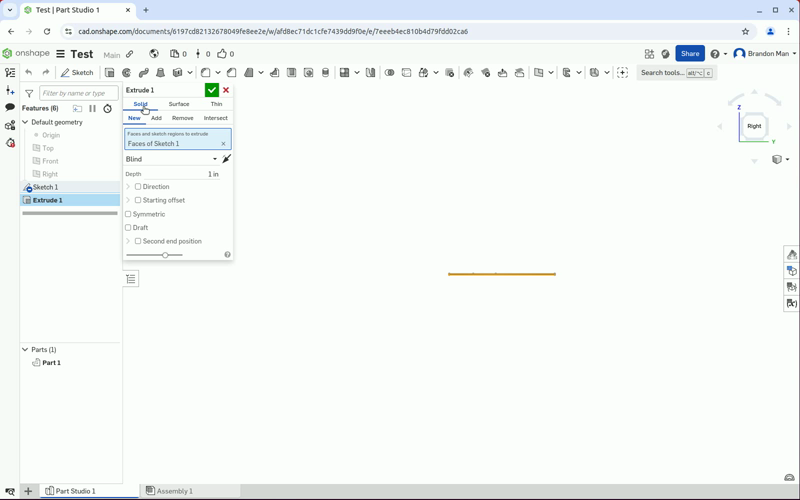
click(143, 106)
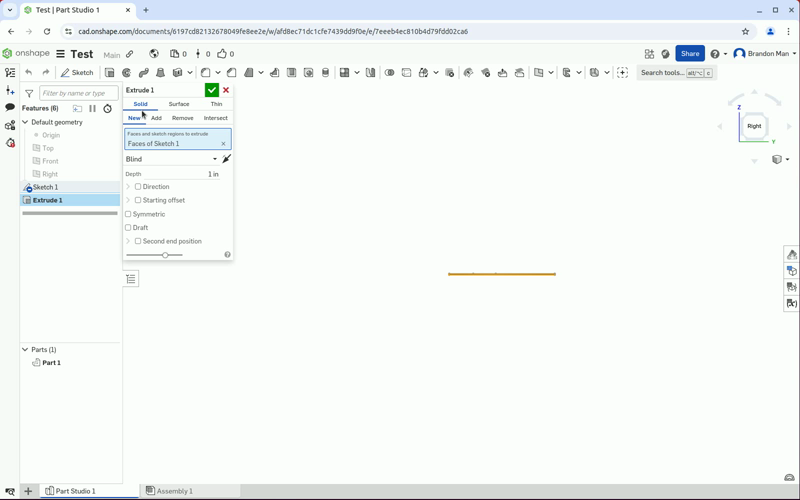
mouse_move(137, 120)
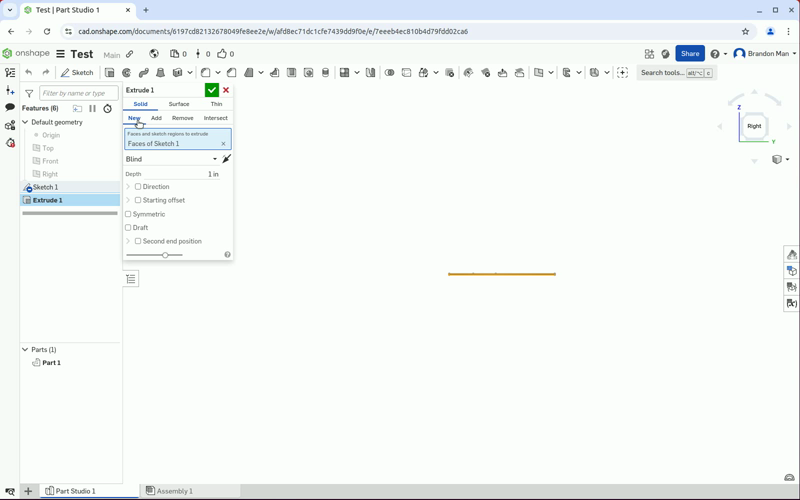
click(137, 120)
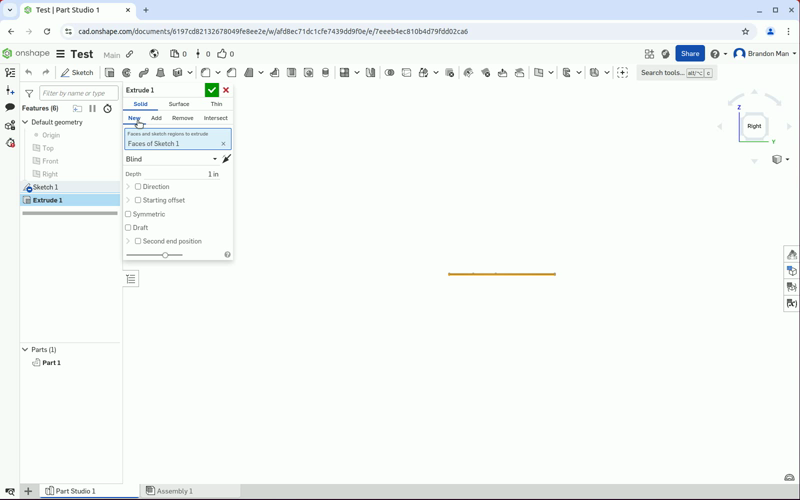
key(tab, 4)
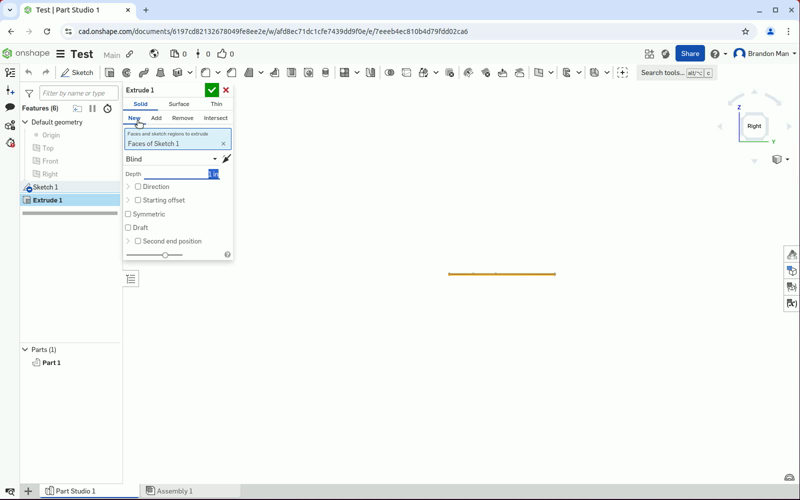
text(11.313)
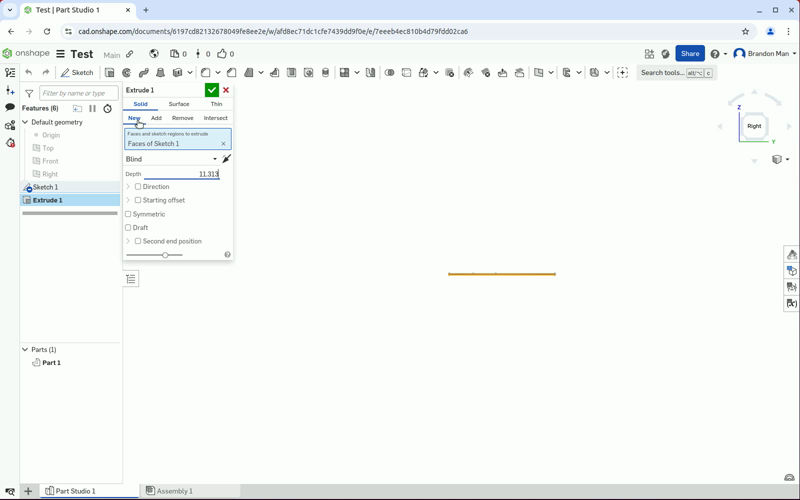
key(enter)
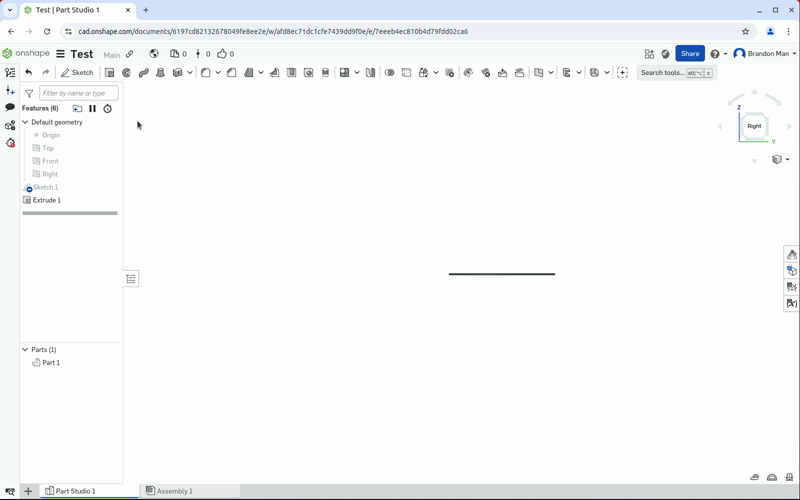
key(shift+h)
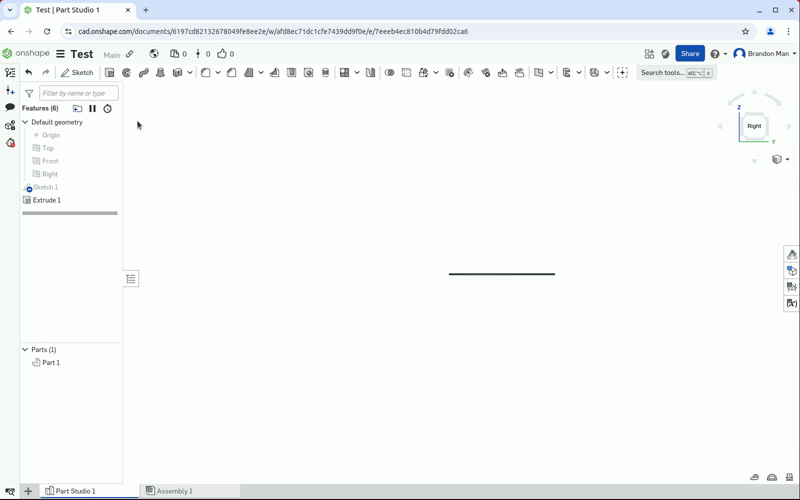
key(shift+h)
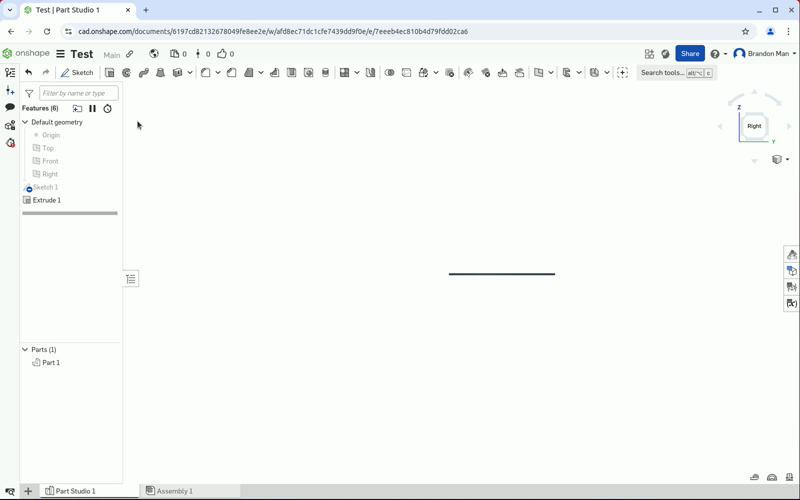
mouse_move(73, 189)
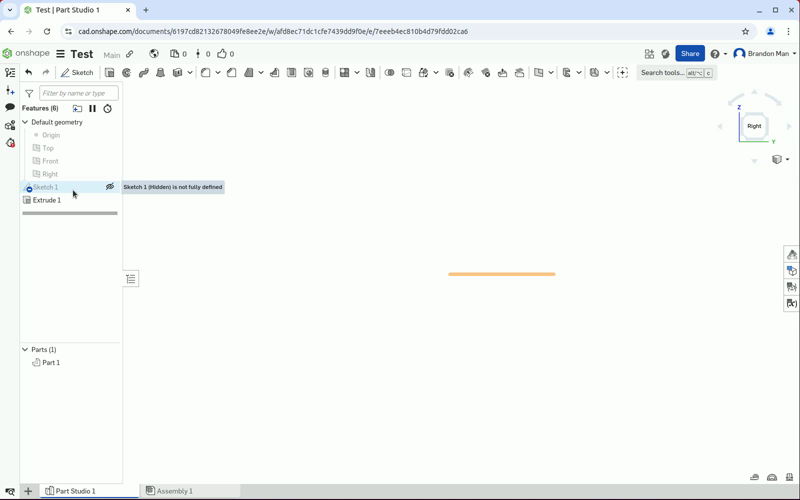
click(73, 189)
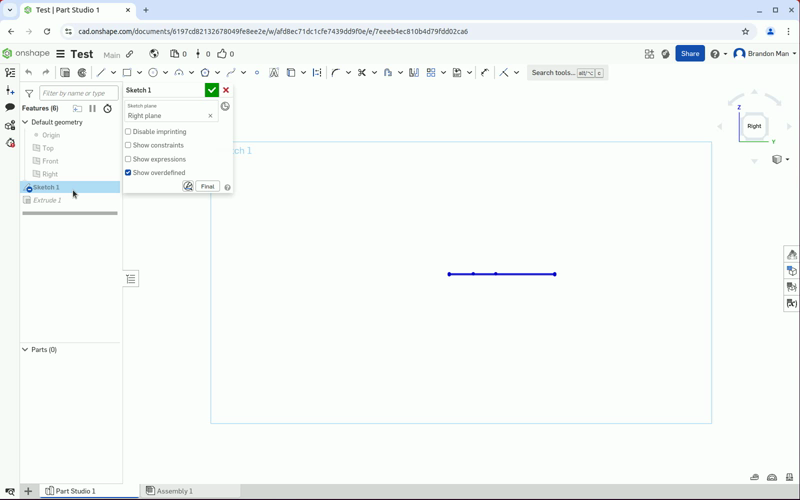
mouse_move(229, 92)
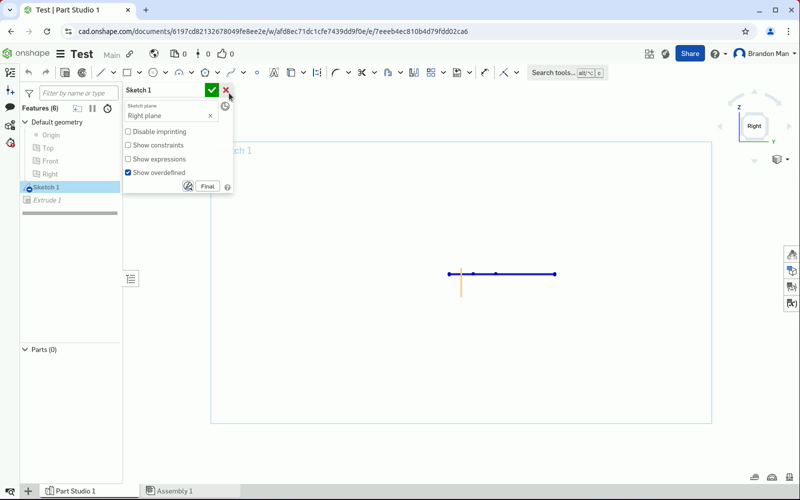
click(229, 92)
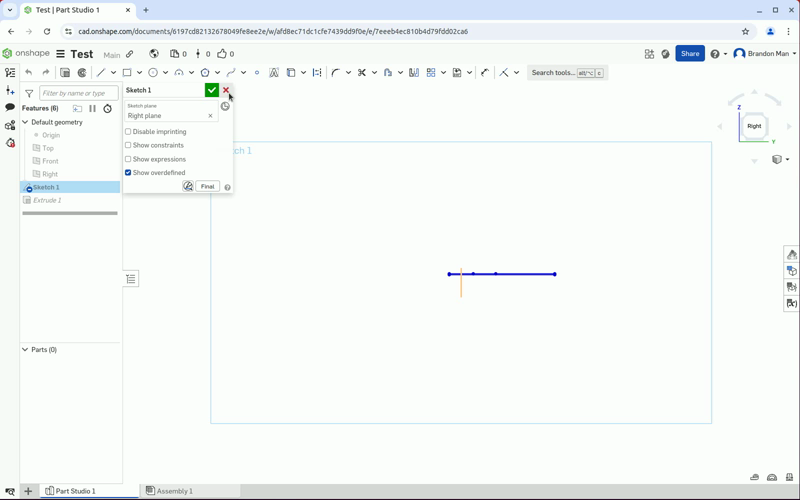
key(shift+s)
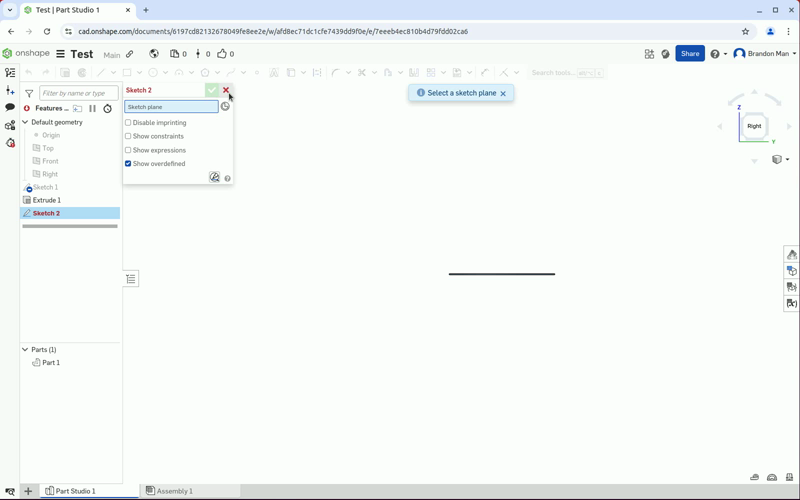
mouse_move(73, 176)
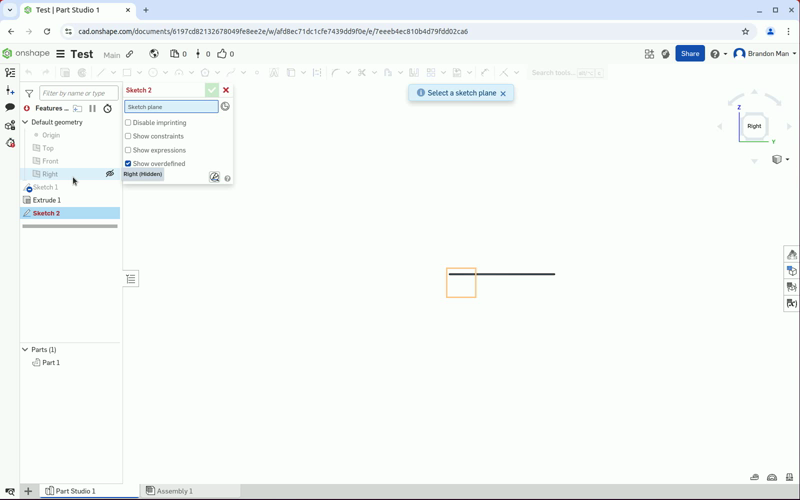
click(73, 176)
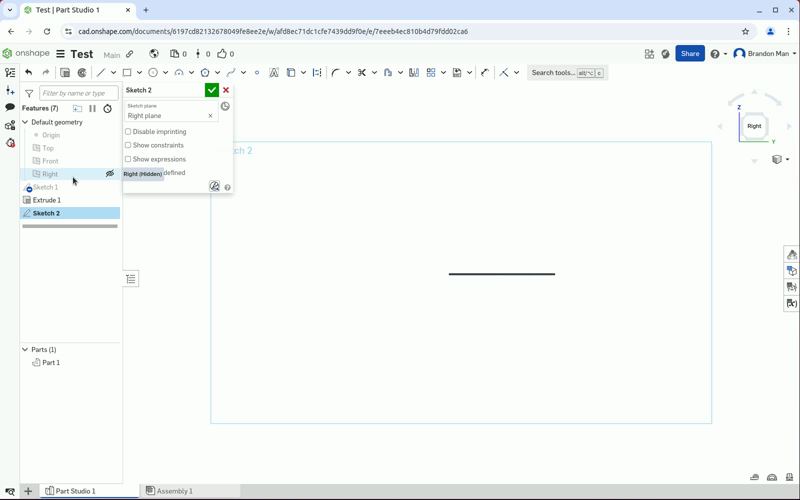
mouse_move(73, 352)
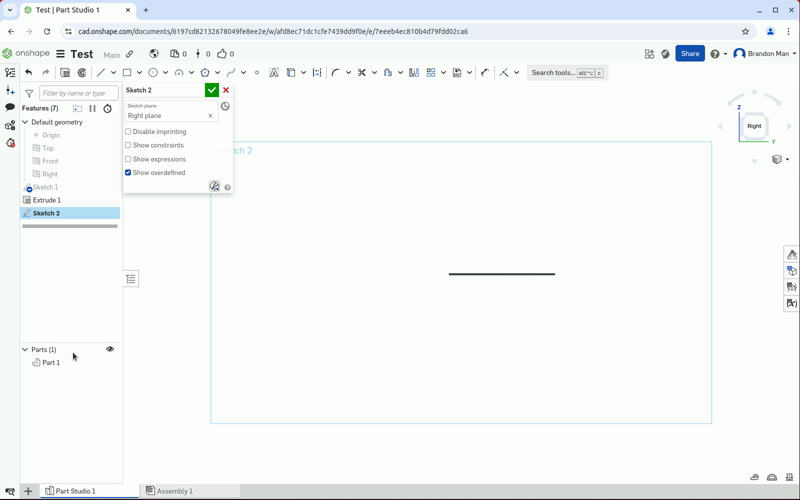
key(y)
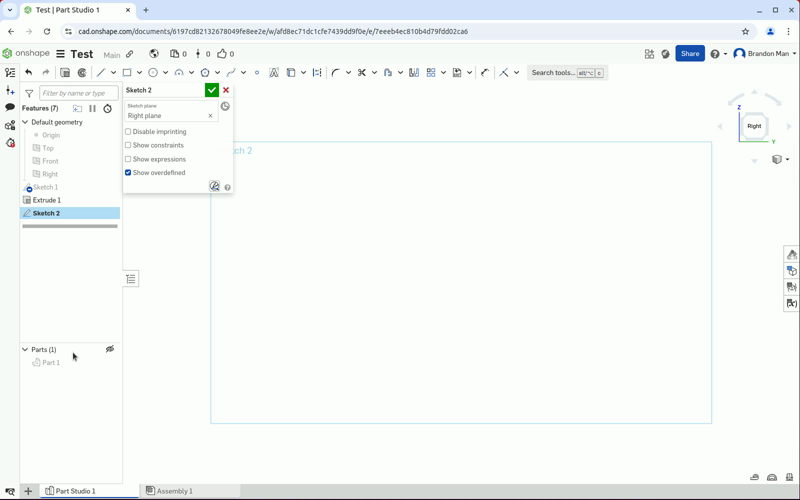
key(l)
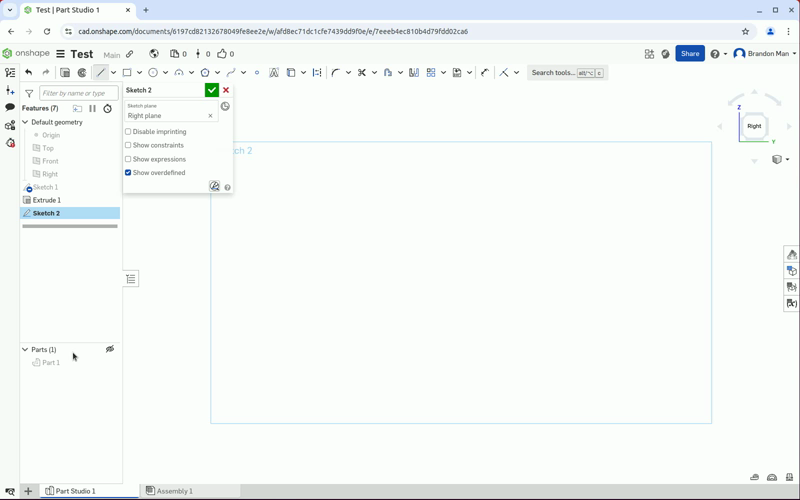
key_down(shift)
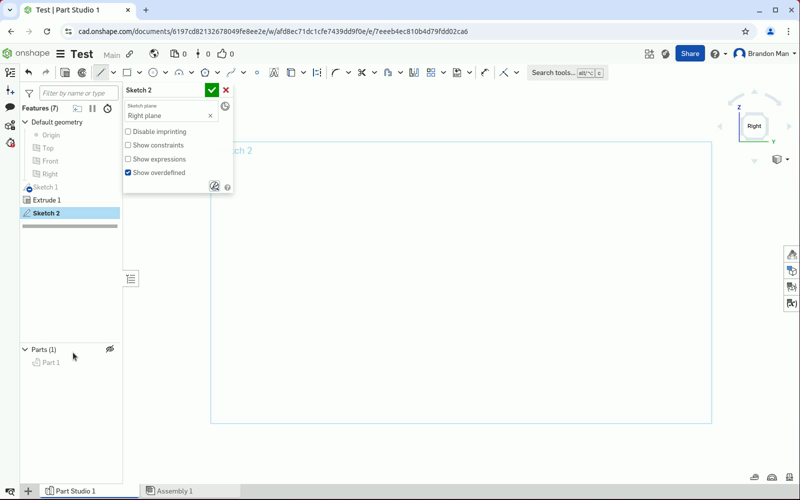
mouse_move(443, 274)
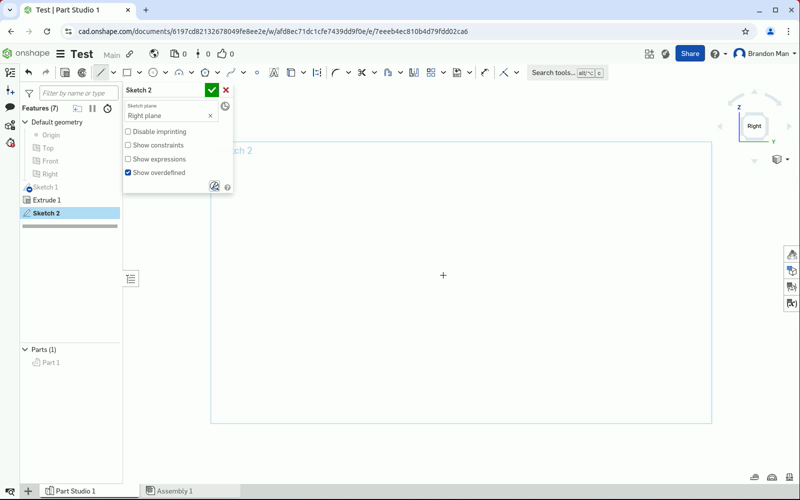
click(443, 274)
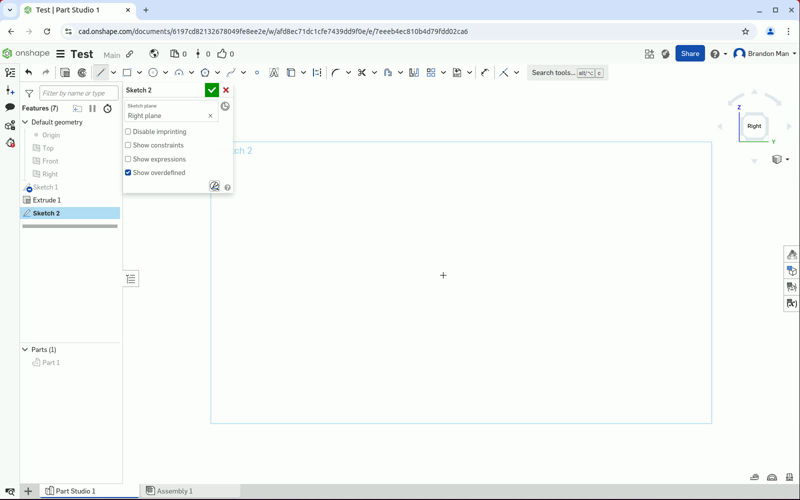
key_up(shift)
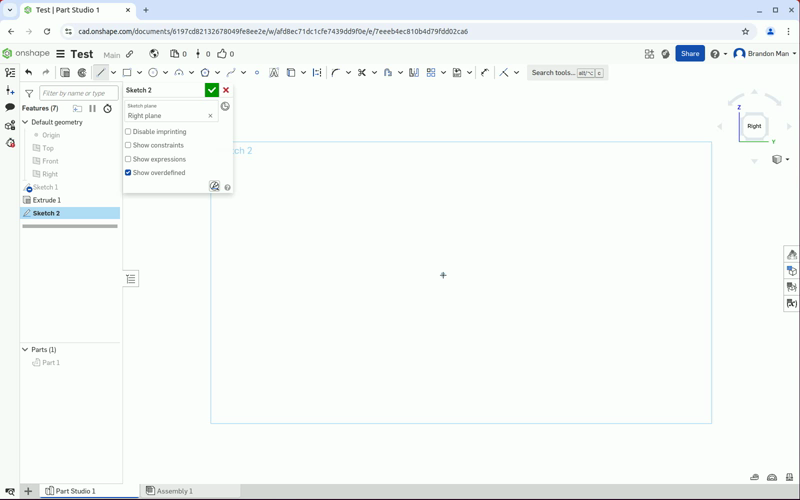
key_down(shift)
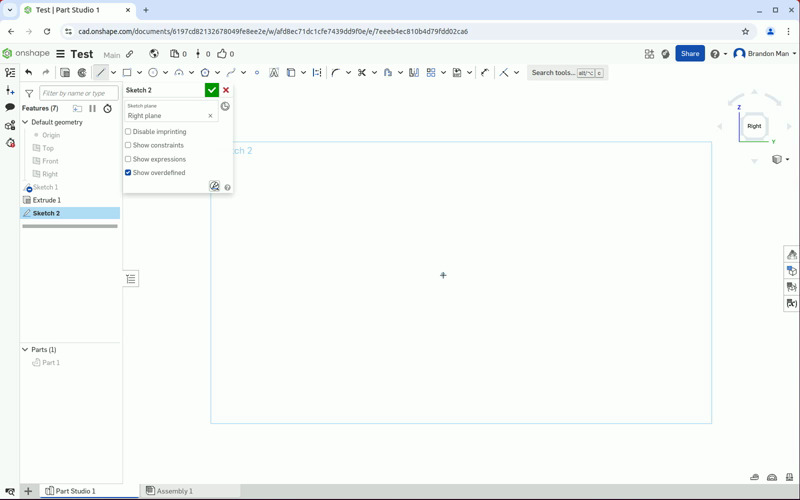
mouse_move(473, 274)
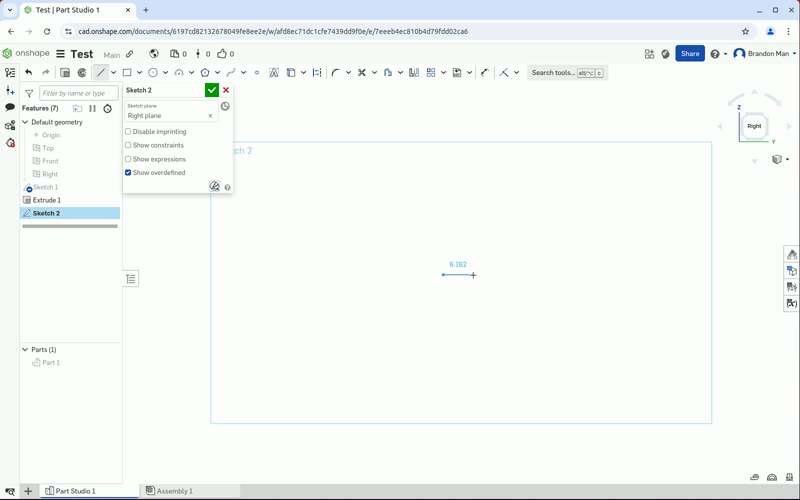
mouse_move(450, 274)
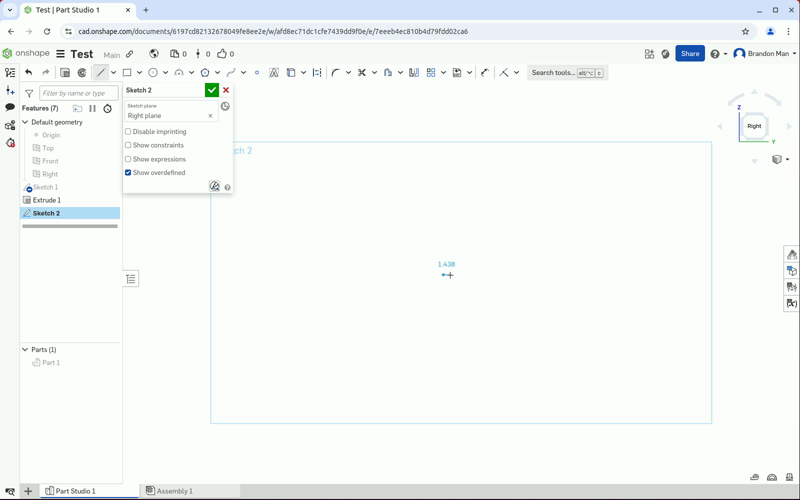
scroll(6)
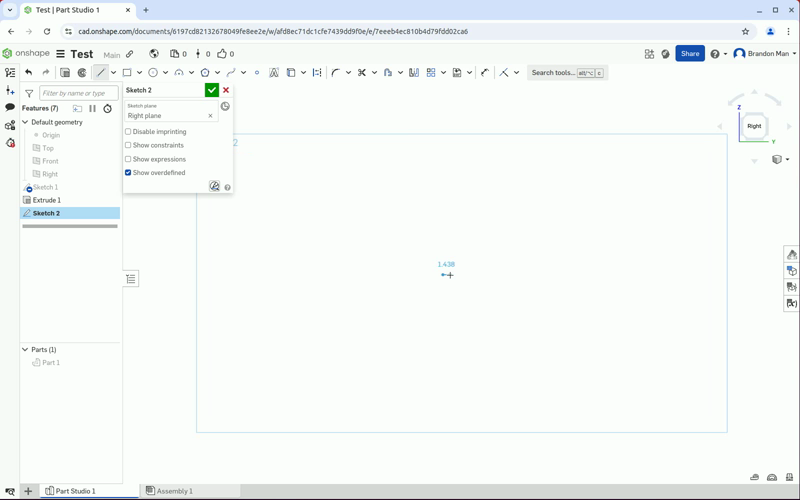
scroll(6)
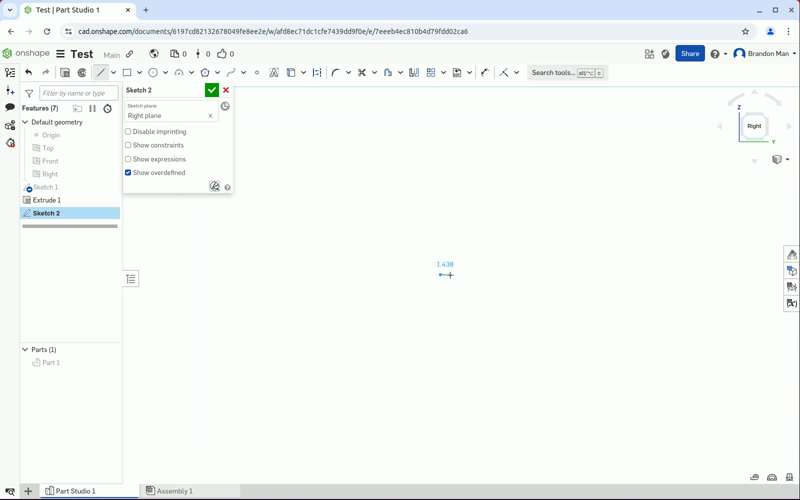
scroll(6)
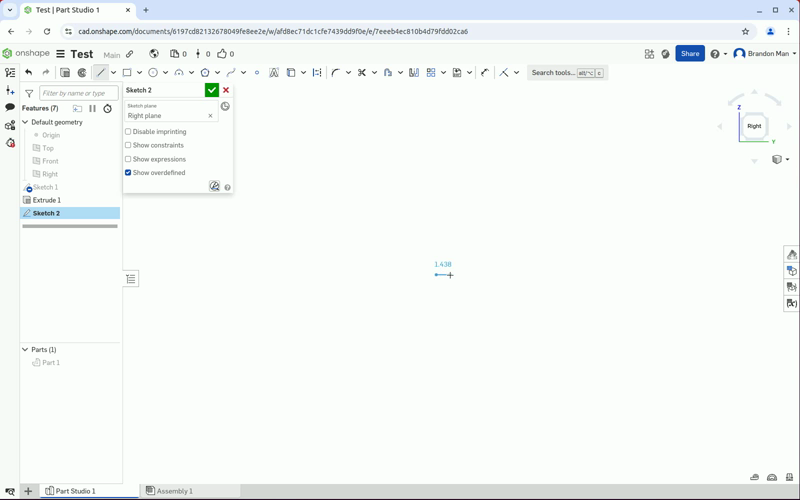
scroll(6)
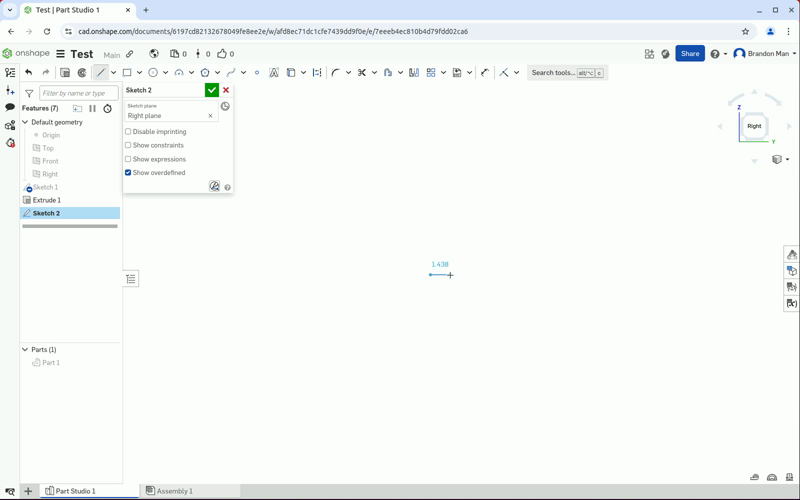
scroll(6)
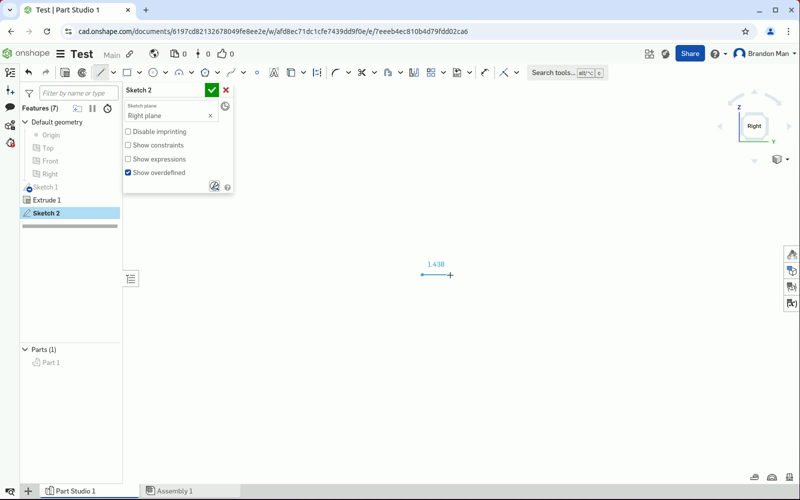
scroll(6)
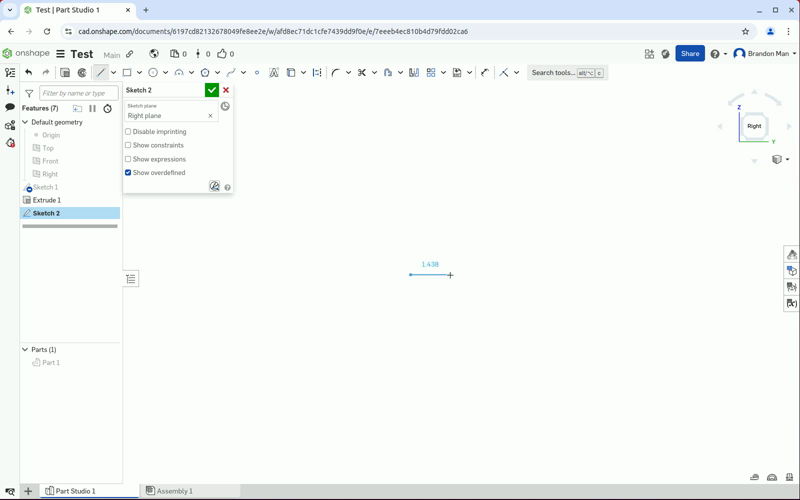
scroll(6)
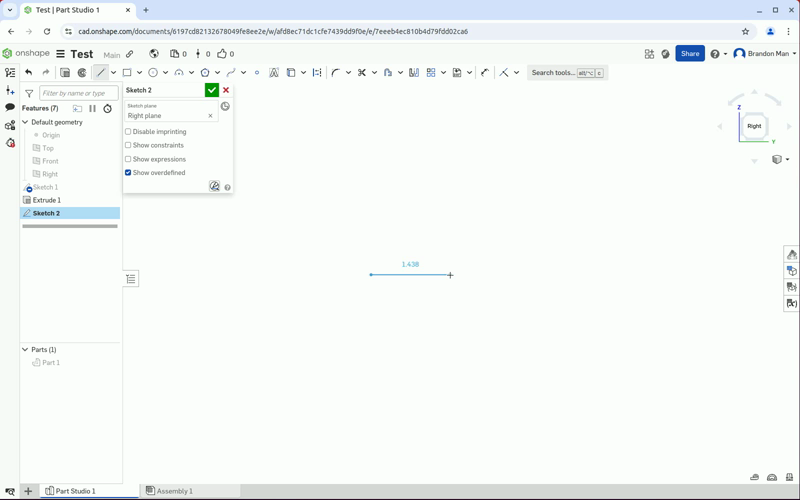
click(450, 274)
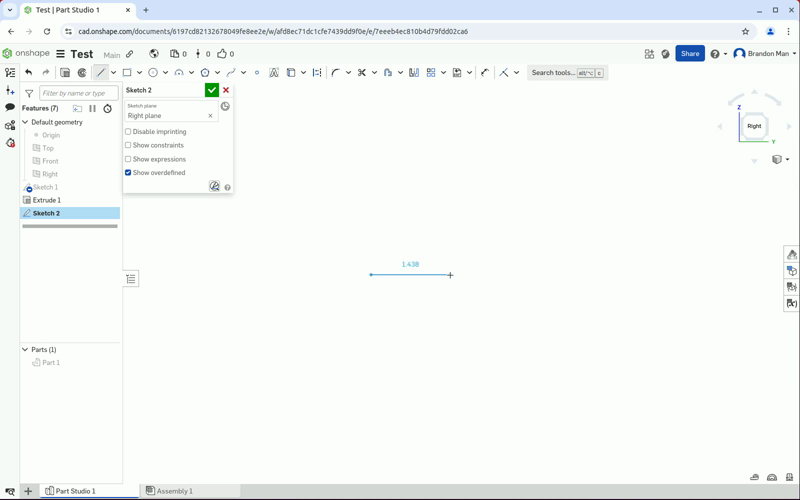
scroll(-6)
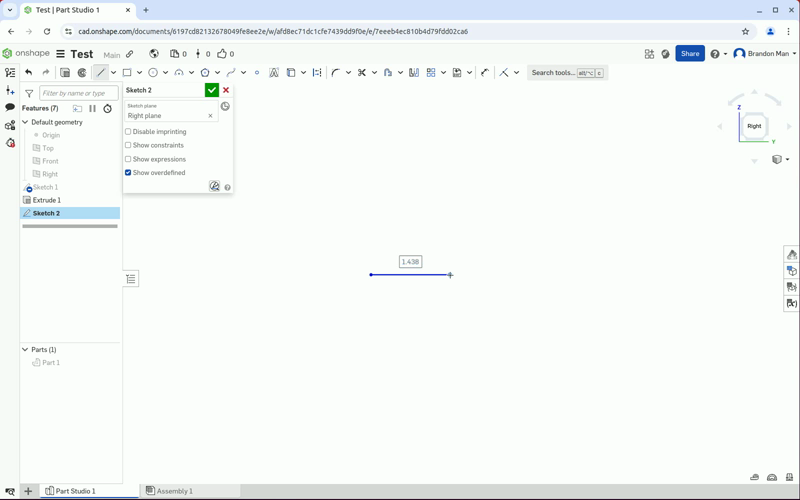
scroll(-6)
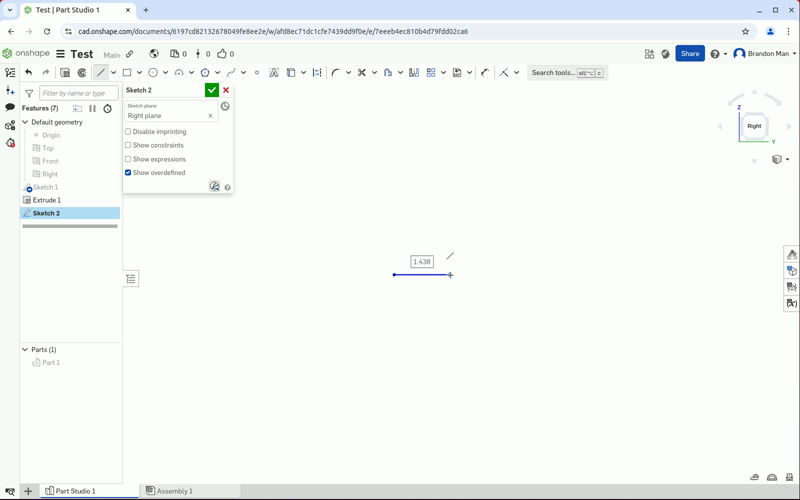
scroll(-6)
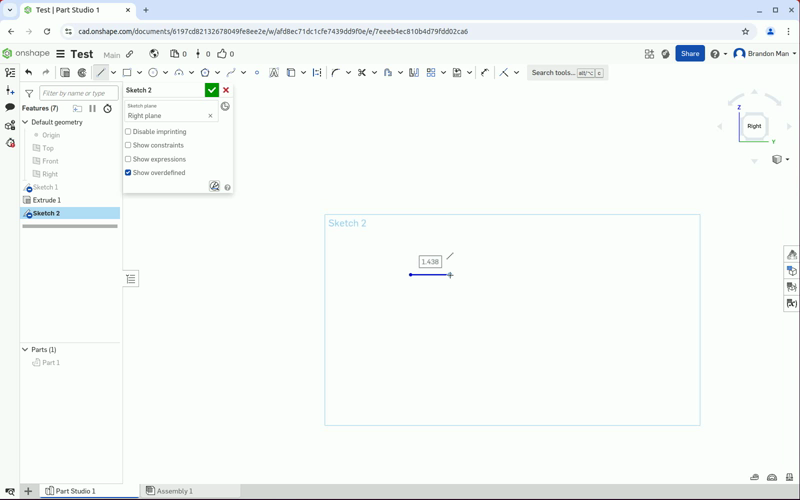
scroll(-6)
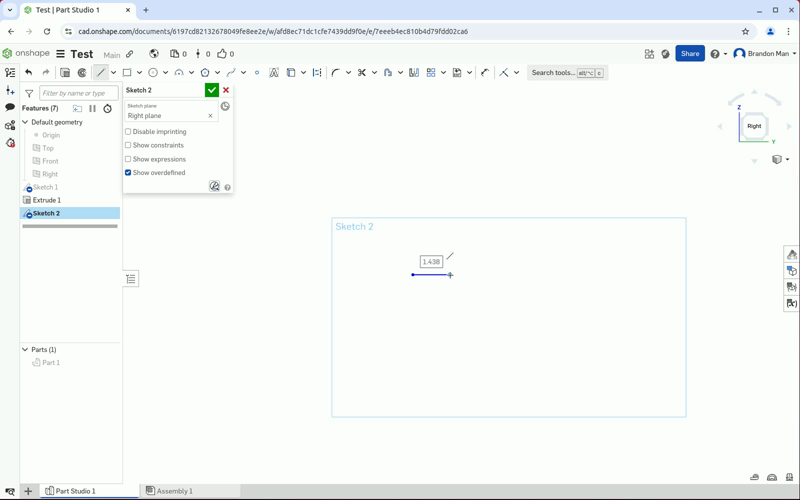
scroll(-6)
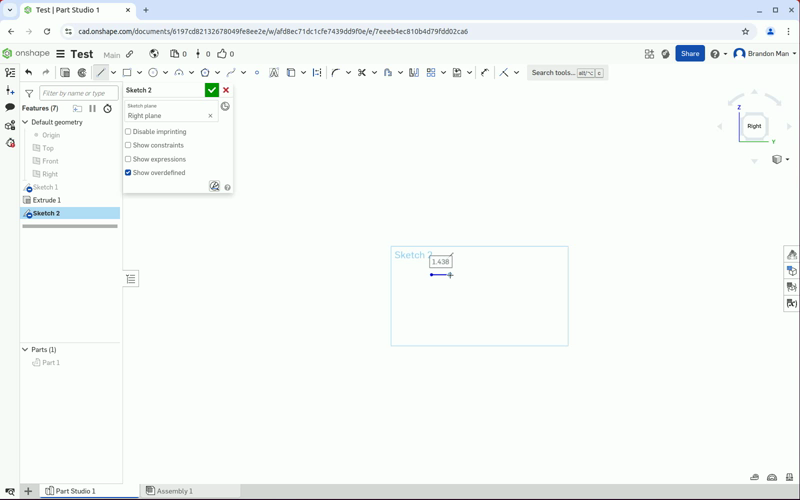
scroll(-6)
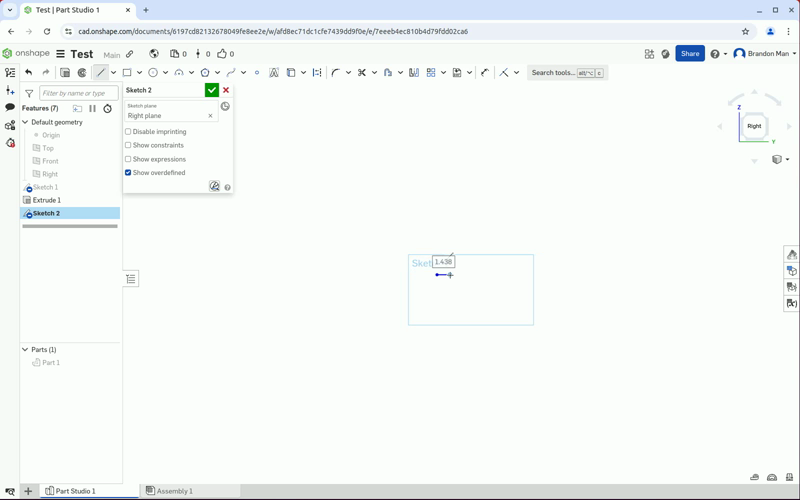
scroll(-6)
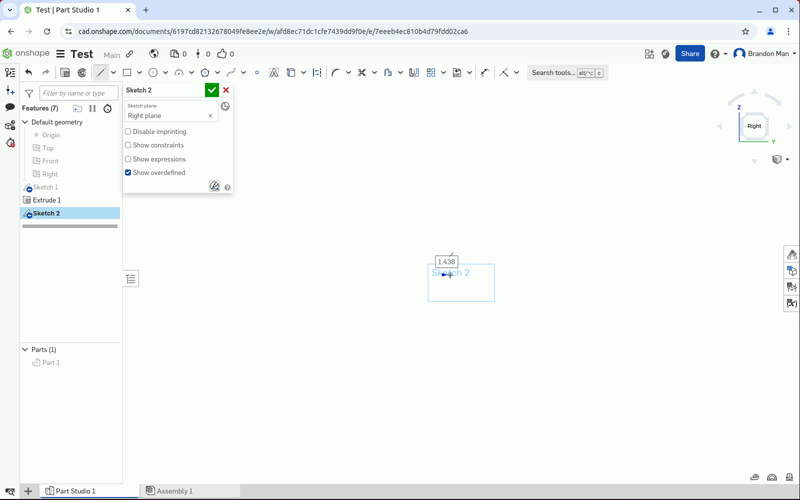
key_up(shift)
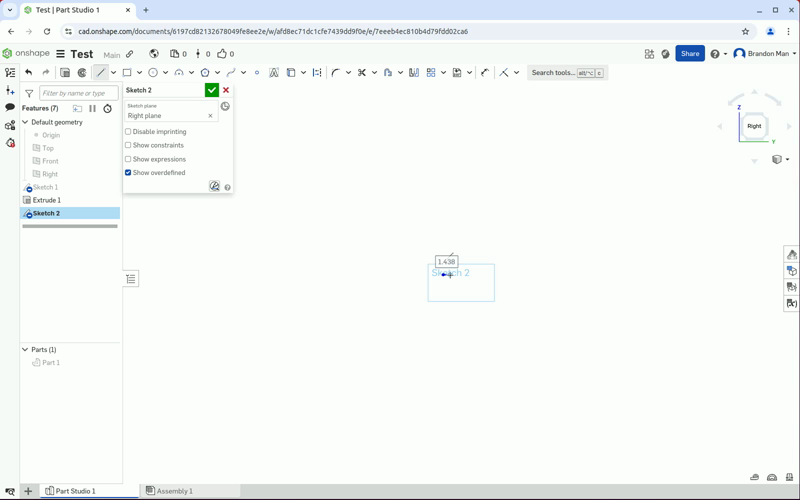
key_down(shift)
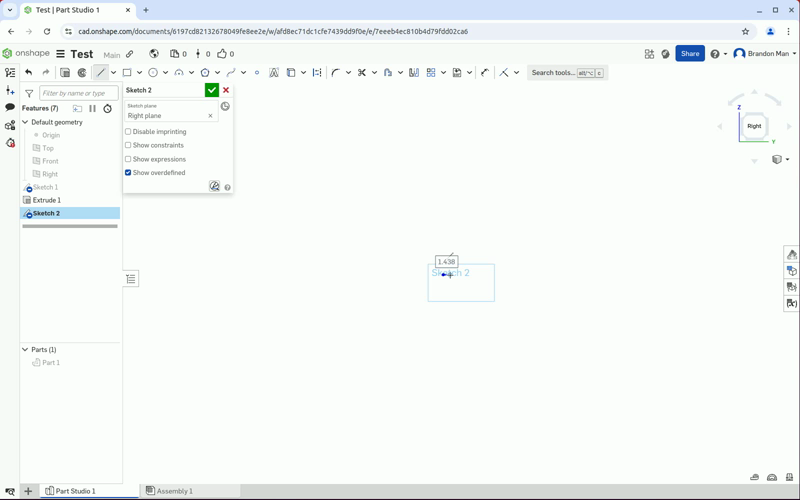
mouse_move(480, 274)
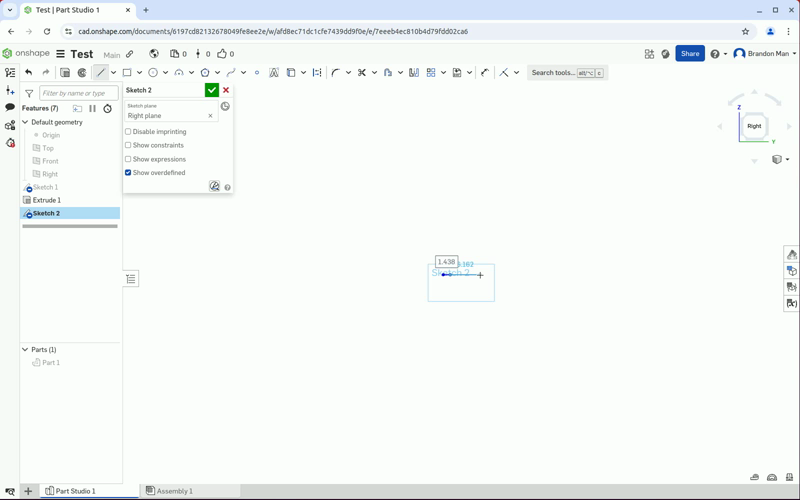
mouse_move(450, 273)
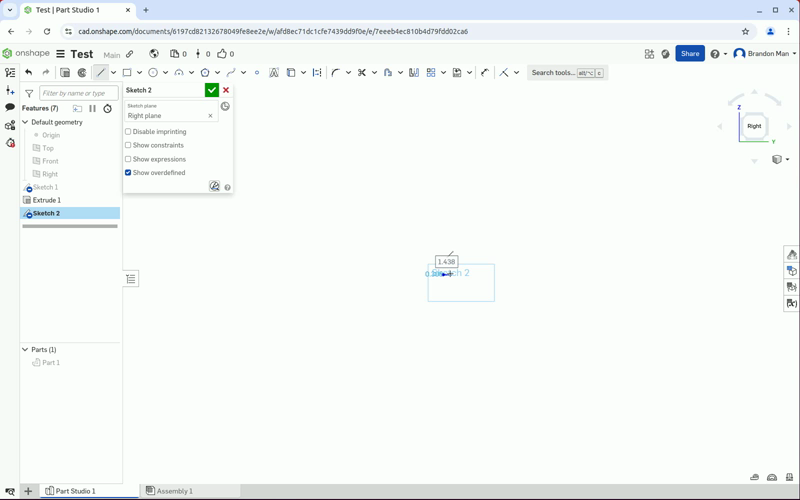
scroll(6)
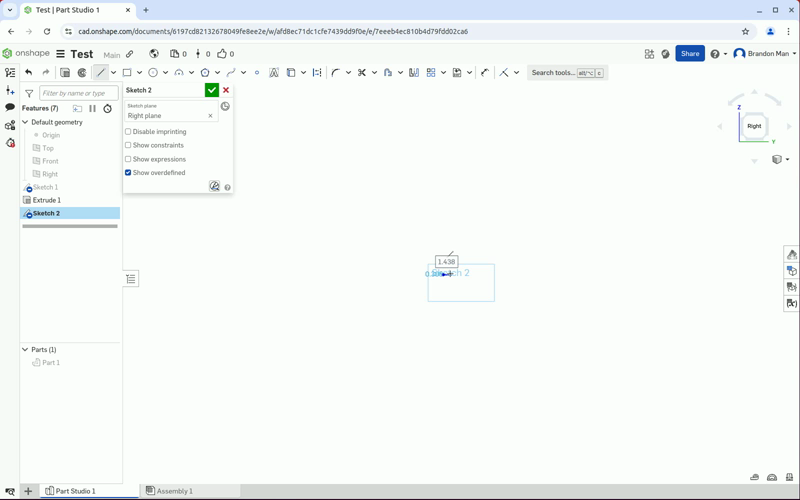
scroll(6)
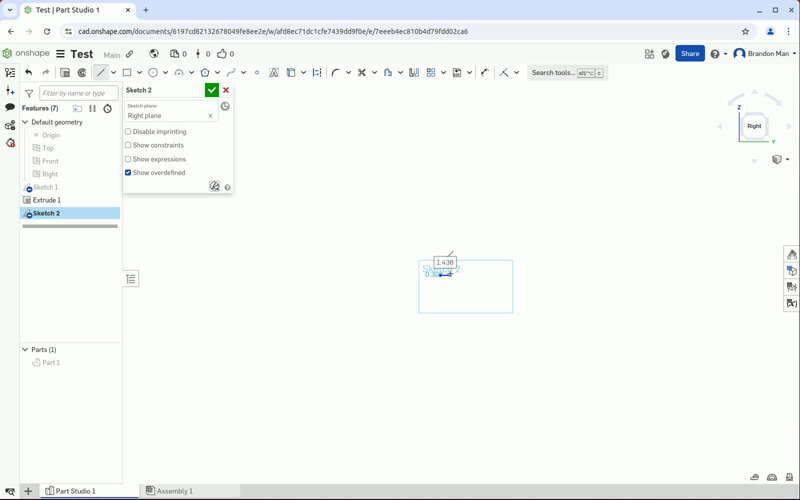
scroll(6)
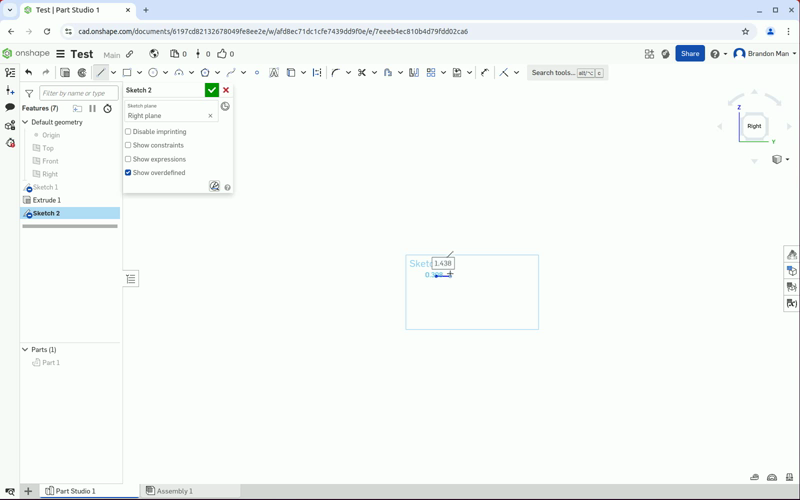
scroll(6)
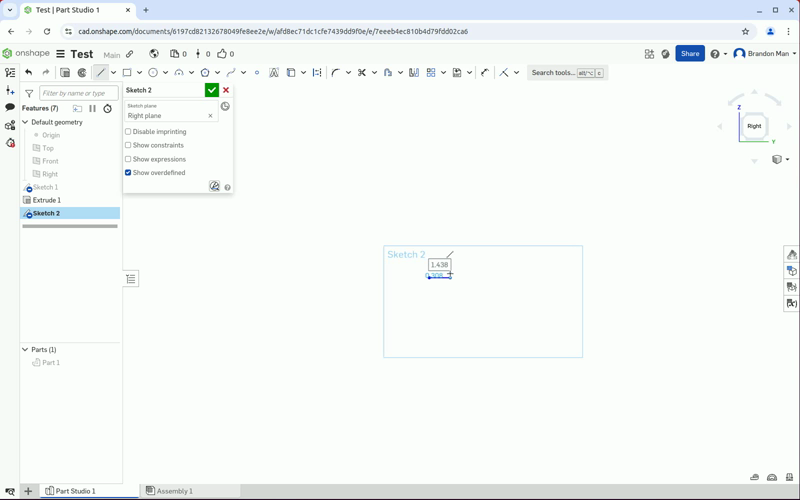
scroll(6)
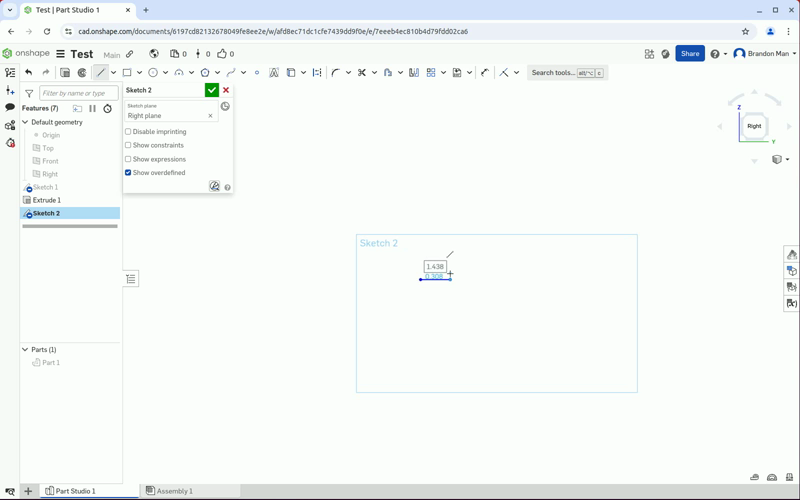
scroll(6)
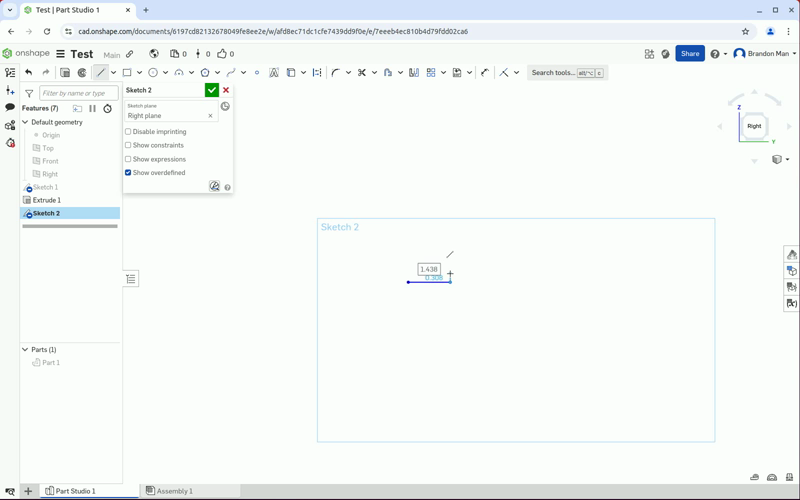
scroll(6)
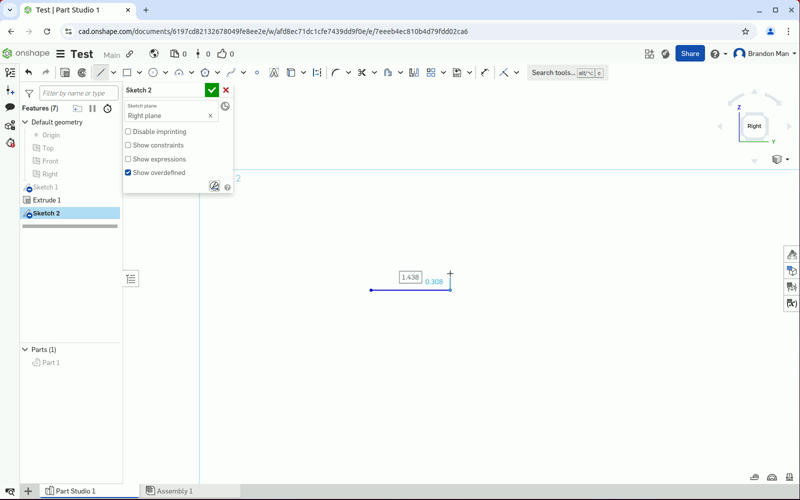
click(450, 273)
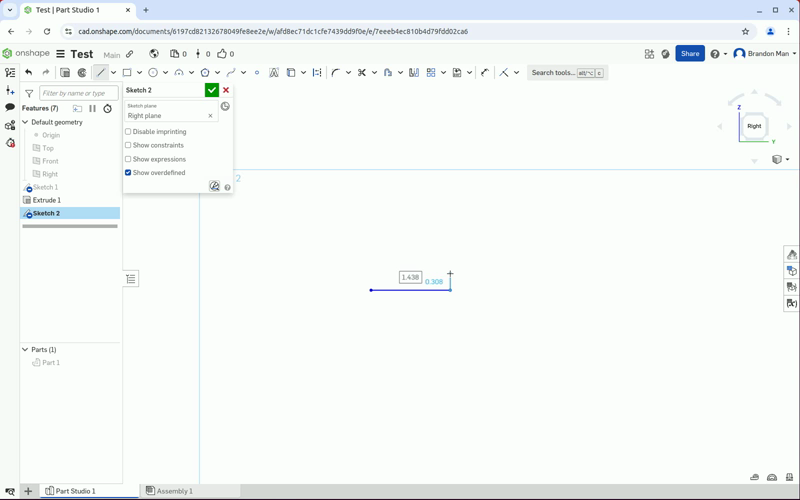
scroll(-6)
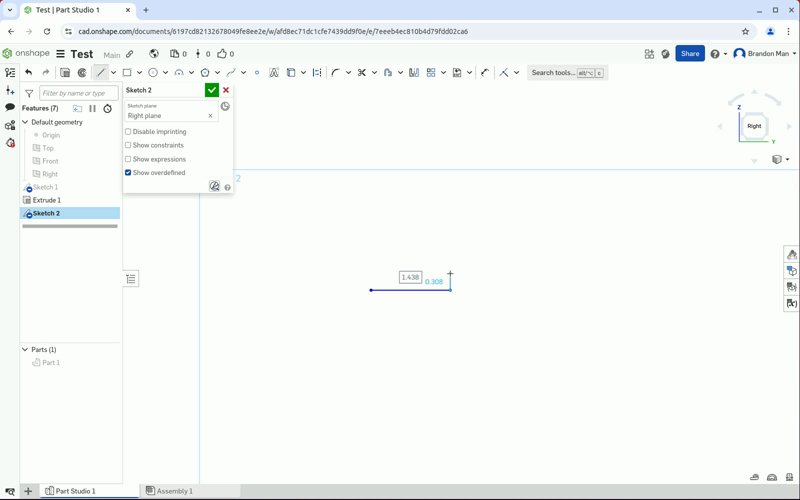
scroll(-6)
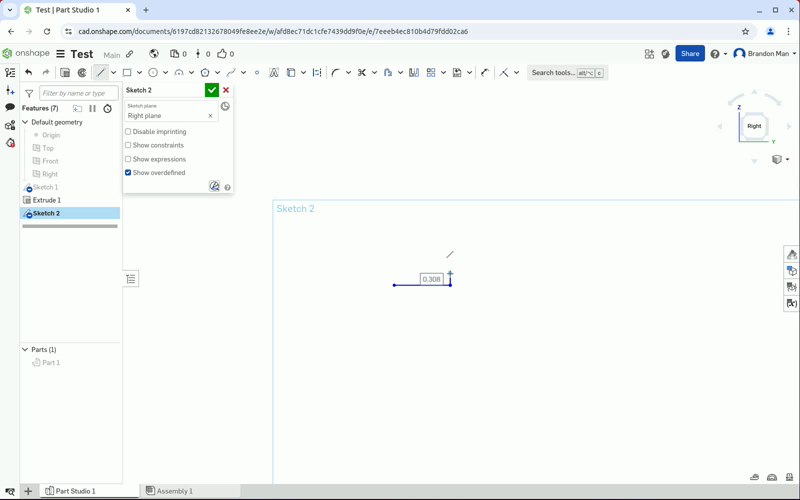
scroll(-6)
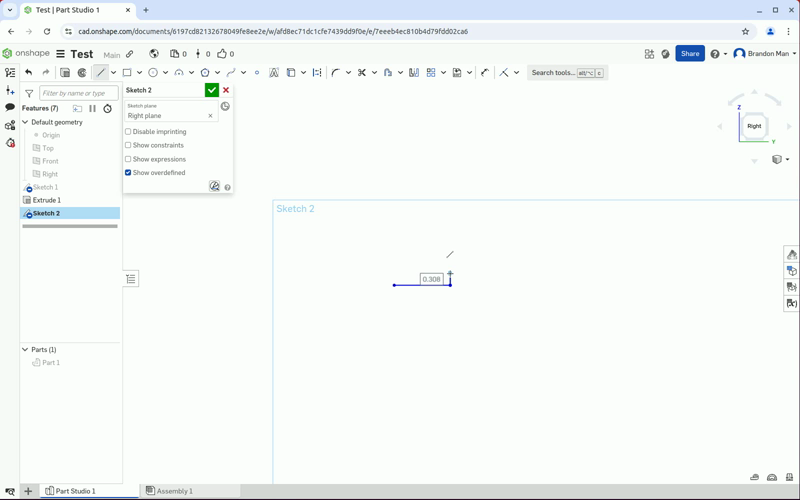
scroll(-6)
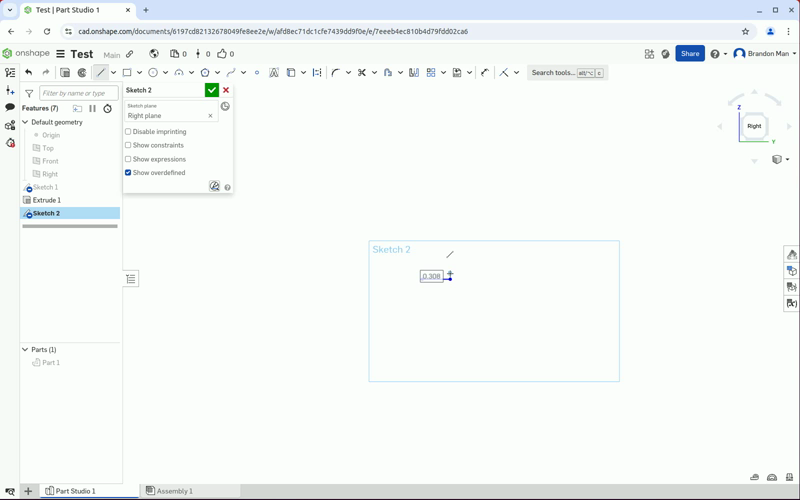
scroll(-6)
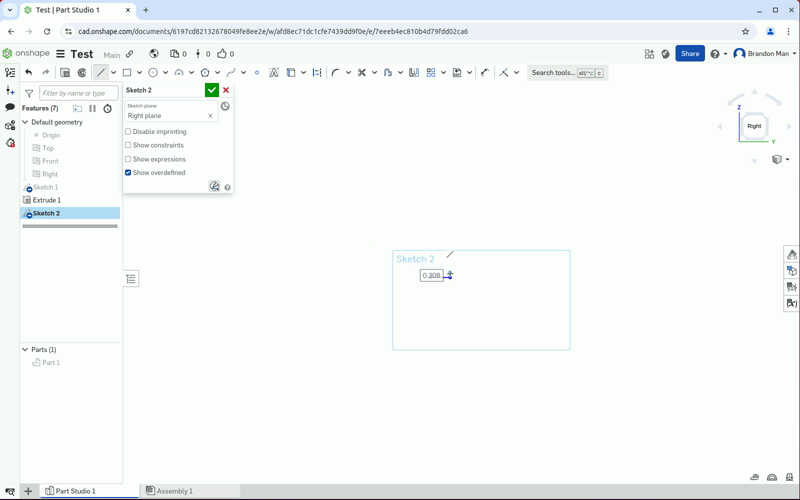
scroll(-6)
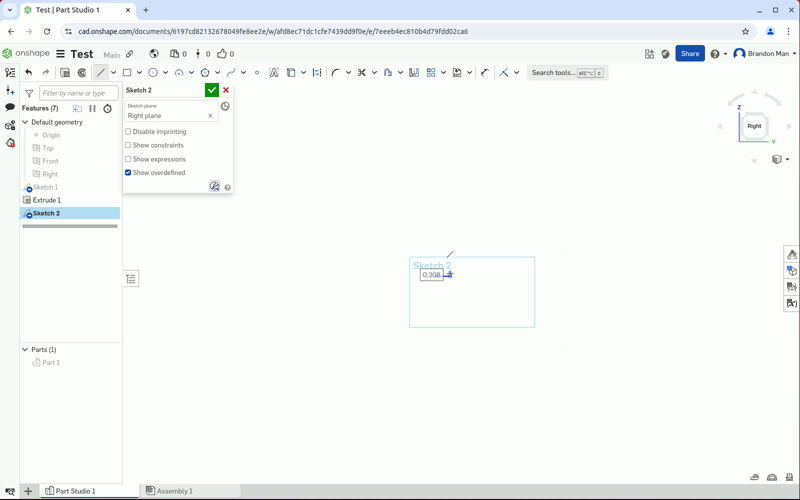
scroll(-6)
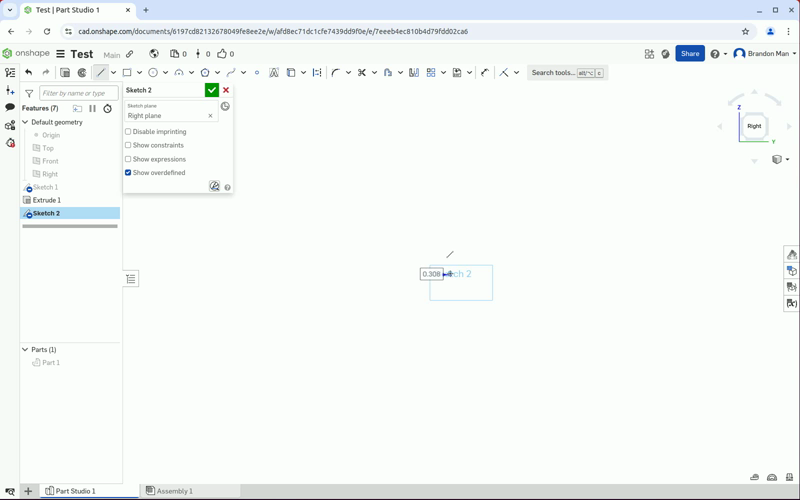
key_up(shift)
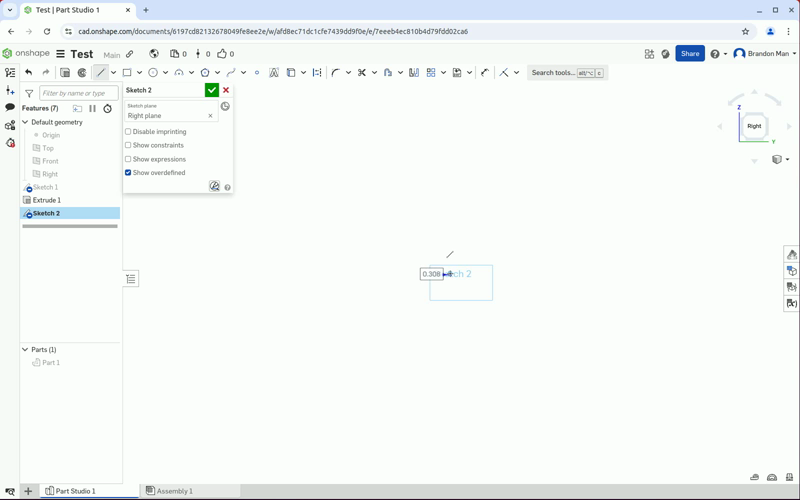
key_down(shift)
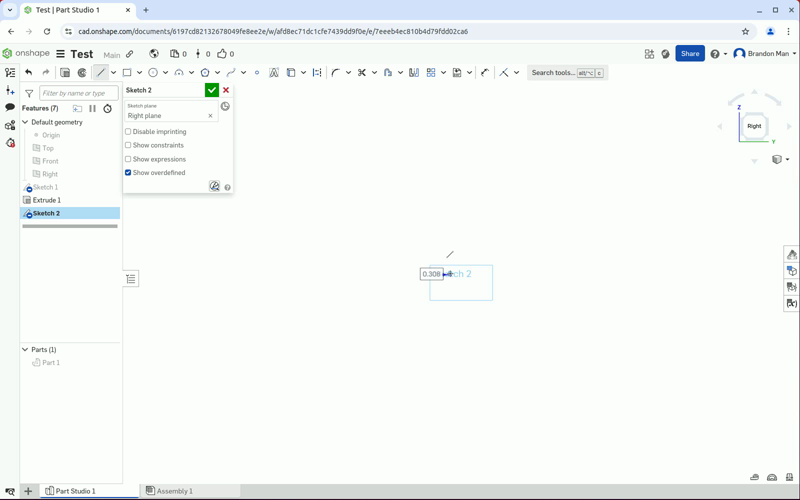
mouse_move(480, 273)
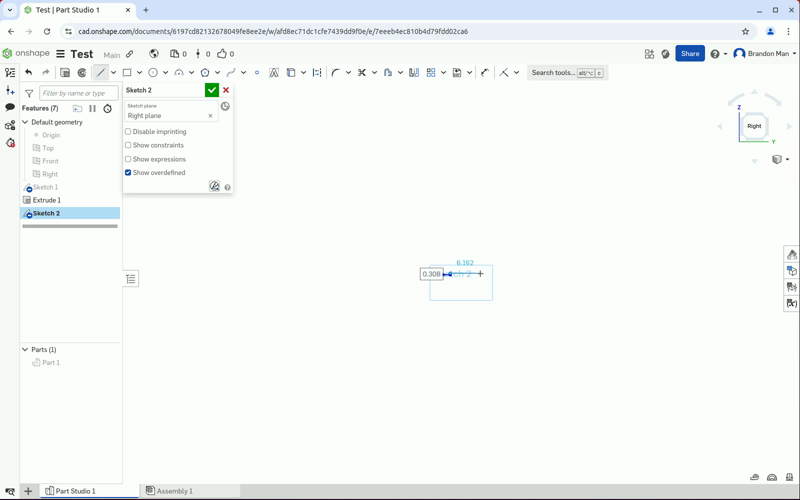
mouse_move(443, 273)
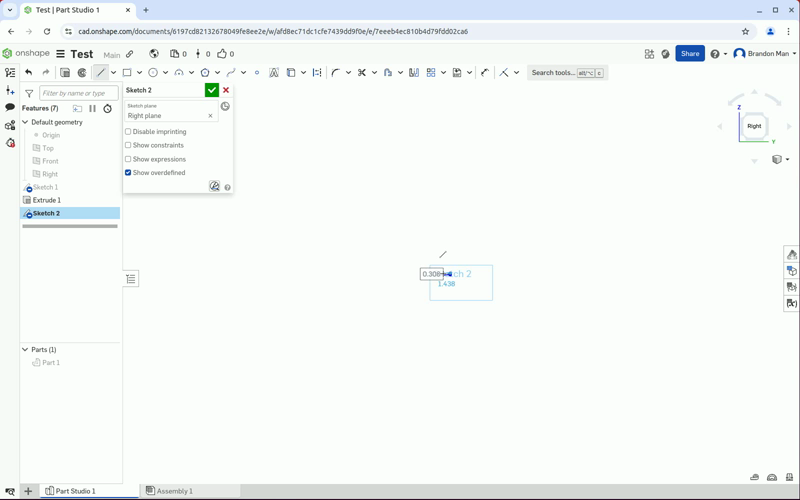
scroll(6)
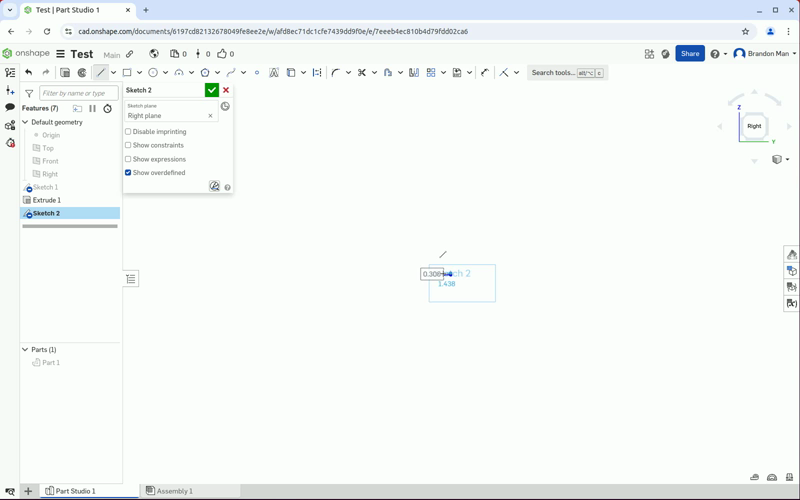
scroll(6)
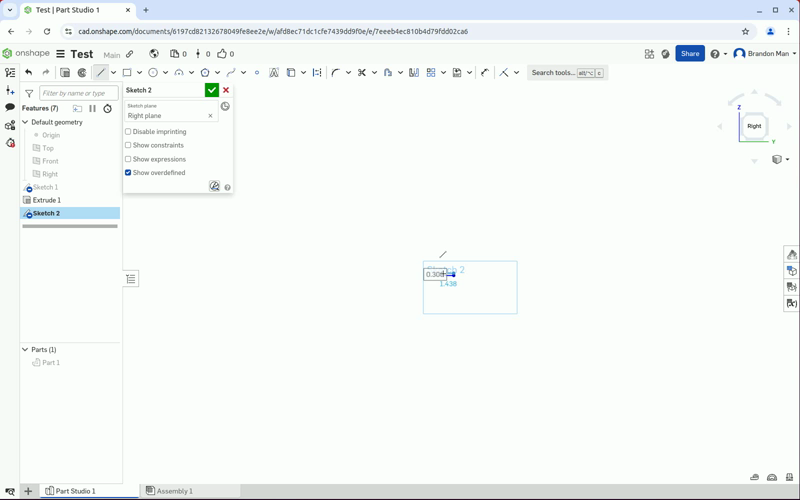
scroll(6)
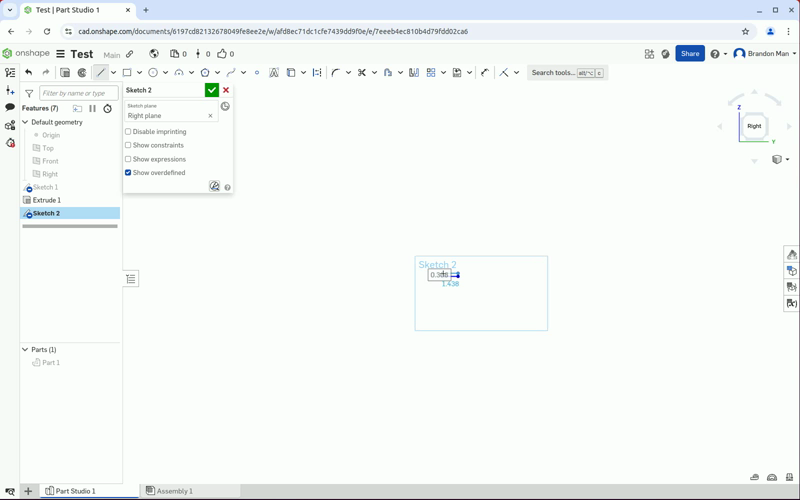
scroll(6)
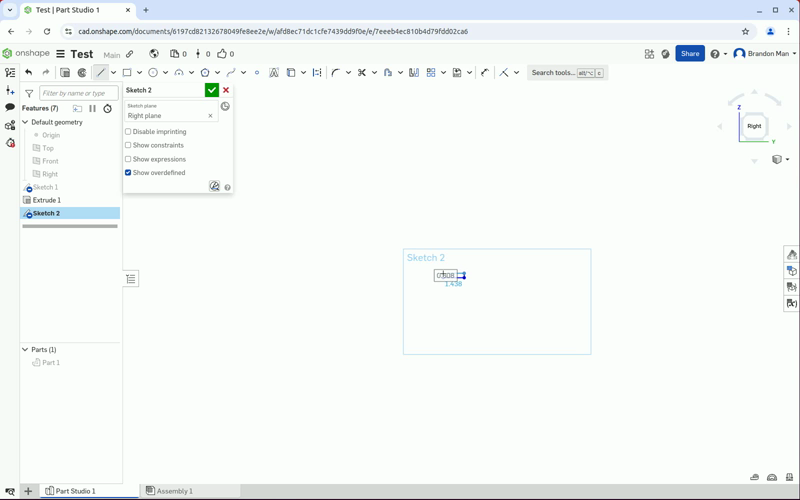
scroll(6)
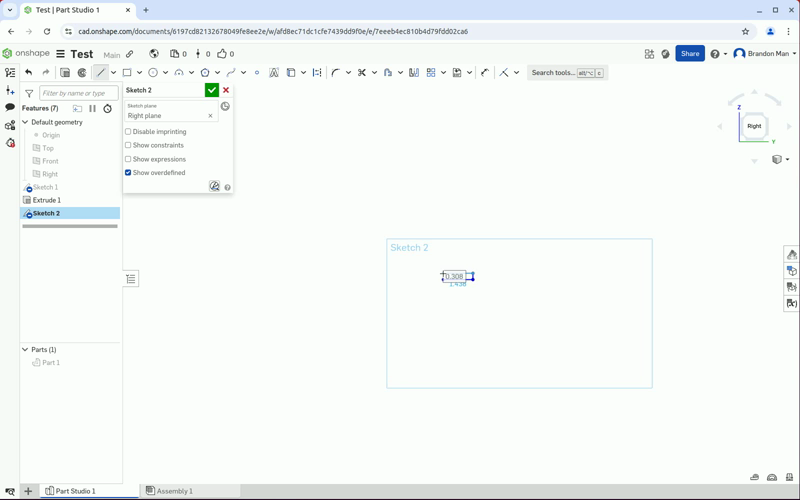
scroll(6)
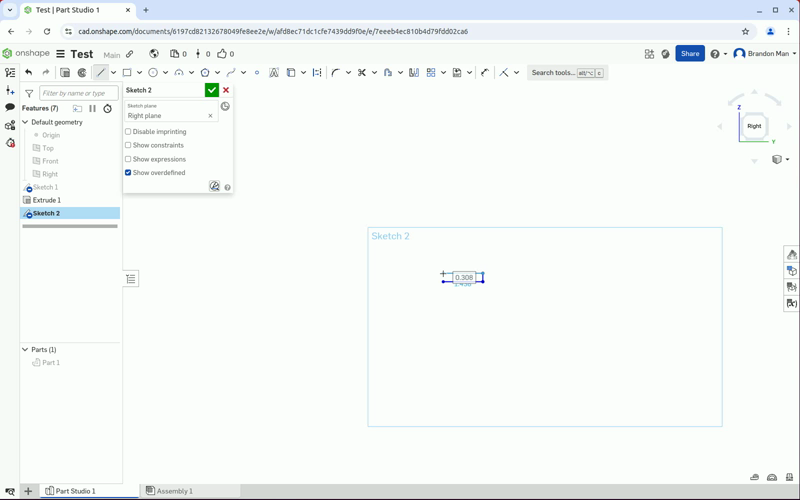
scroll(6)
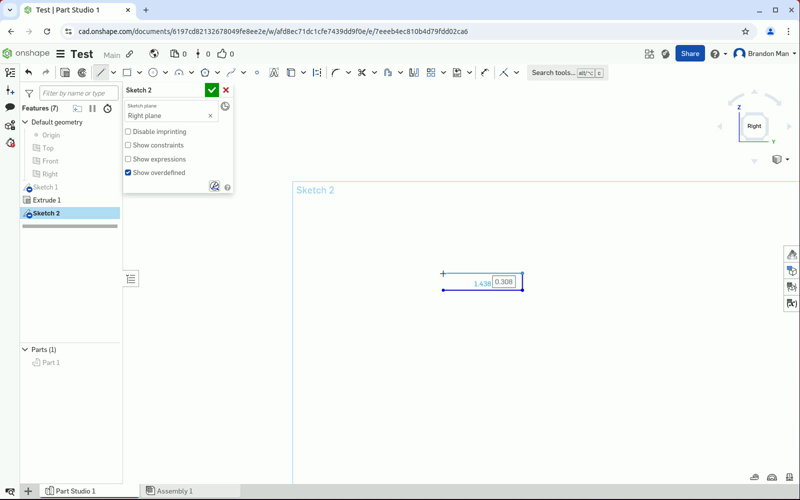
click(443, 273)
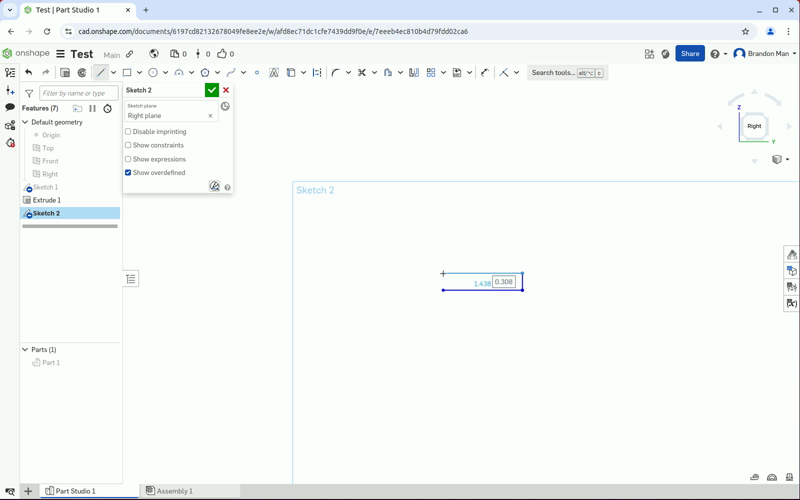
scroll(-6)
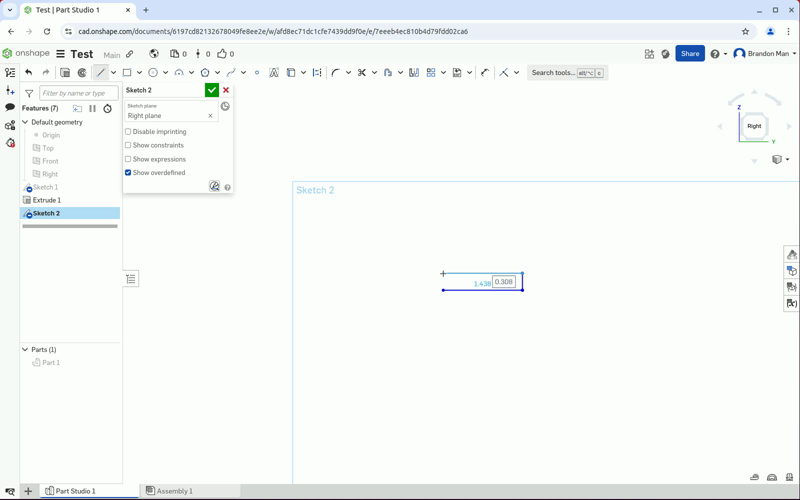
scroll(-6)
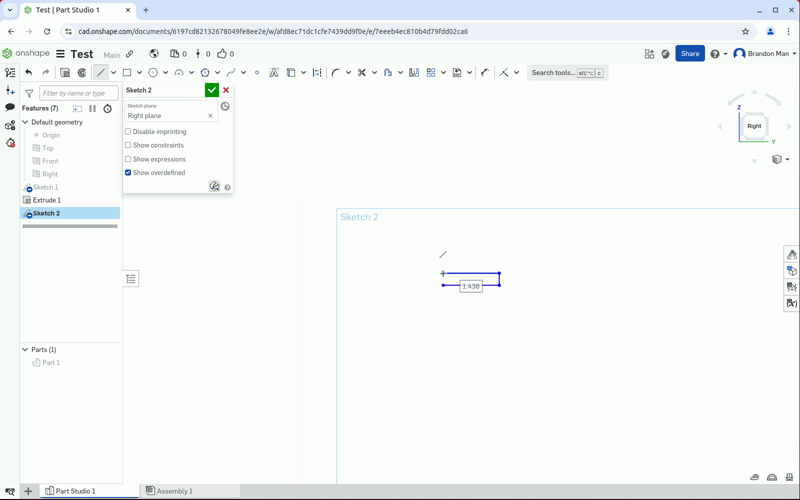
scroll(-6)
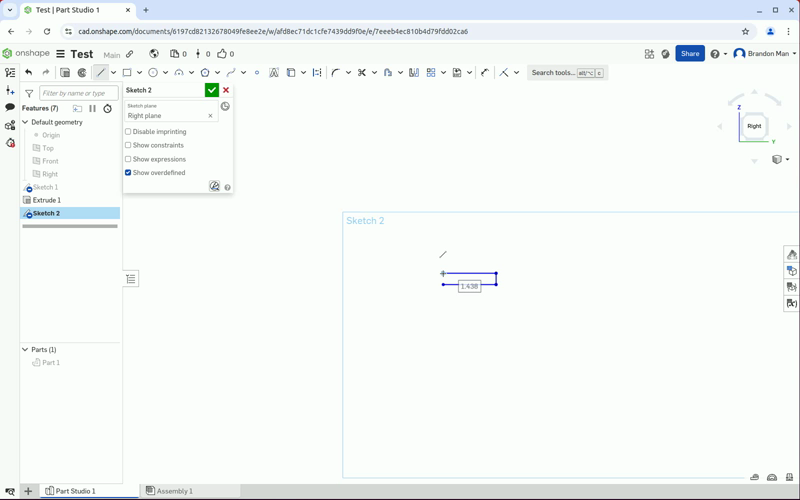
scroll(-6)
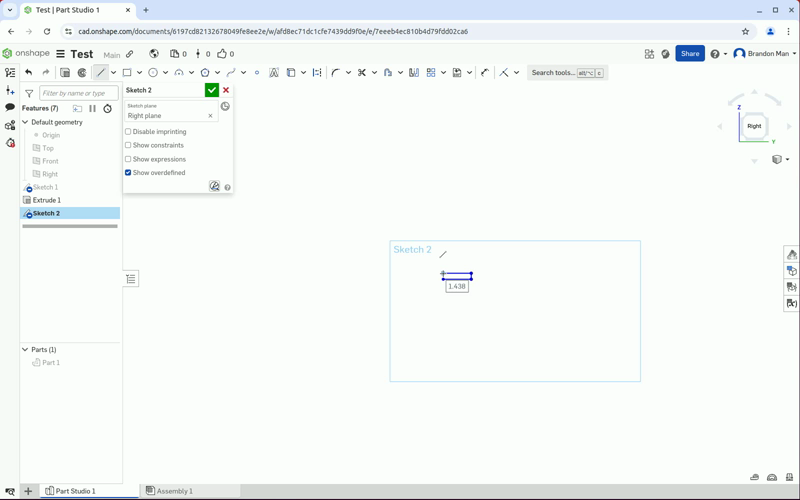
scroll(-6)
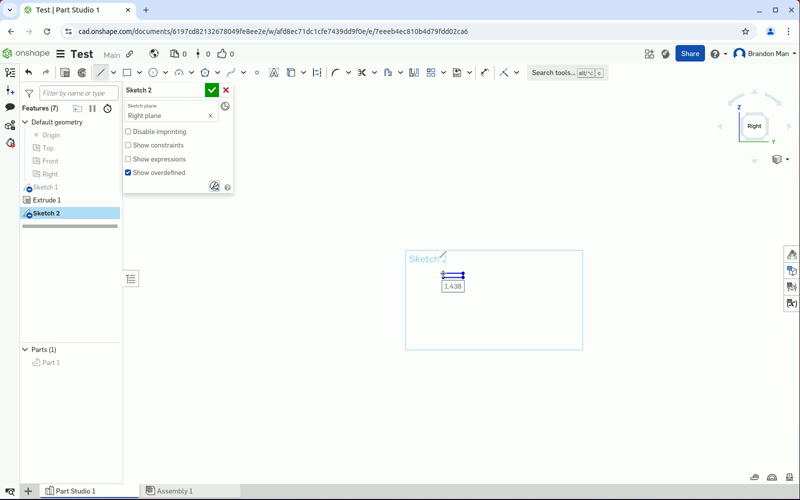
scroll(-6)
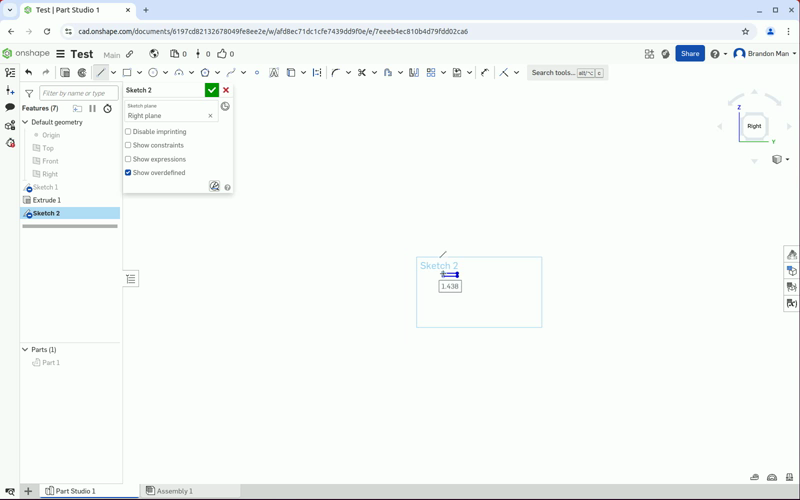
scroll(-6)
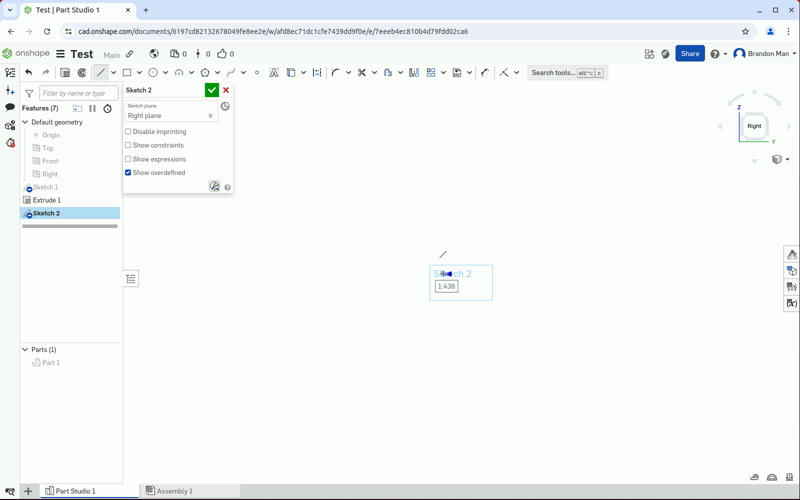
key_up(shift)
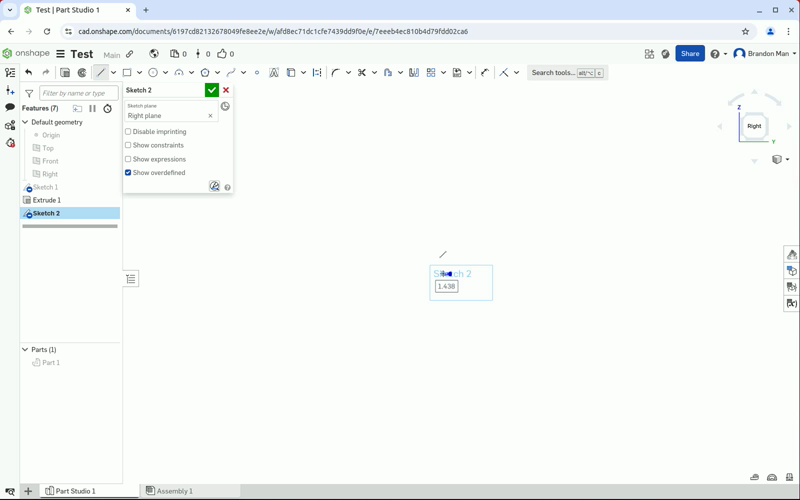
mouse_move(473, 273)
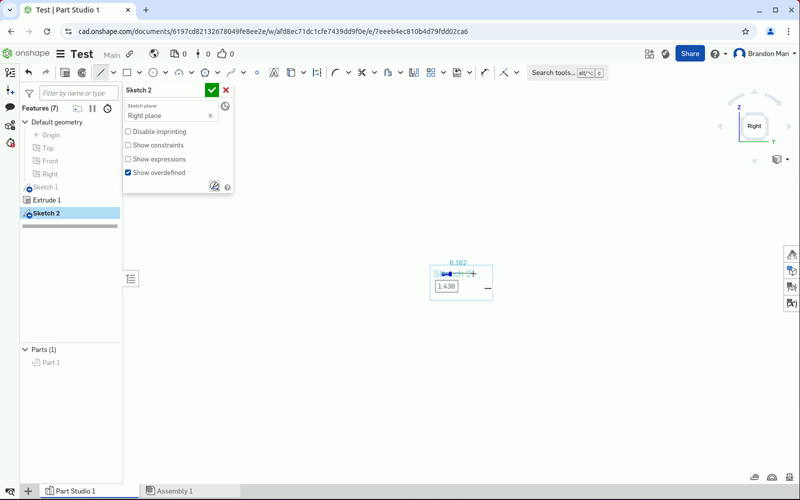
key_down(shift)
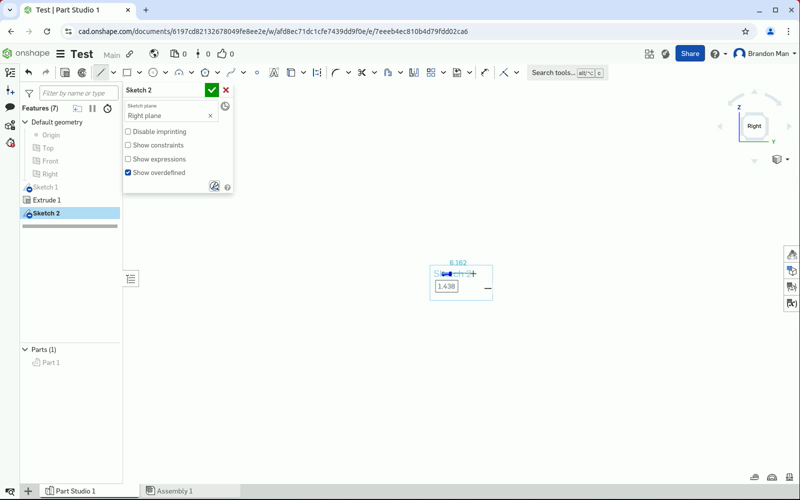
mouse_move(443, 274)
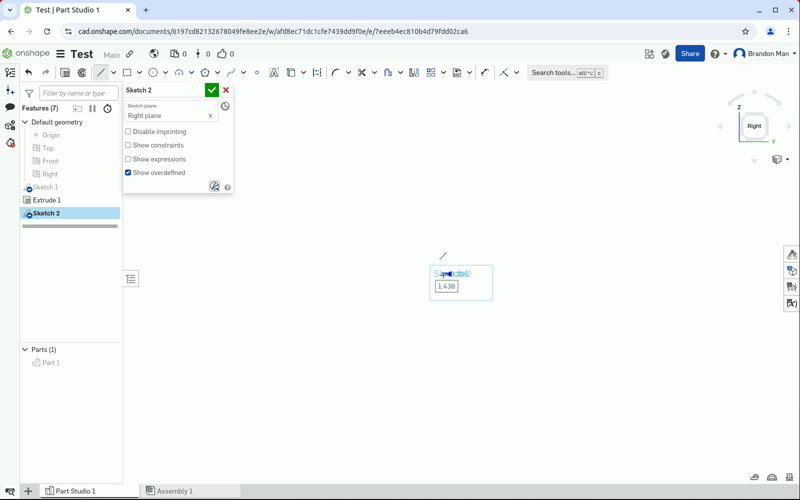
scroll(6)
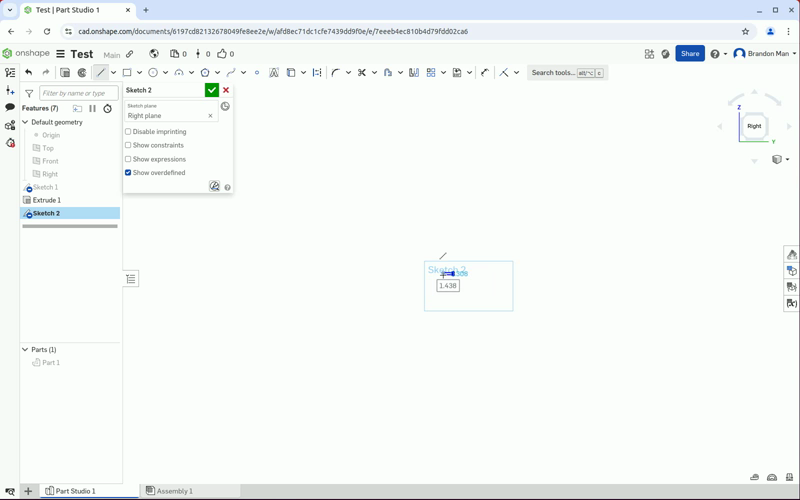
scroll(6)
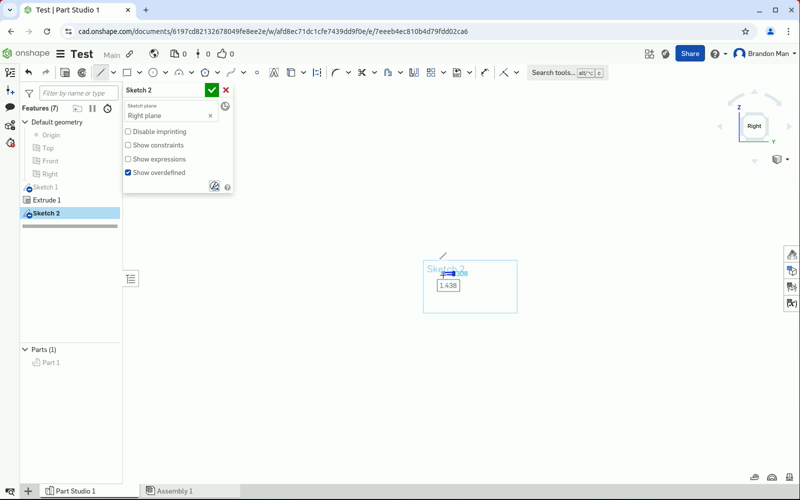
scroll(6)
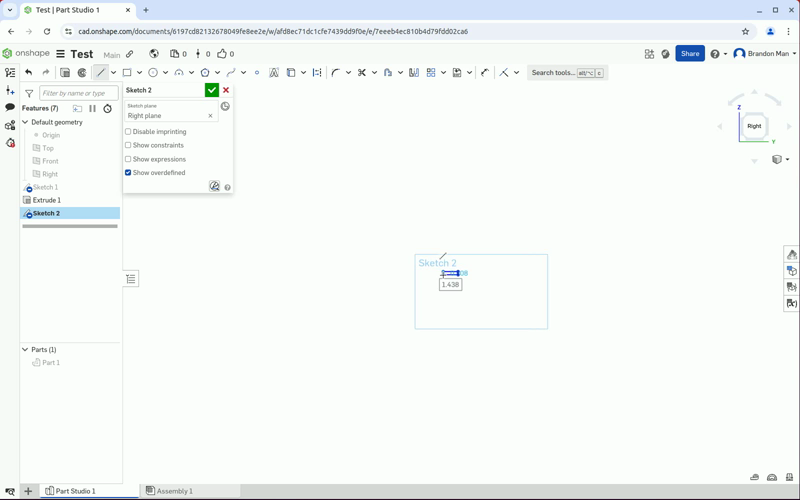
scroll(6)
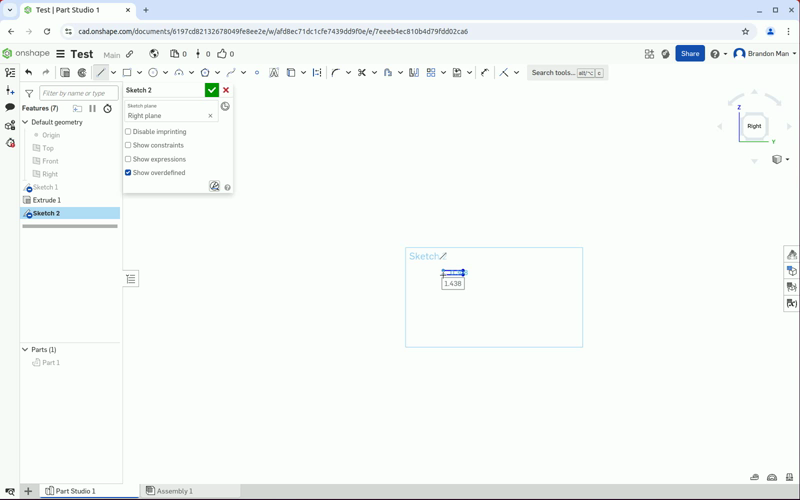
scroll(6)
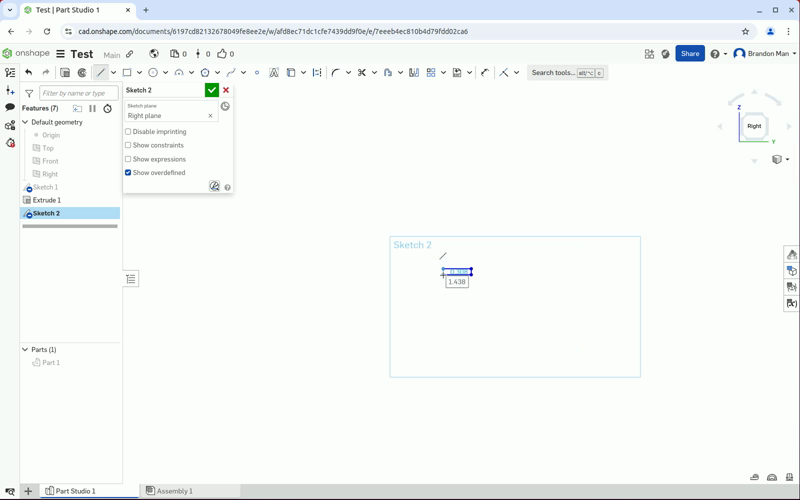
scroll(6)
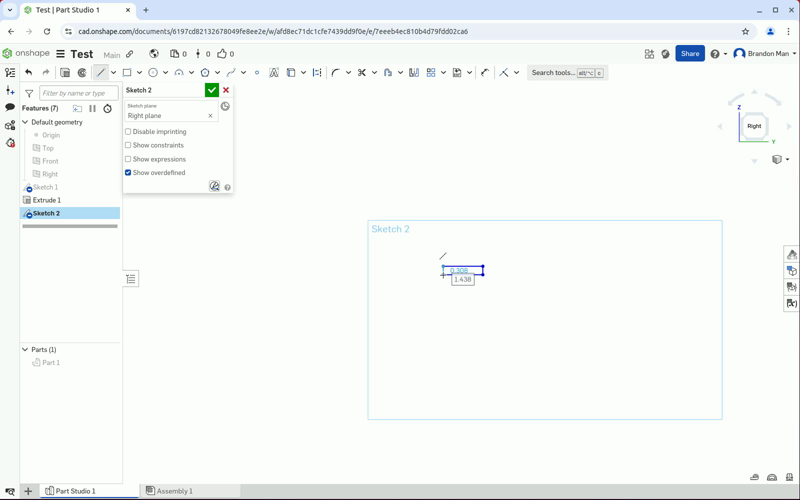
scroll(6)
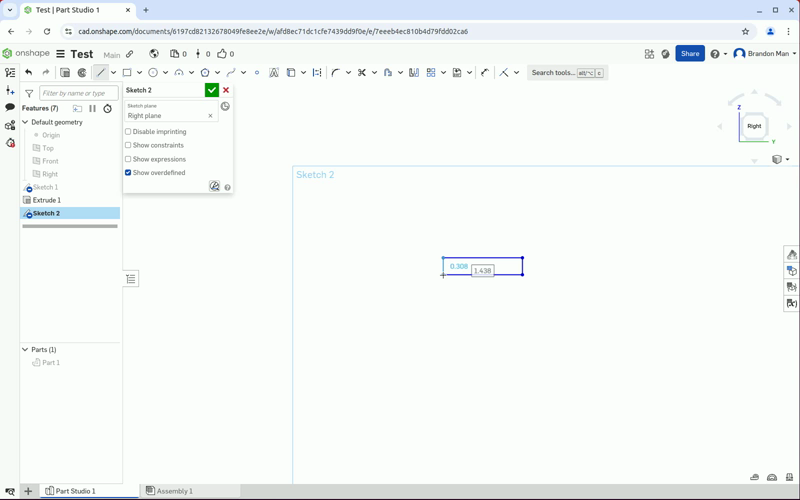
key_up(shift)
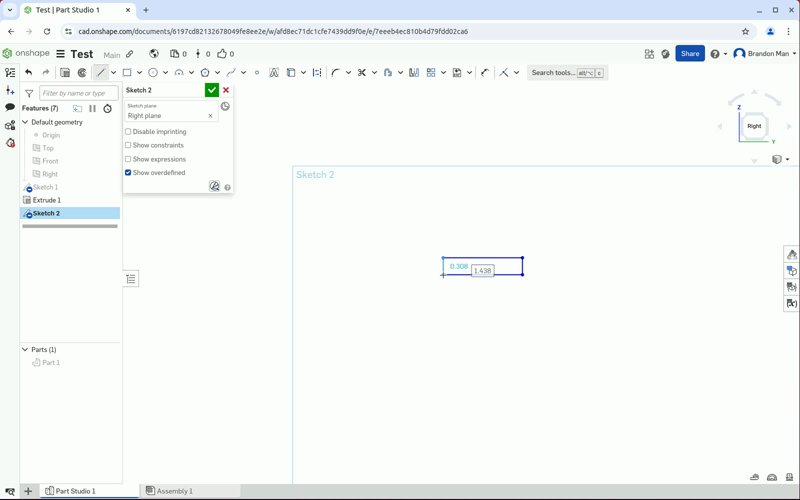
click(443, 274)
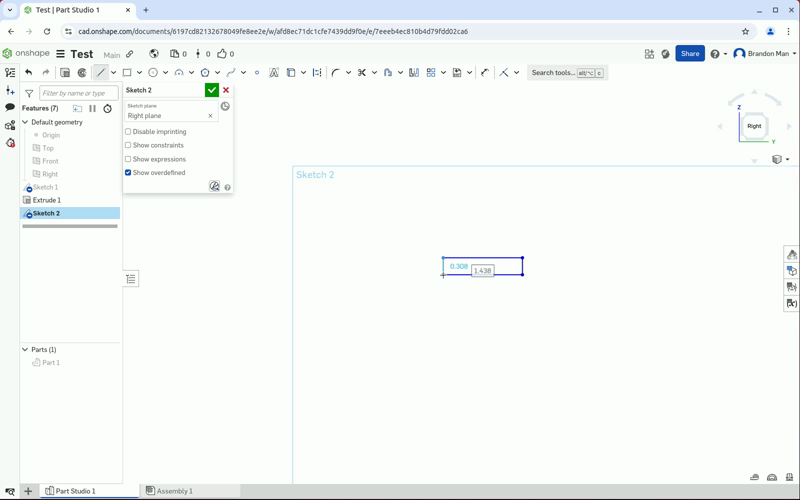
scroll(-6)
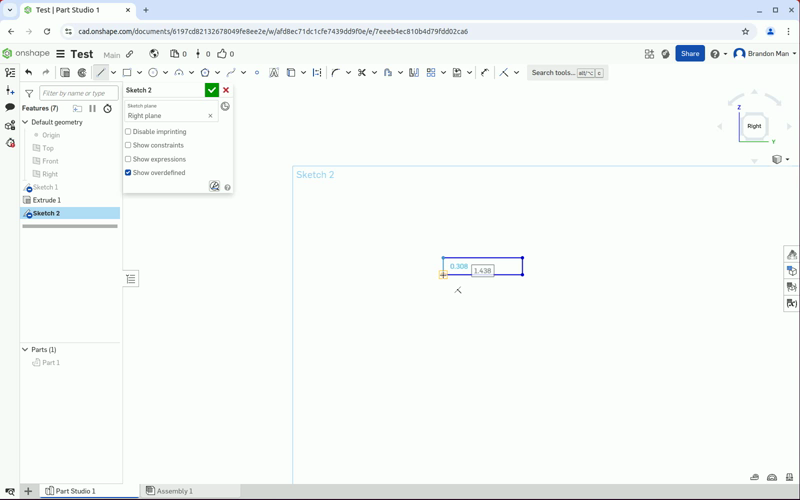
scroll(-6)
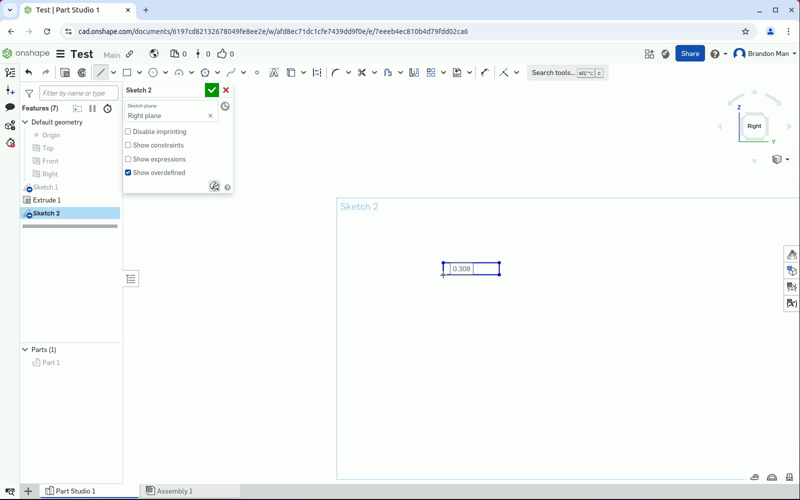
scroll(-6)
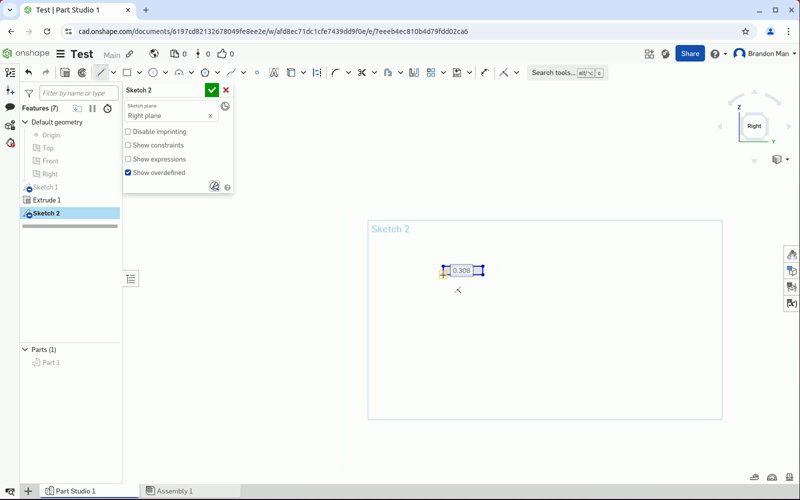
scroll(-6)
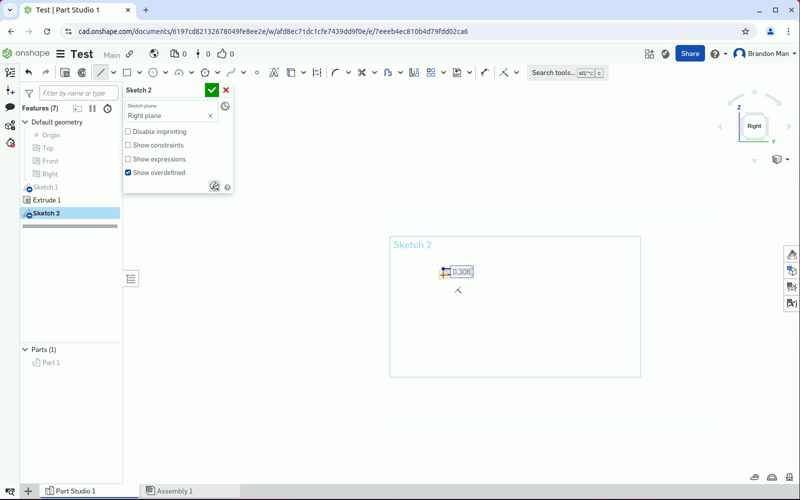
scroll(-6)
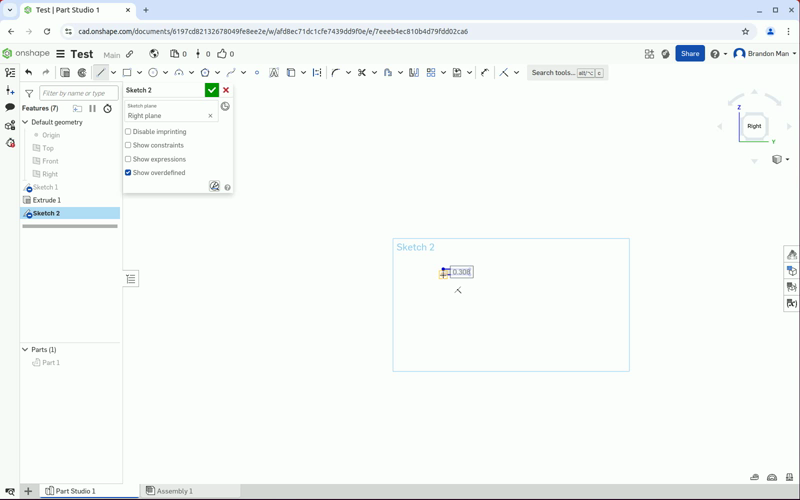
scroll(-6)
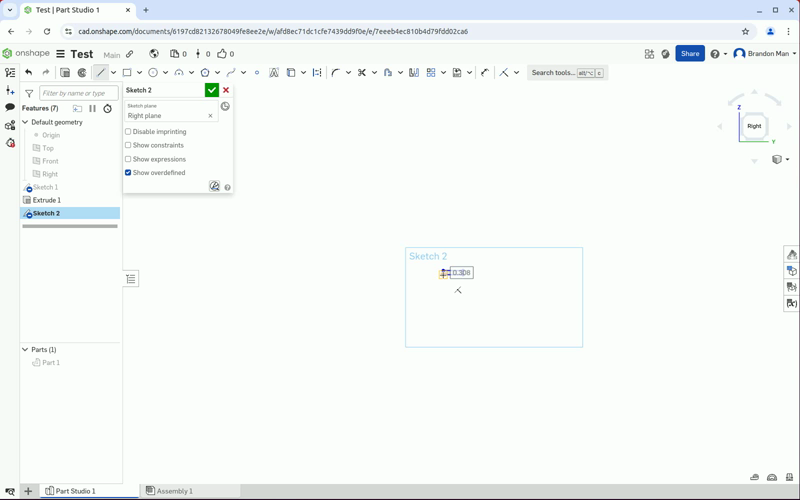
scroll(-6)
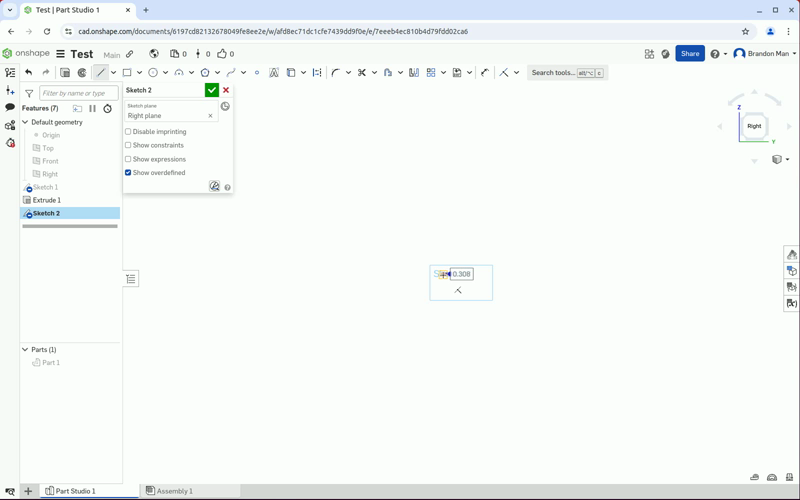
key(esc)
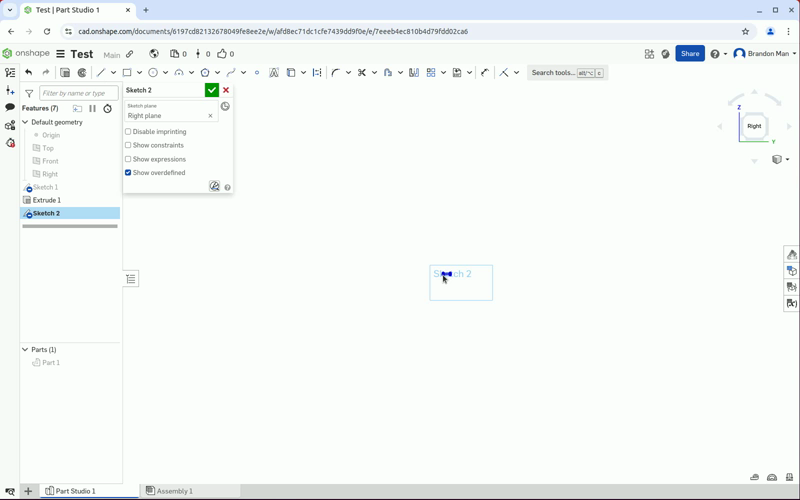
mouse_move(449, 273)
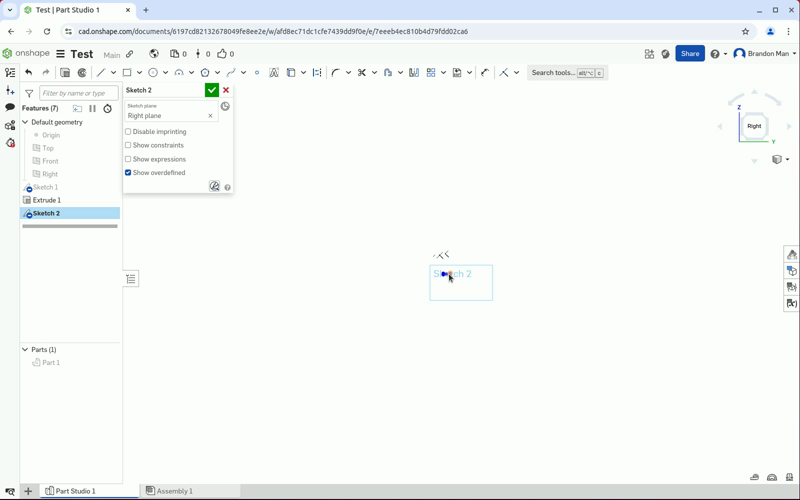
scroll(6)
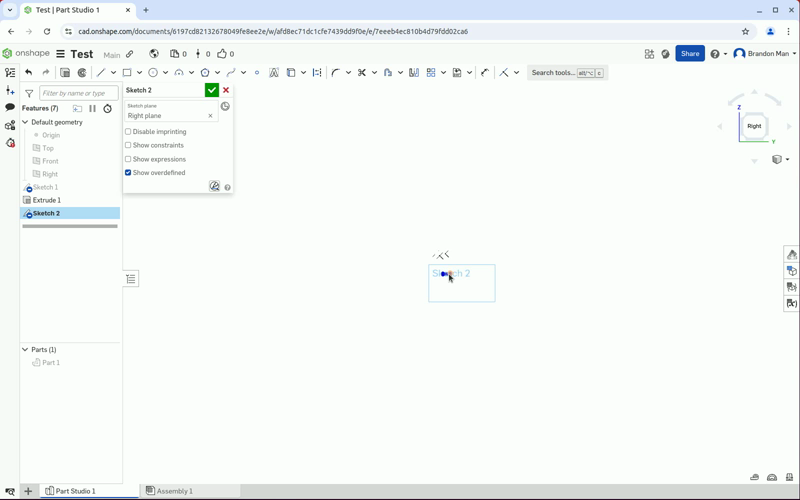
scroll(6)
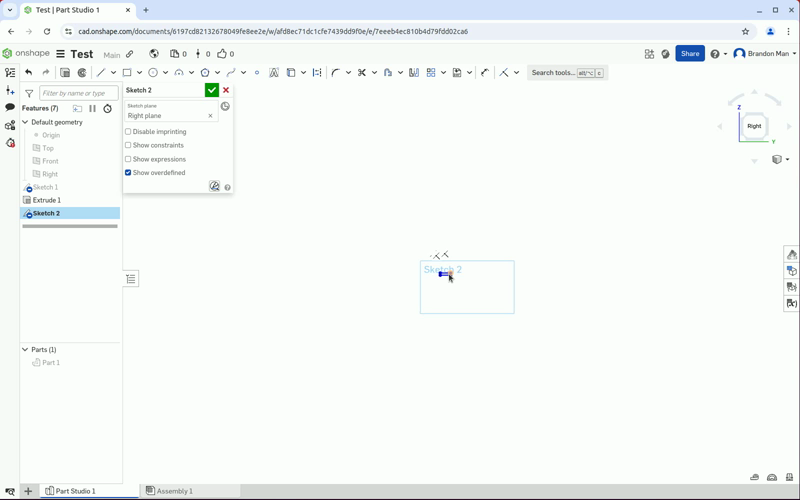
scroll(6)
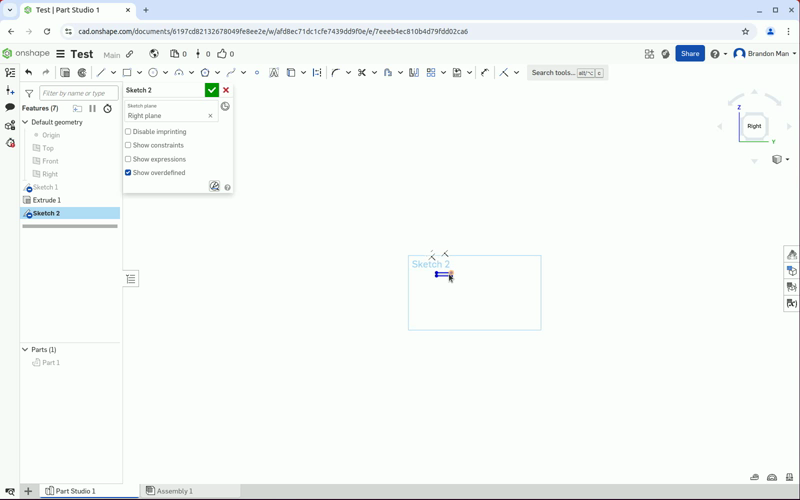
scroll(6)
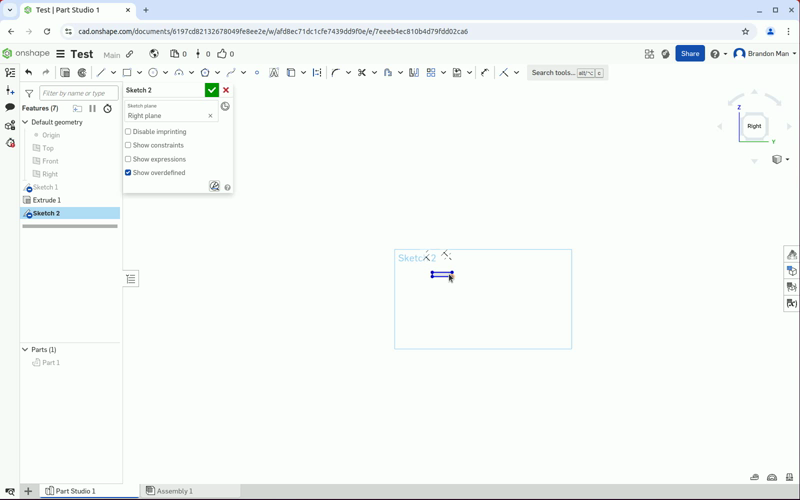
scroll(6)
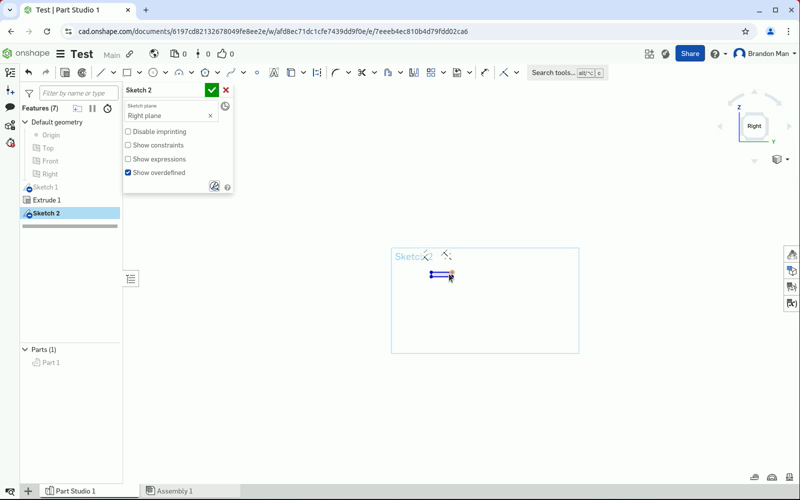
scroll(6)
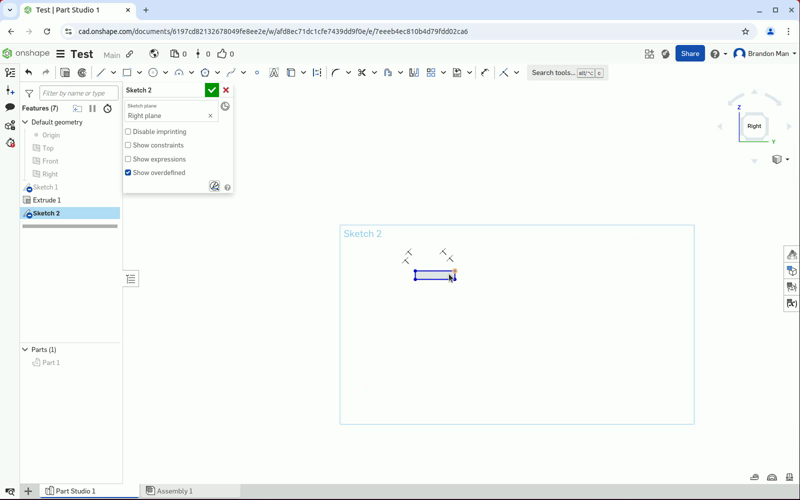
scroll(6)
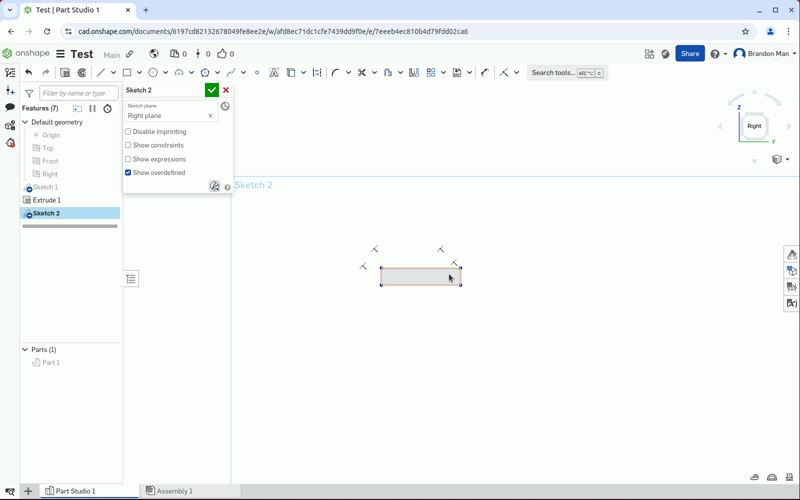
click(449, 273)
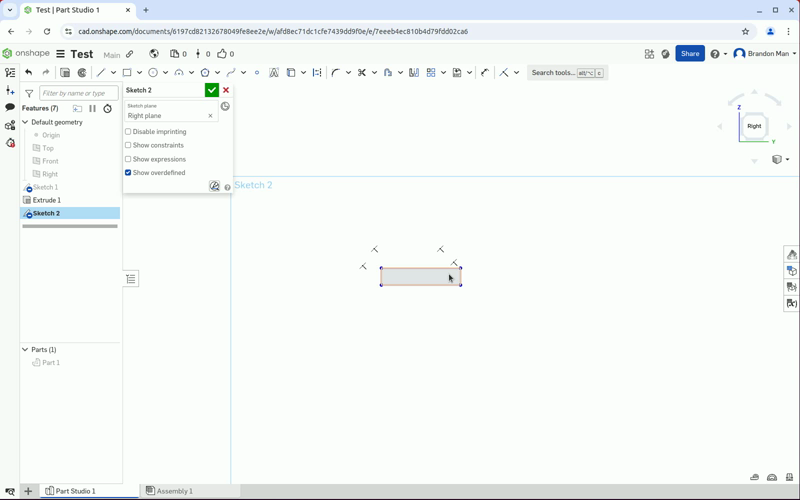
scroll(-6)
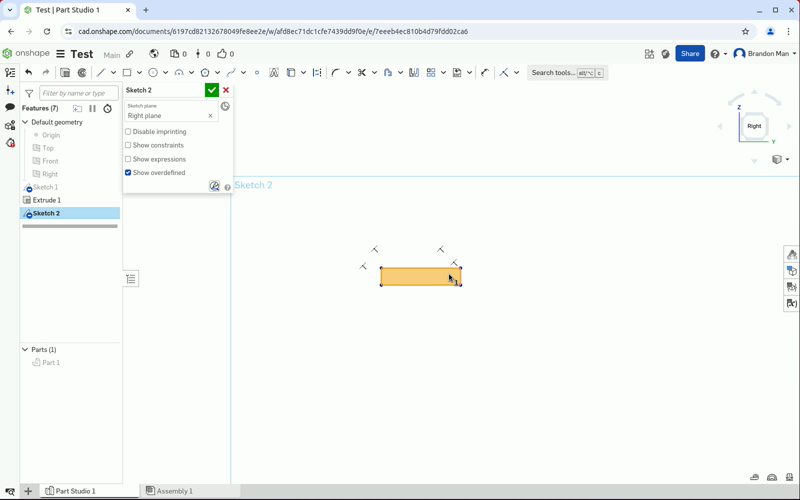
scroll(-6)
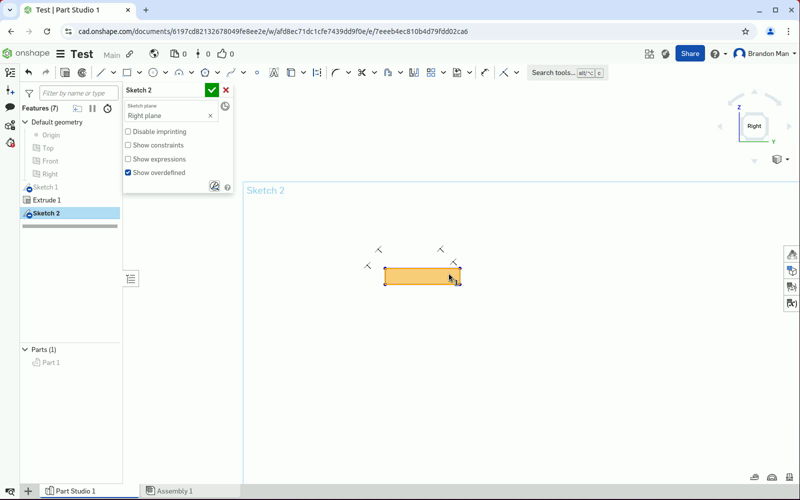
scroll(-6)
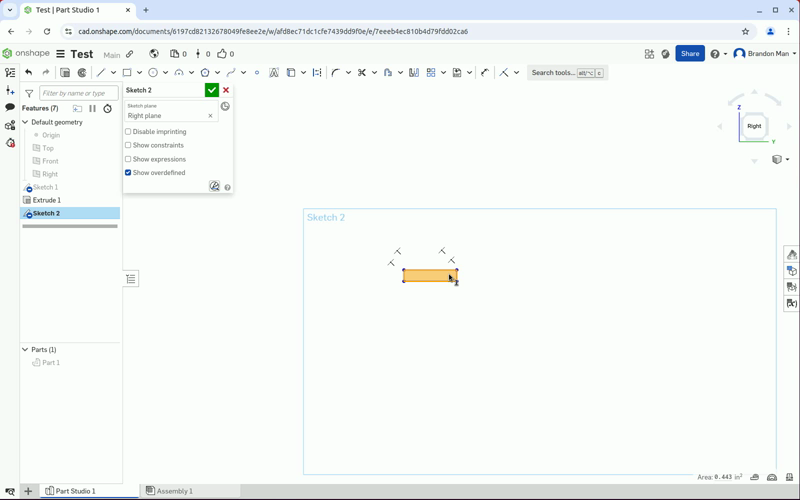
scroll(-6)
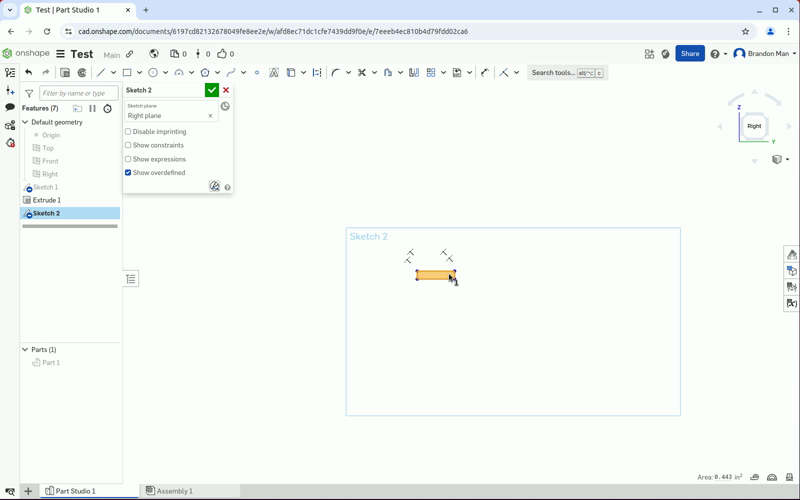
scroll(-6)
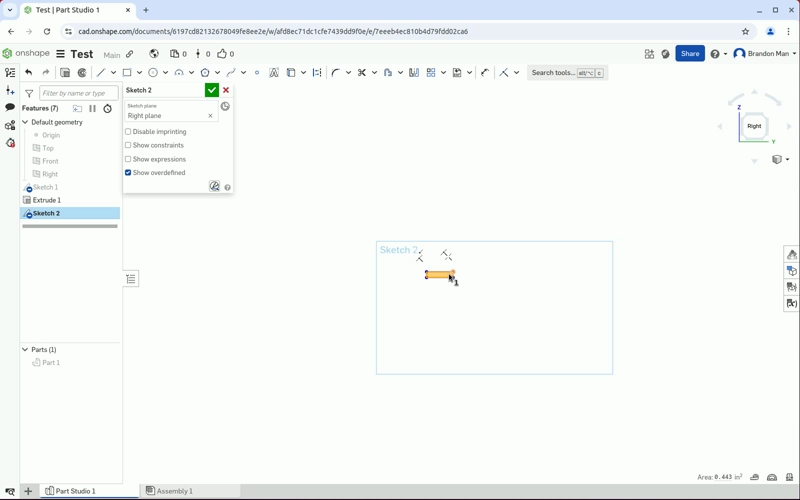
scroll(-6)
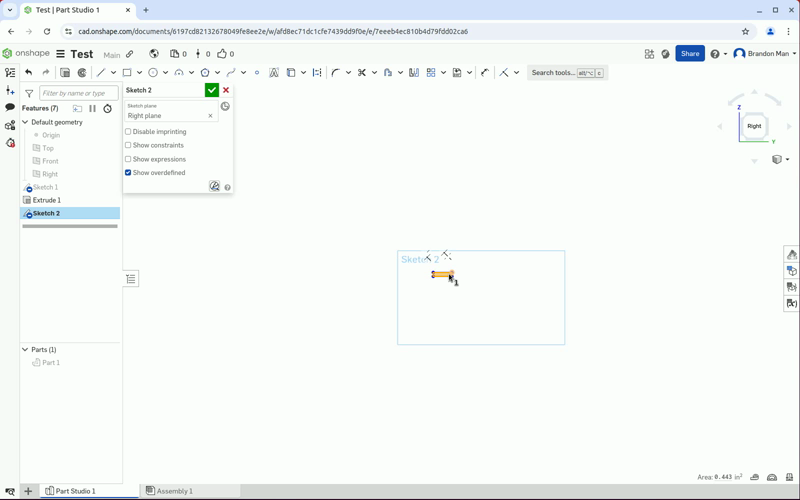
scroll(-6)
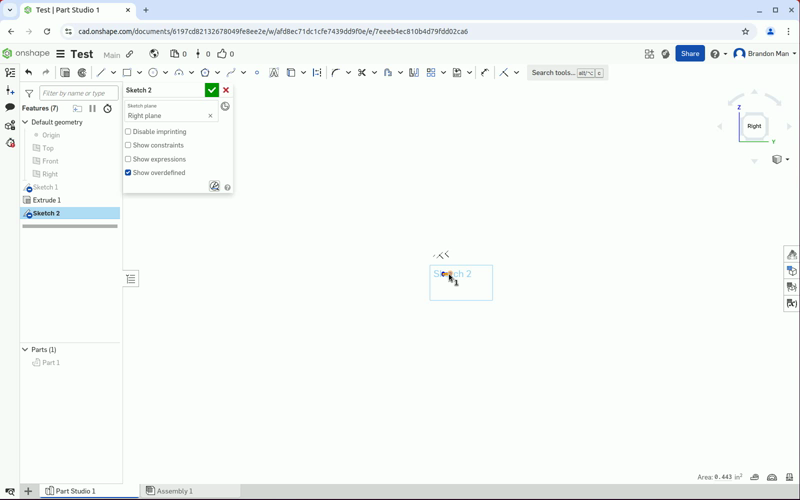
mouse_move(73, 352)
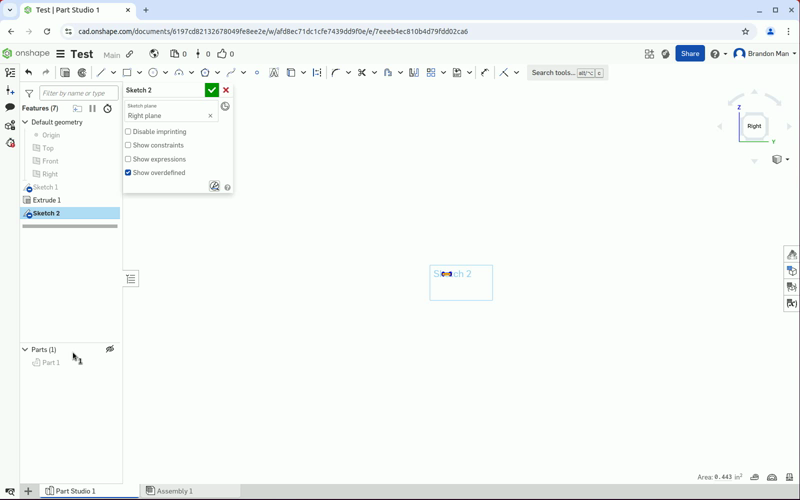
key(shift+y)
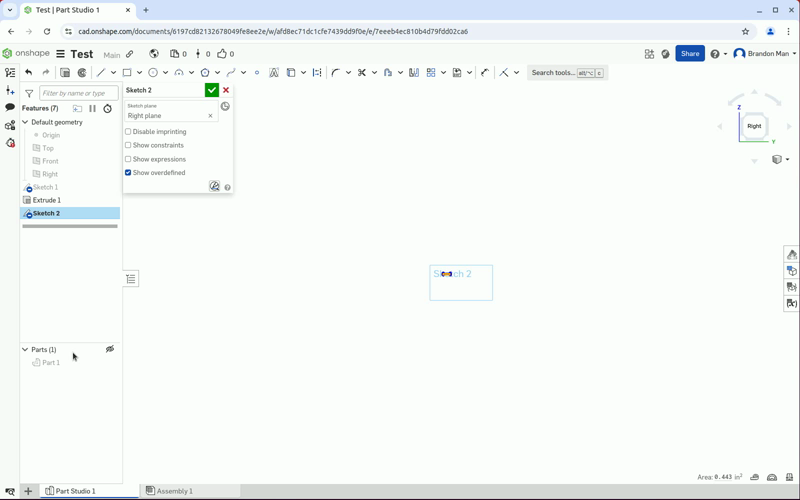
key(shift+e)
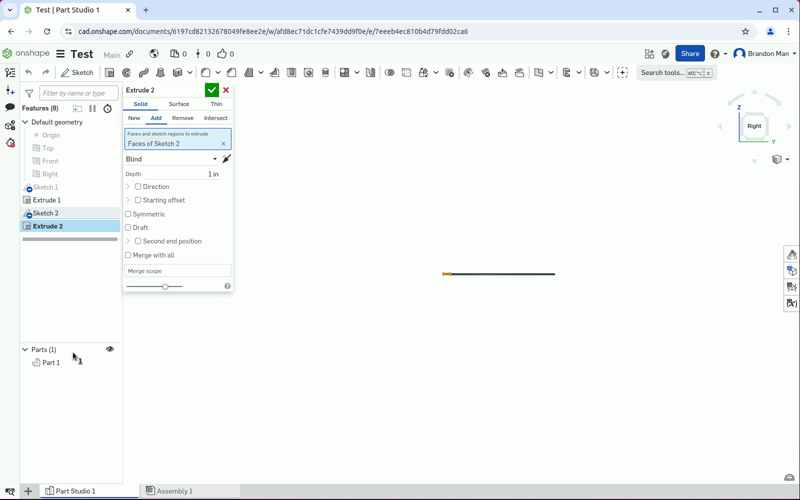
mouse_move(143, 106)
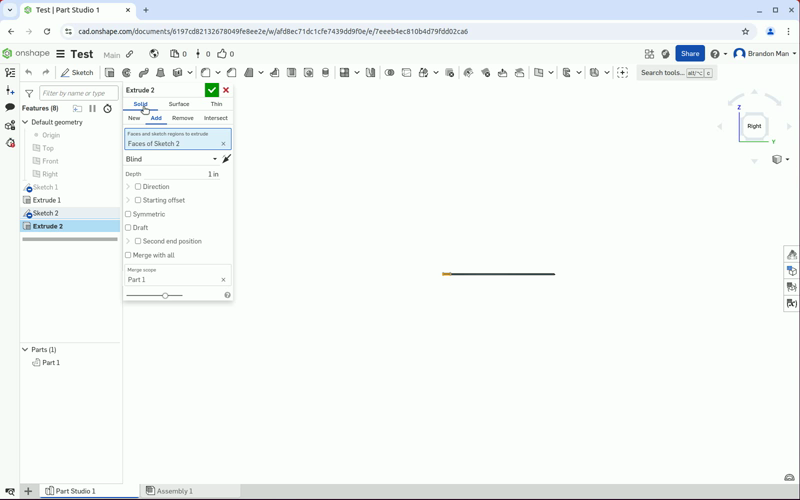
click(143, 106)
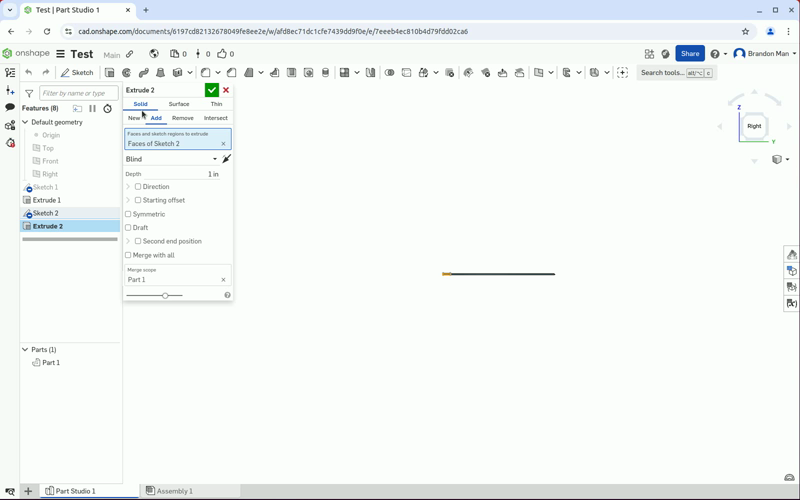
mouse_move(137, 120)
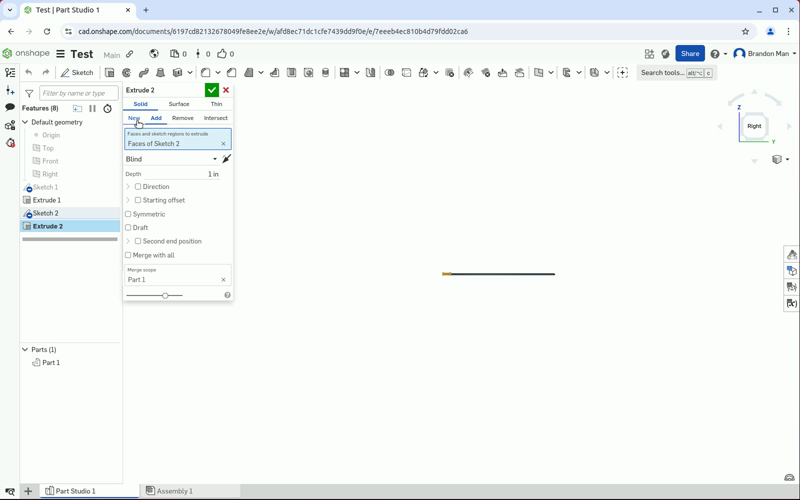
click(137, 120)
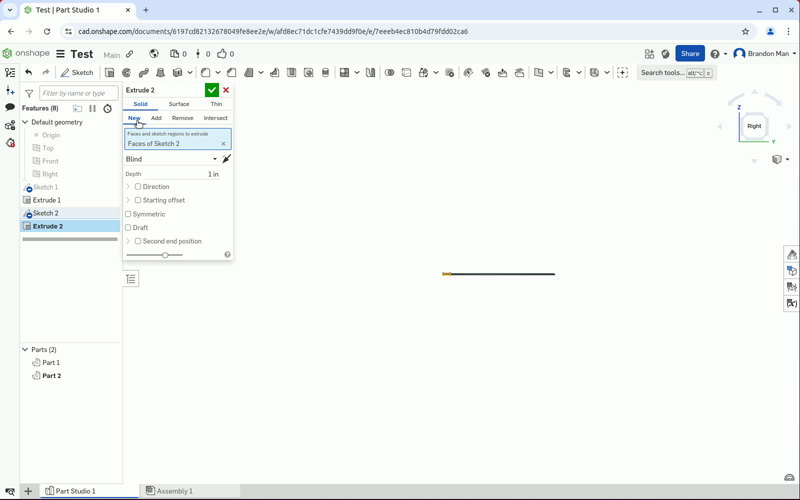
key(tab, 4)
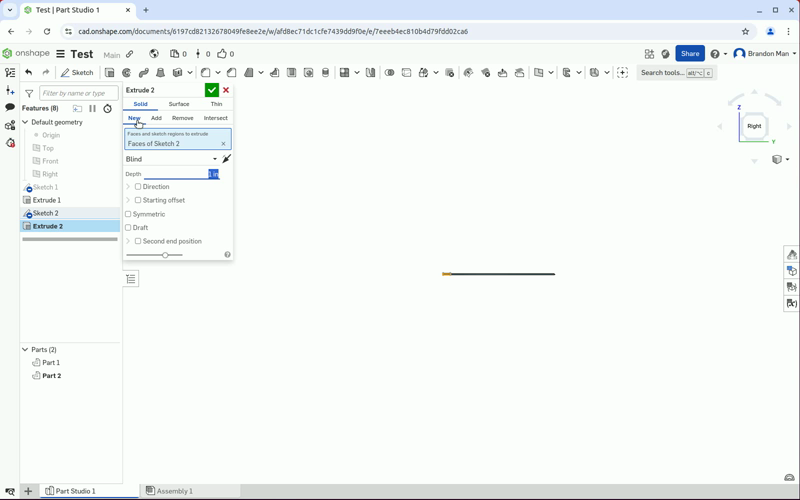
text(11.313)
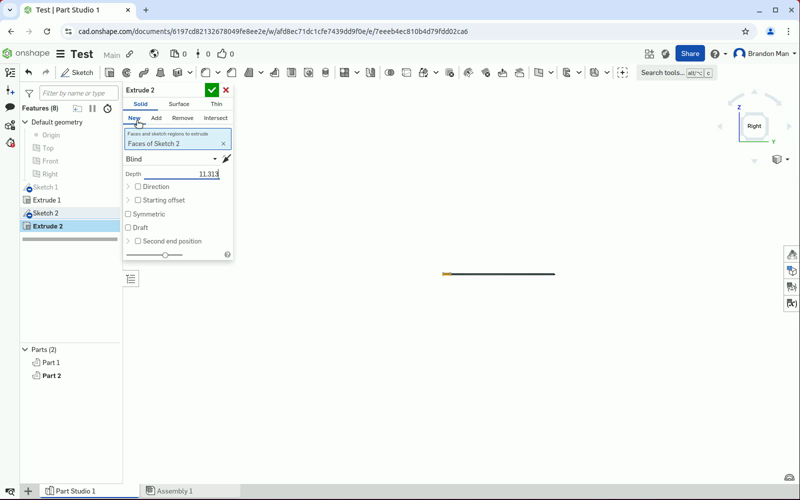
key(enter)
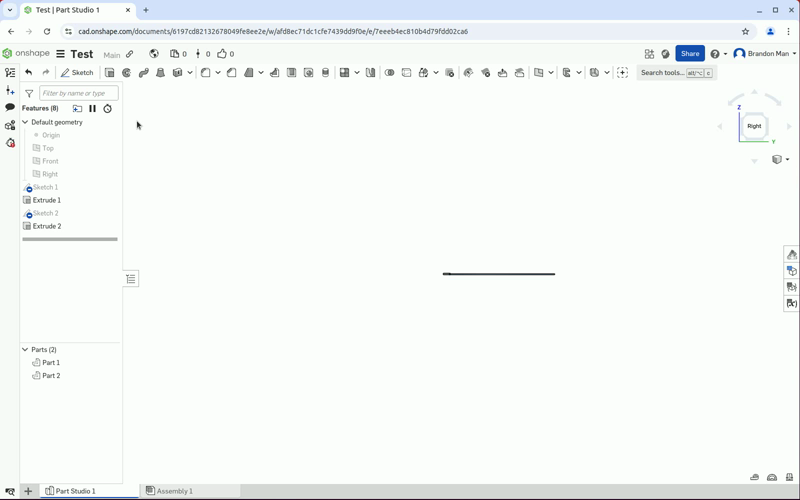
key(shift+h)
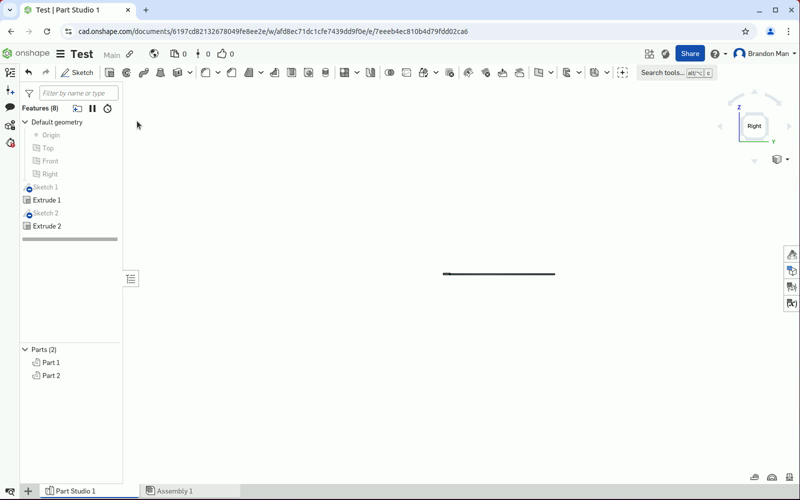
key(shift+h)
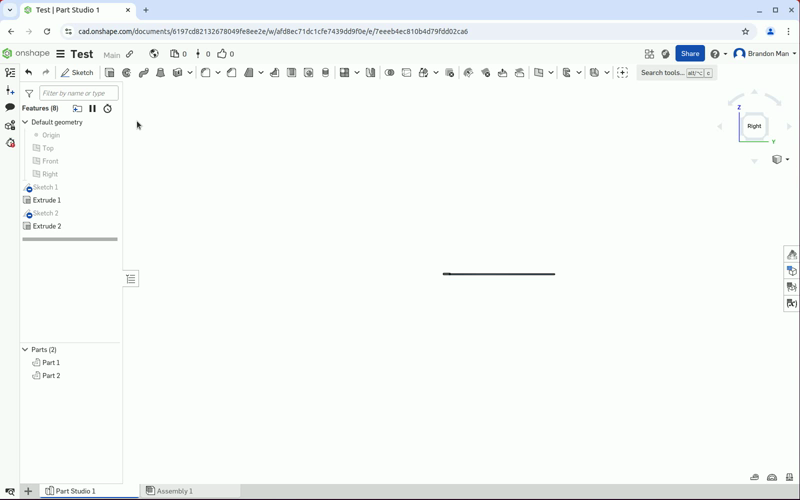
mouse_move(73, 189)
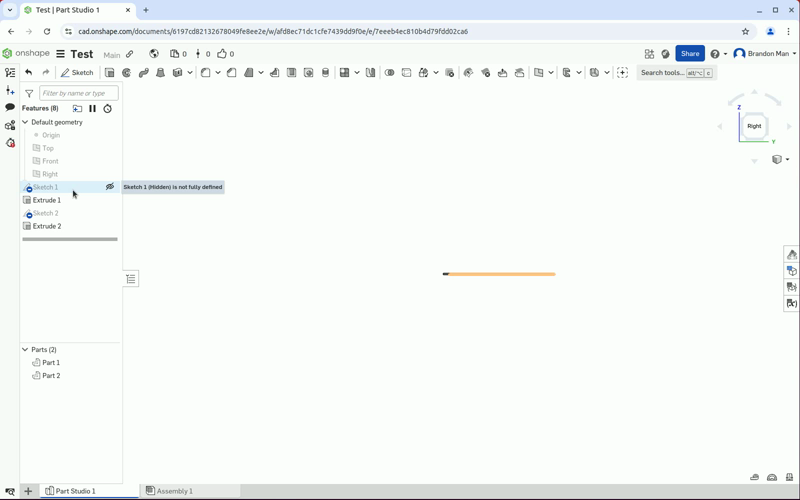
click(73, 189)
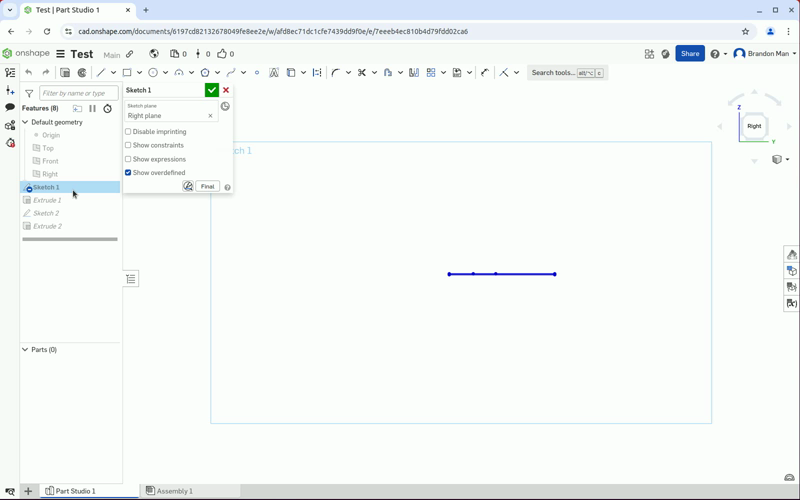
mouse_move(229, 92)
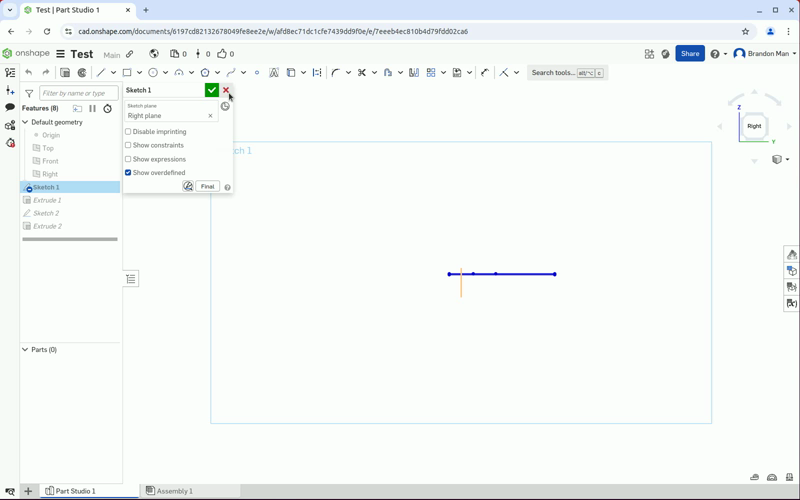
click(229, 92)
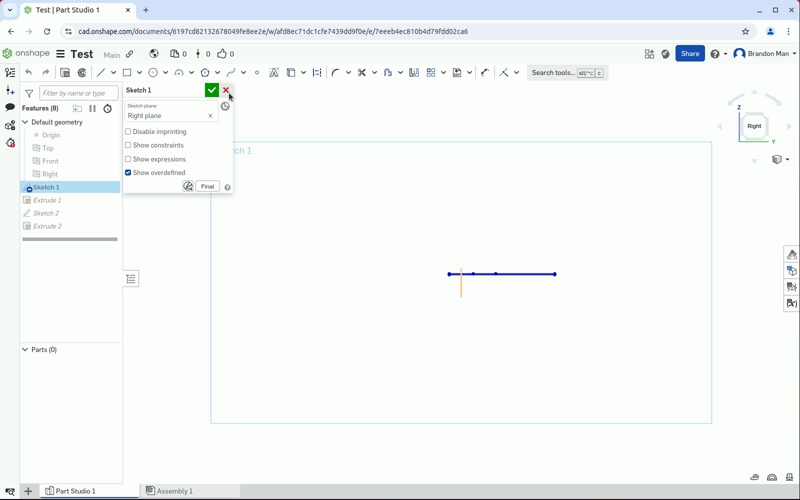
key(shift+s)
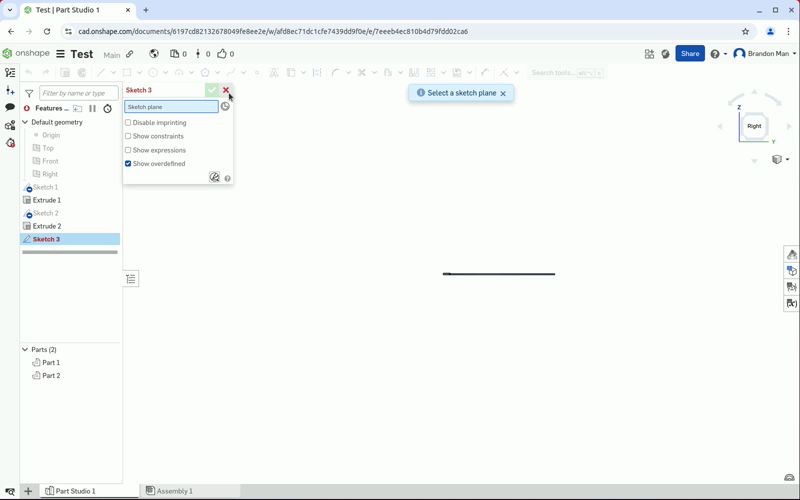
mouse_move(73, 176)
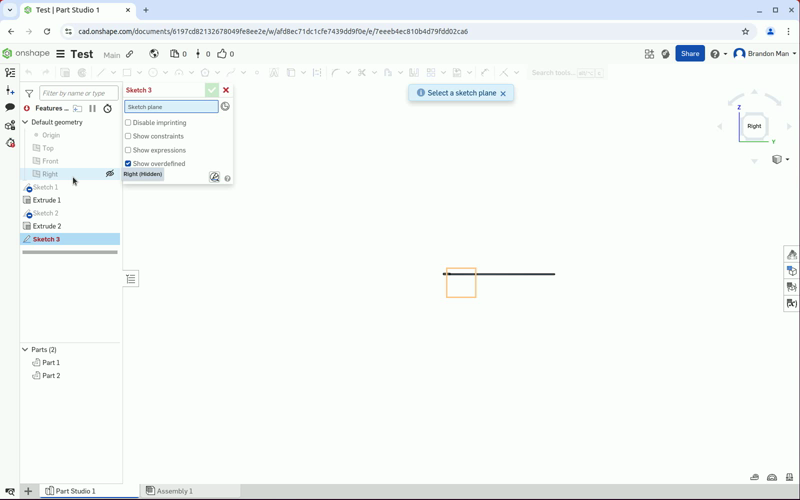
click(73, 176)
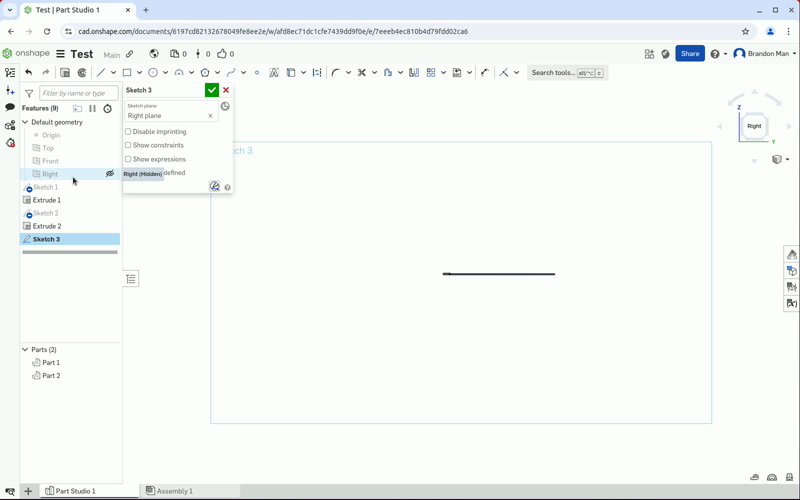
mouse_move(73, 352)
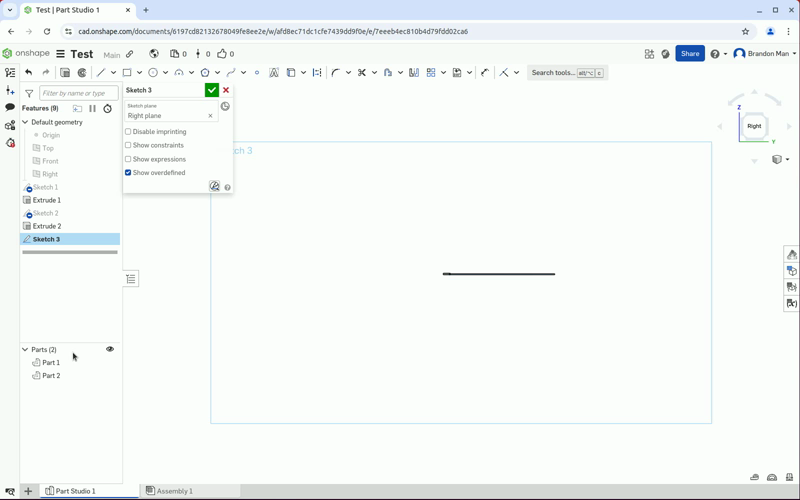
key(y)
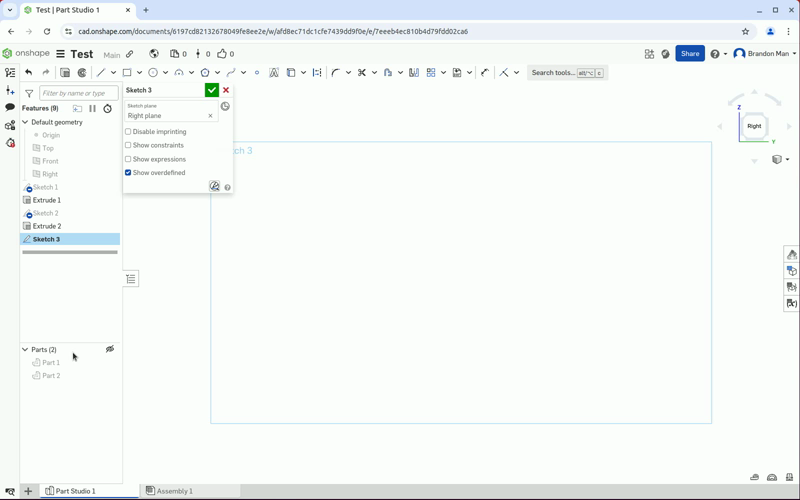
key(l)
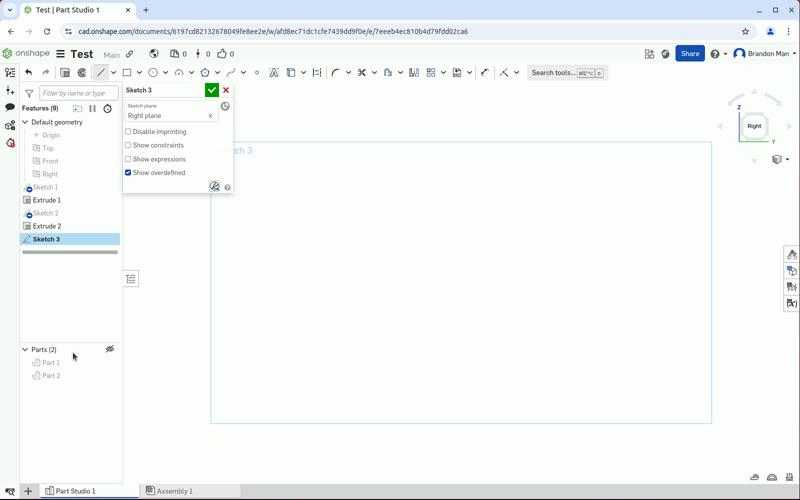
key_down(shift)
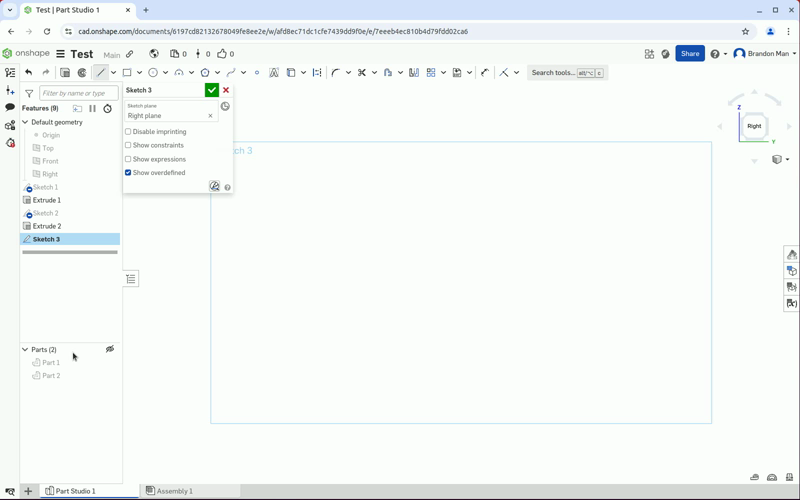
mouse_move(396, 274)
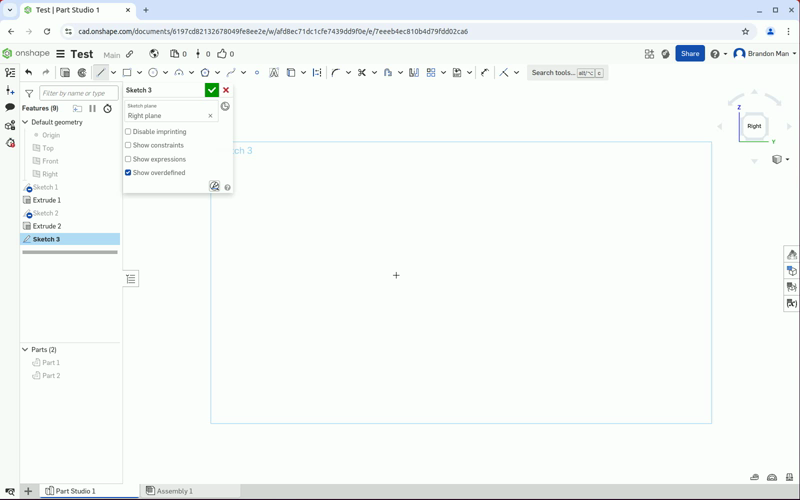
click(396, 274)
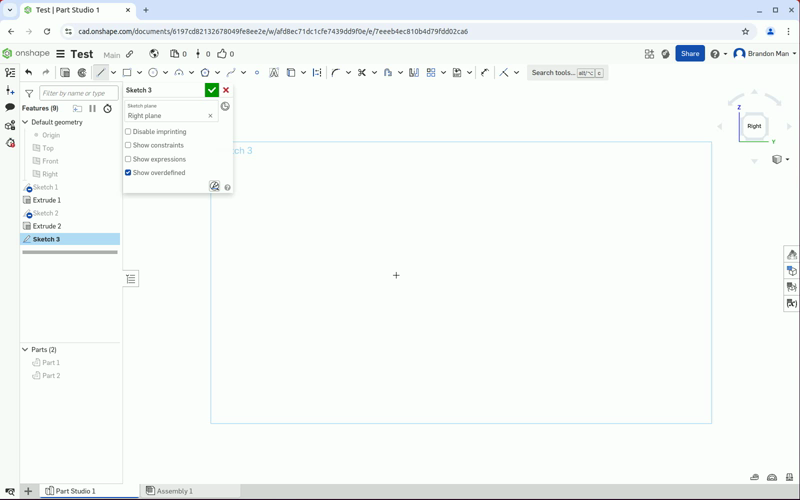
key_up(shift)
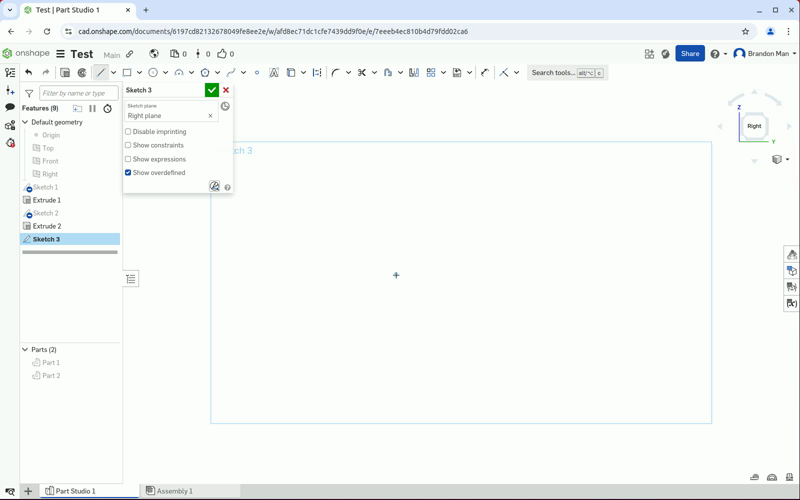
key_down(shift)
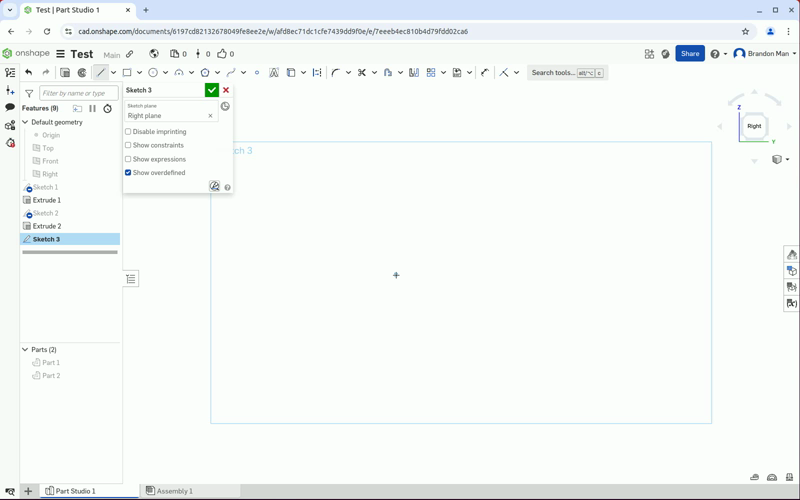
mouse_move(426, 274)
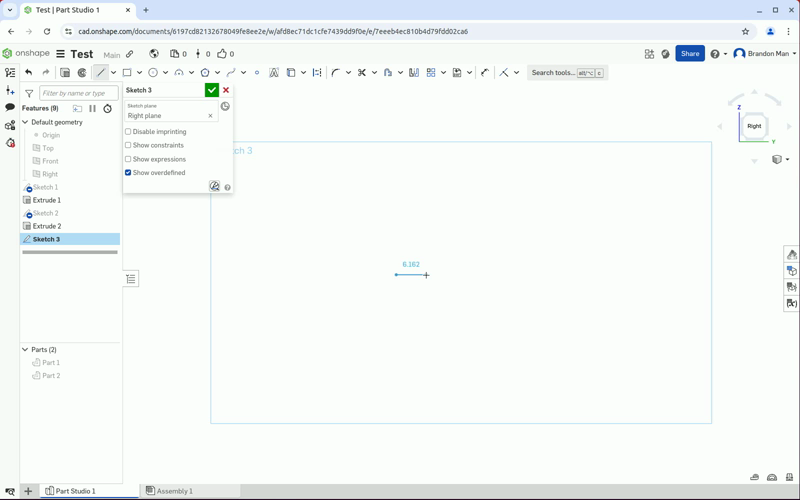
mouse_move(414, 274)
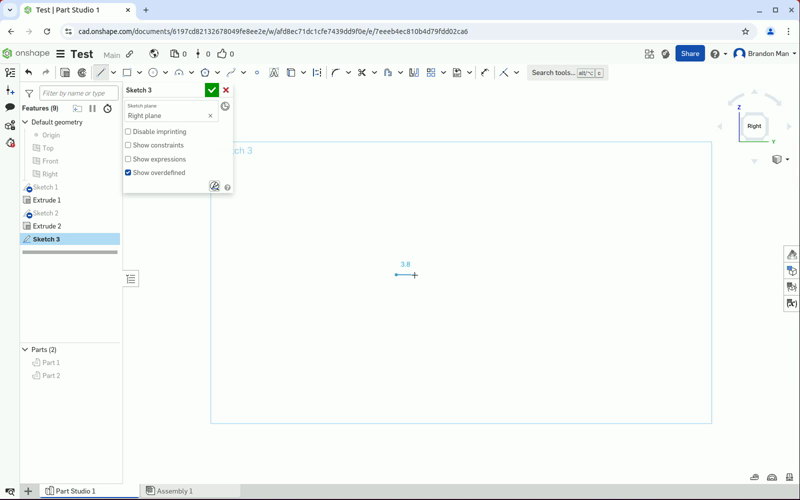
click(414, 274)
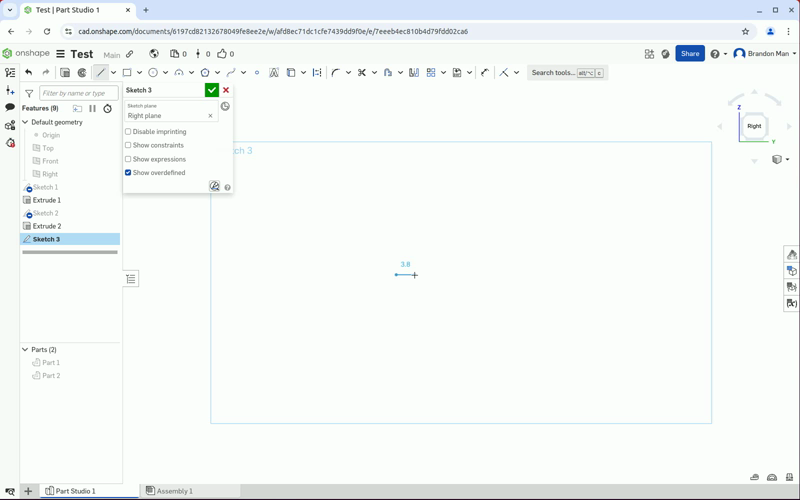
key_up(shift)
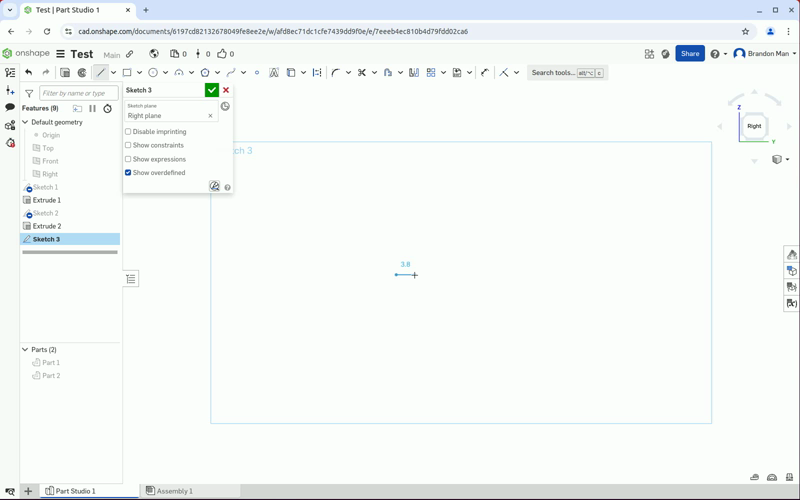
key_down(shift)
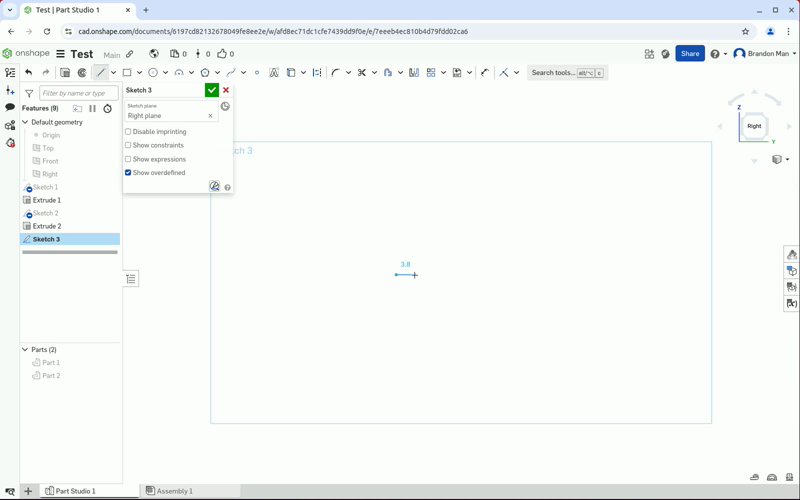
mouse_move(444, 274)
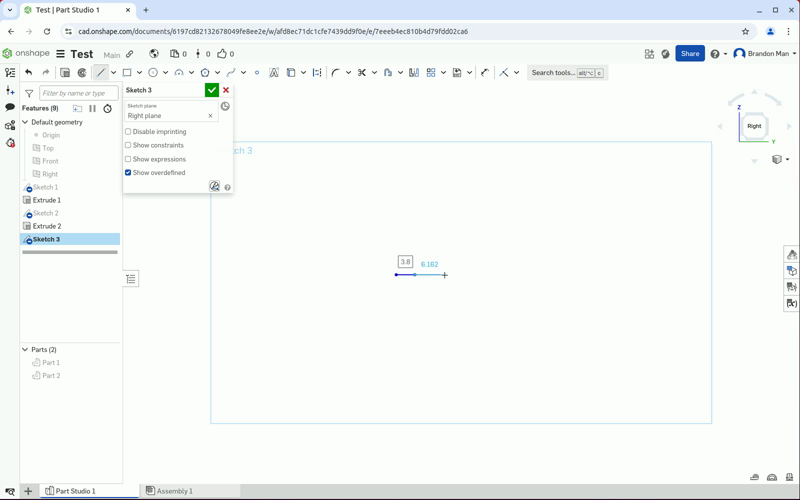
mouse_move(414, 273)
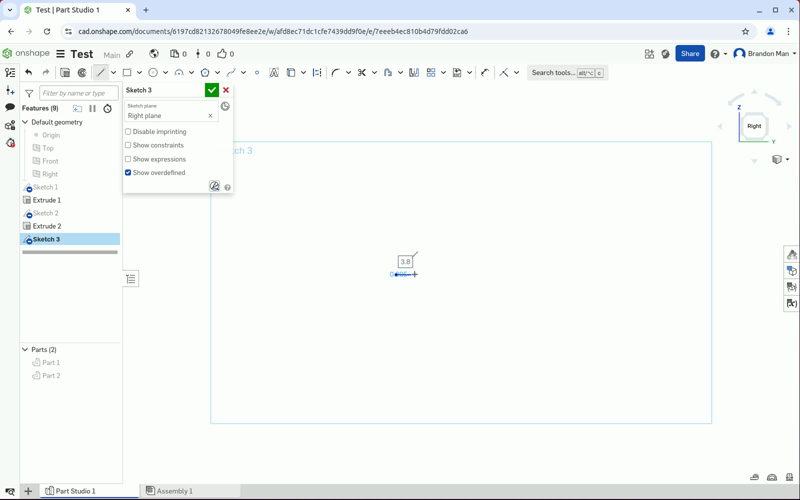
scroll(6)
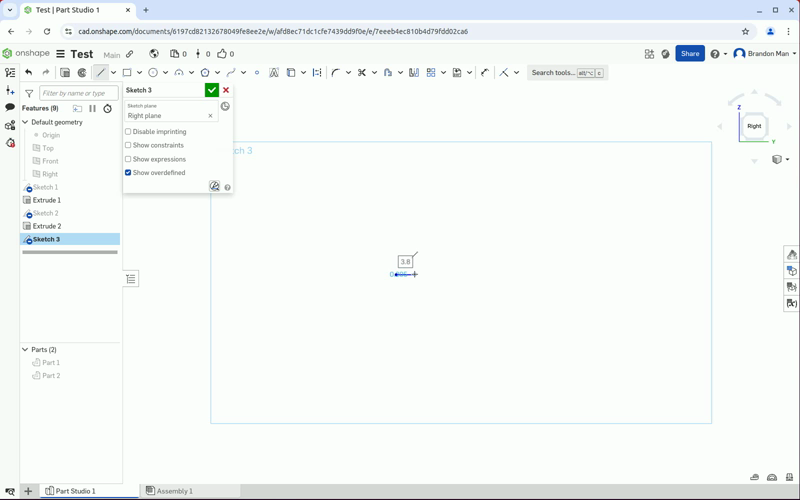
scroll(6)
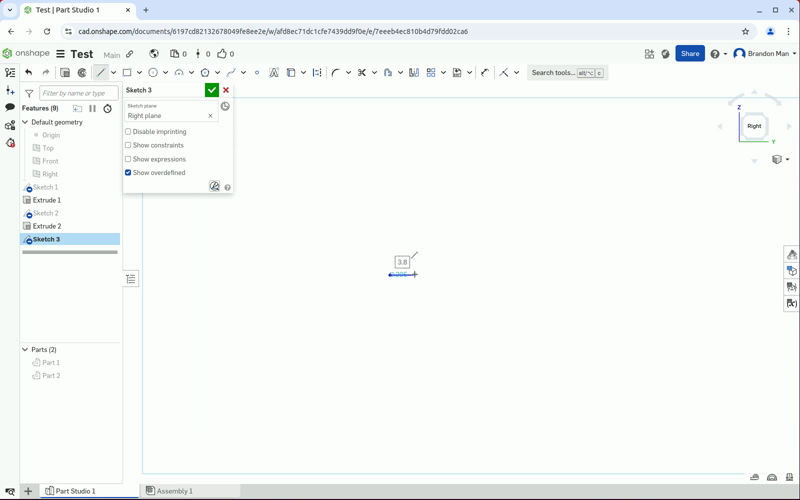
scroll(6)
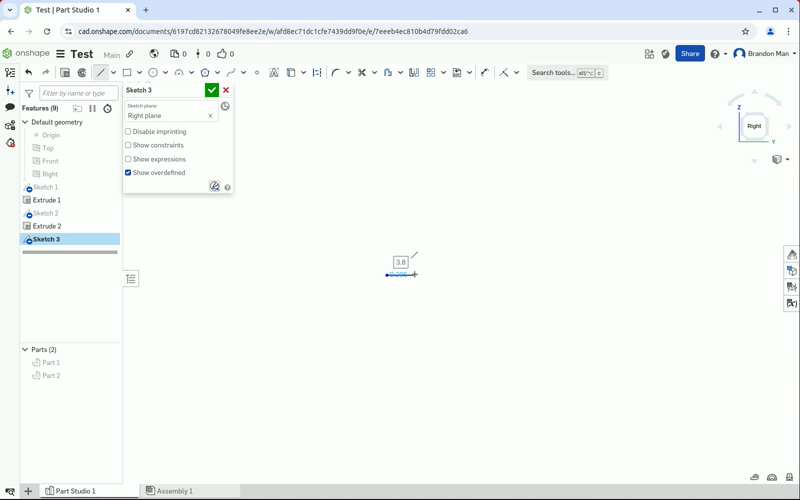
scroll(6)
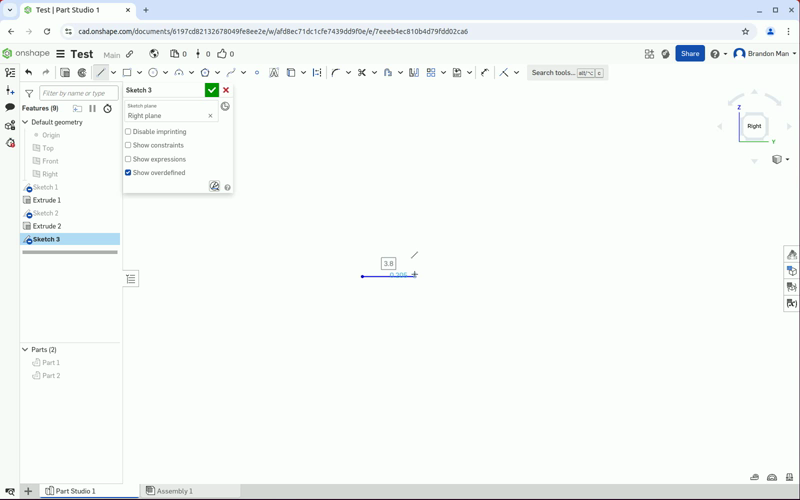
scroll(6)
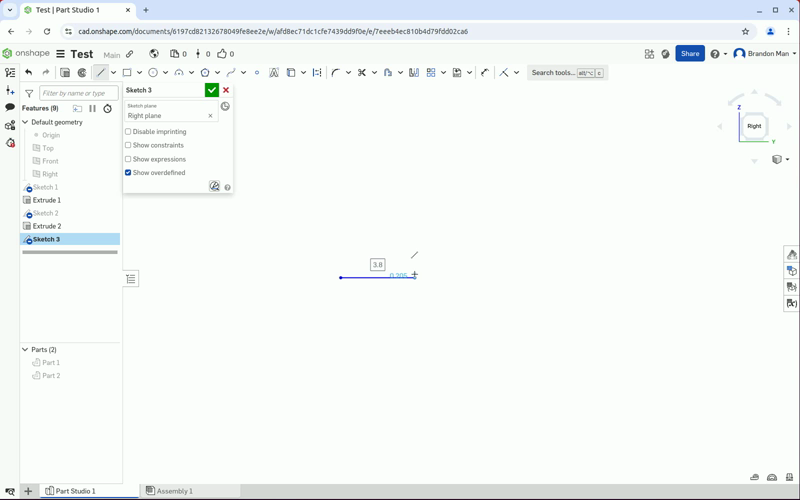
scroll(6)
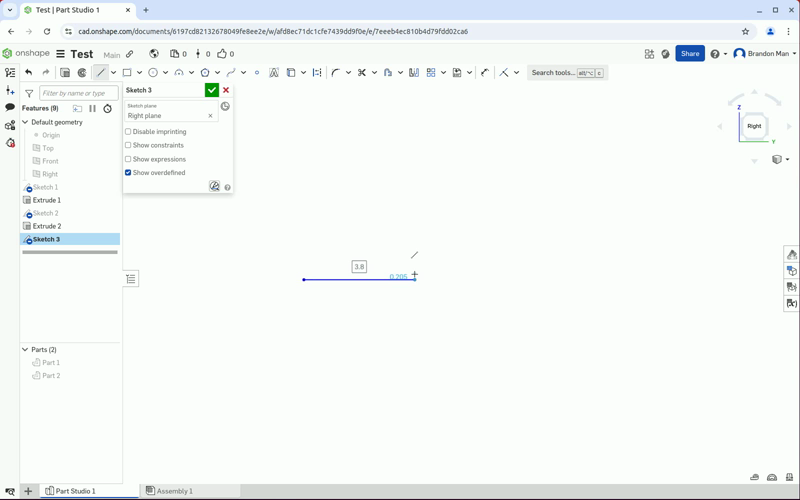
scroll(6)
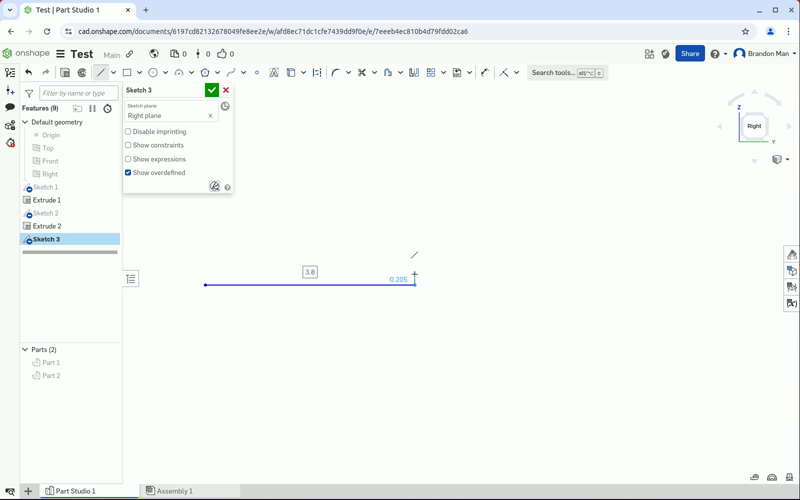
click(414, 273)
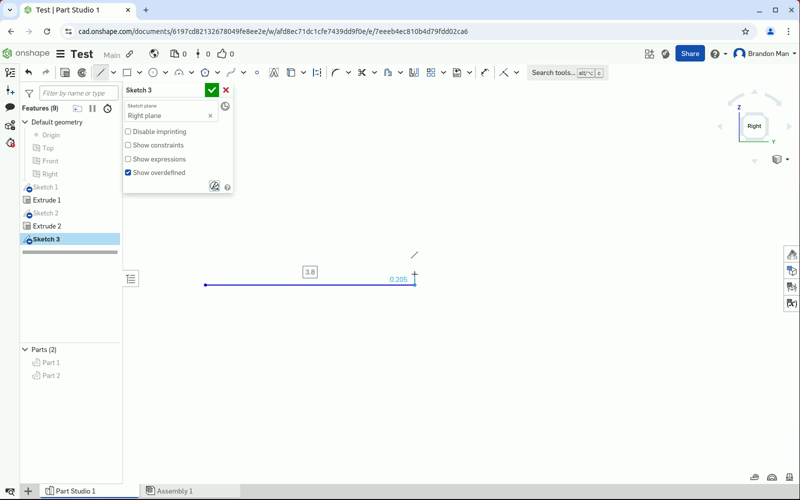
scroll(-6)
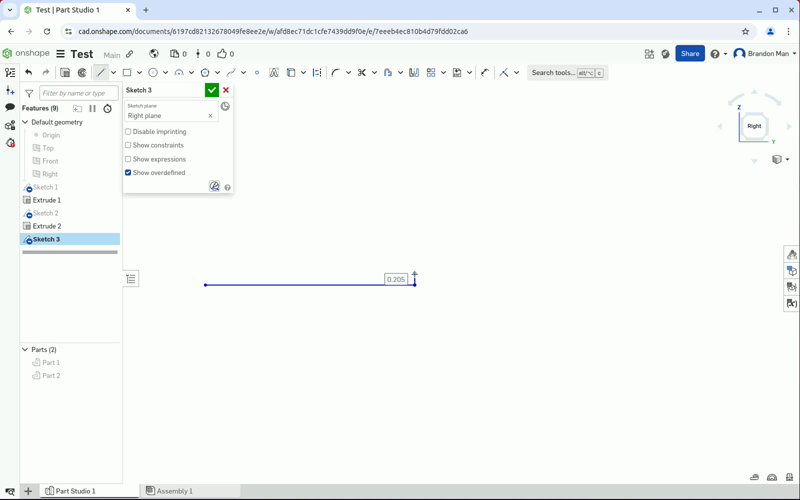
scroll(-6)
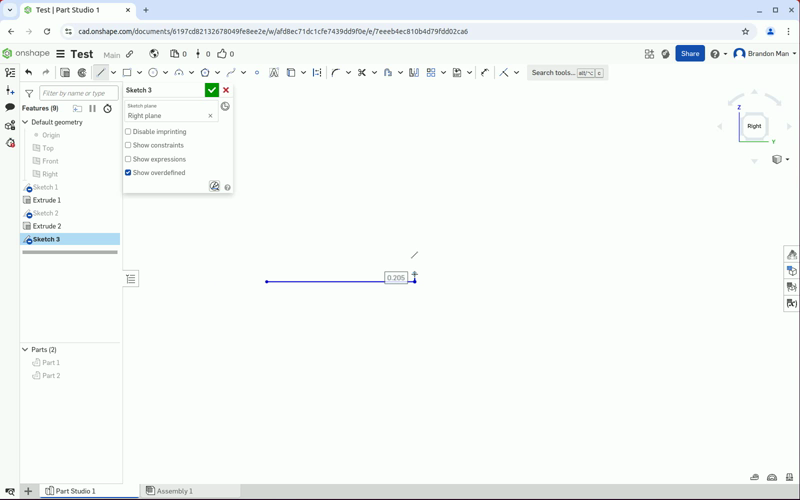
scroll(-6)
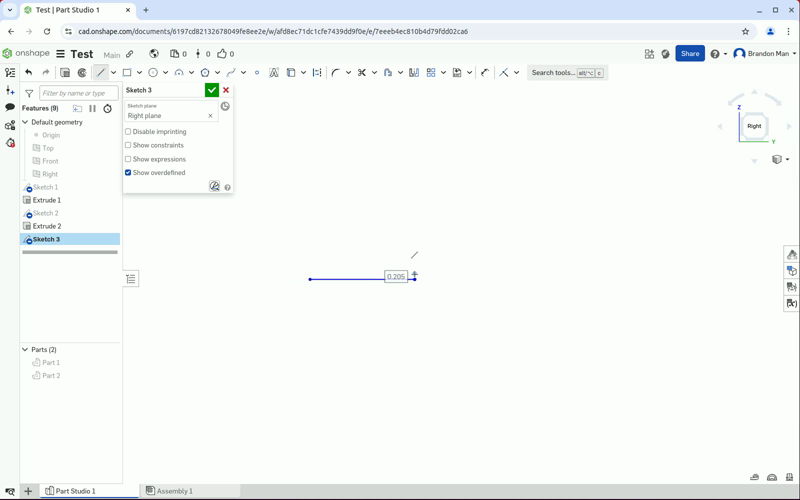
scroll(-6)
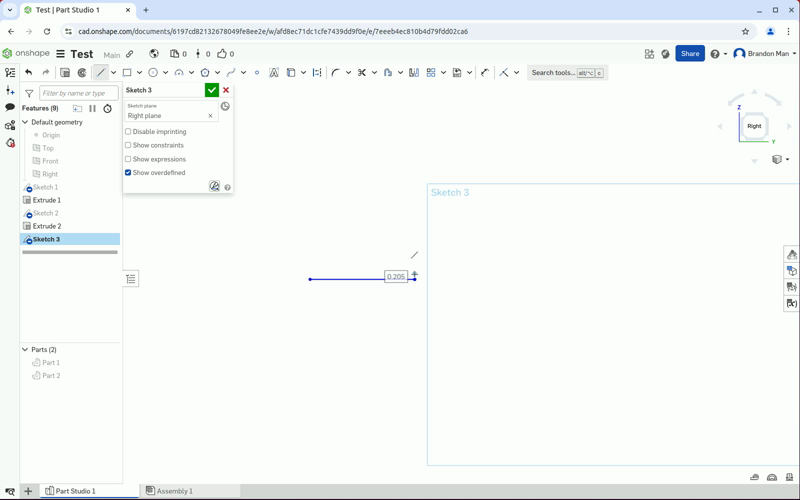
scroll(-6)
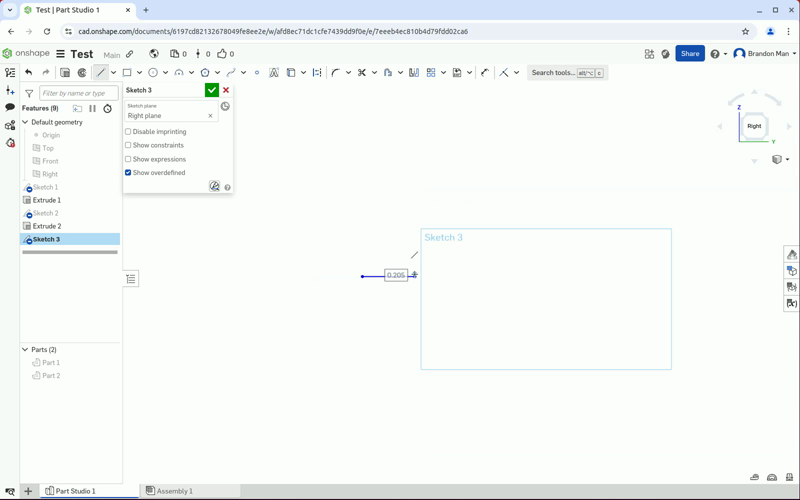
scroll(-6)
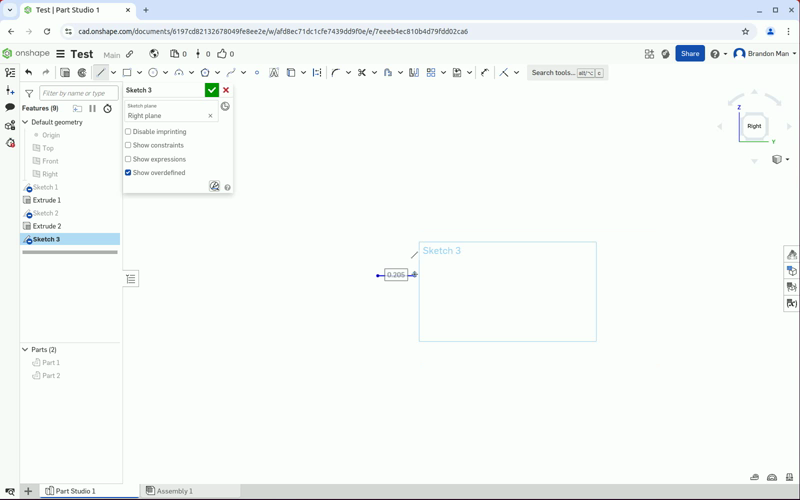
scroll(-6)
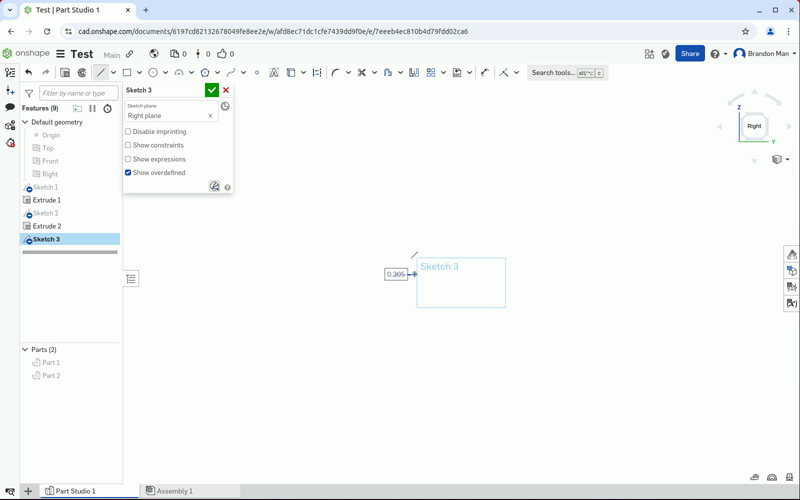
key_up(shift)
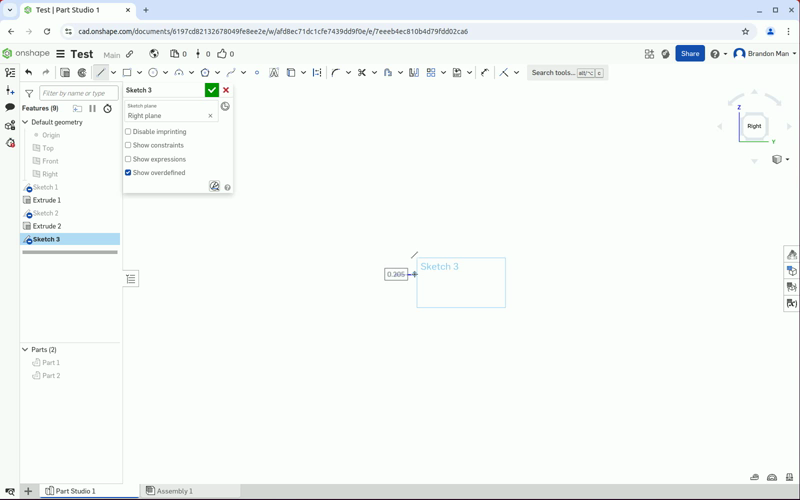
key_down(shift)
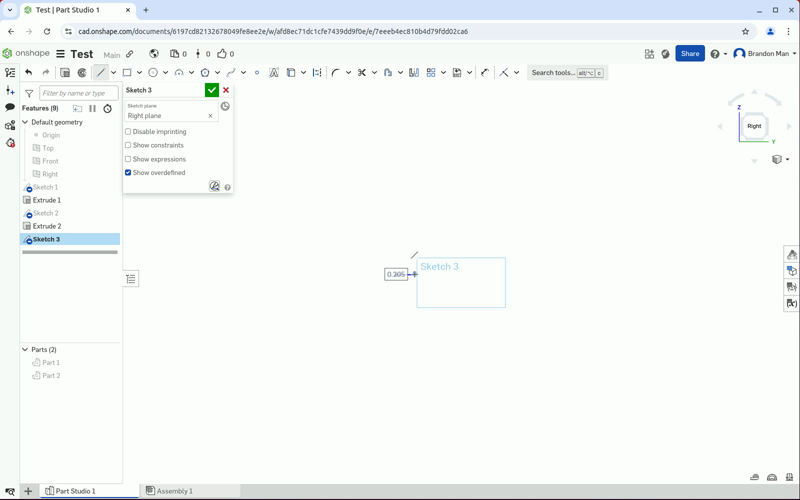
mouse_move(444, 273)
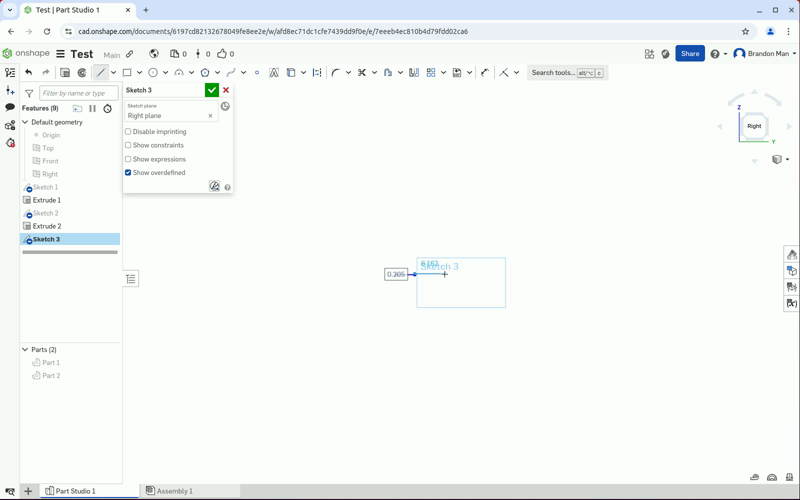
mouse_move(396, 273)
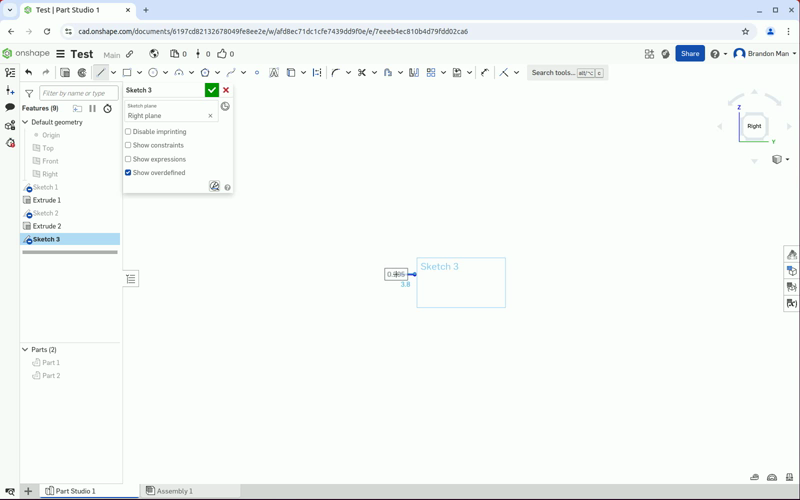
scroll(6)
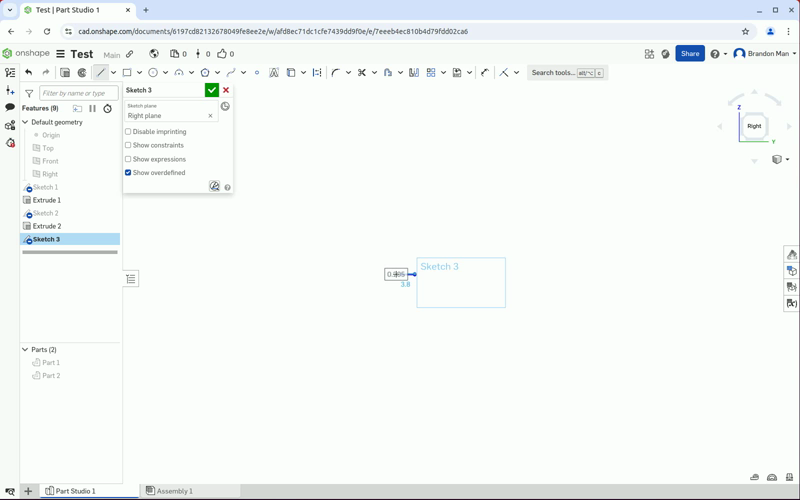
scroll(6)
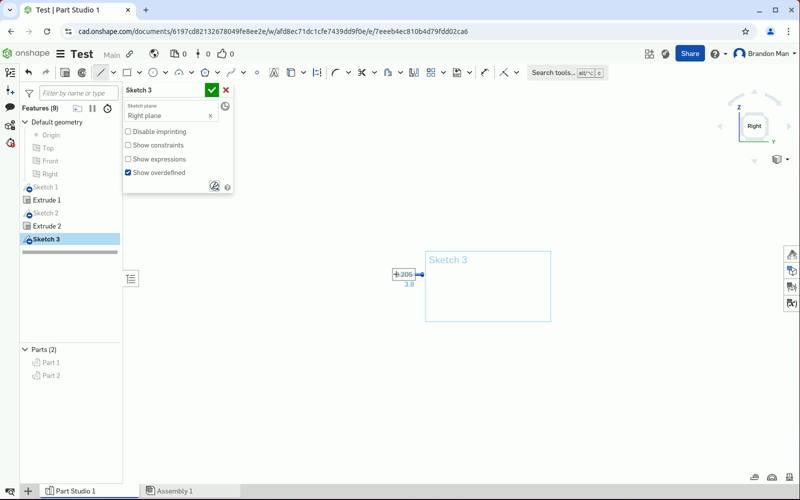
scroll(6)
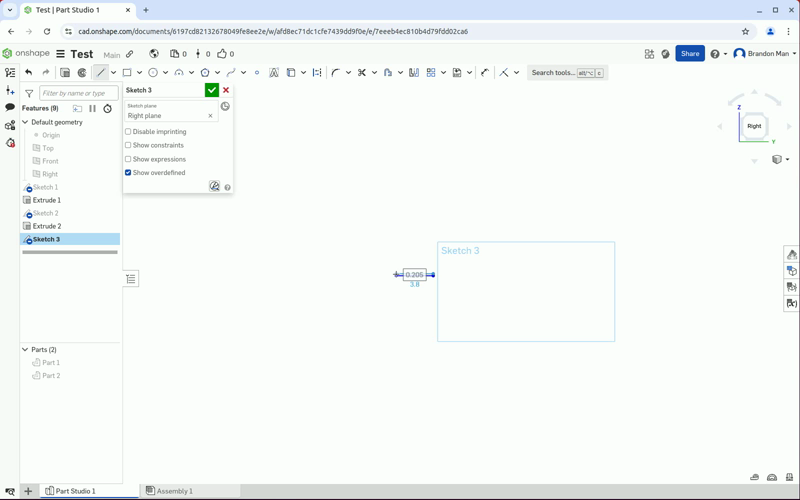
scroll(6)
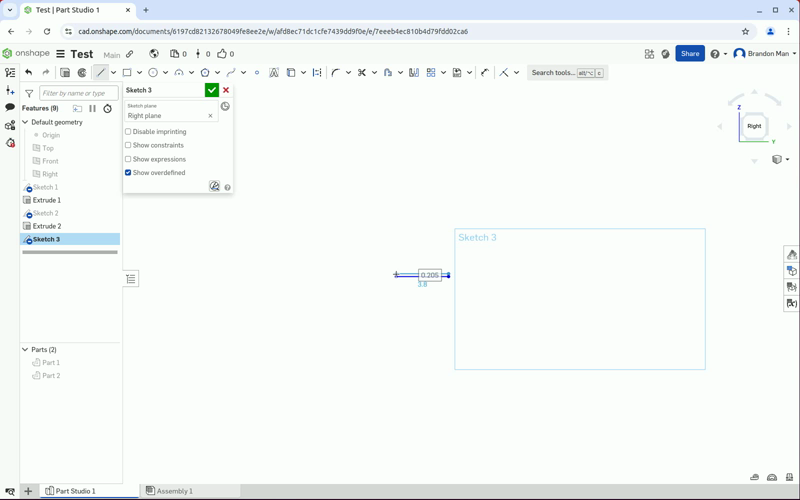
scroll(6)
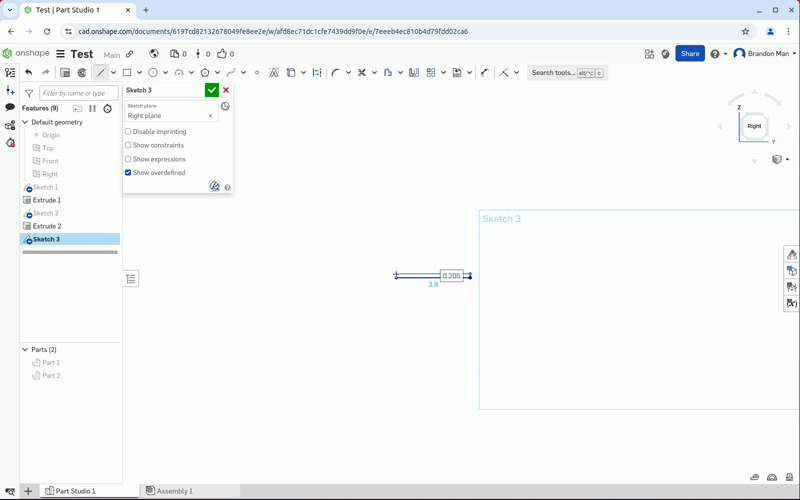
scroll(6)
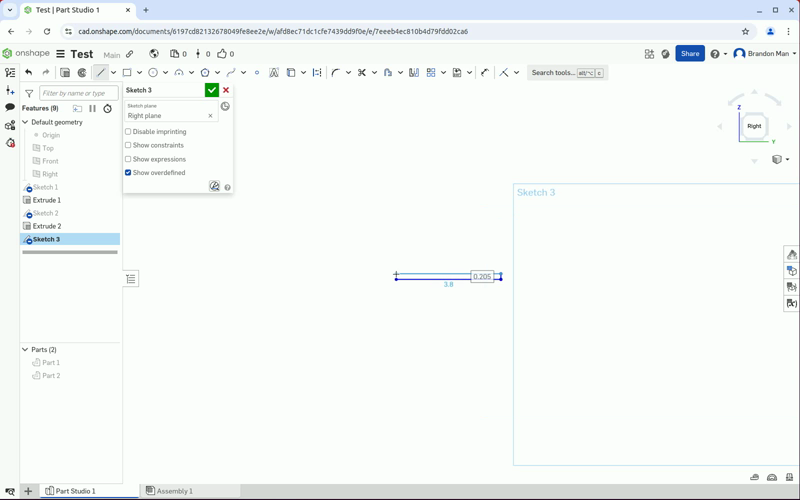
scroll(6)
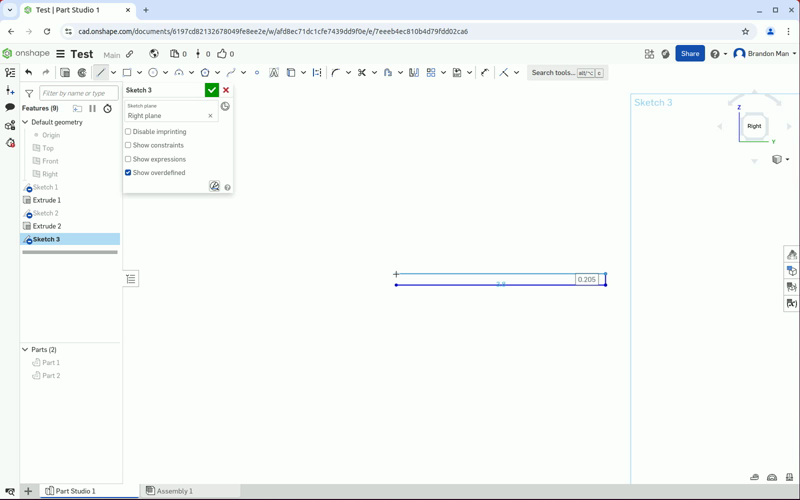
click(396, 273)
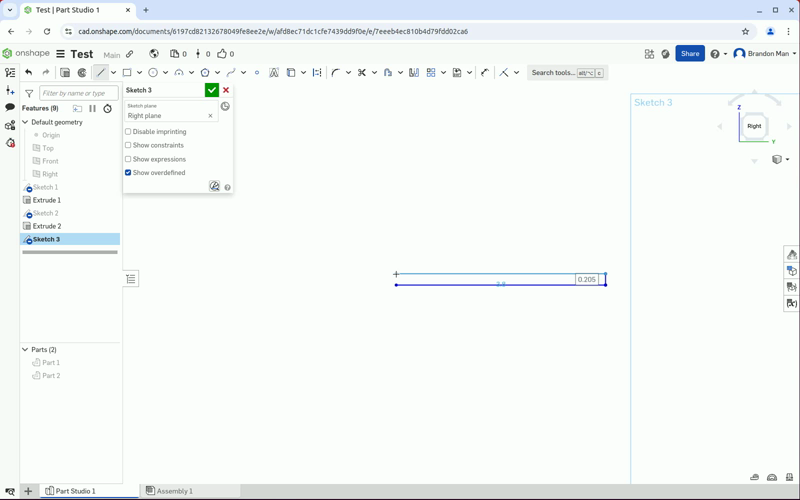
scroll(-6)
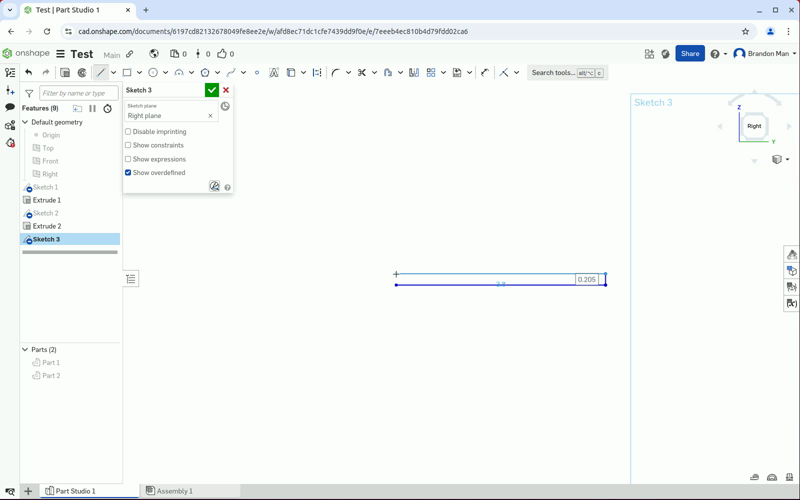
scroll(-6)
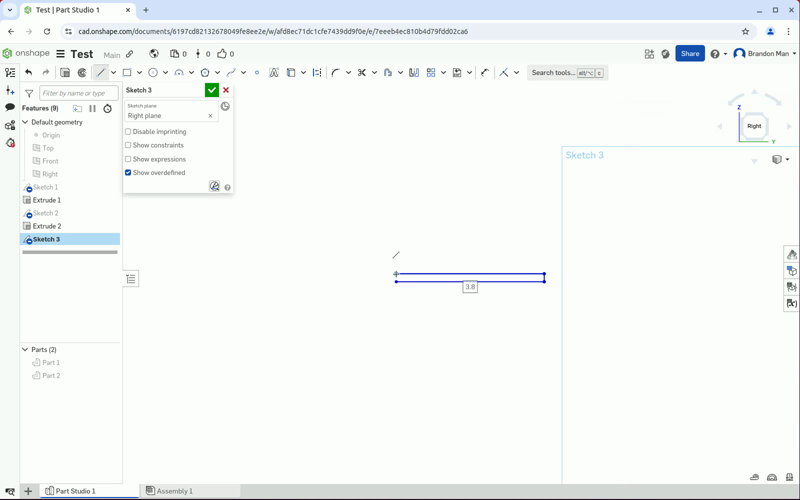
scroll(-6)
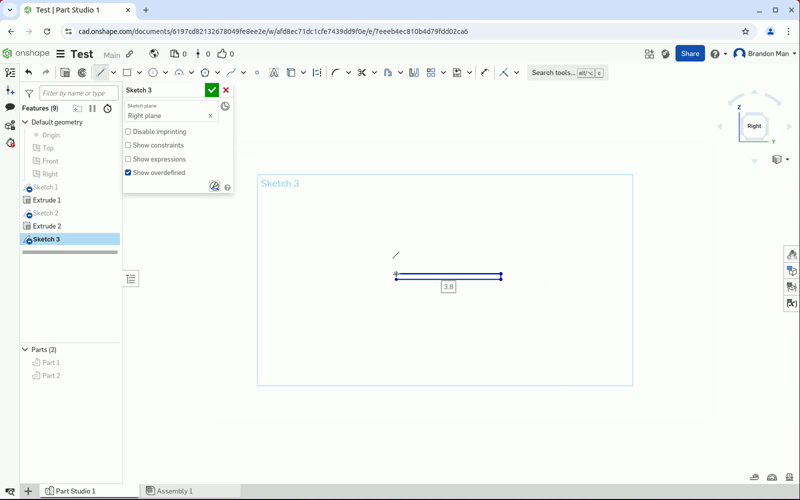
scroll(-6)
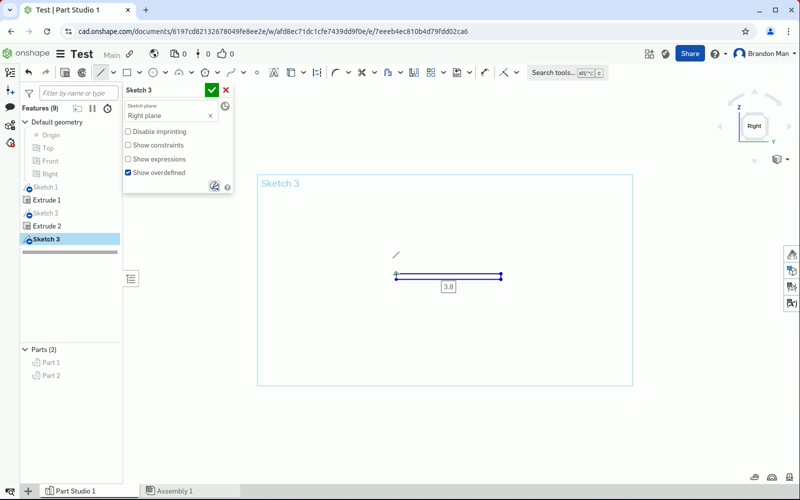
scroll(-6)
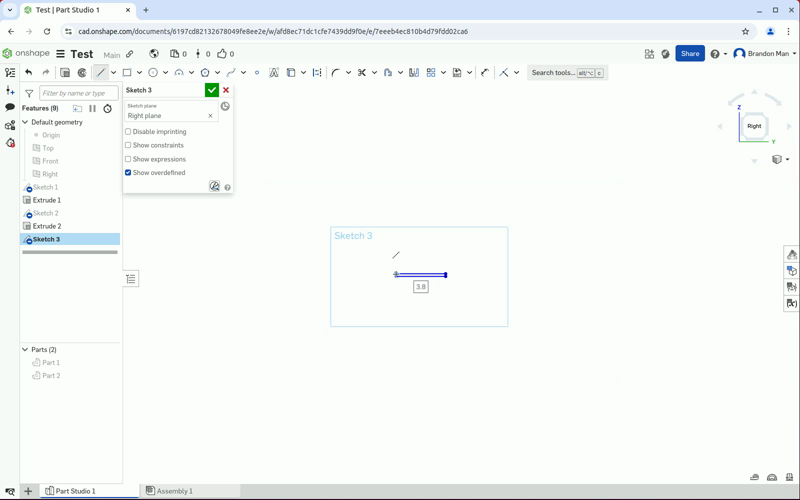
scroll(-6)
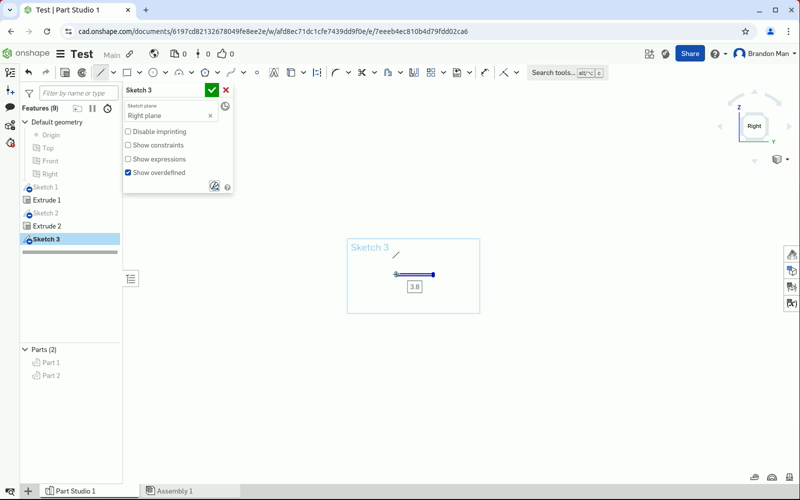
scroll(-6)
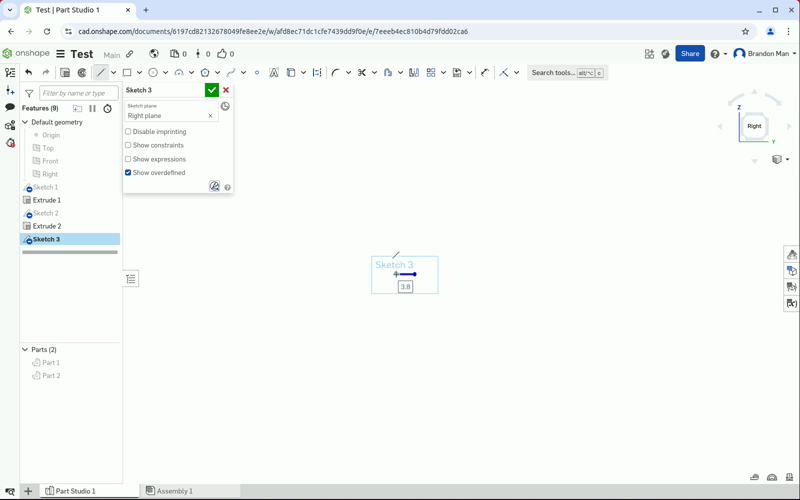
key_up(shift)
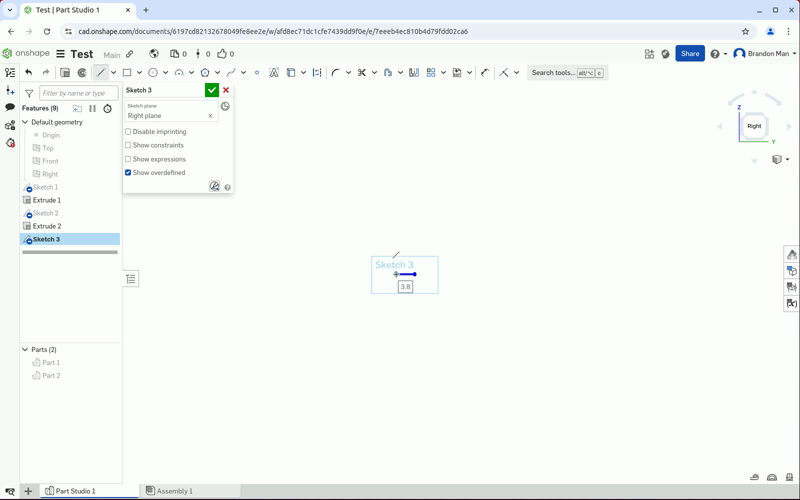
mouse_move(426, 273)
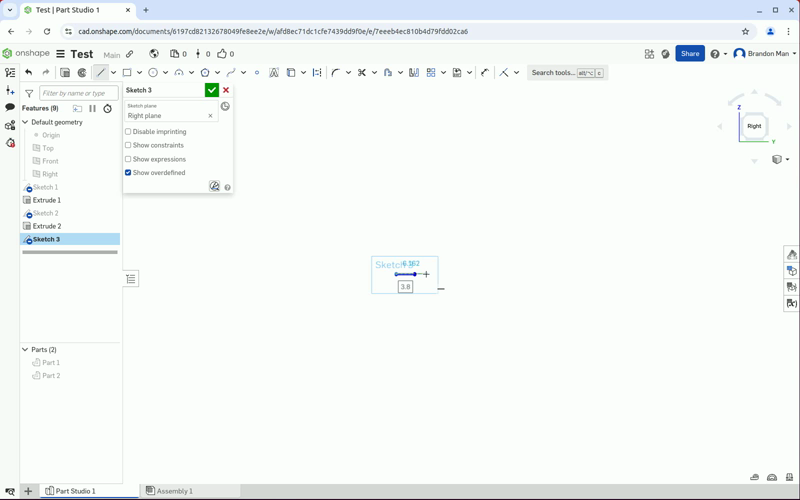
key_down(shift)
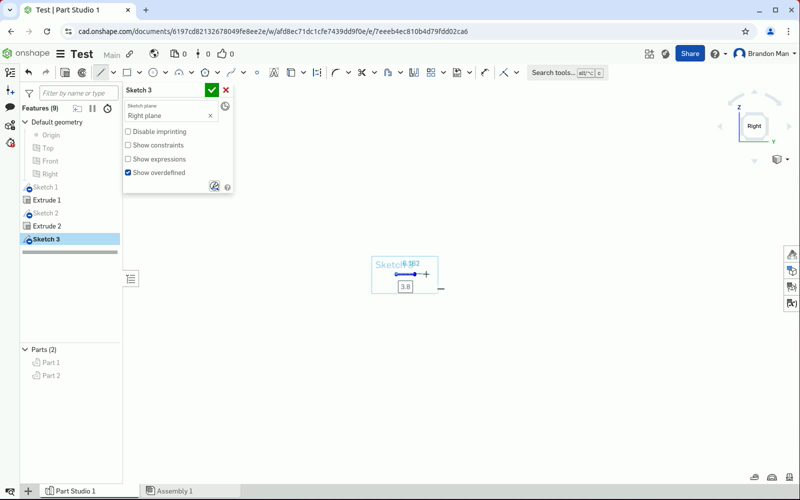
mouse_move(396, 274)
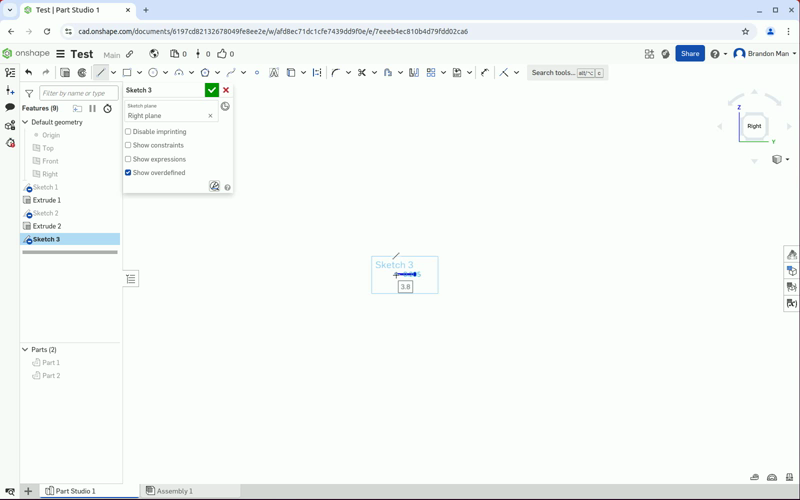
scroll(6)
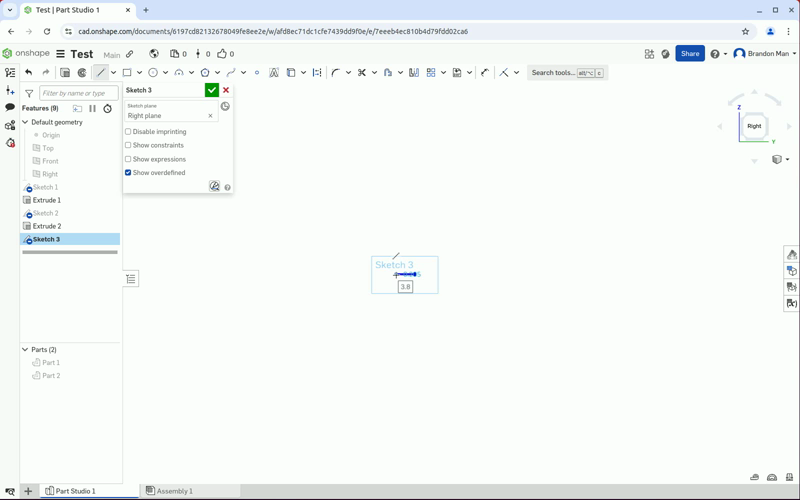
scroll(6)
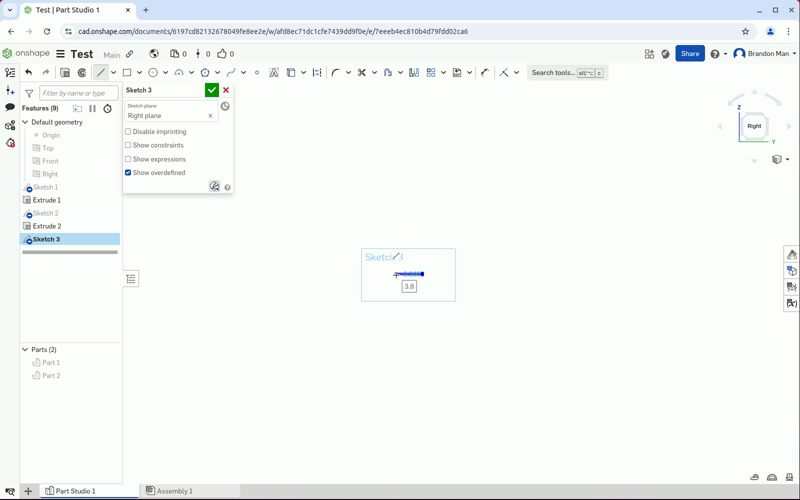
scroll(6)
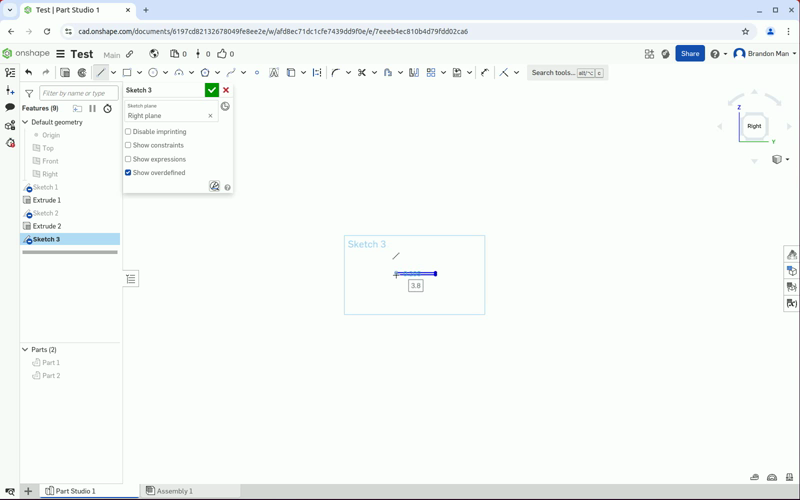
scroll(6)
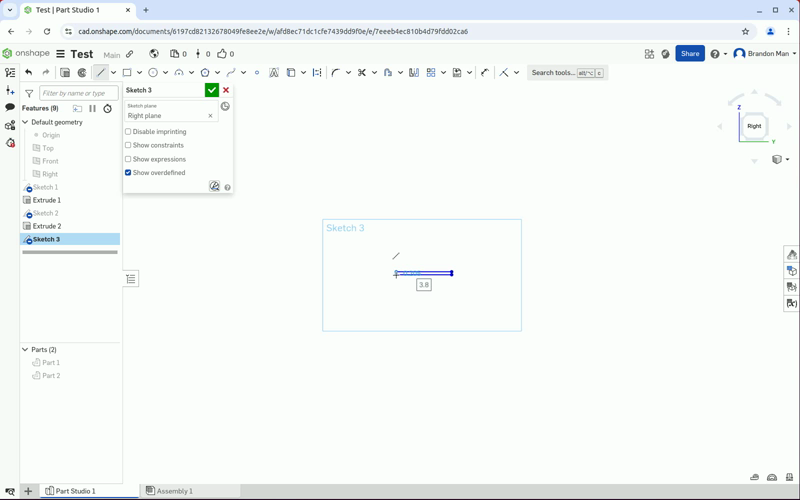
scroll(6)
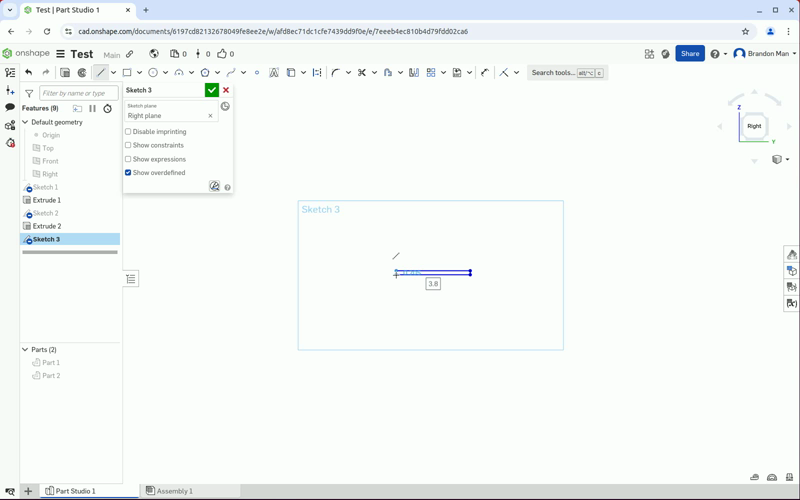
scroll(6)
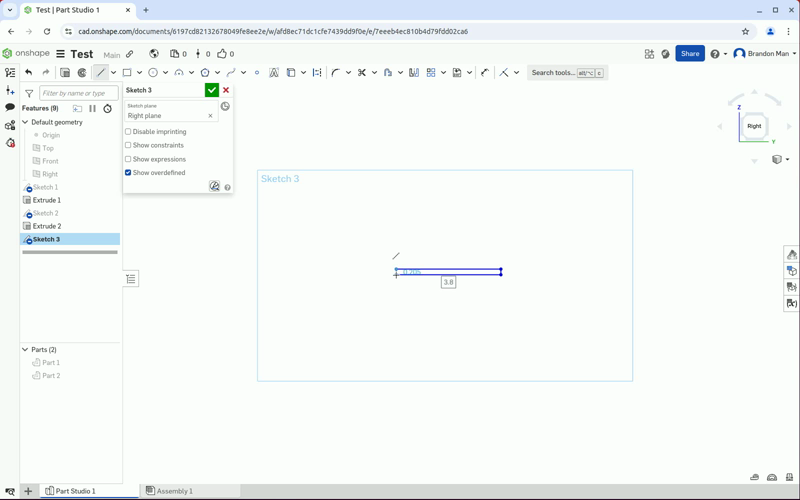
scroll(6)
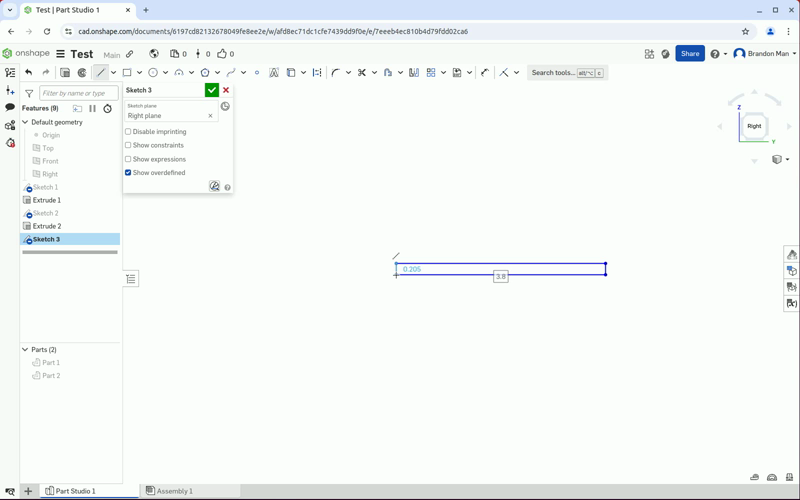
key_up(shift)
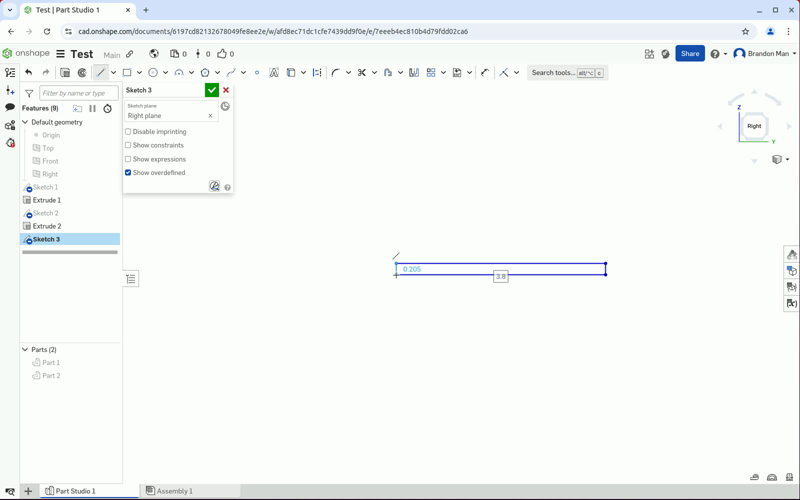
click(396, 274)
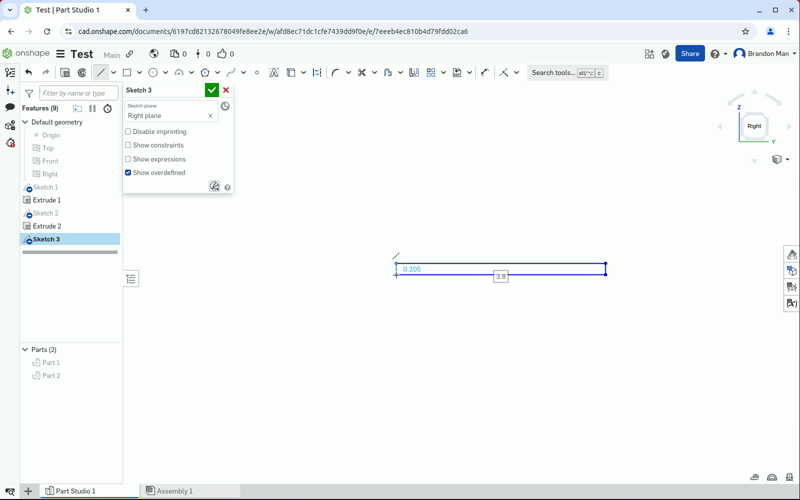
scroll(-6)
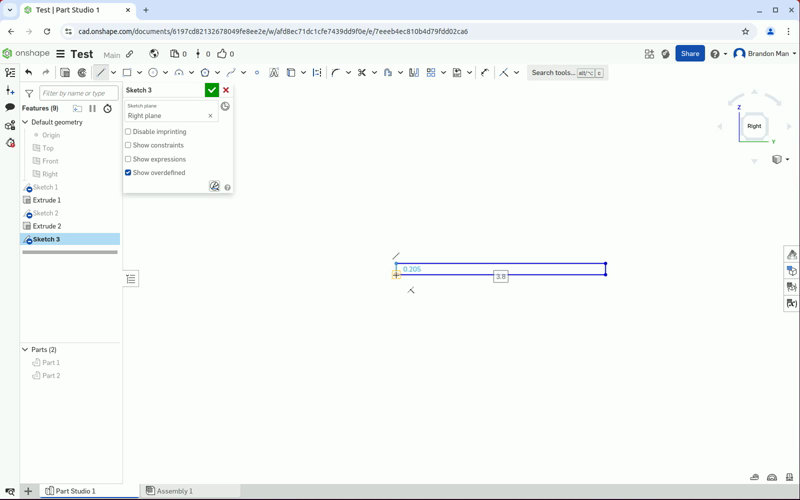
scroll(-6)
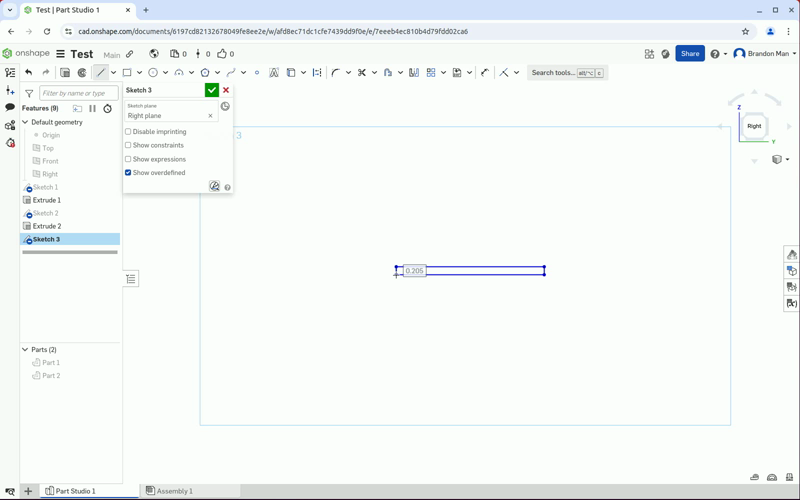
scroll(-6)
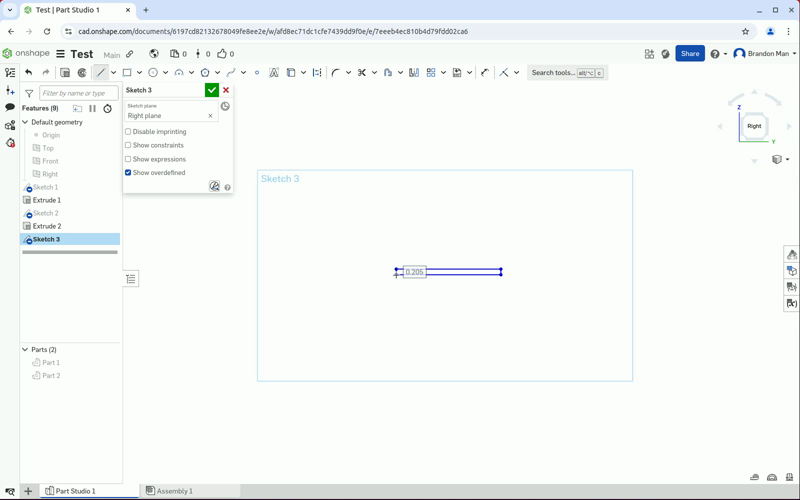
scroll(-6)
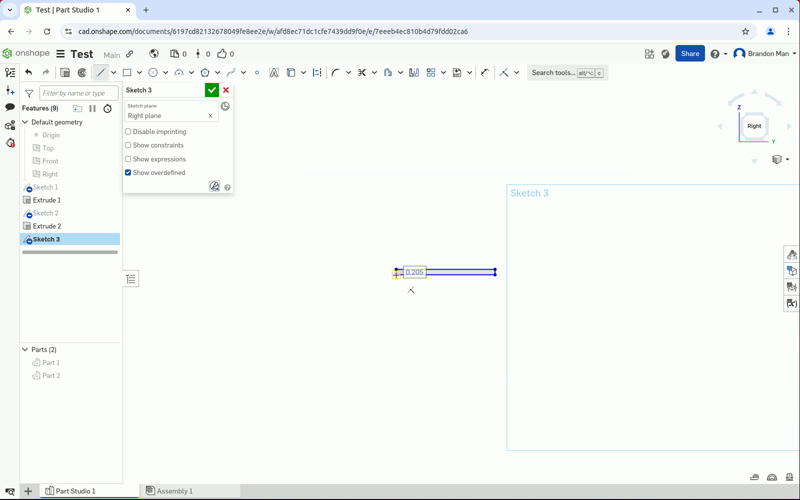
scroll(-6)
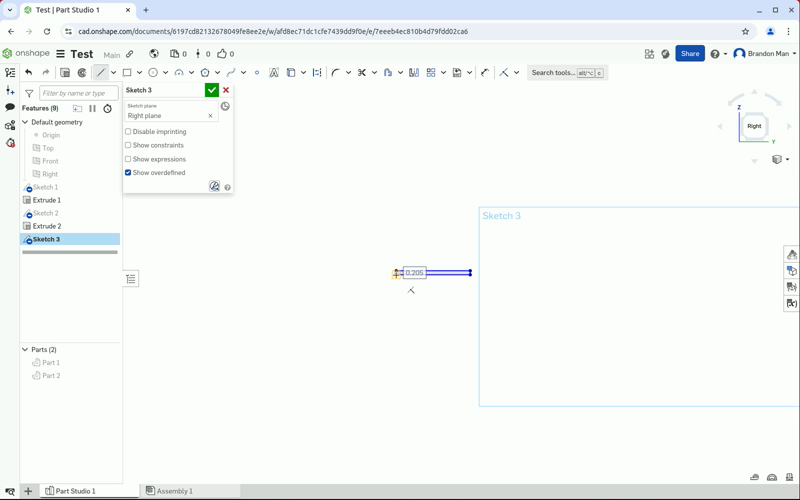
scroll(-6)
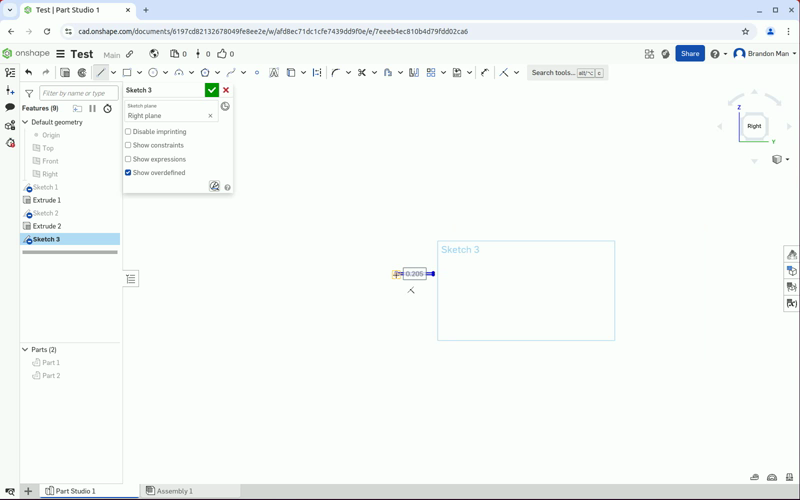
scroll(-6)
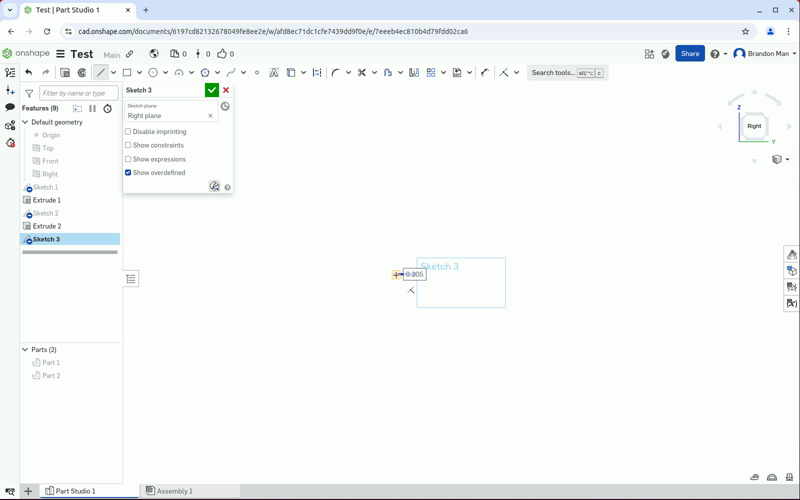
key(esc)
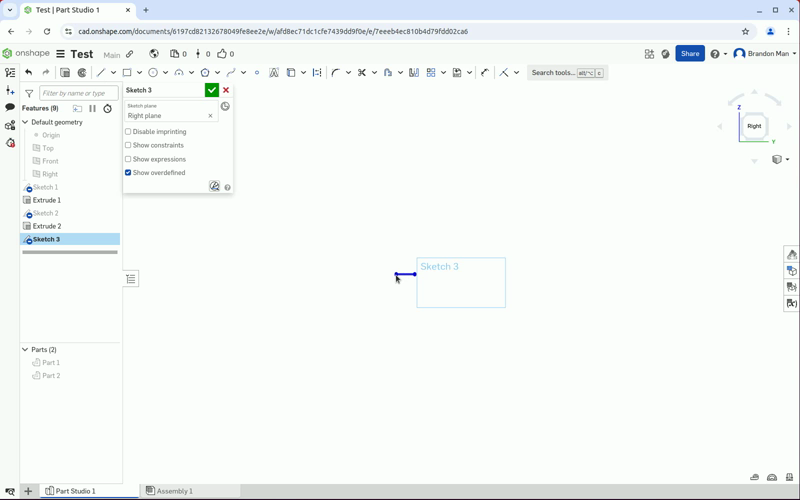
mouse_move(408, 273)
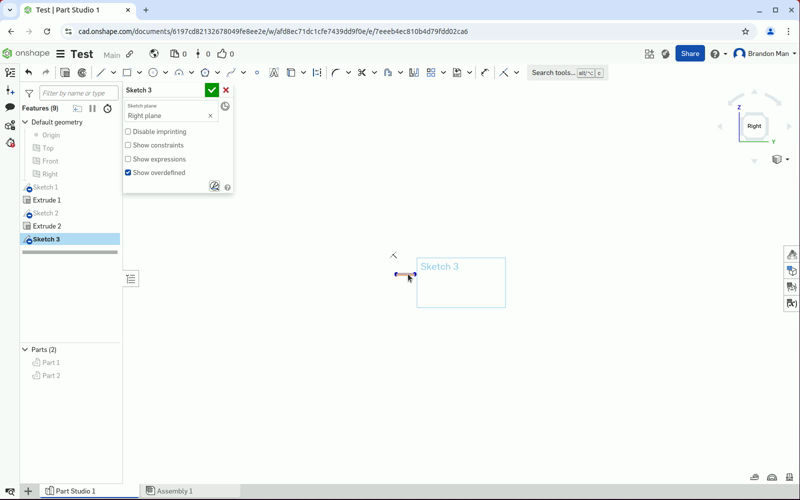
scroll(6)
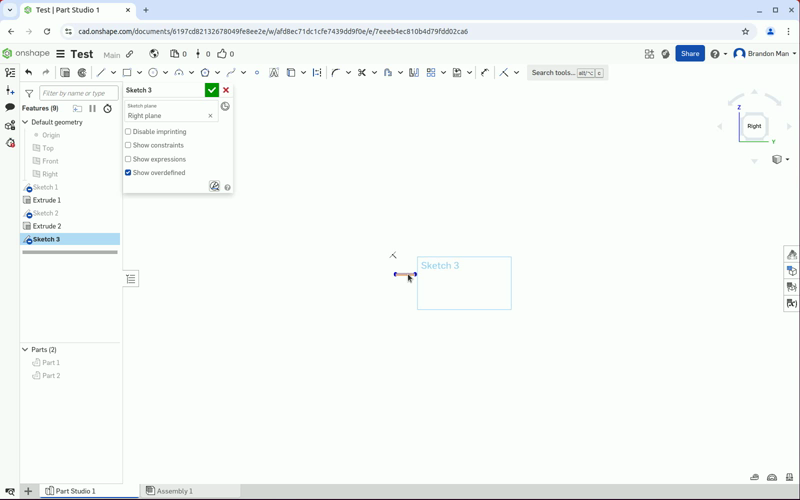
scroll(6)
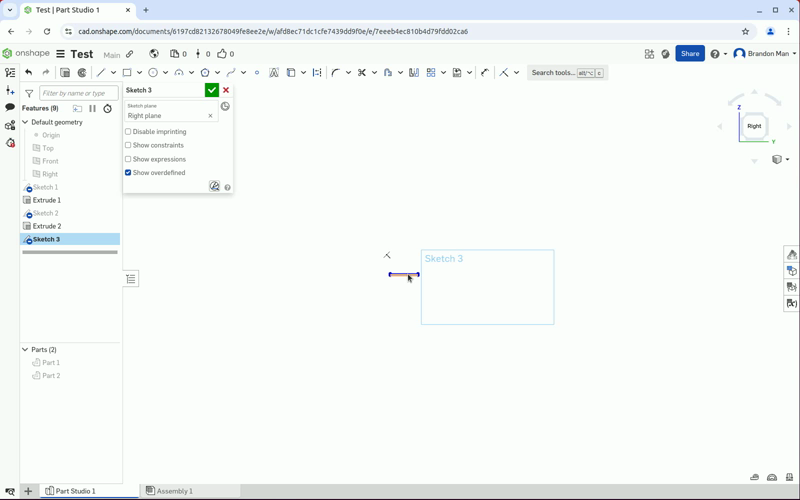
scroll(6)
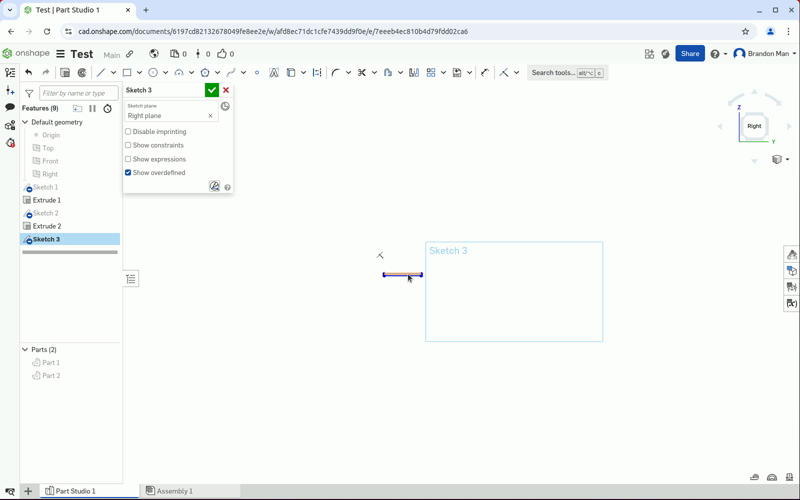
scroll(6)
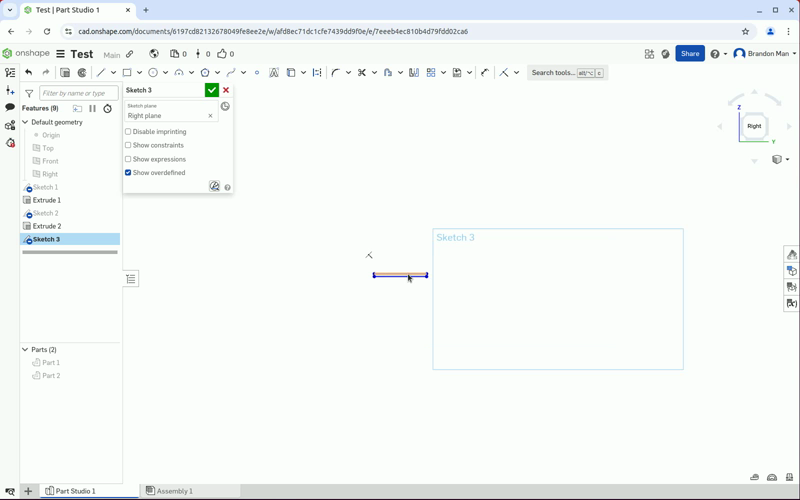
scroll(6)
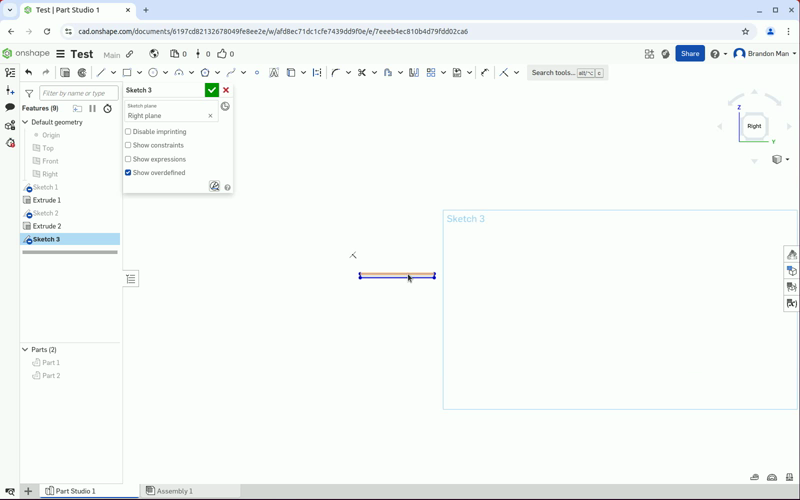
scroll(6)
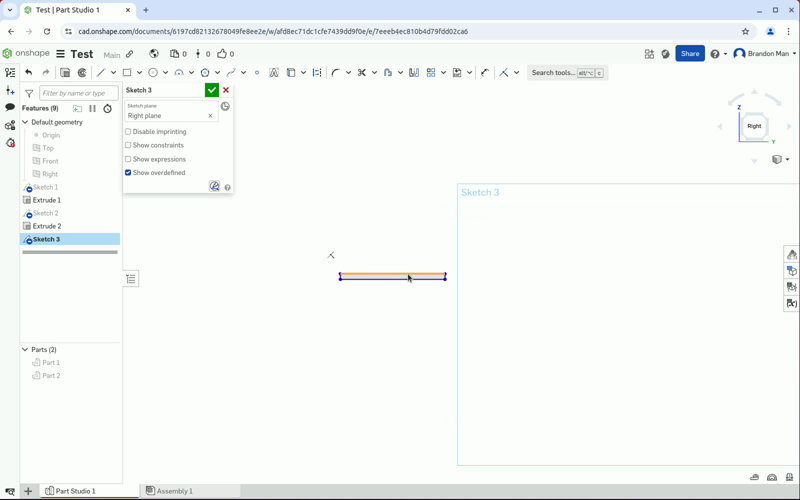
scroll(6)
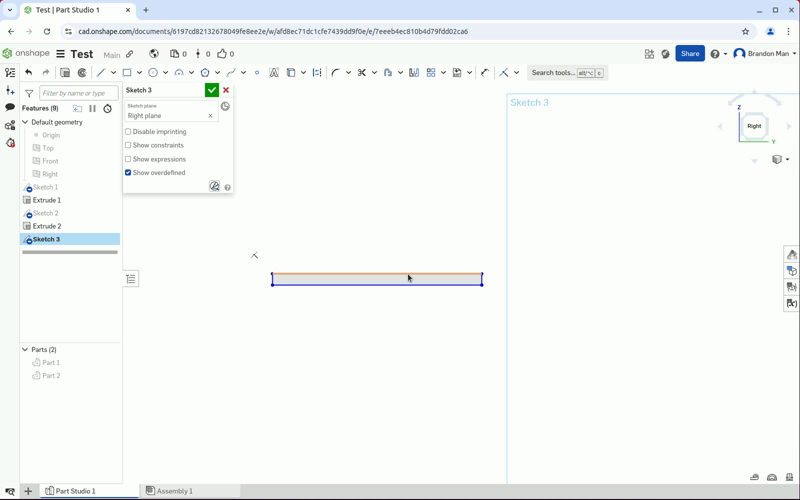
click(408, 273)
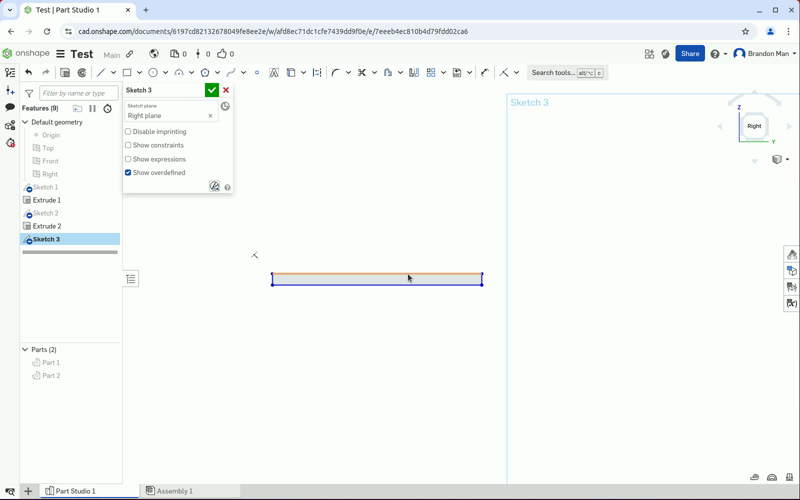
scroll(-6)
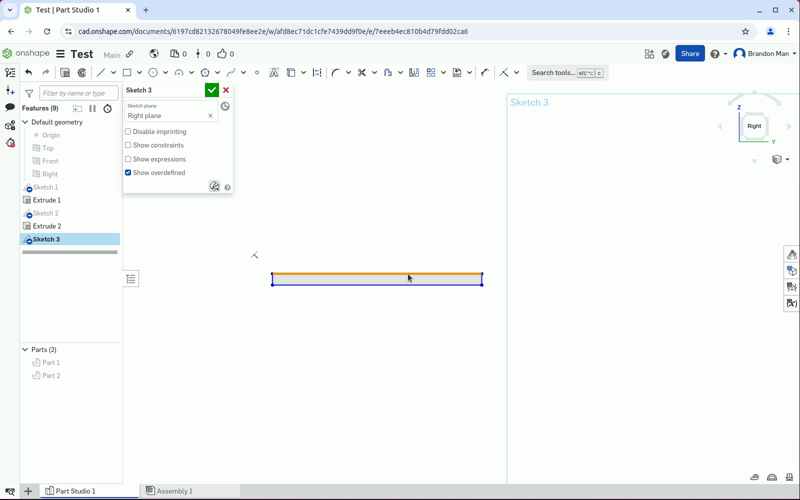
scroll(-6)
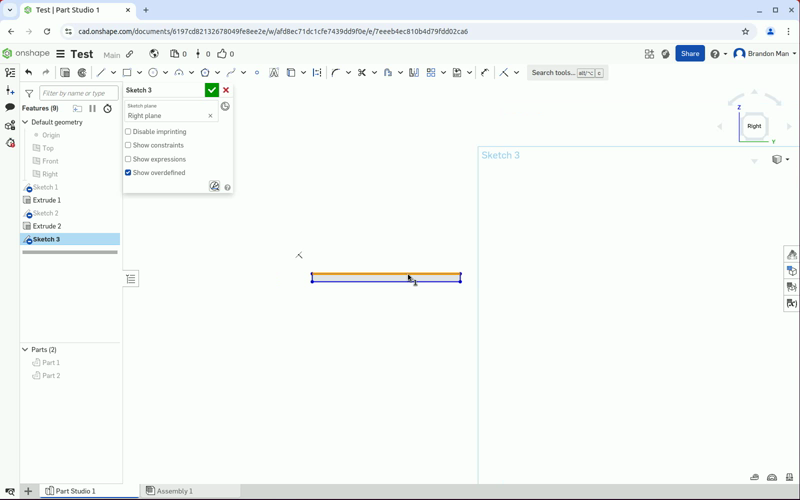
scroll(-6)
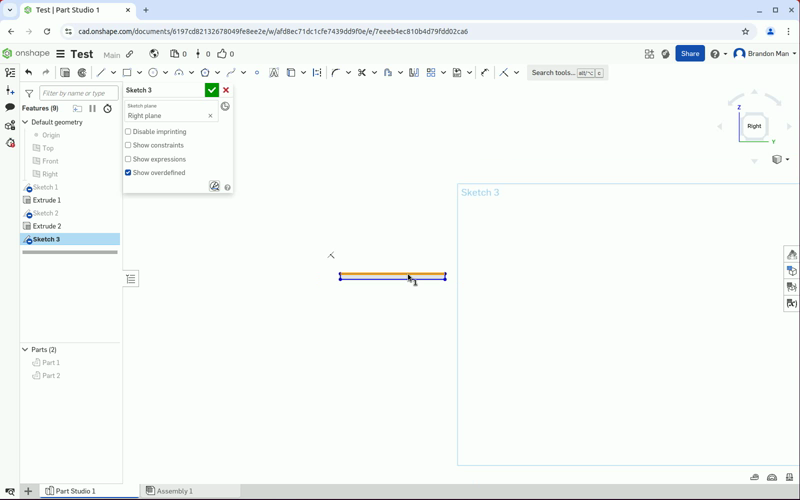
scroll(-6)
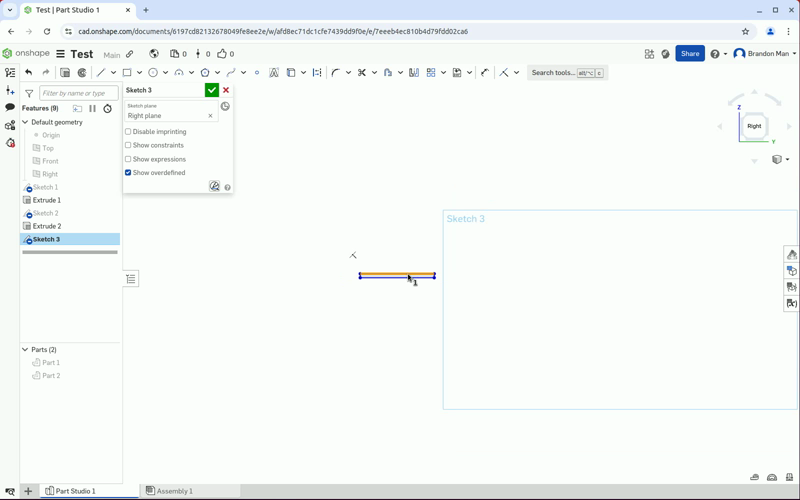
scroll(-6)
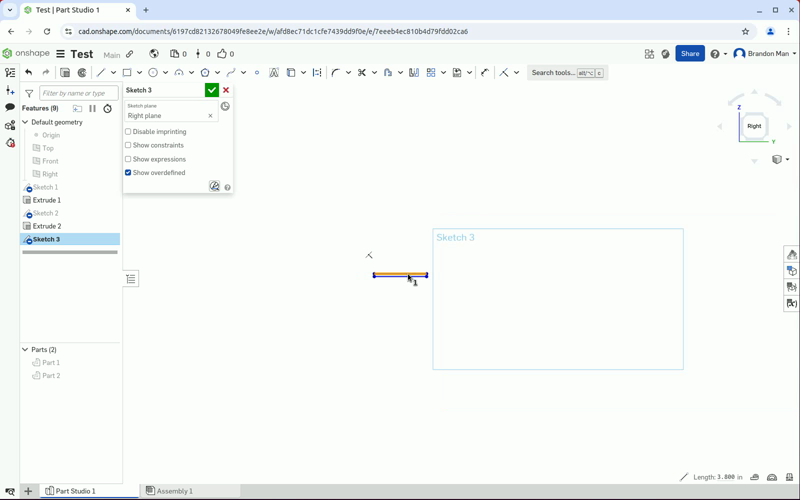
scroll(-6)
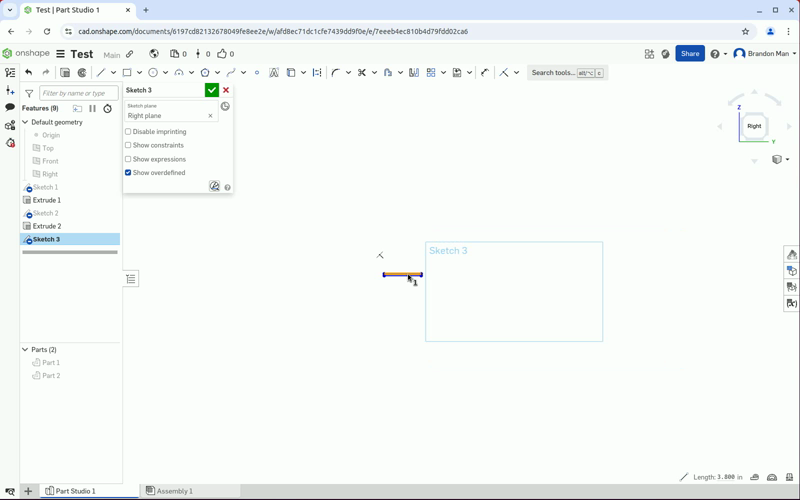
scroll(-6)
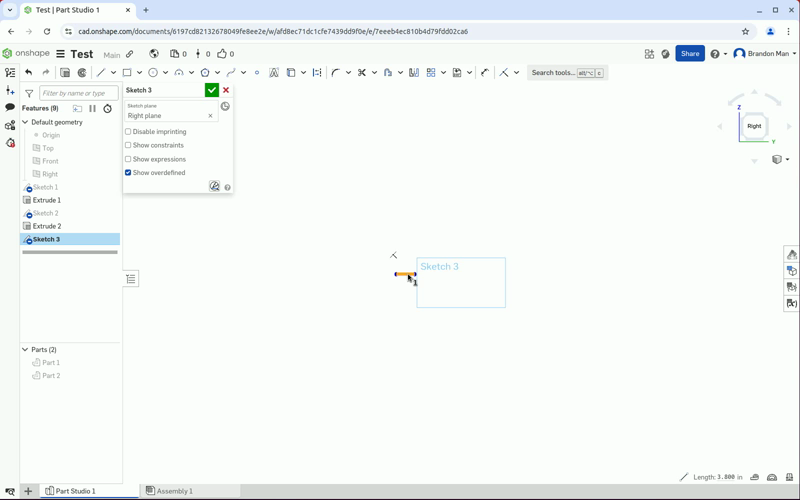
mouse_move(73, 352)
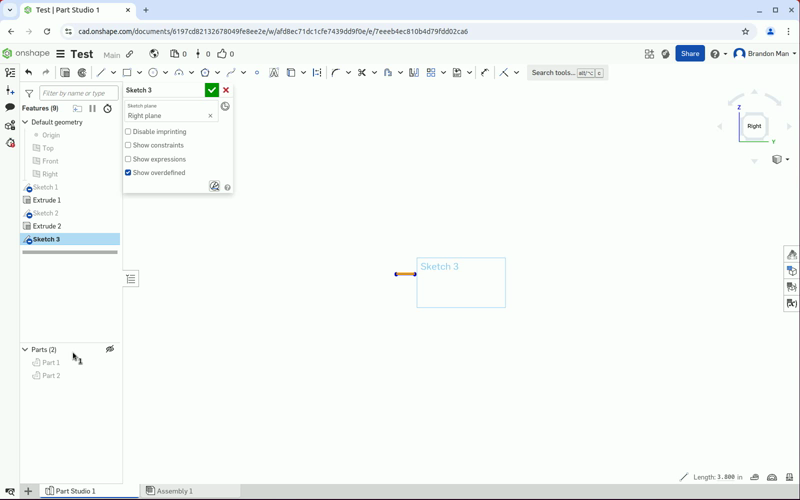
key(shift+y)
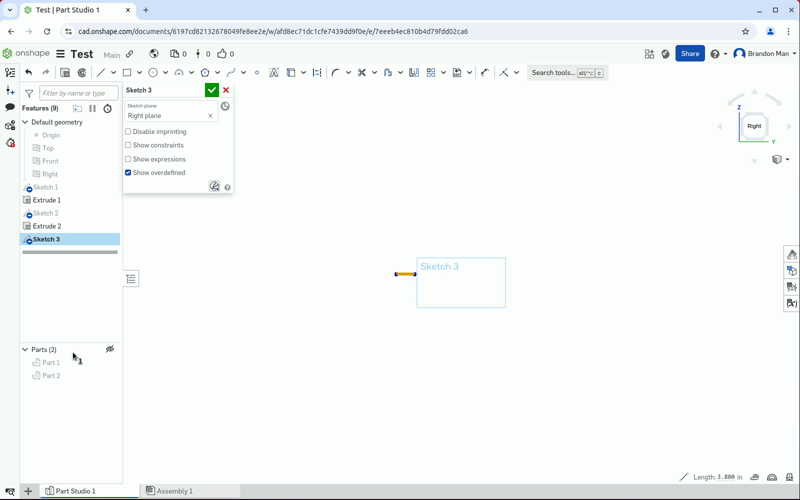
key(shift+e)
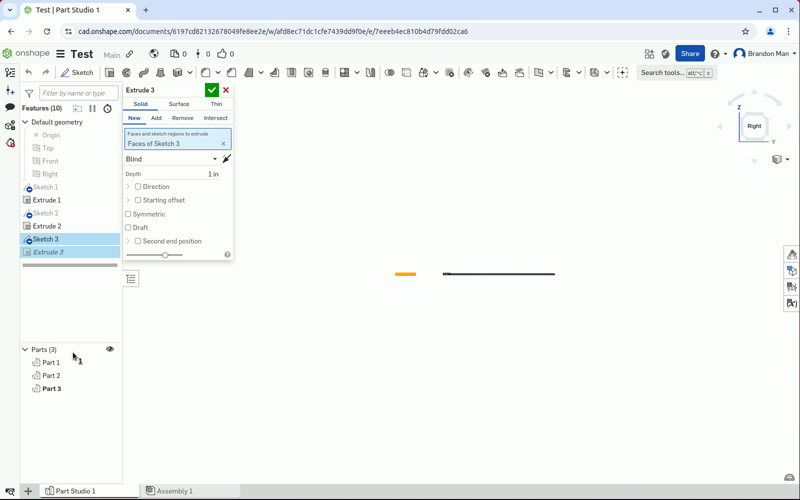
mouse_move(143, 106)
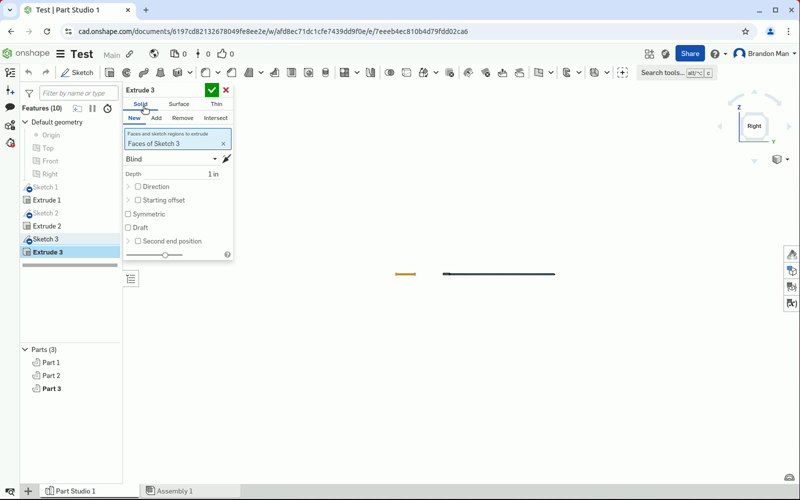
click(143, 106)
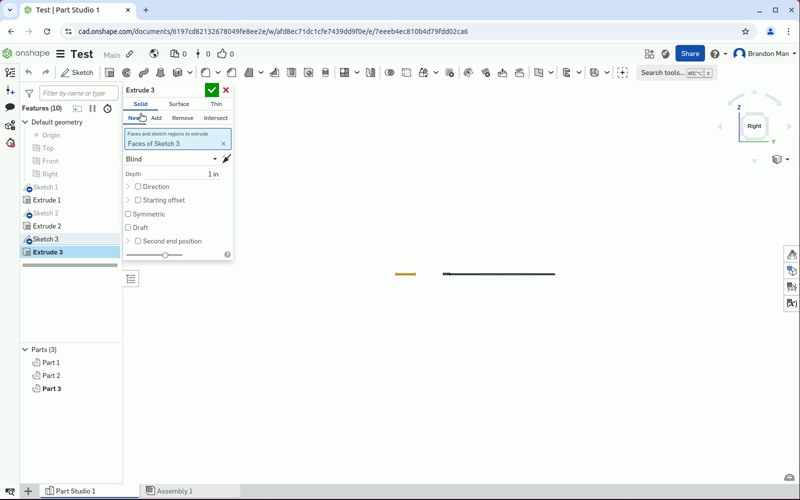
mouse_move(137, 120)
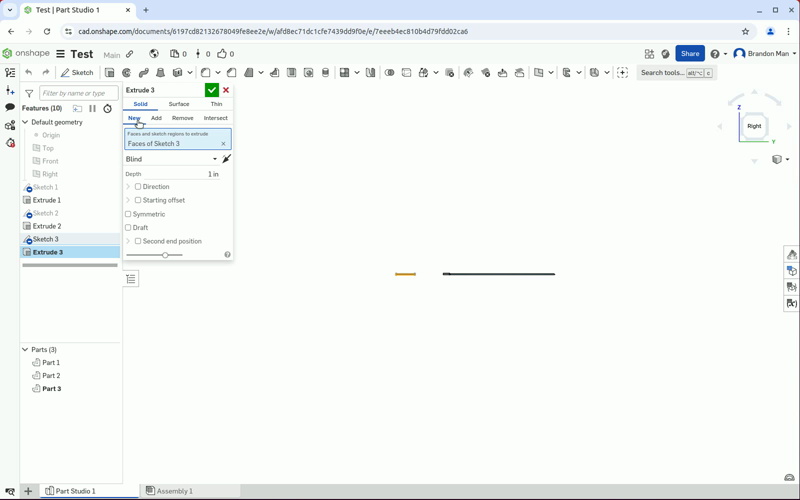
click(137, 120)
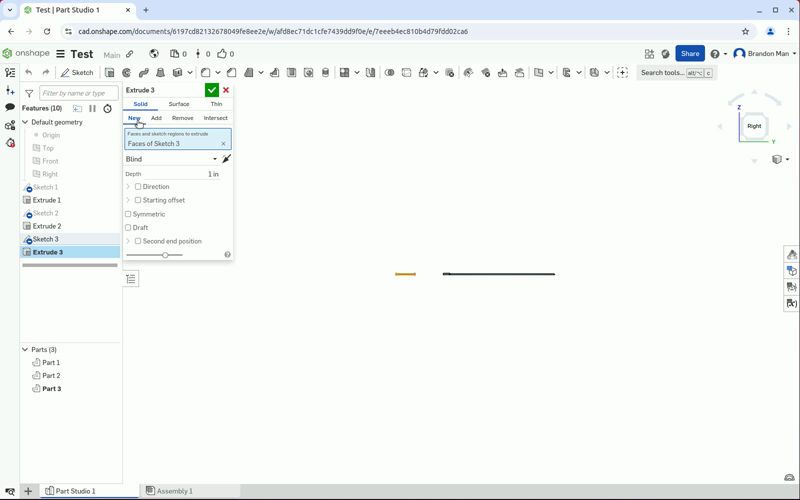
key(tab, 4)
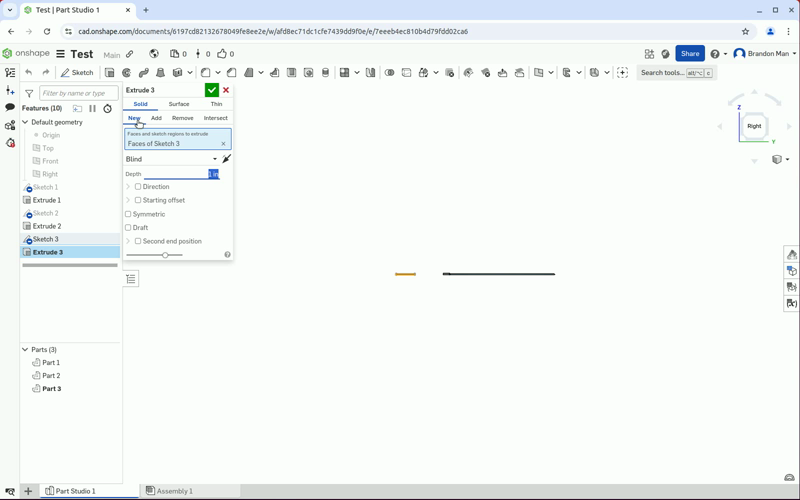
text(11.313)
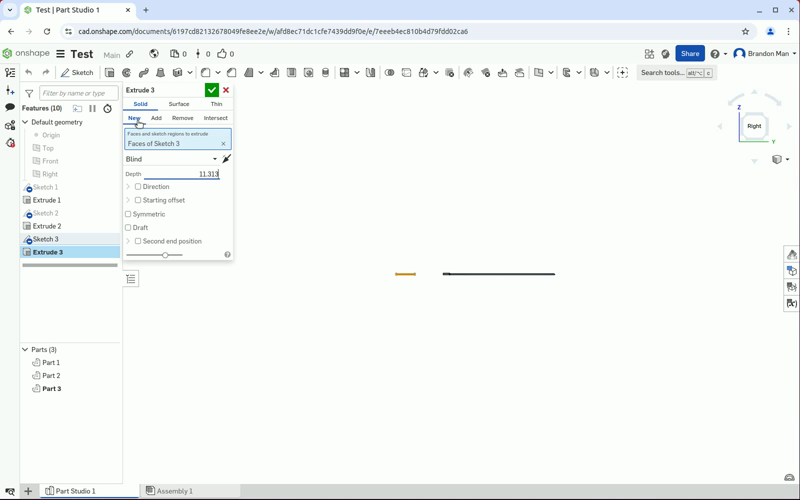
key(enter)
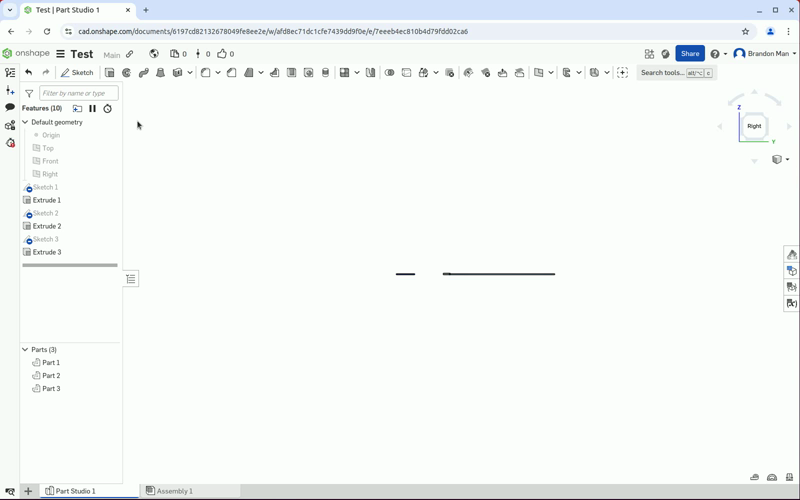
key(shift+h)
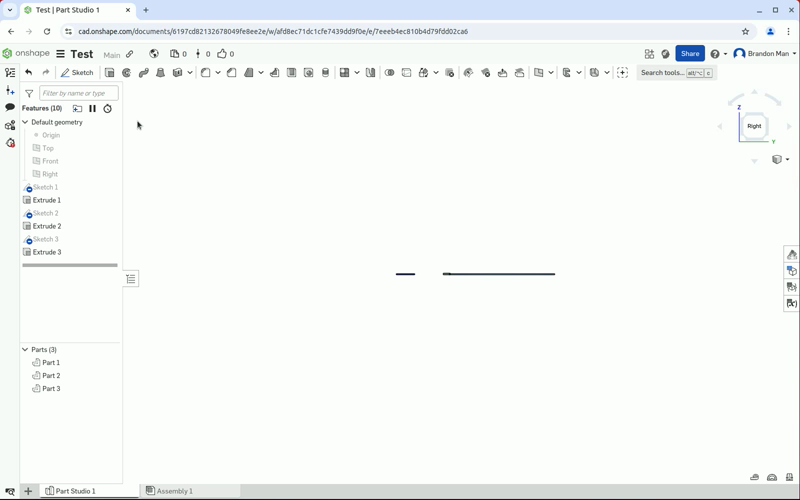
key(shift+h)
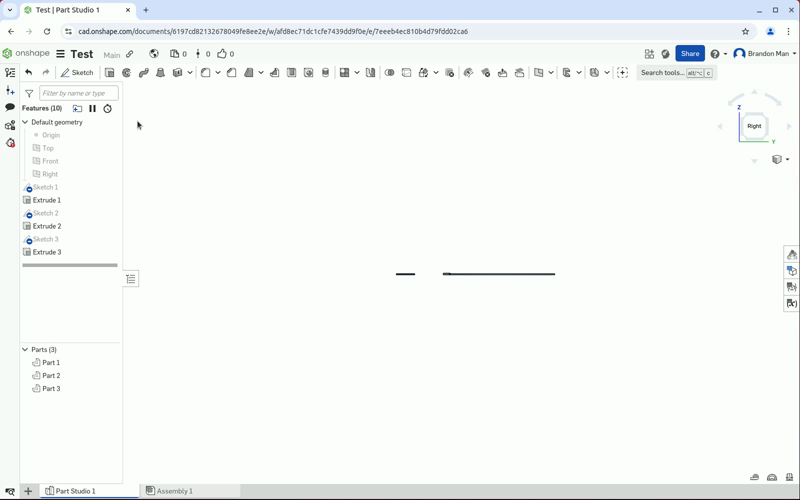
mouse_move(73, 189)
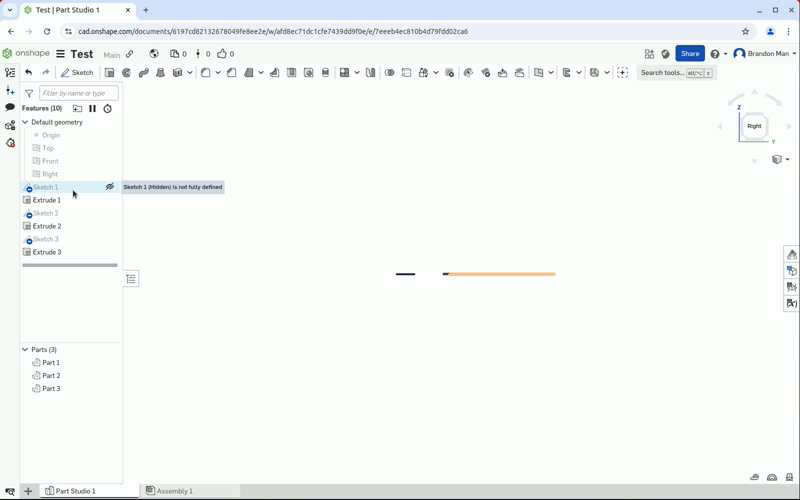
click(73, 189)
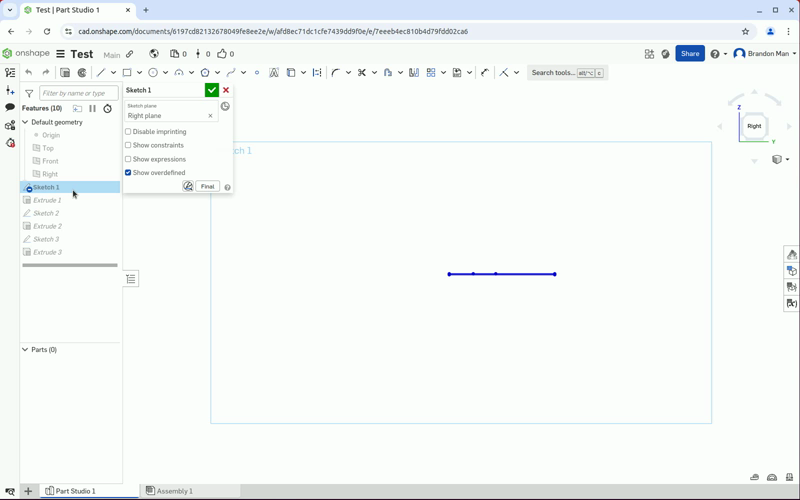
mouse_move(229, 92)
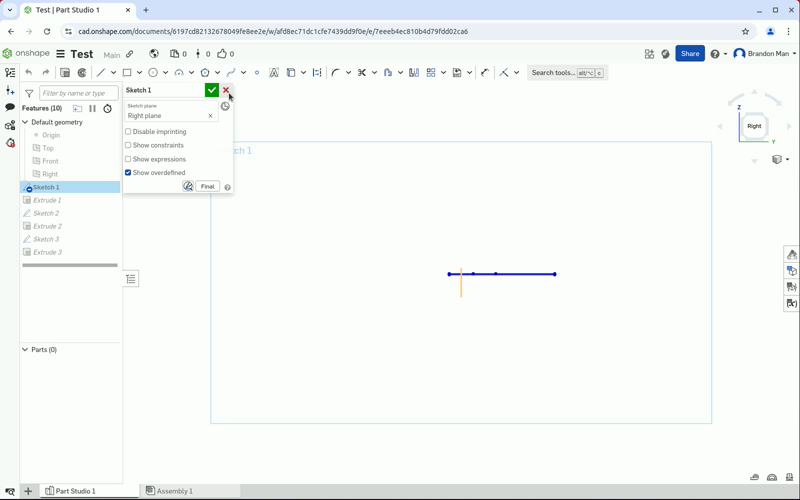
click(229, 92)
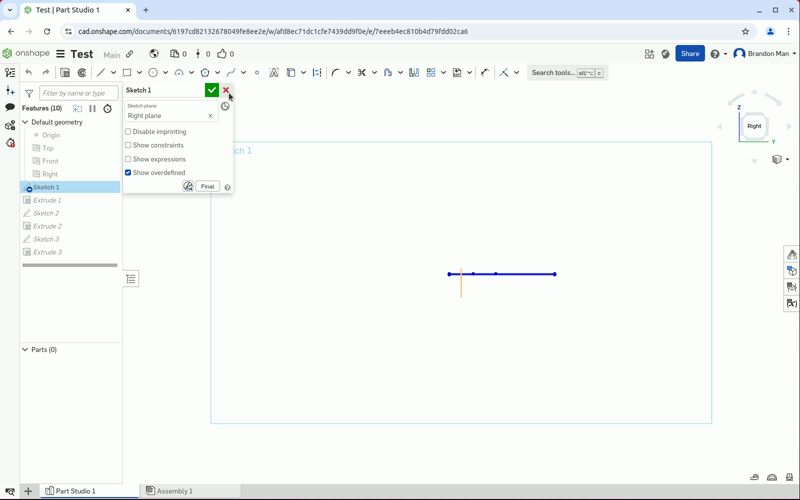
key(shift+s)
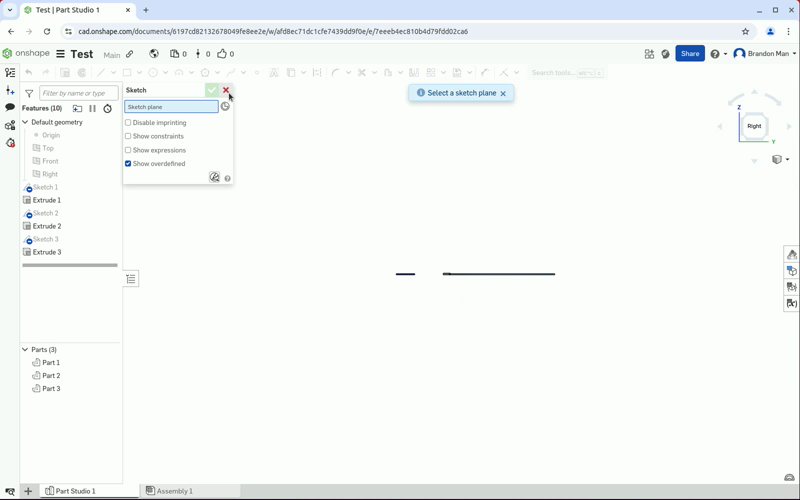
mouse_move(73, 176)
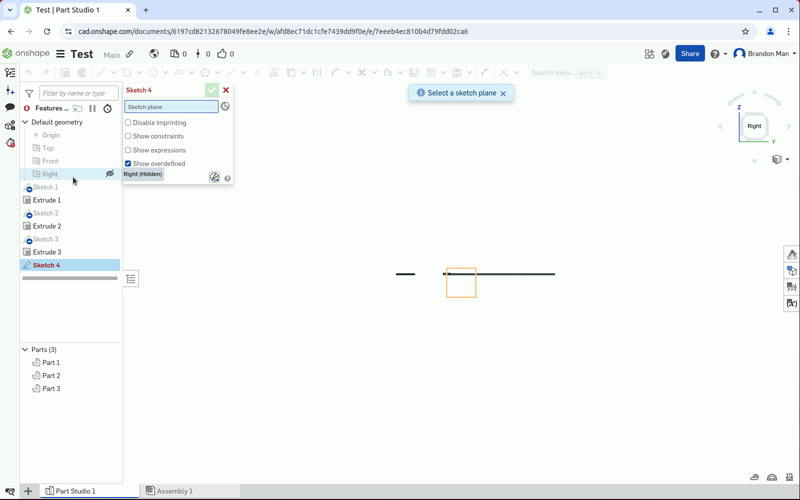
click(73, 176)
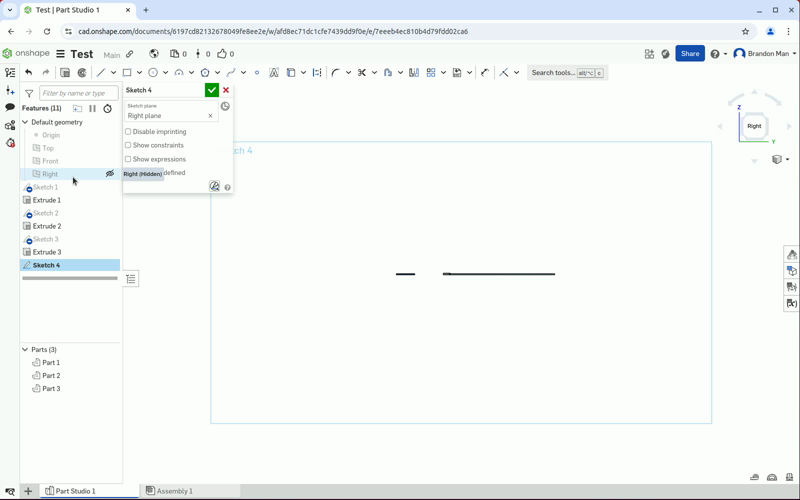
mouse_move(73, 352)
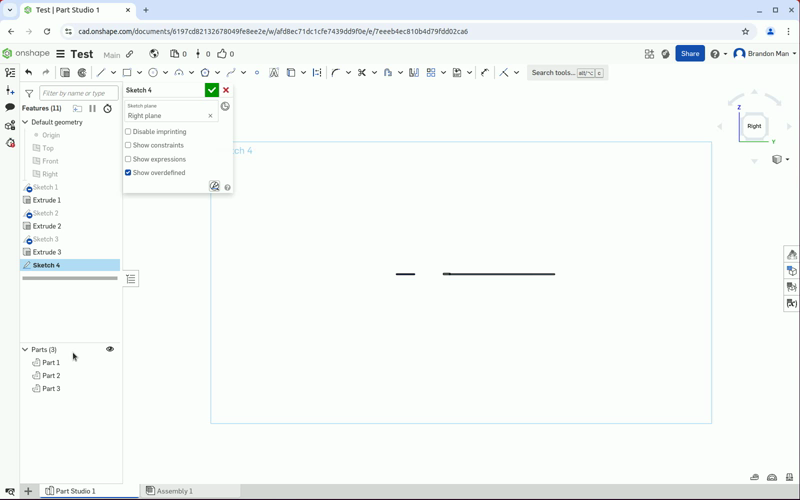
key(y)
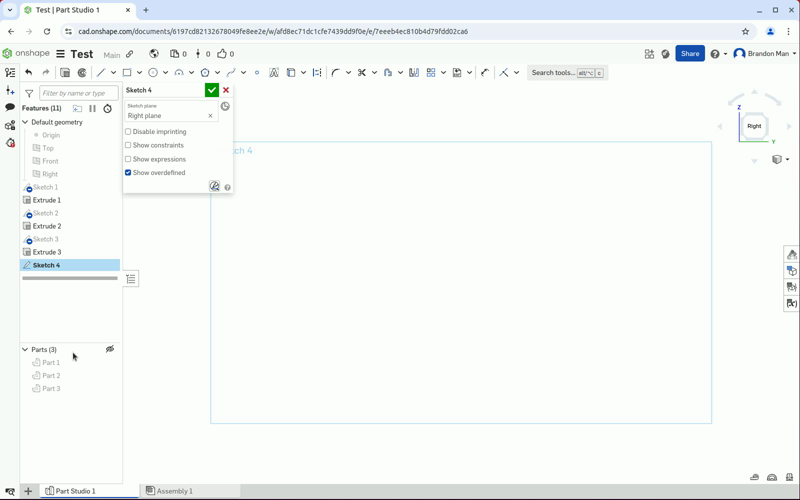
key(l)
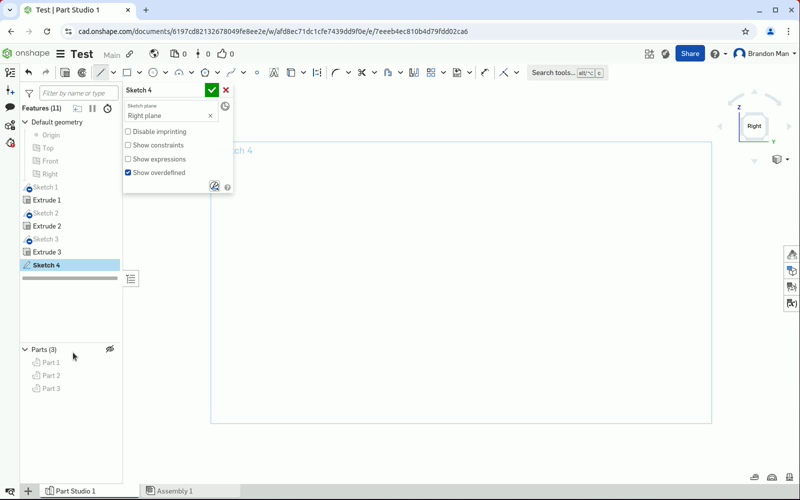
key_down(shift)
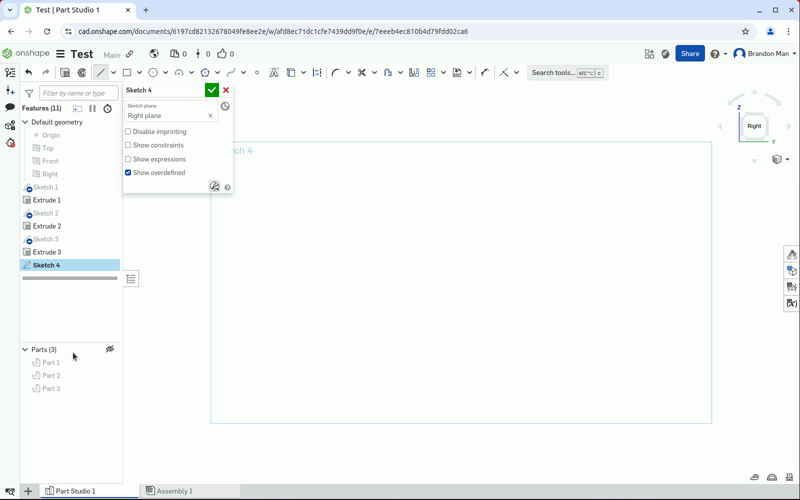
mouse_move(449, 274)
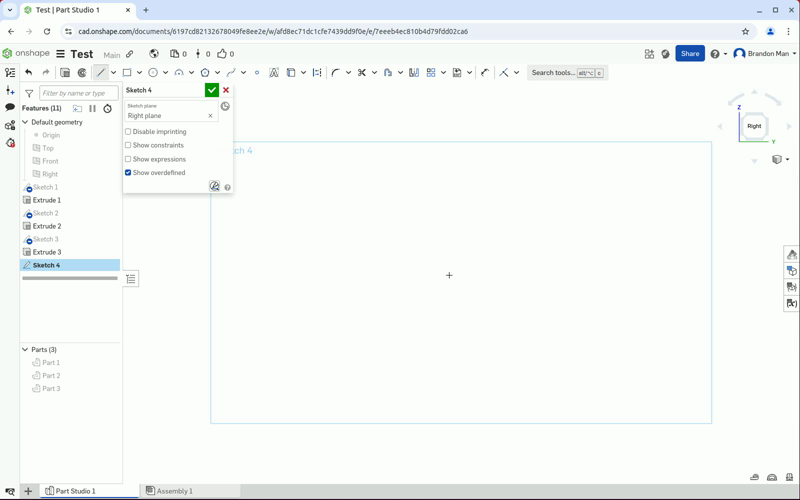
click(449, 274)
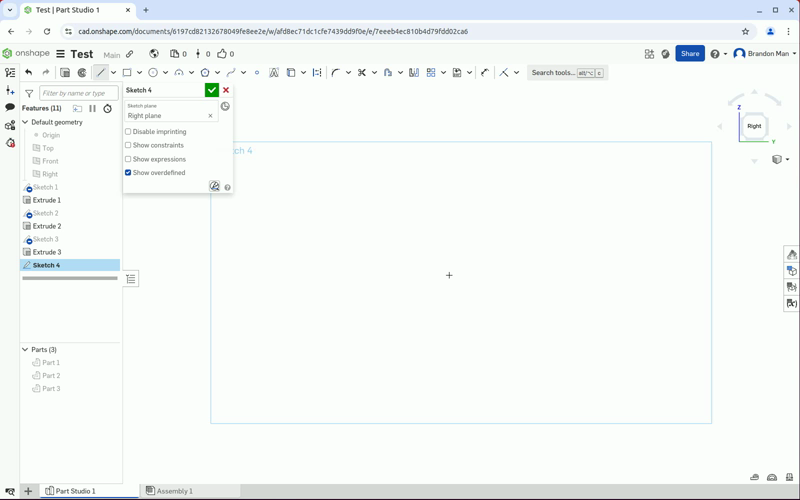
key_up(shift)
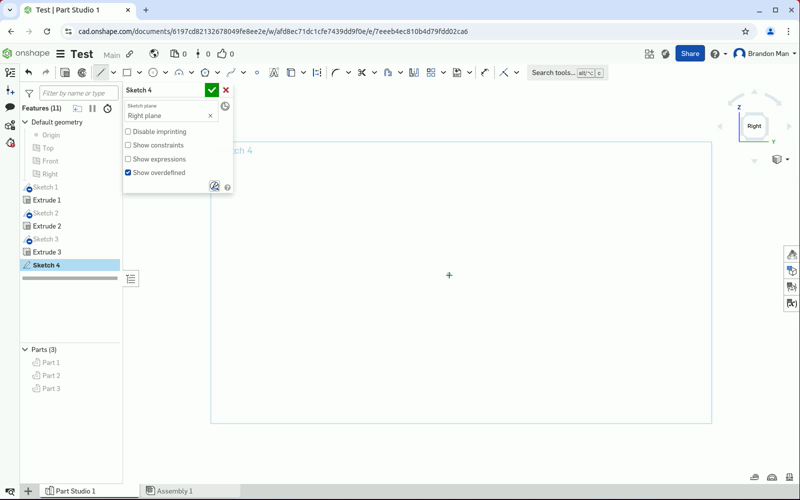
key_down(shift)
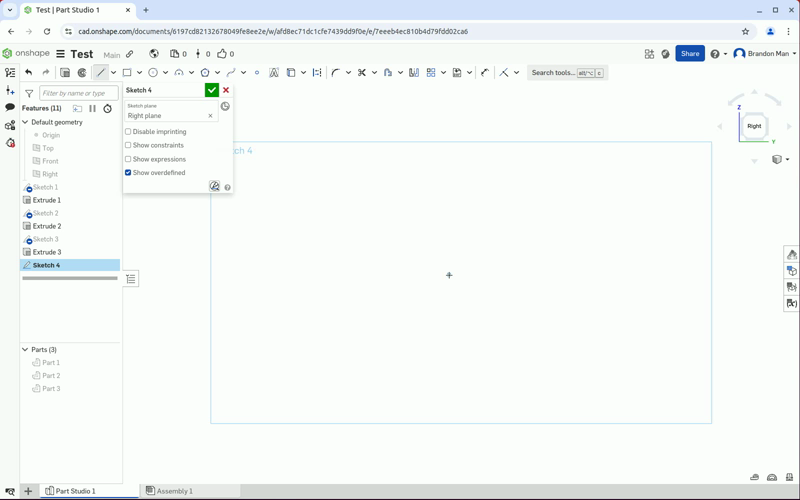
mouse_move(554, 274)
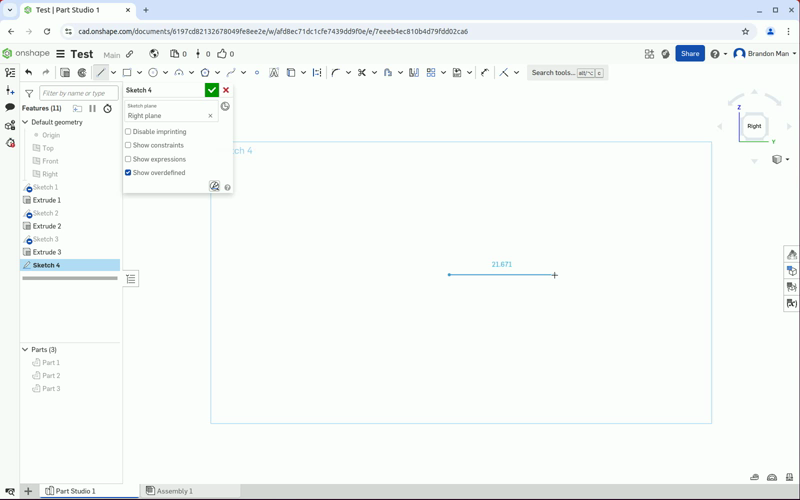
click(554, 274)
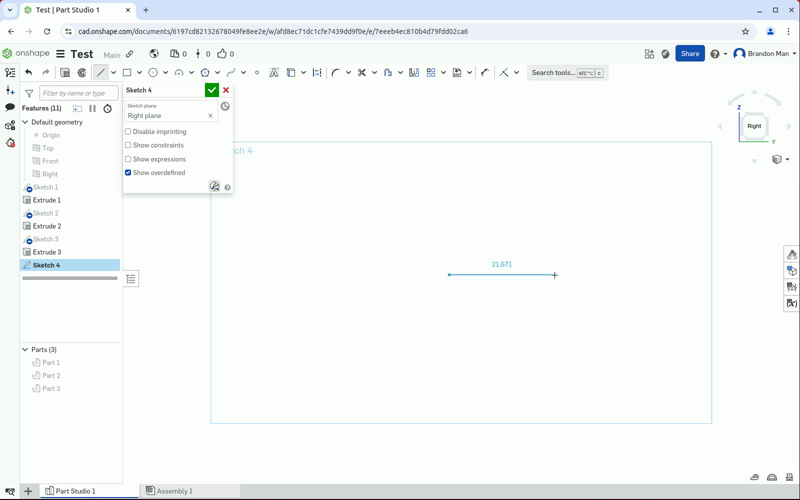
key_up(shift)
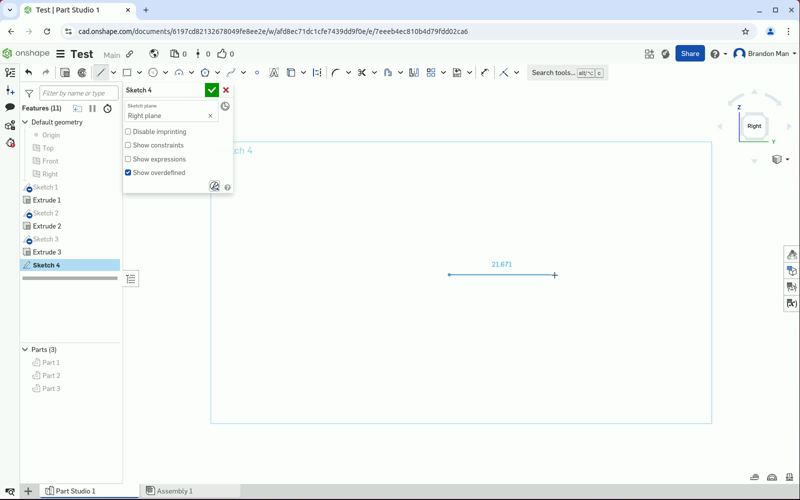
key_down(shift)
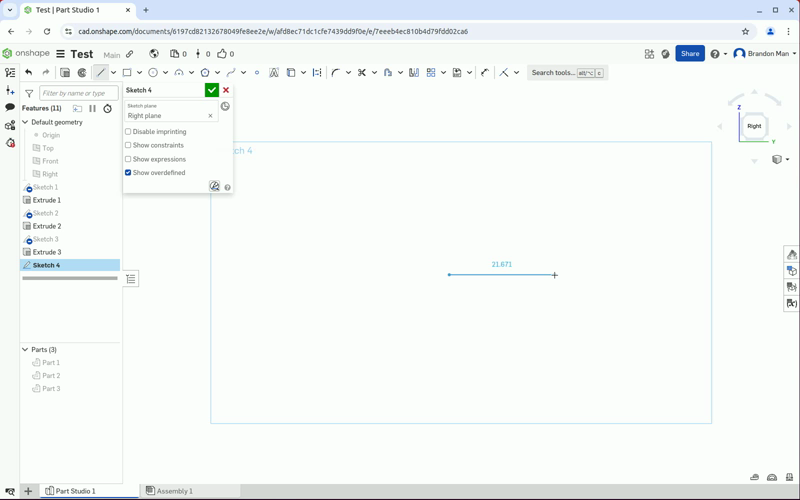
mouse_move(584, 274)
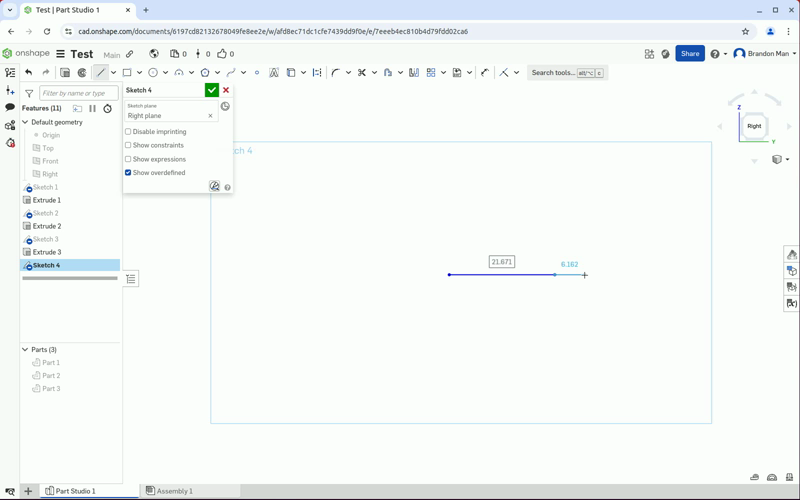
mouse_move(554, 273)
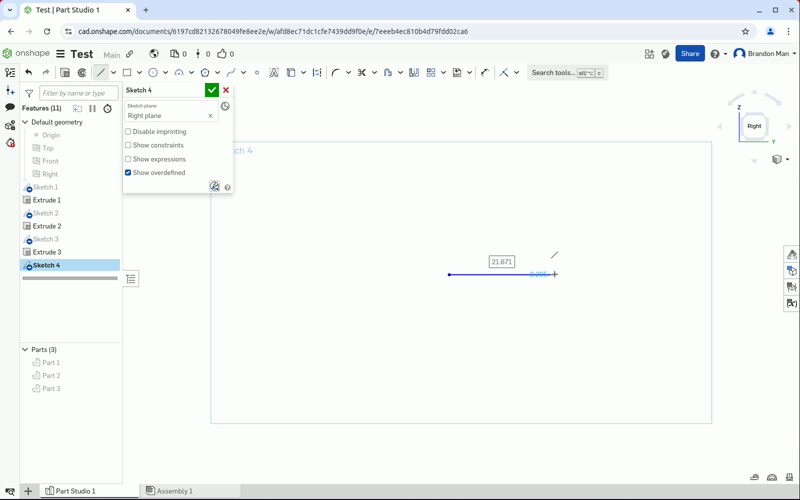
scroll(6)
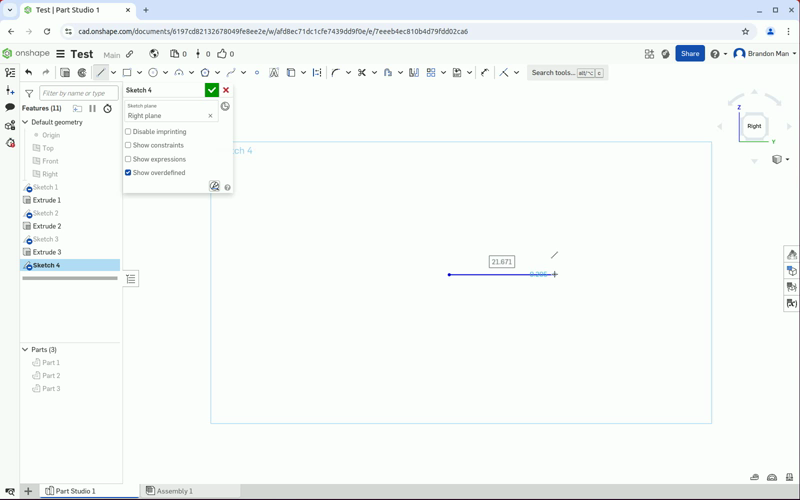
scroll(6)
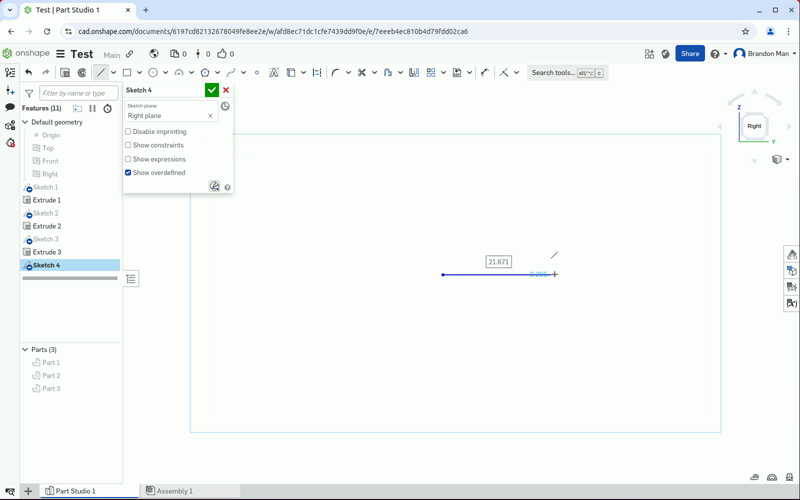
scroll(6)
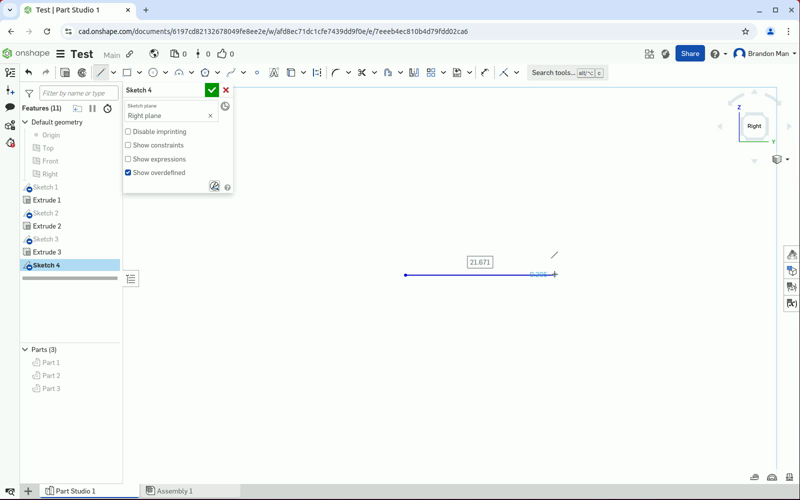
scroll(6)
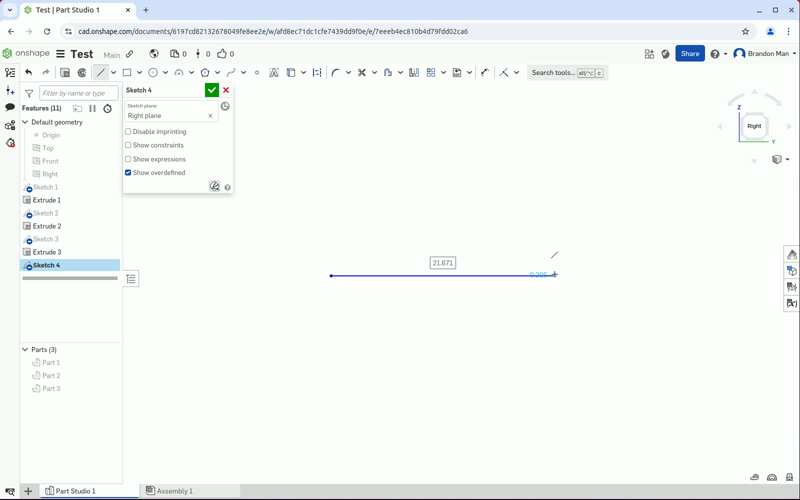
scroll(6)
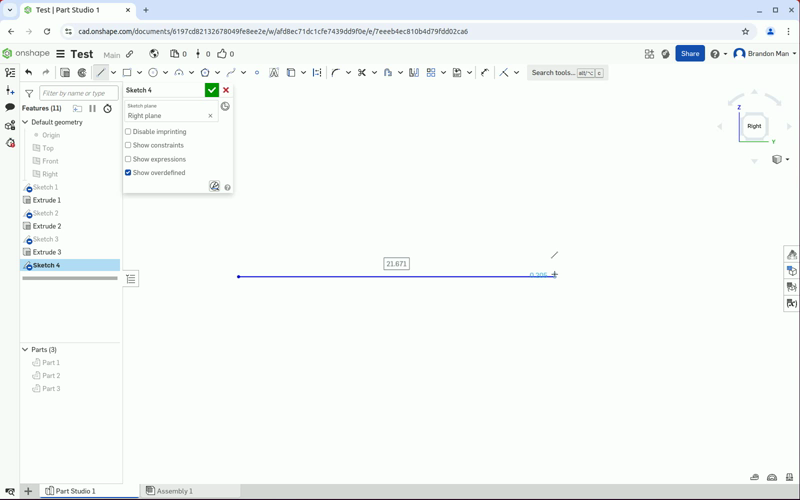
scroll(6)
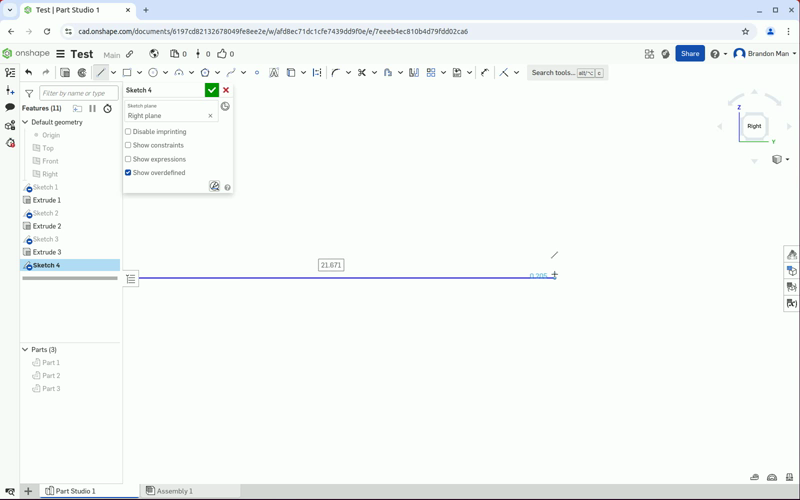
scroll(6)
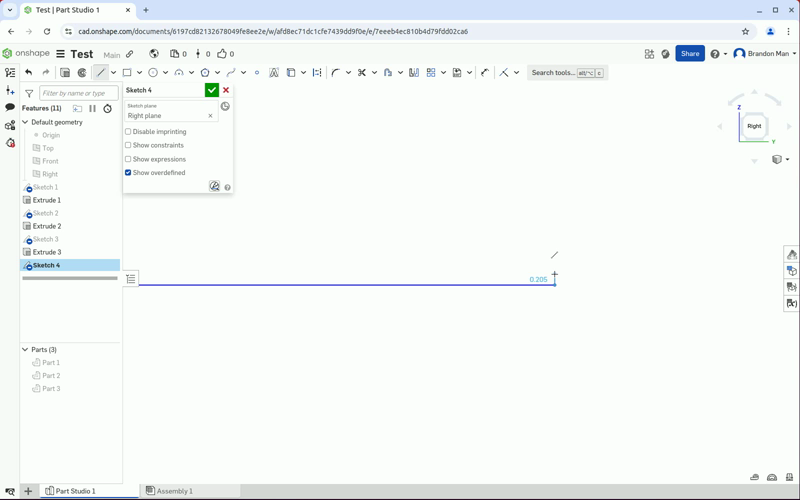
click(554, 273)
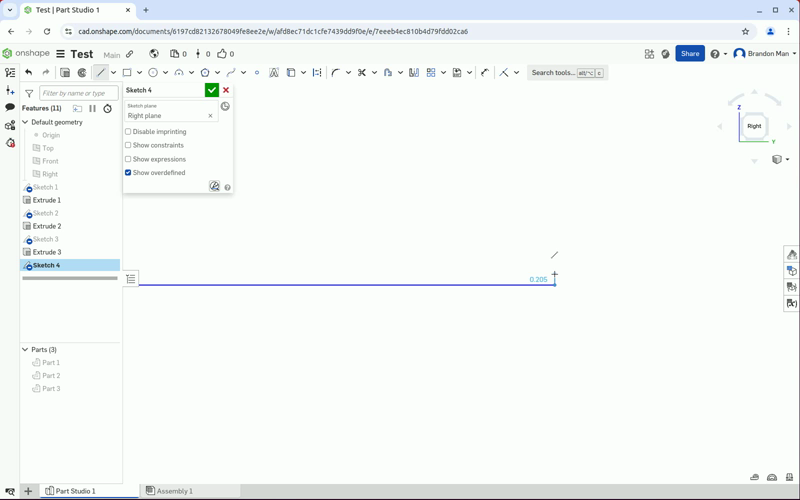
scroll(-6)
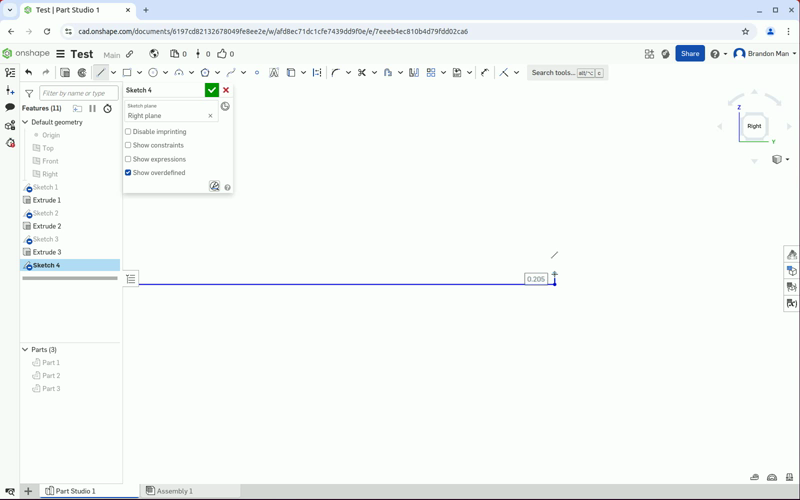
scroll(-6)
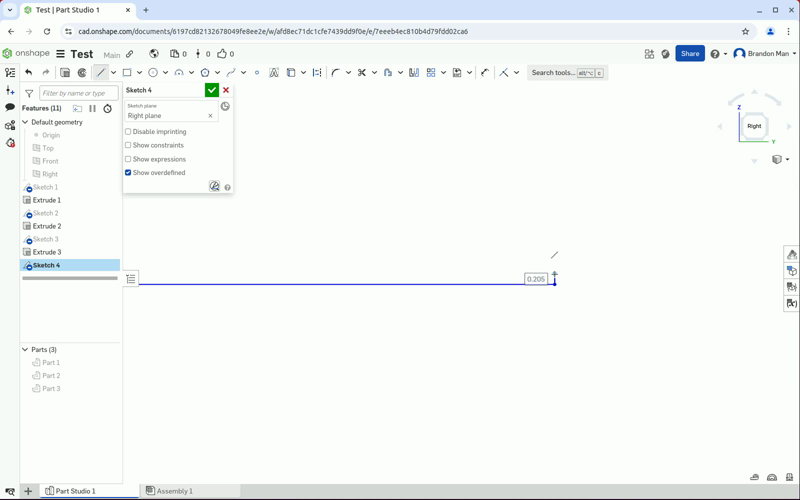
scroll(-6)
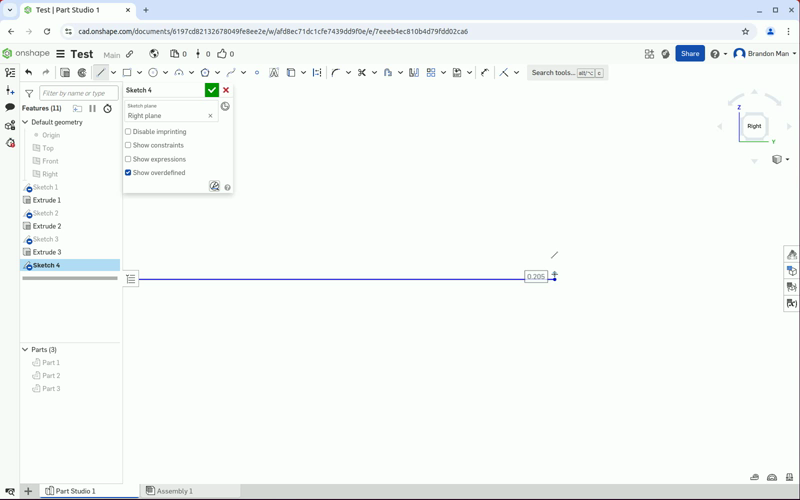
scroll(-6)
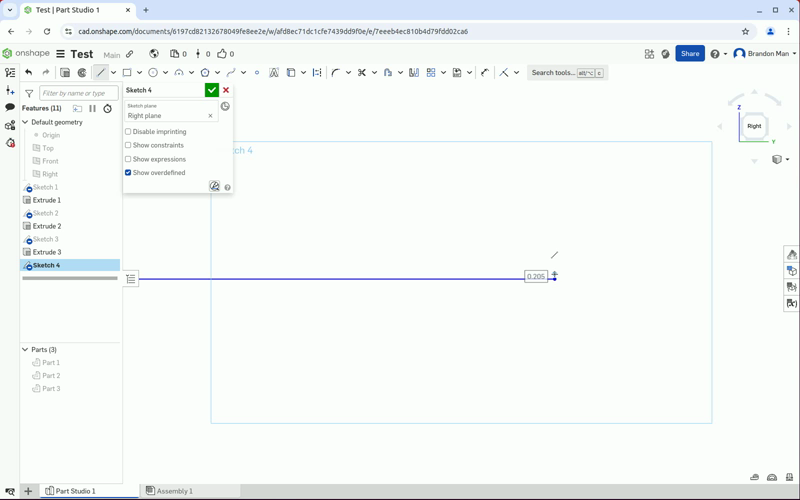
scroll(-6)
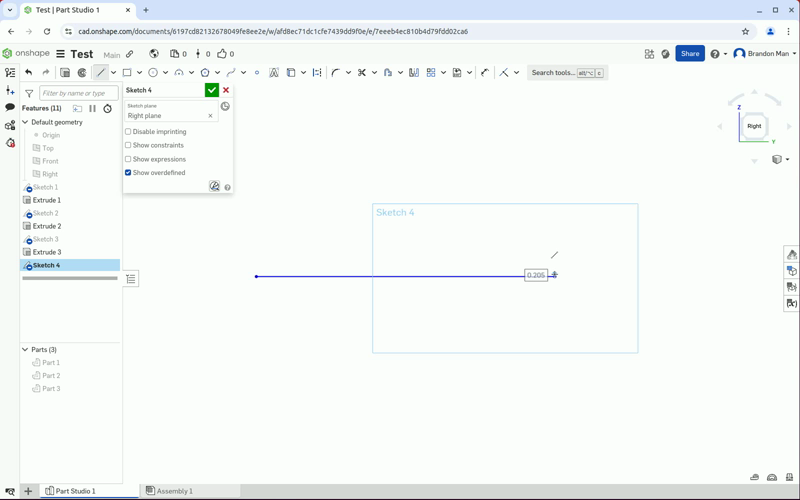
scroll(-6)
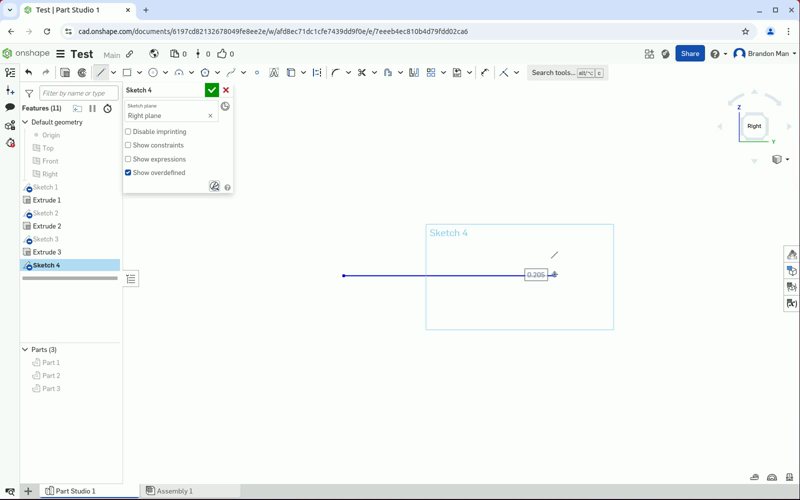
scroll(-6)
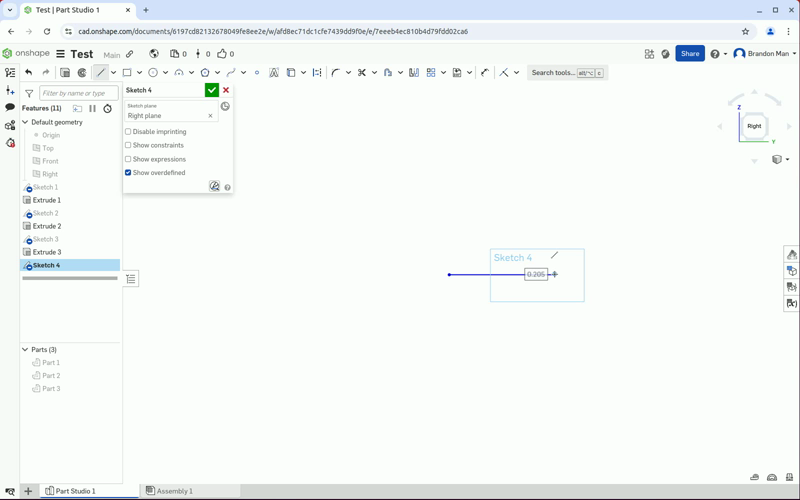
key_up(shift)
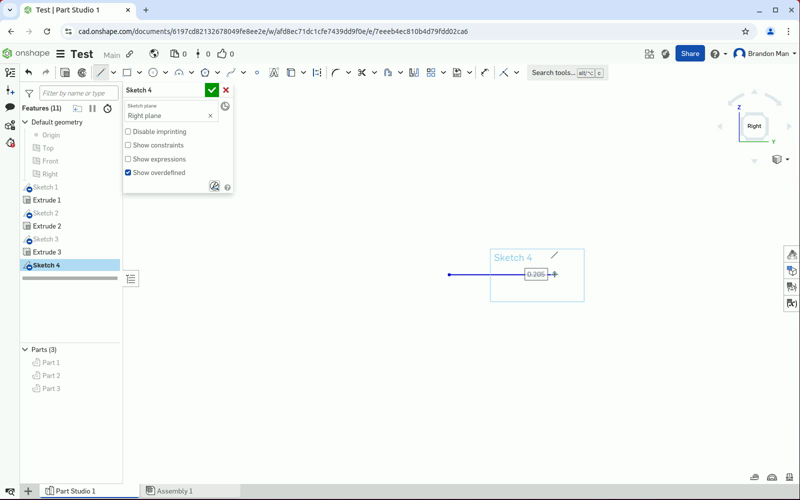
key_down(shift)
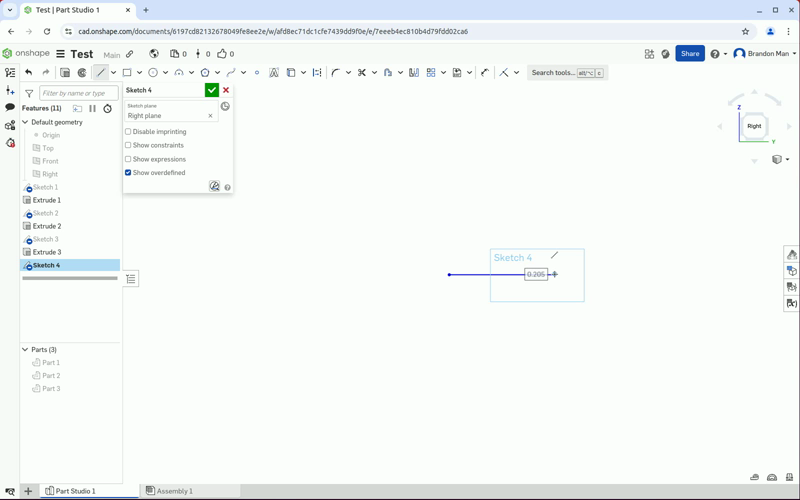
mouse_move(584, 273)
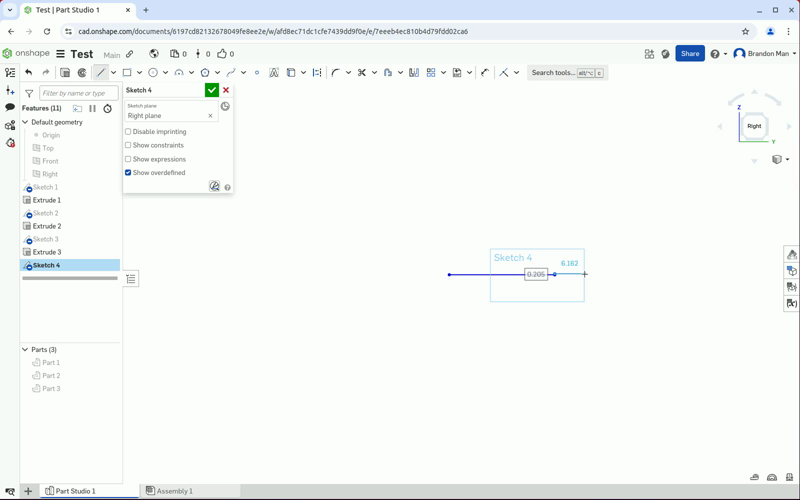
mouse_move(495, 273)
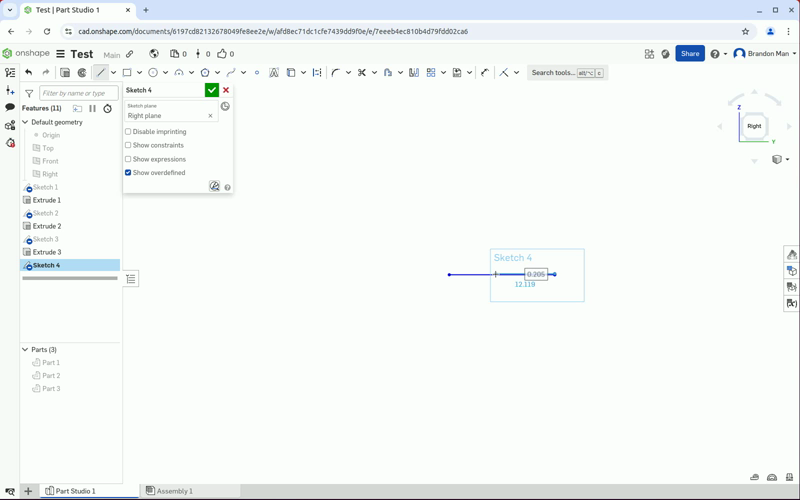
click(495, 273)
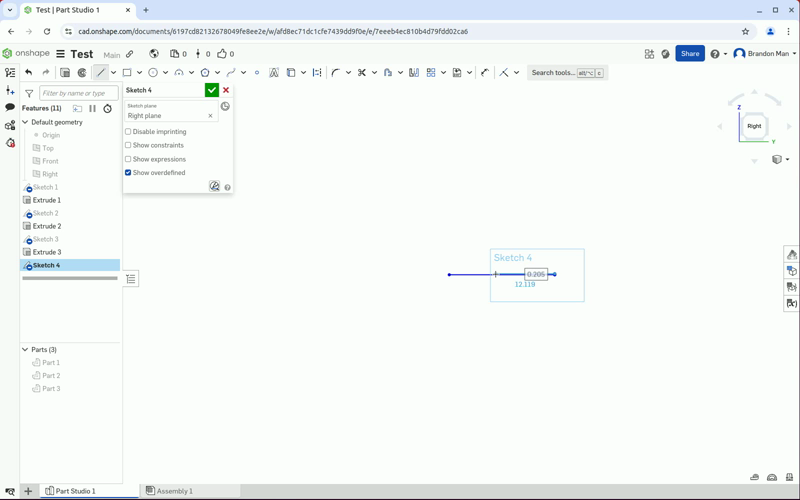
key_up(shift)
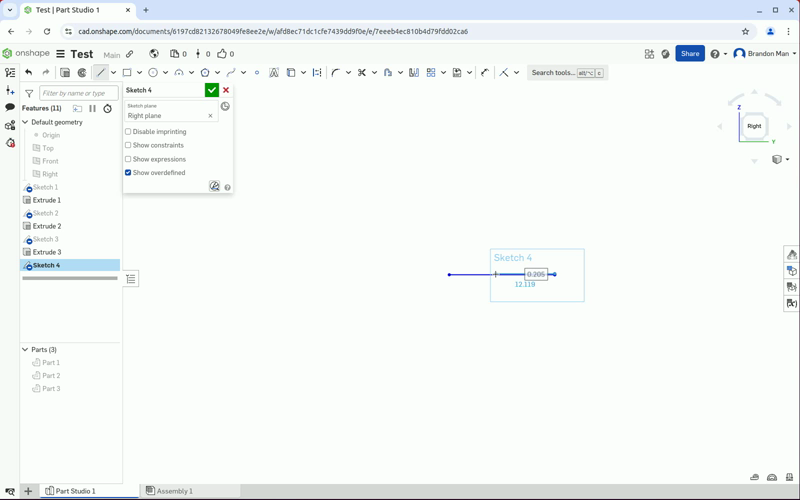
key_down(shift)
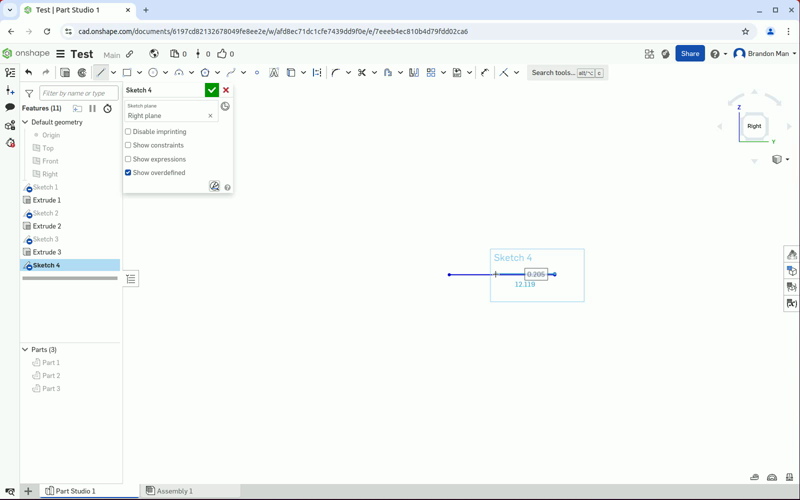
mouse_move(525, 273)
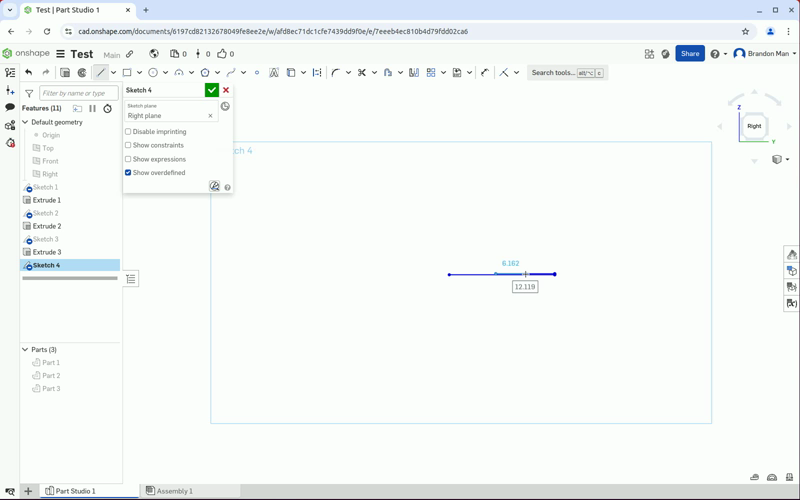
mouse_move(473, 273)
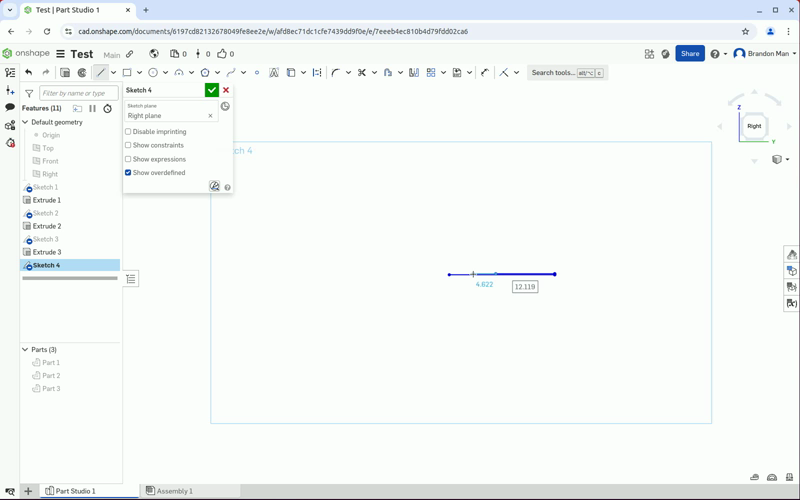
click(473, 273)
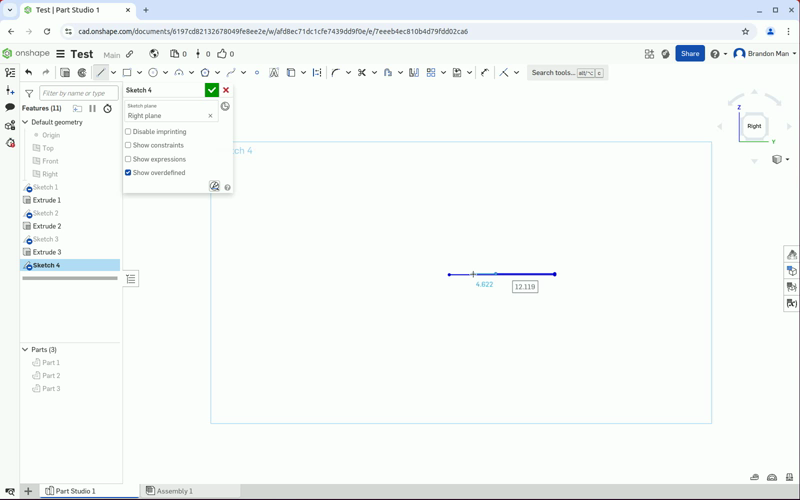
key_up(shift)
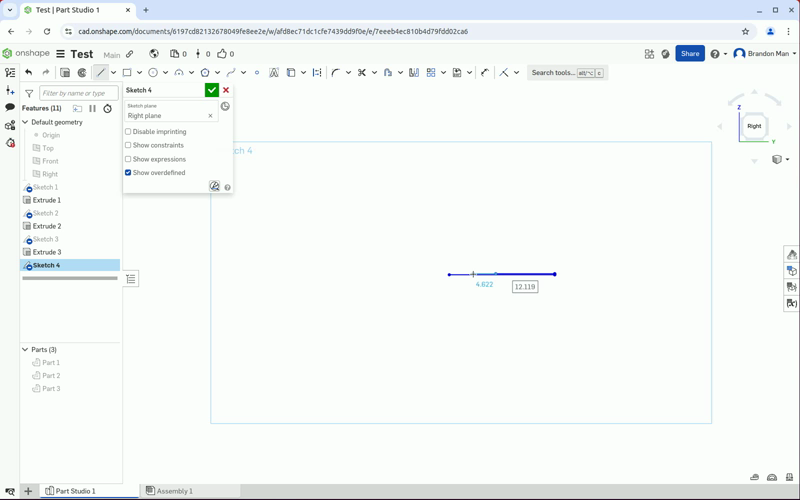
key_down(shift)
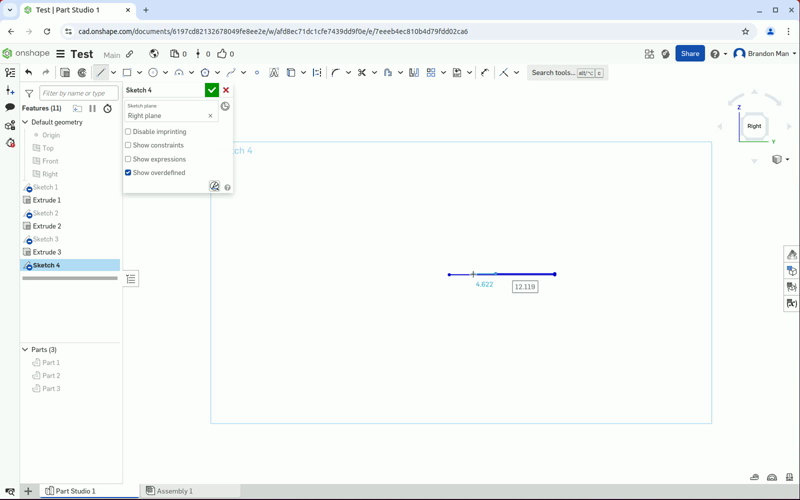
mouse_move(503, 273)
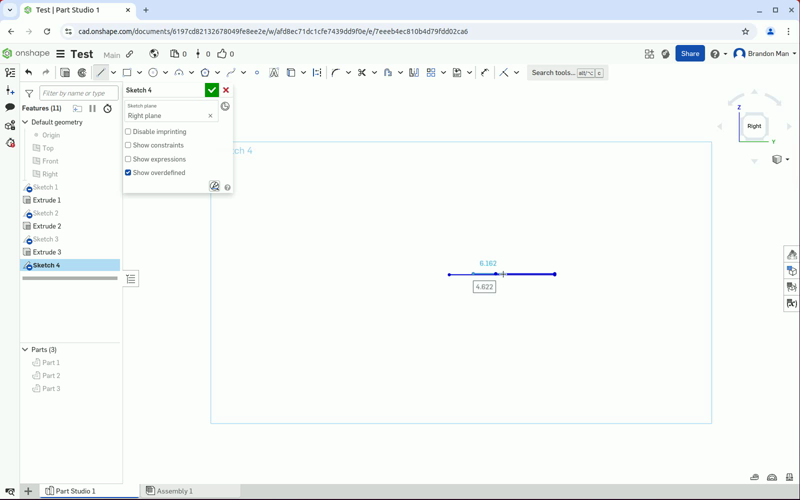
mouse_move(449, 273)
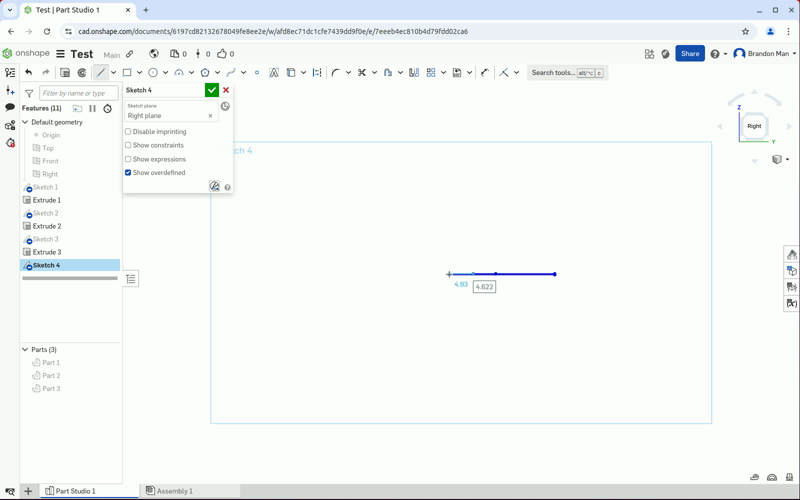
scroll(6)
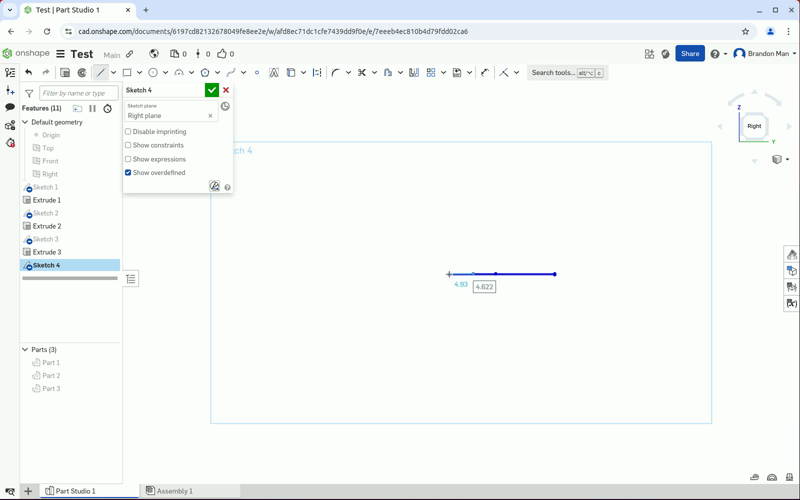
scroll(6)
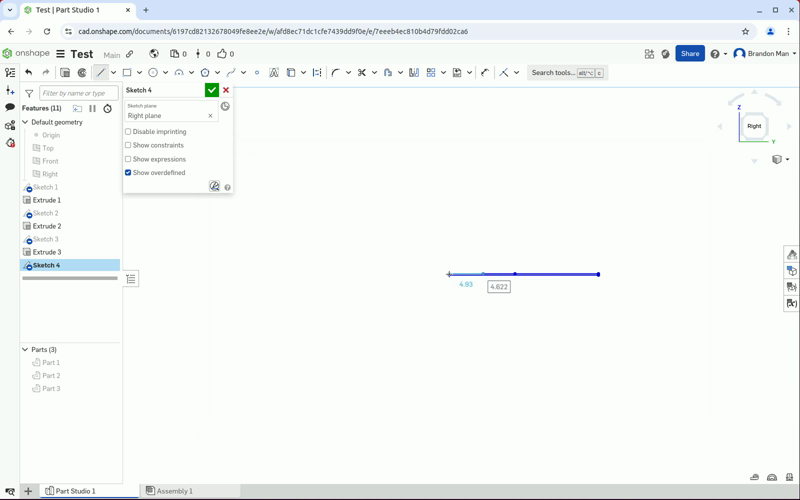
scroll(6)
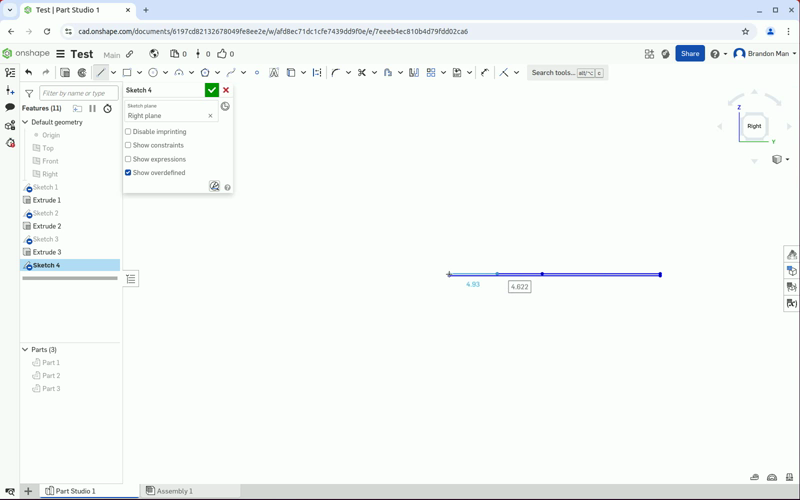
scroll(6)
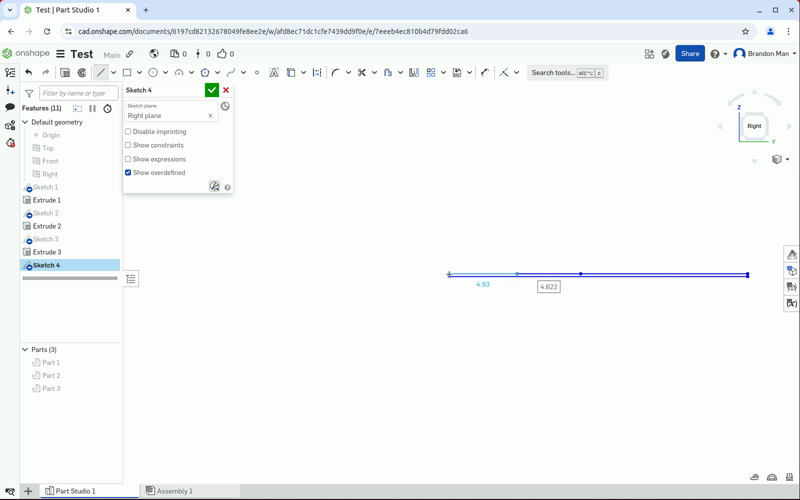
scroll(6)
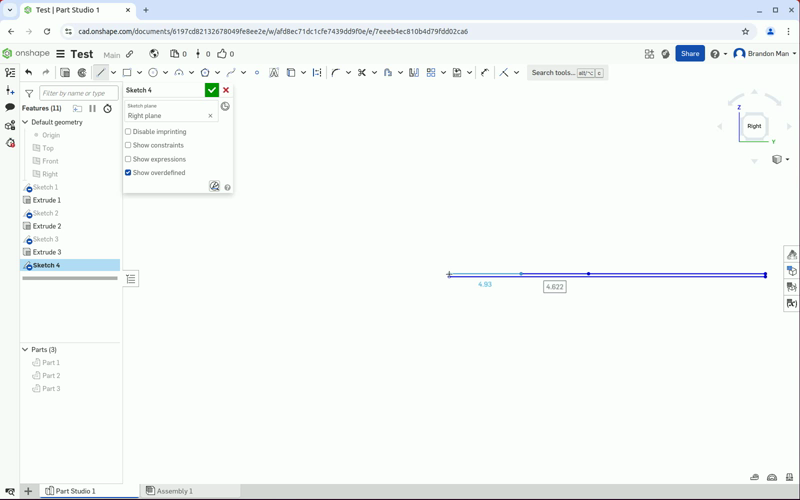
scroll(6)
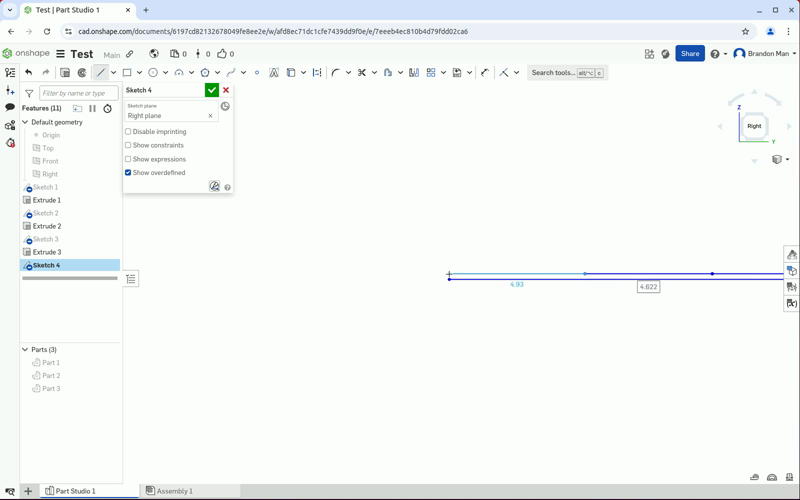
scroll(6)
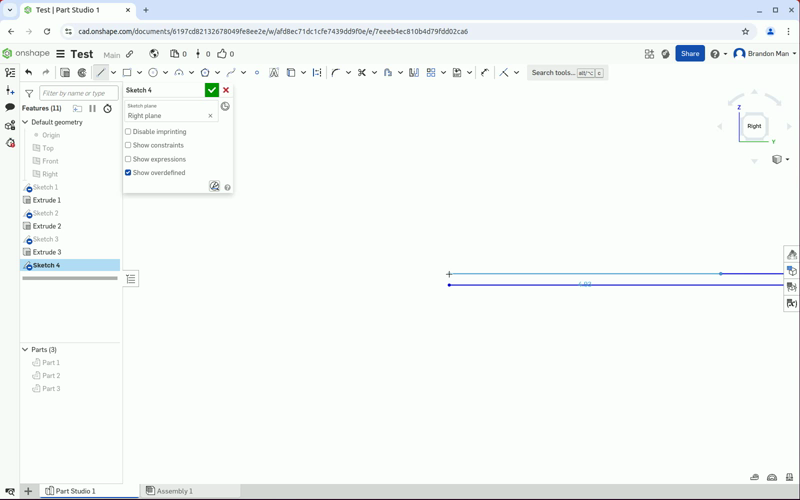
click(449, 273)
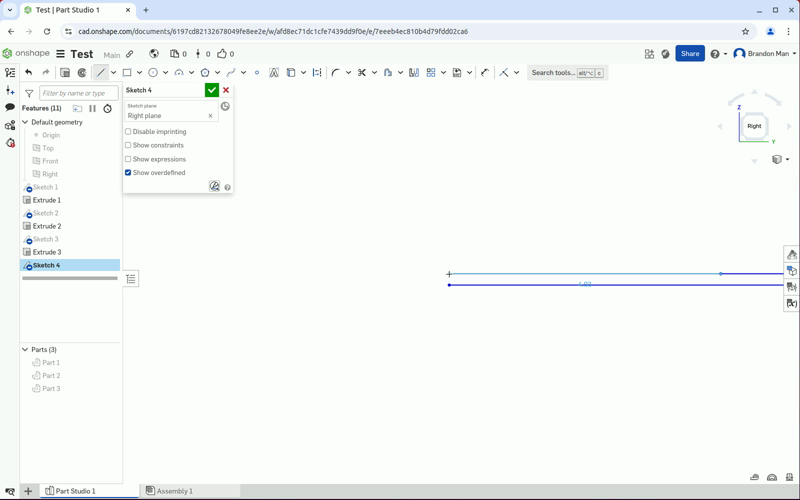
scroll(-6)
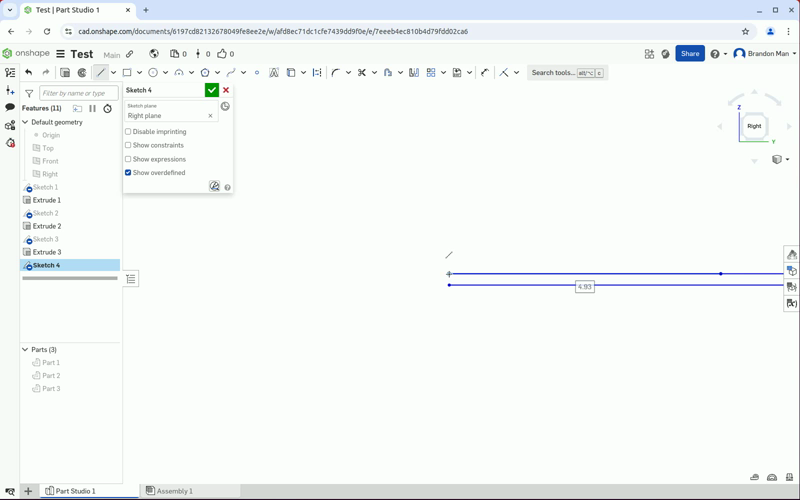
scroll(-6)
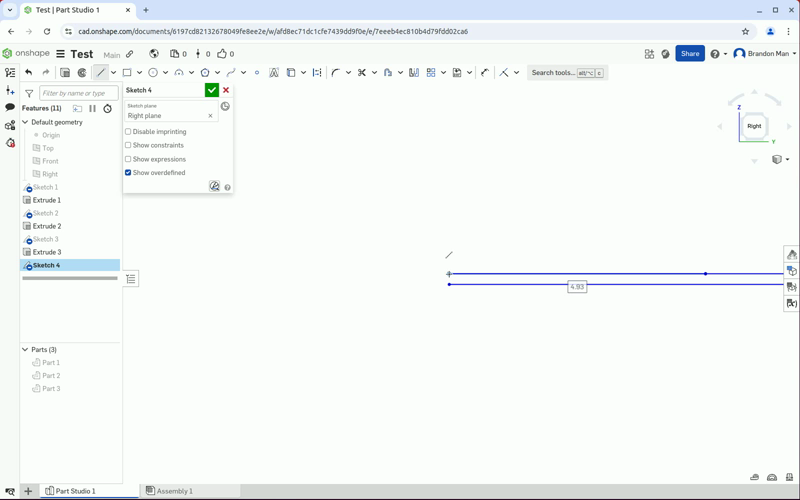
scroll(-6)
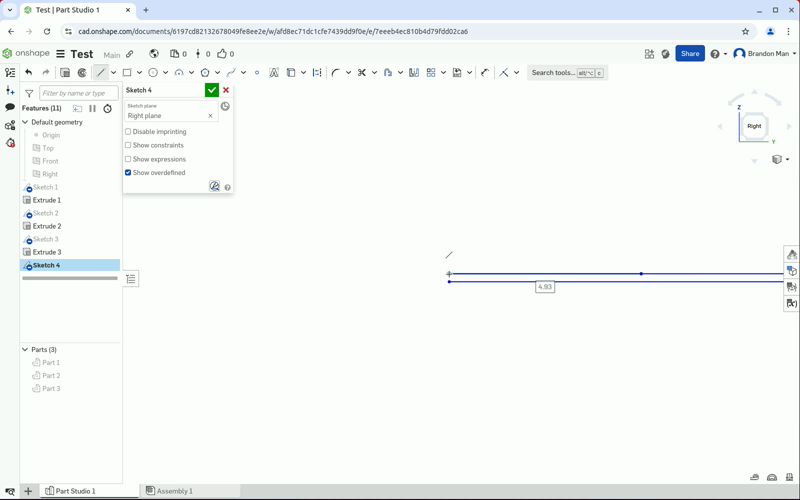
scroll(-6)
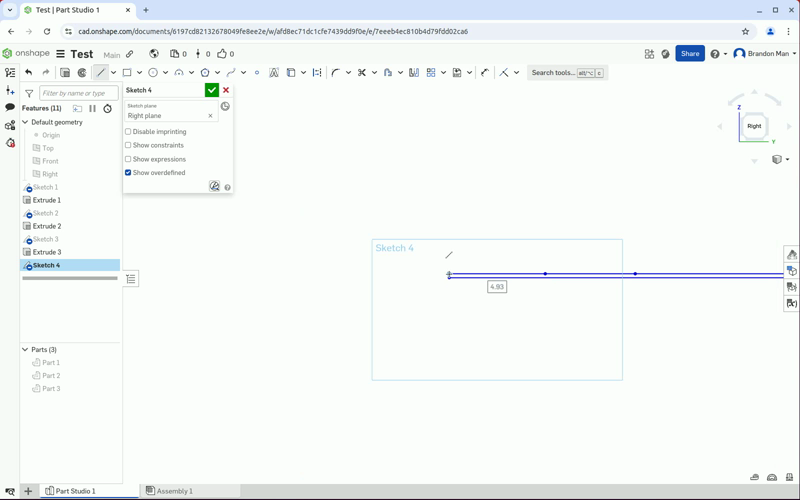
scroll(-6)
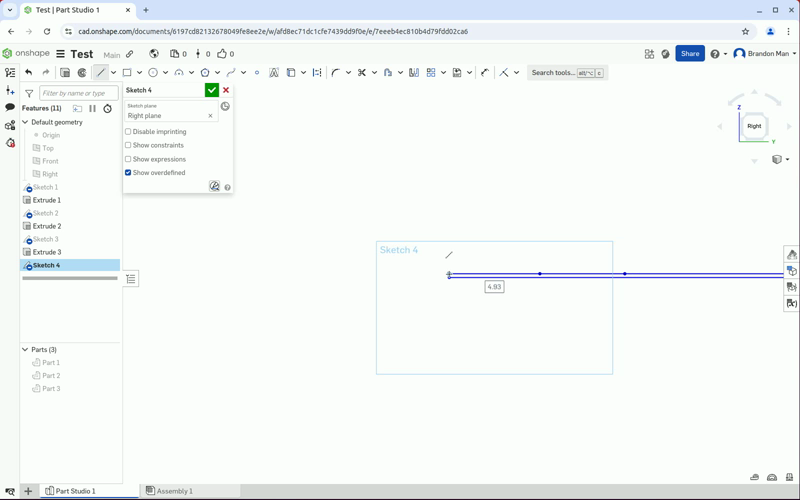
scroll(-6)
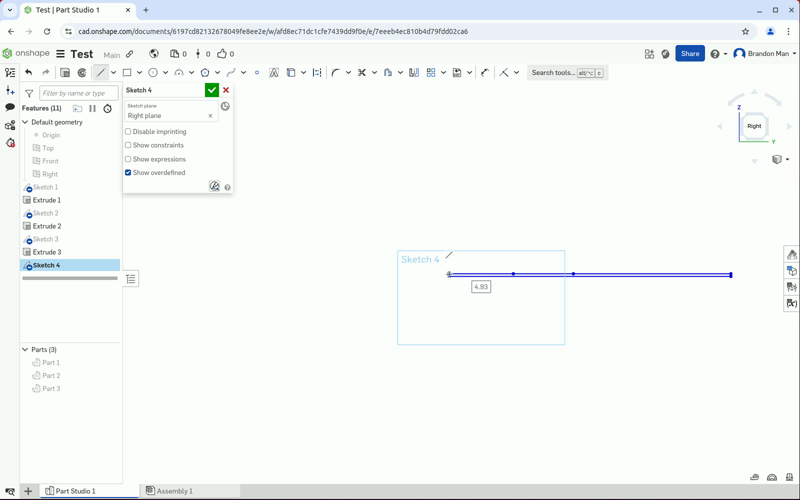
scroll(-6)
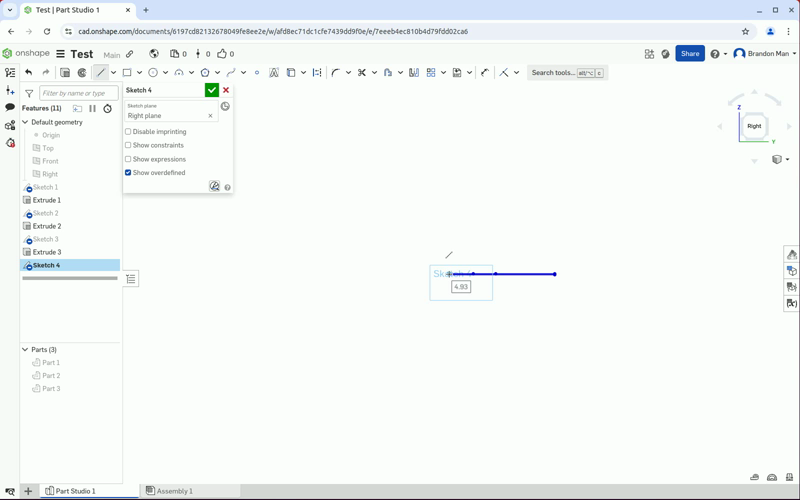
key_up(shift)
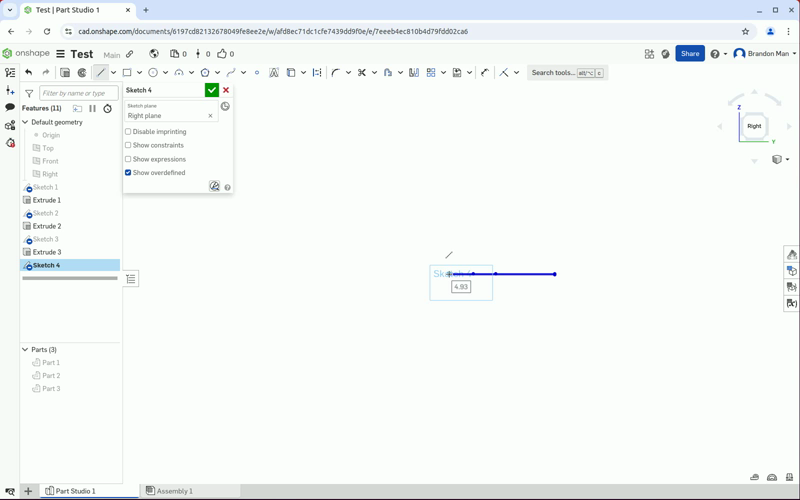
mouse_move(479, 273)
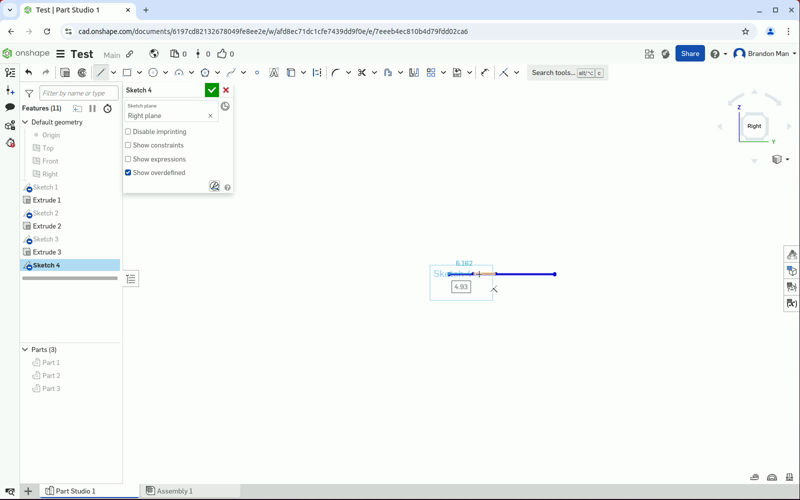
key_down(shift)
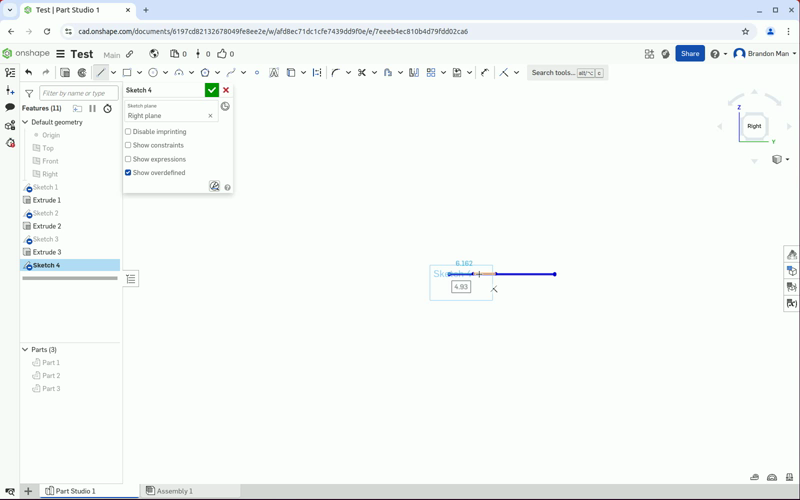
mouse_move(449, 274)
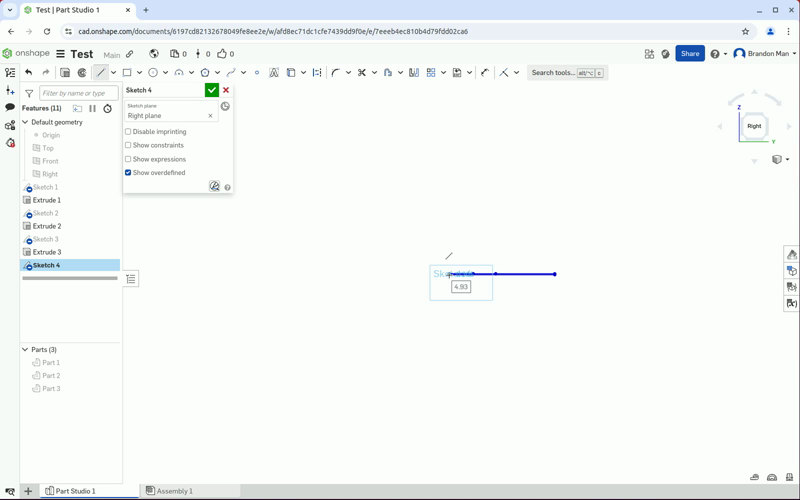
scroll(6)
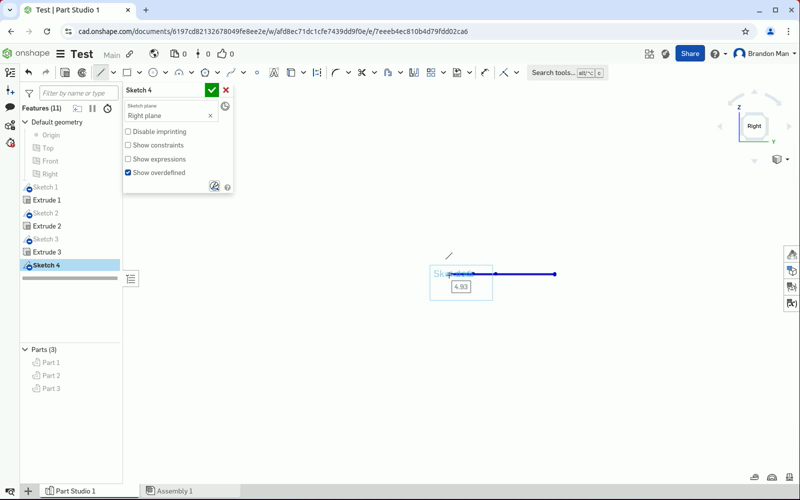
scroll(6)
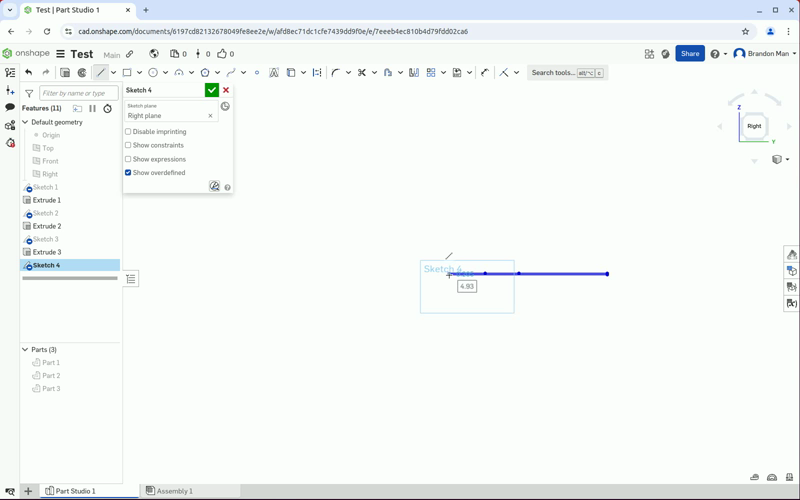
scroll(6)
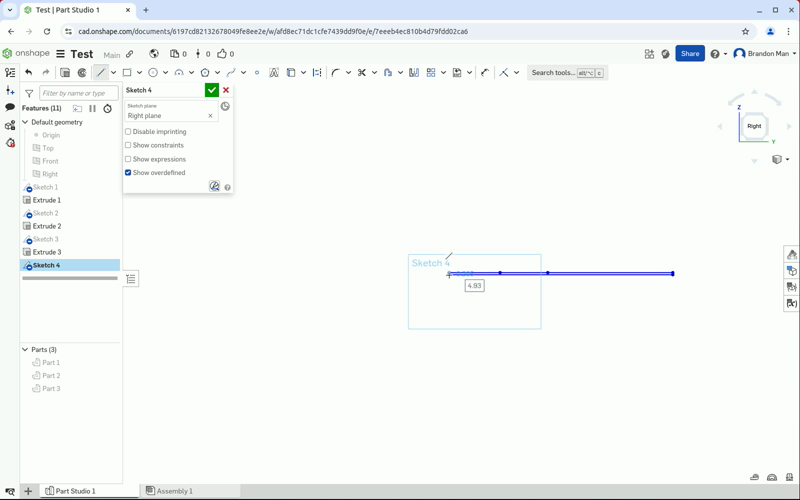
scroll(6)
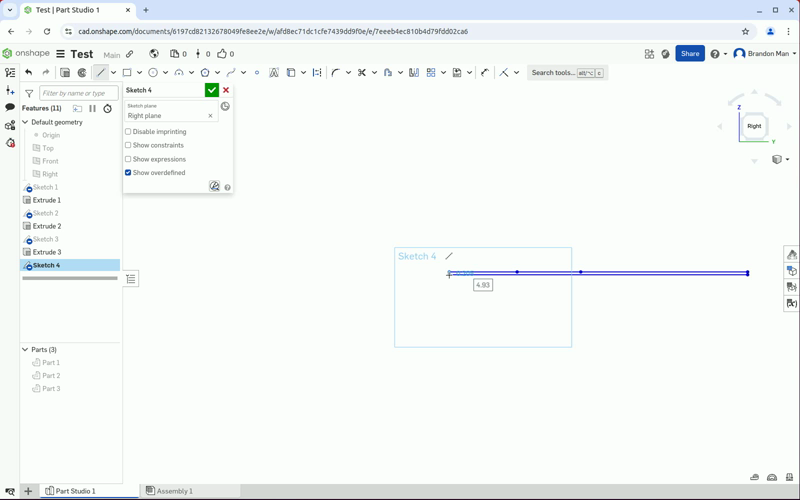
scroll(6)
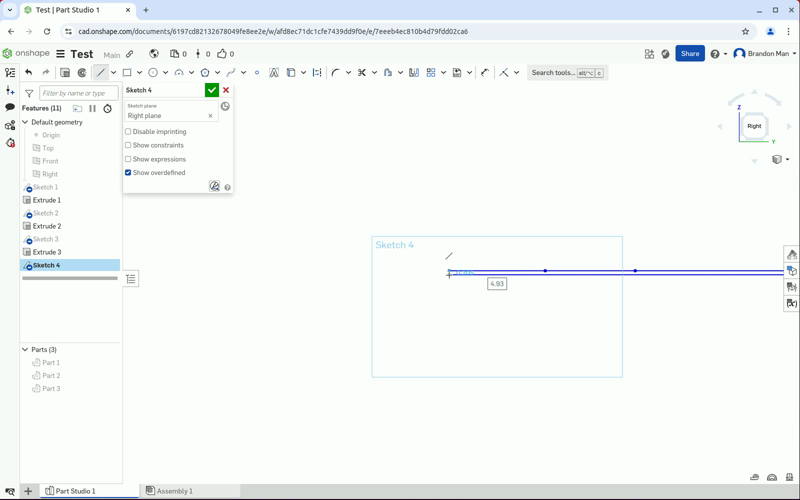
scroll(6)
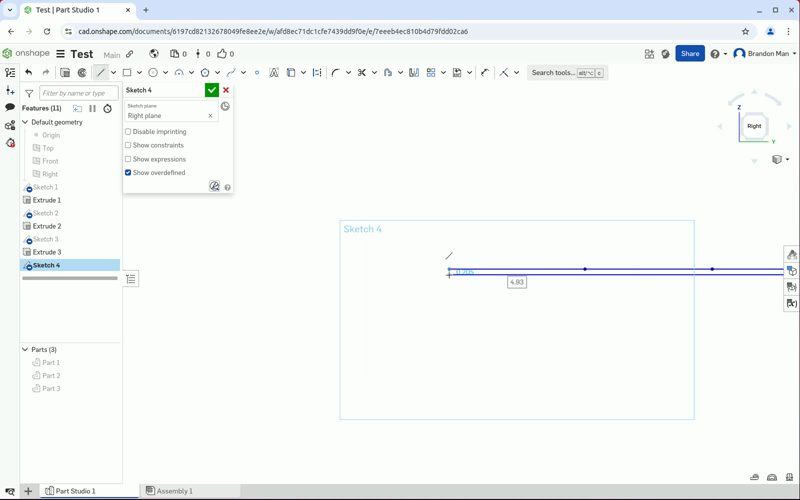
scroll(6)
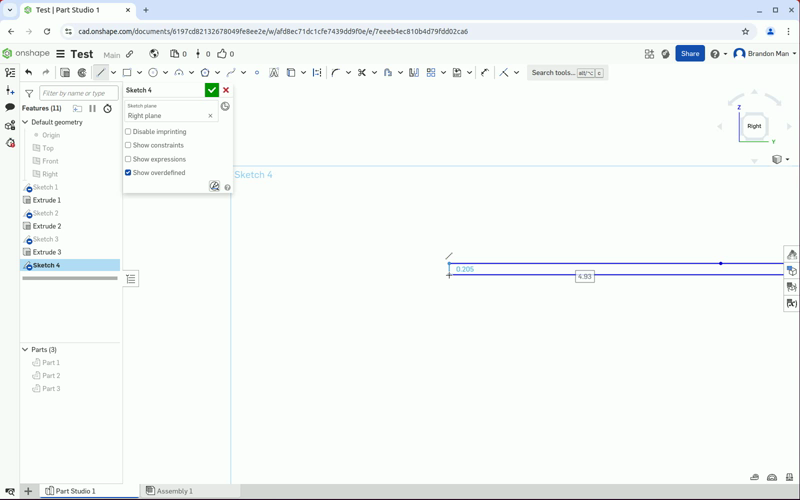
key_up(shift)
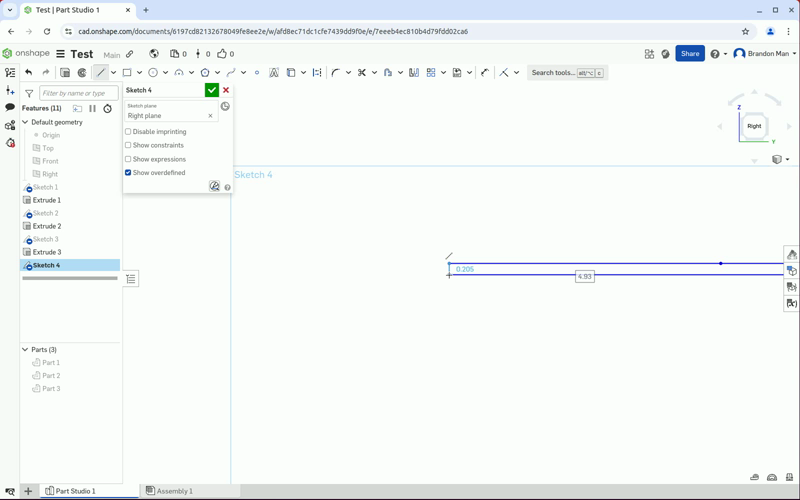
click(449, 274)
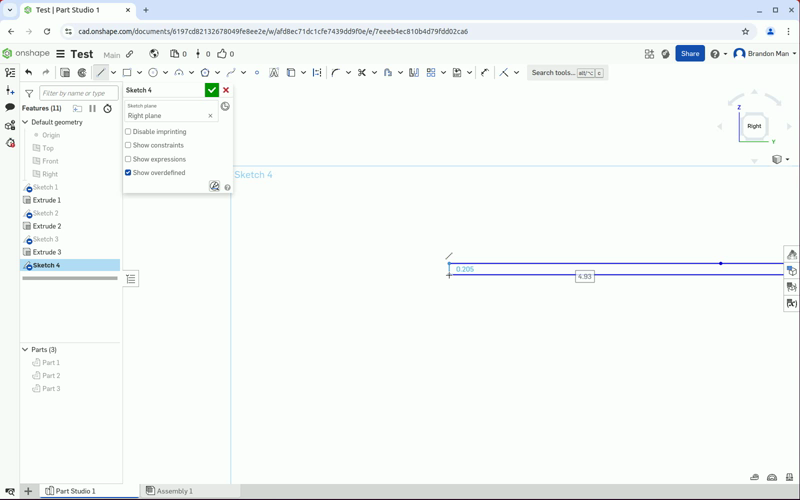
scroll(-6)
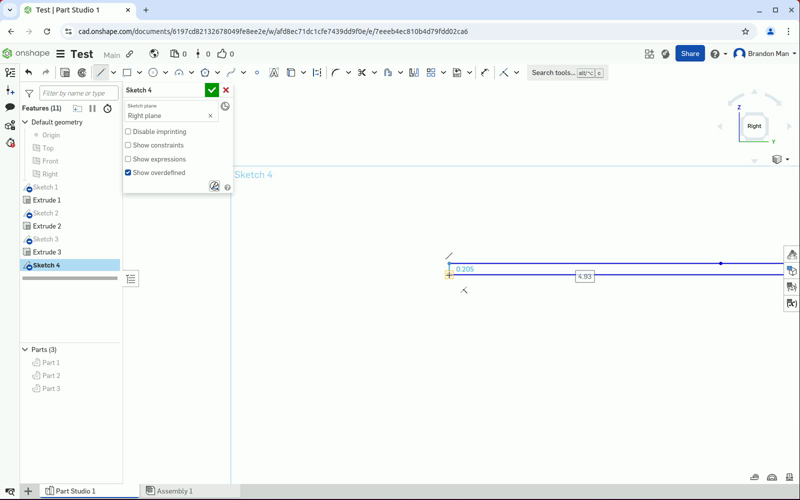
scroll(-6)
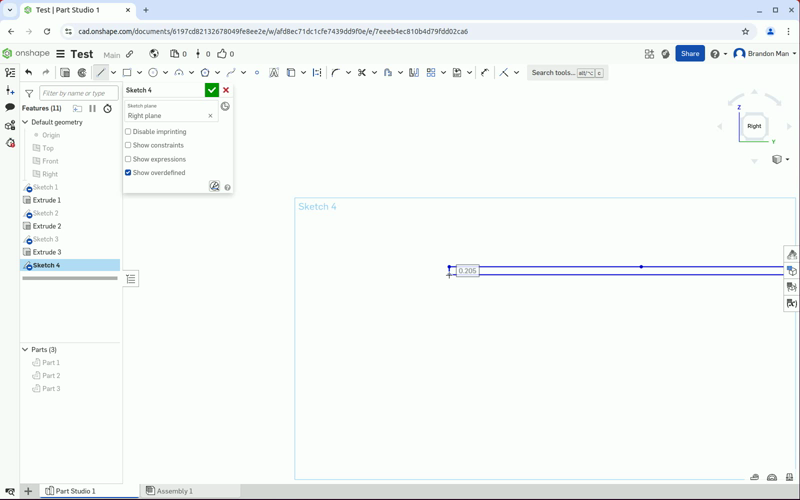
scroll(-6)
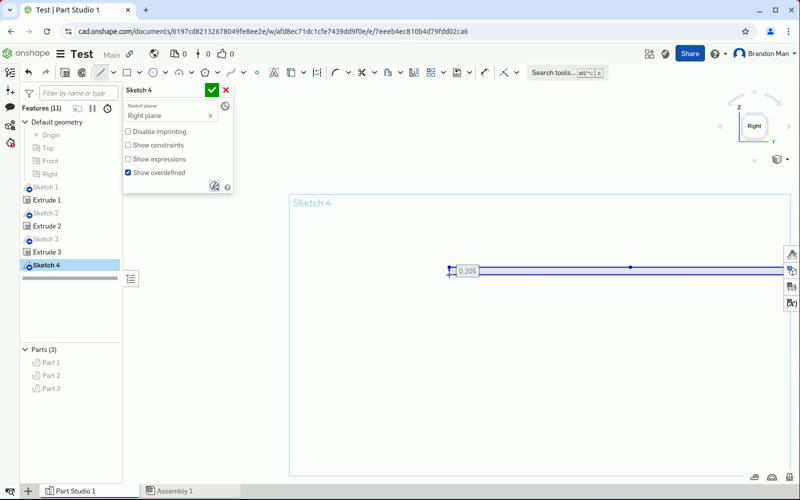
scroll(-6)
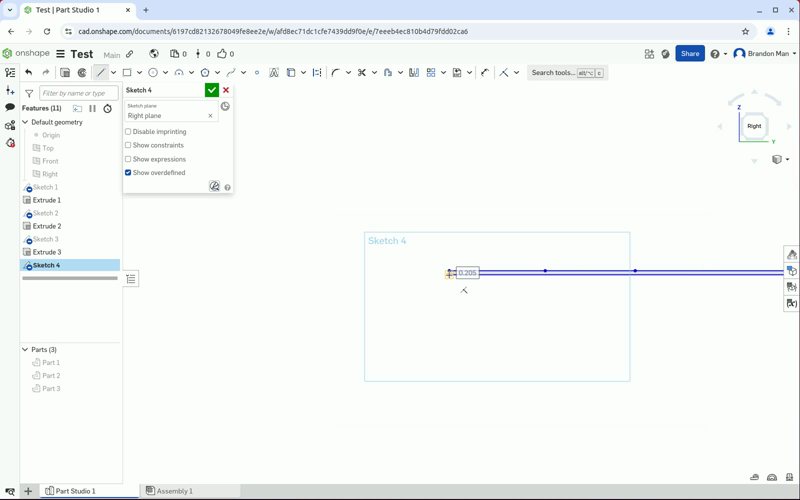
scroll(-6)
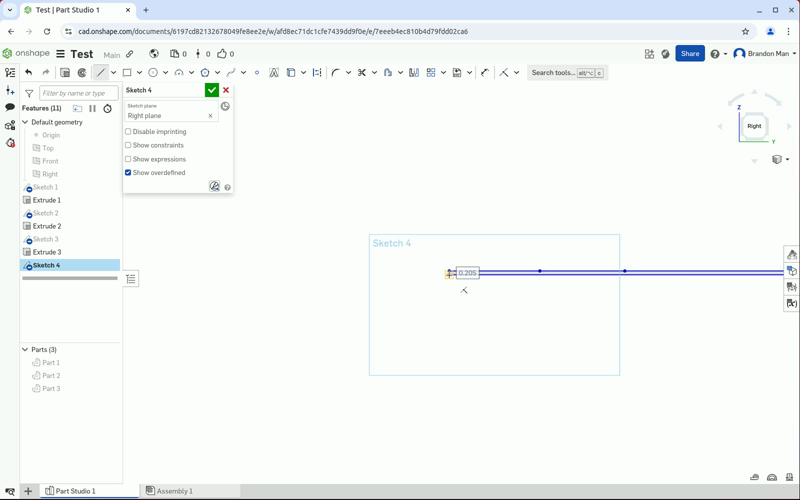
scroll(-6)
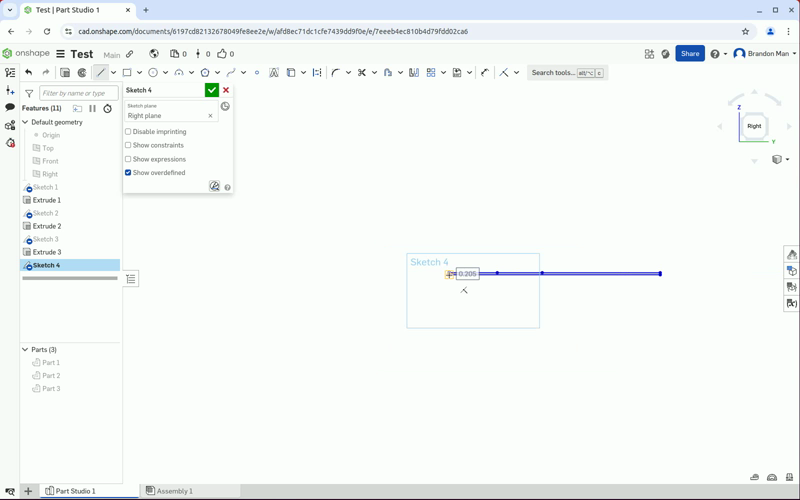
scroll(-6)
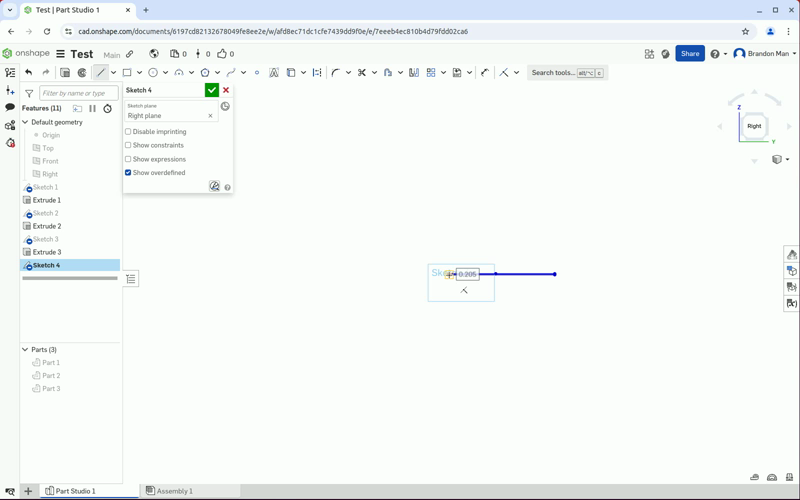
key(esc)
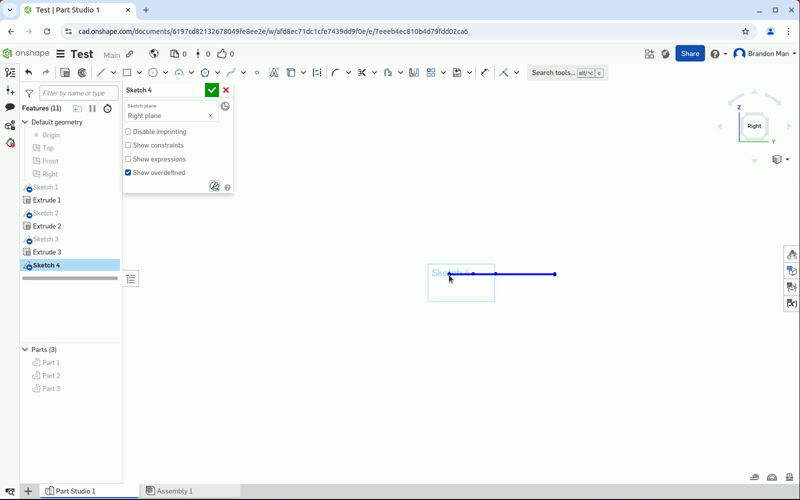
mouse_move(493, 274)
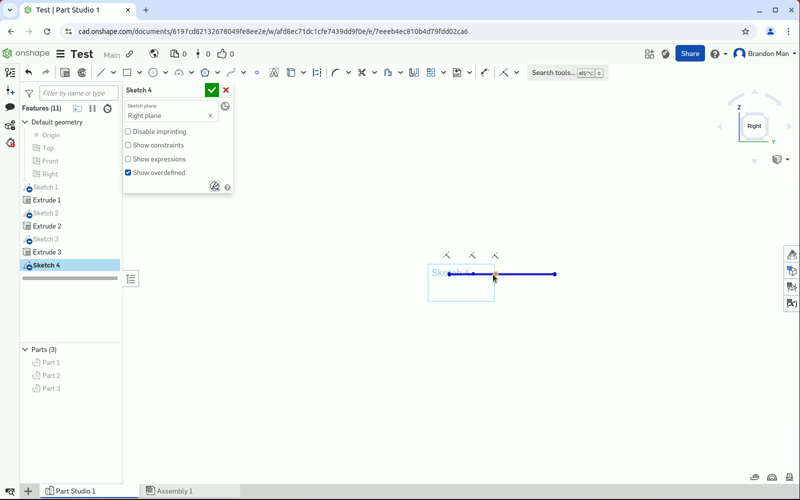
scroll(6)
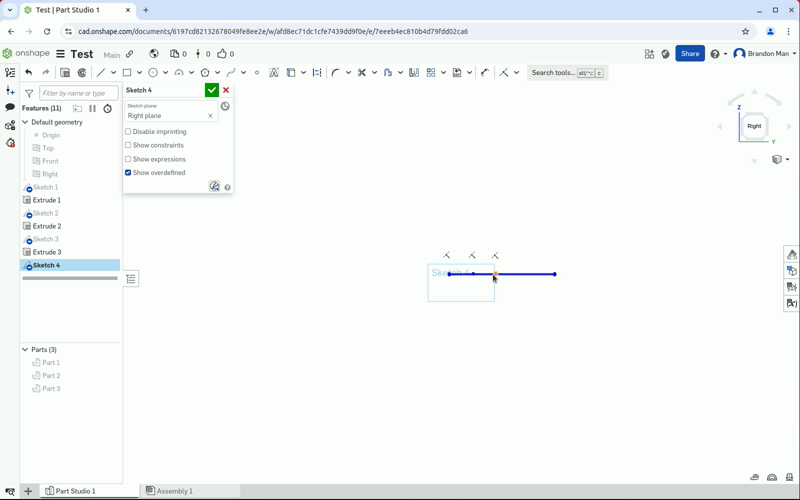
scroll(6)
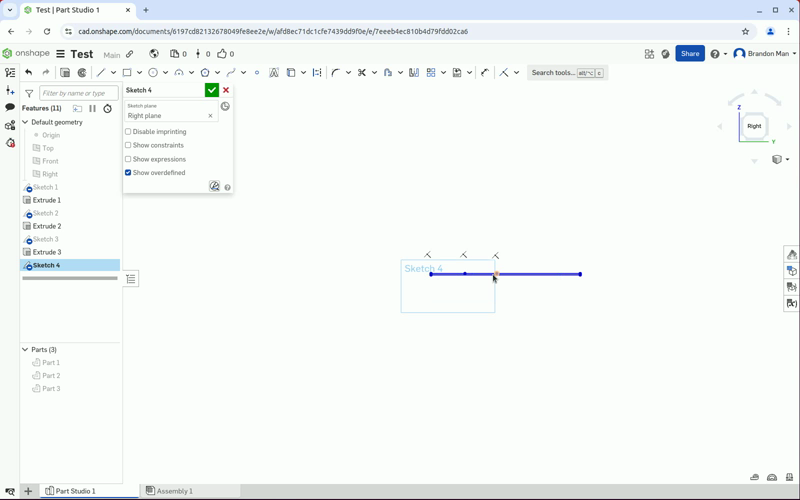
scroll(6)
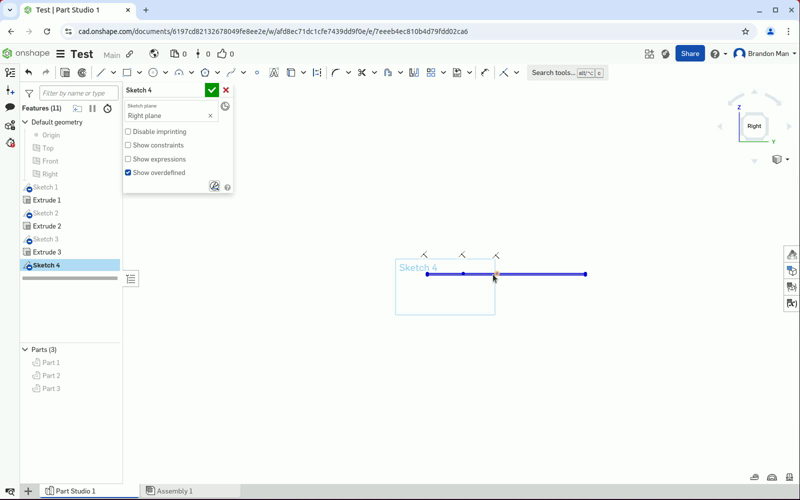
scroll(6)
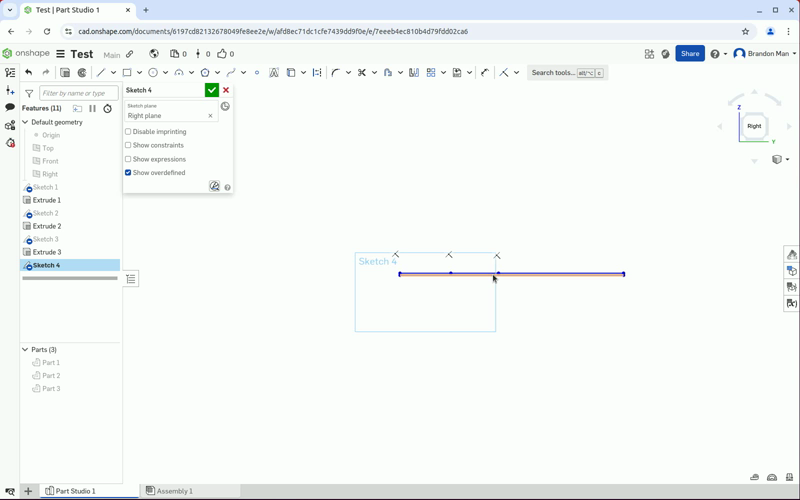
scroll(6)
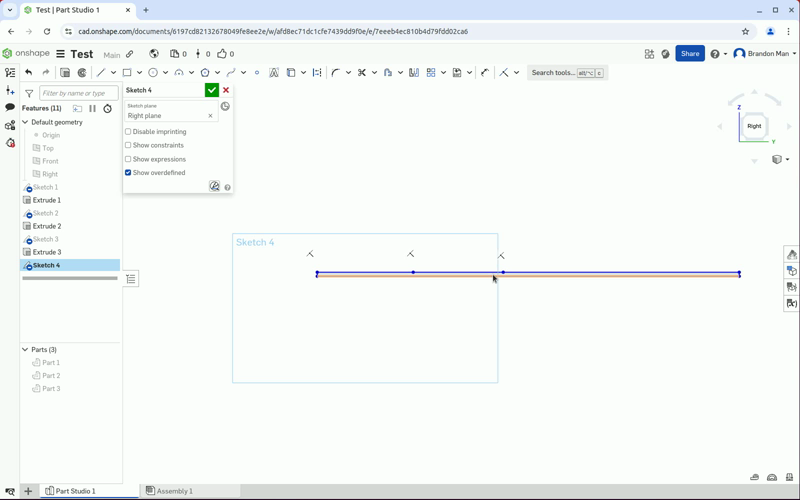
scroll(6)
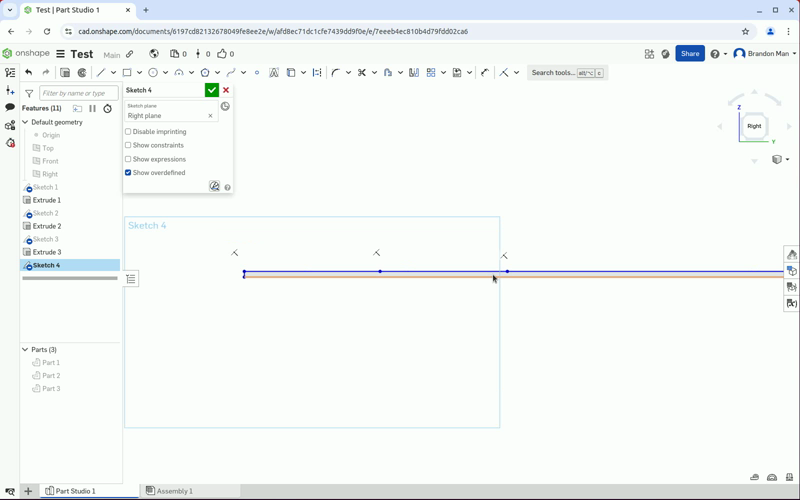
scroll(6)
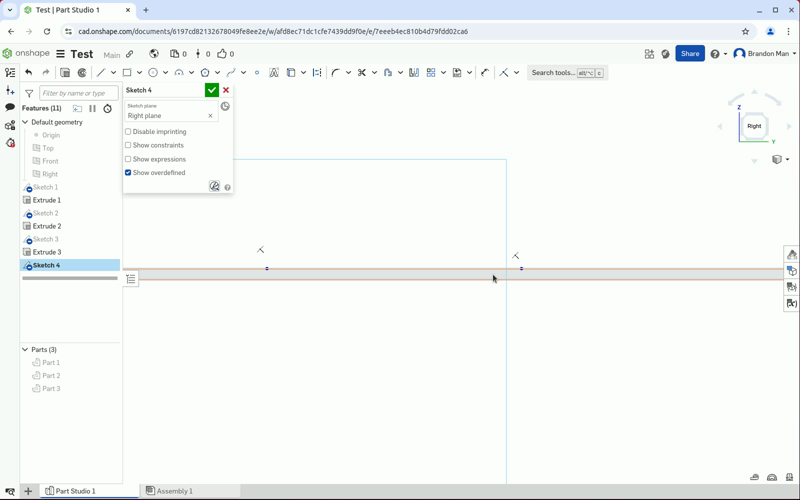
click(493, 274)
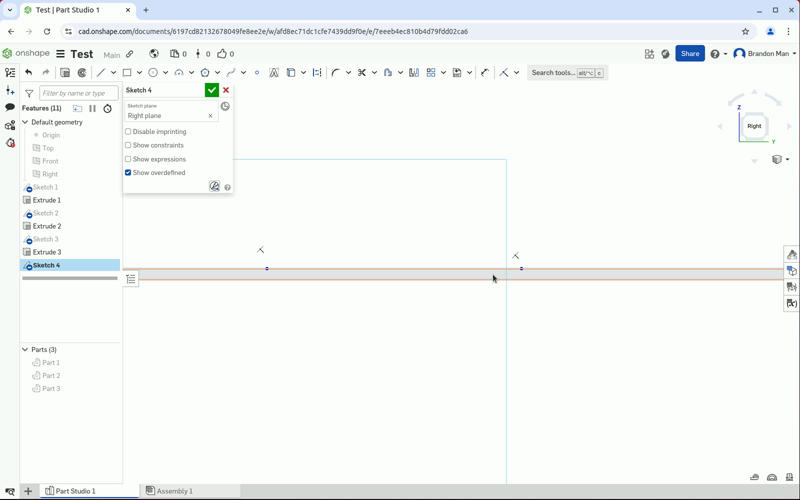
scroll(-6)
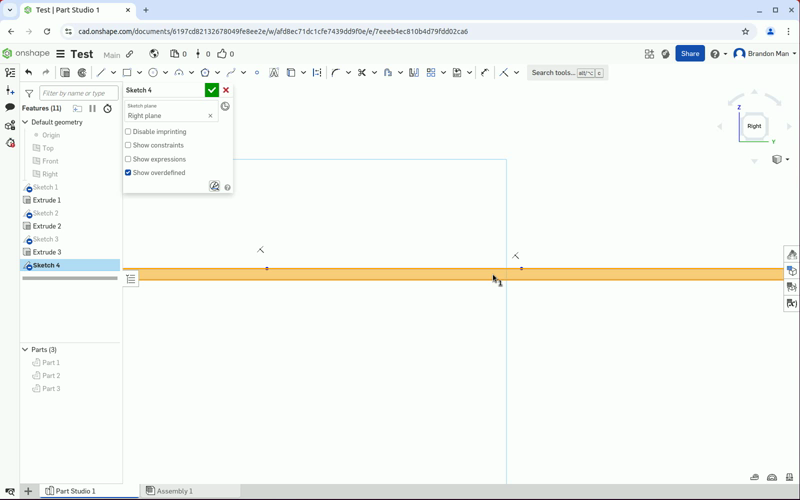
scroll(-6)
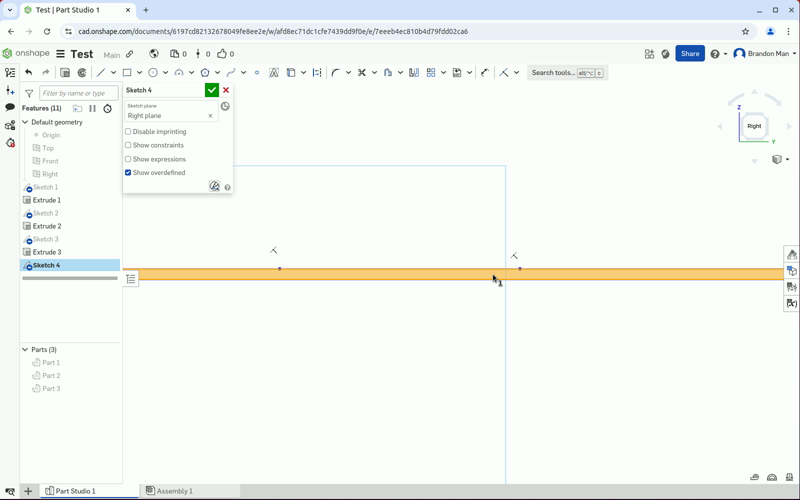
scroll(-6)
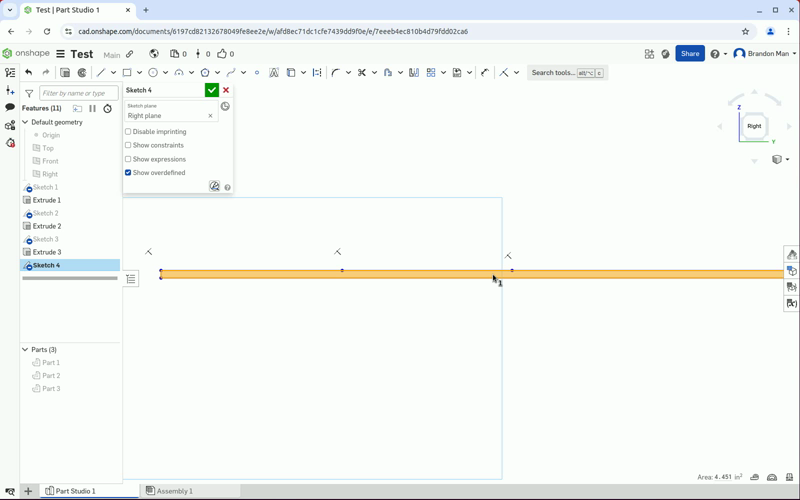
scroll(-6)
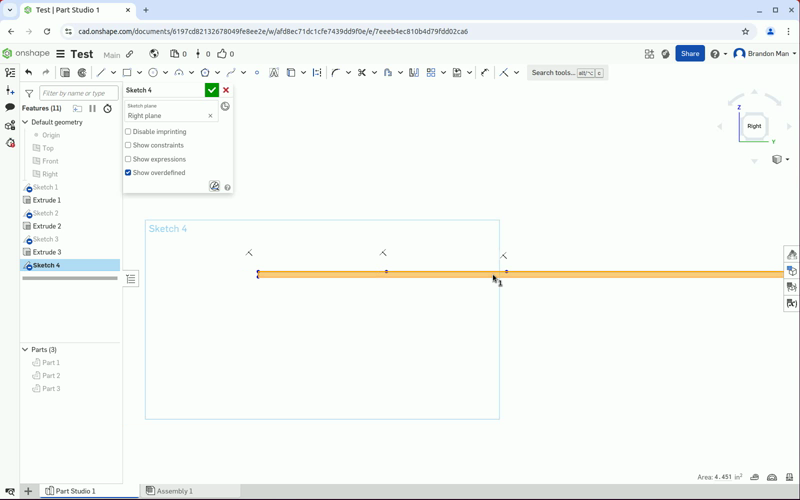
scroll(-6)
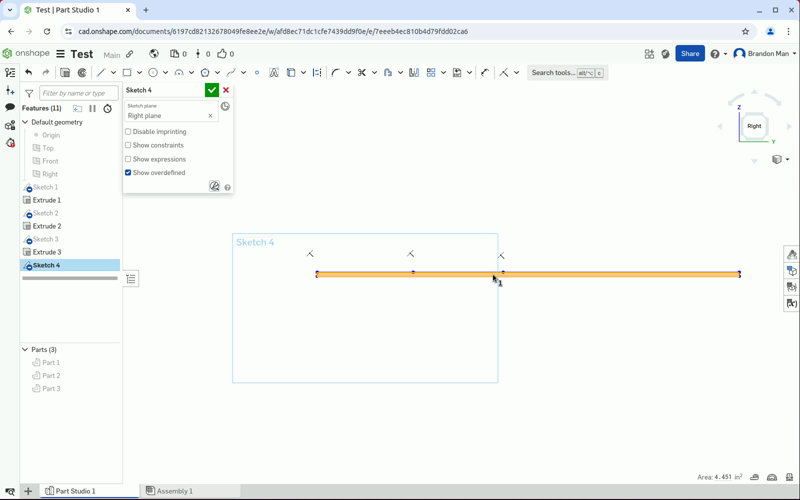
scroll(-6)
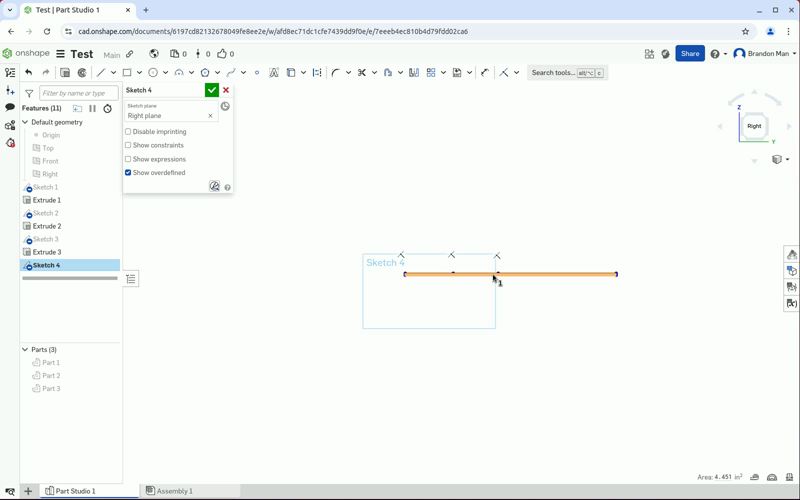
scroll(-6)
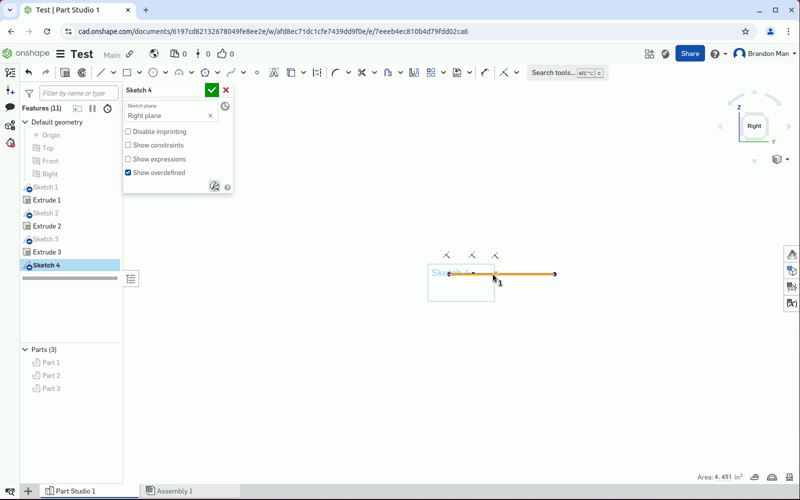
mouse_move(73, 352)
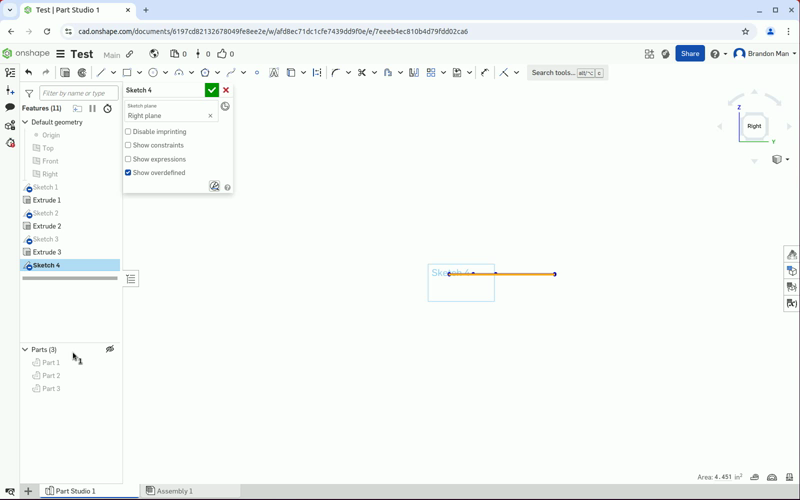
key(shift+y)
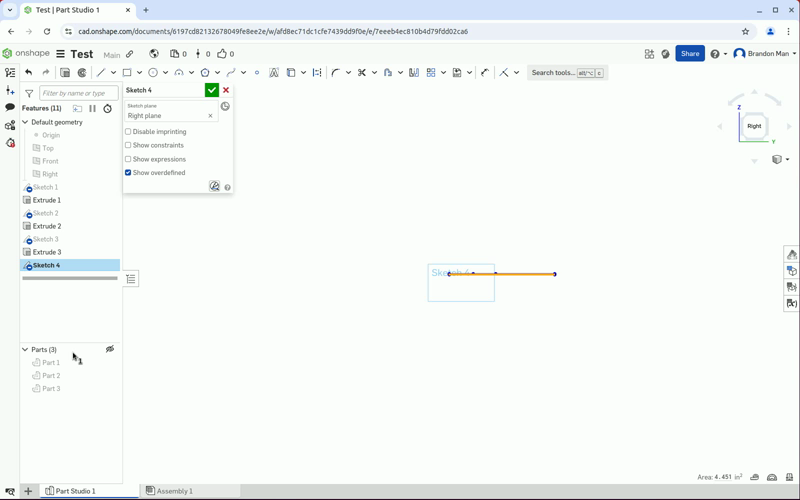
key(shift+e)
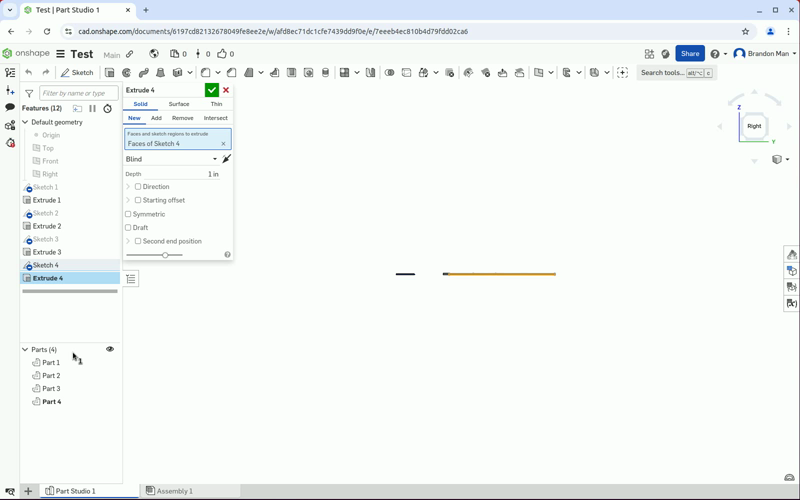
mouse_move(143, 106)
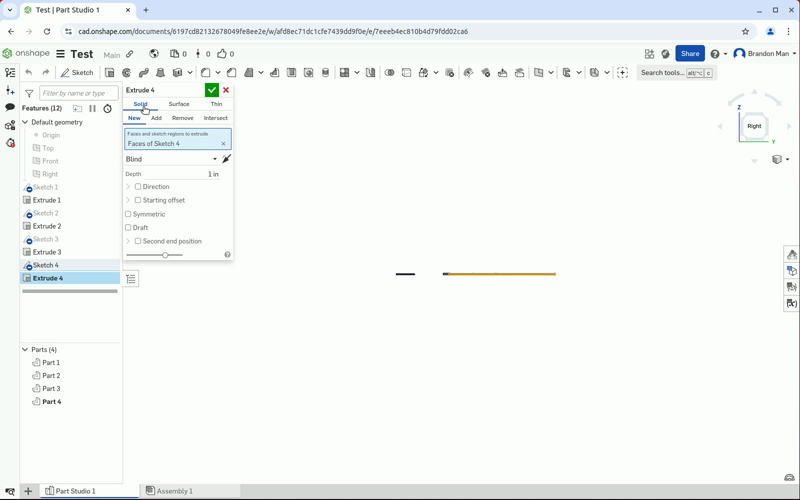
click(143, 106)
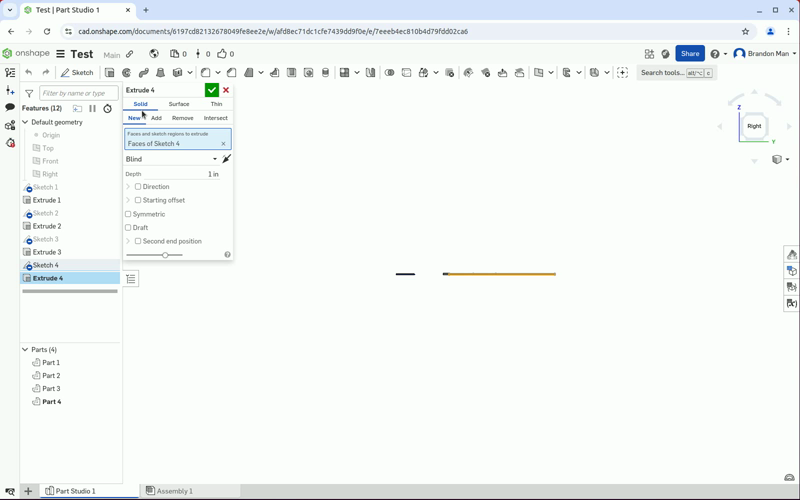
mouse_move(137, 120)
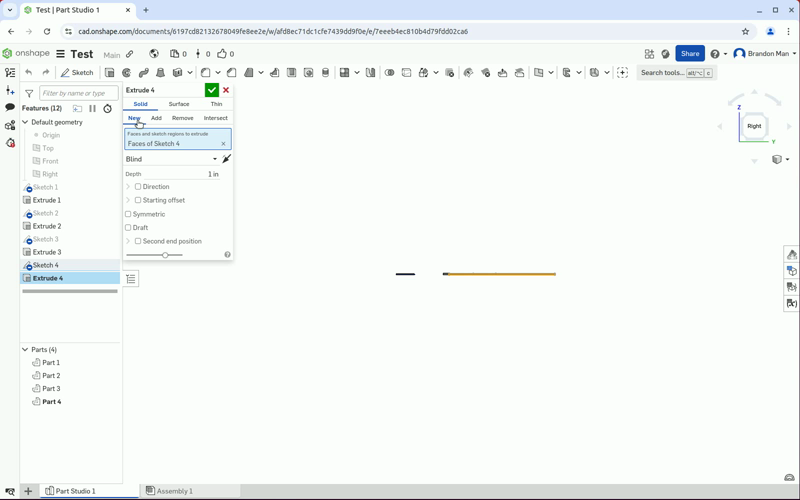
click(137, 120)
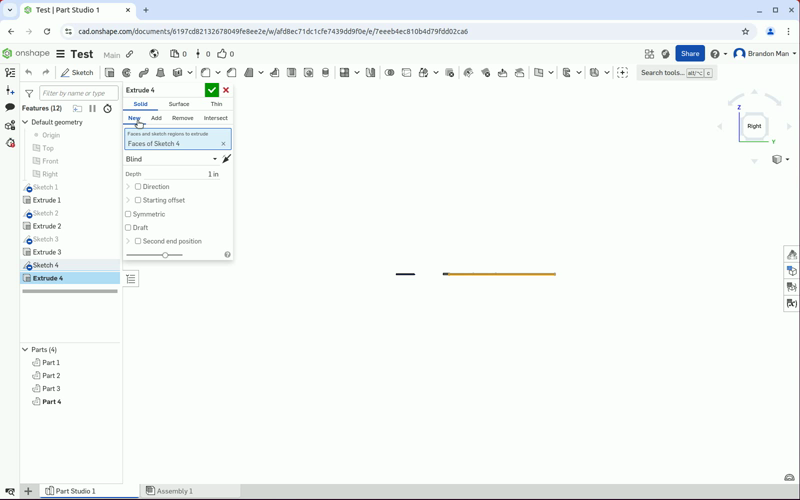
key(tab, 4)
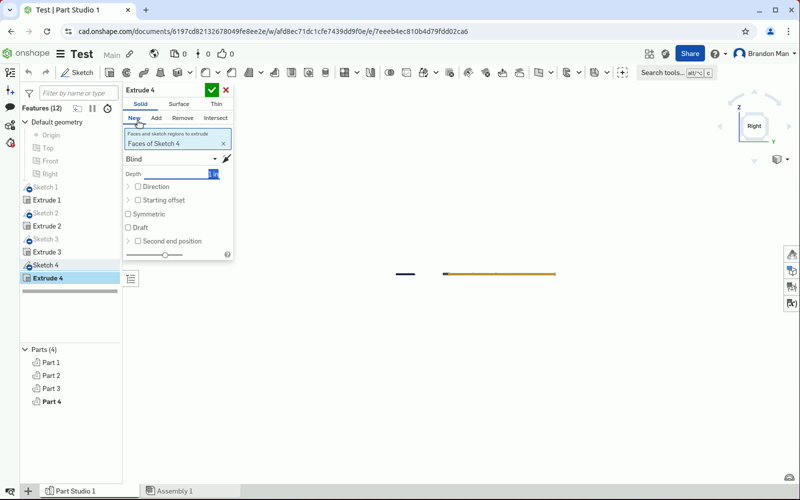
text(-0.481)
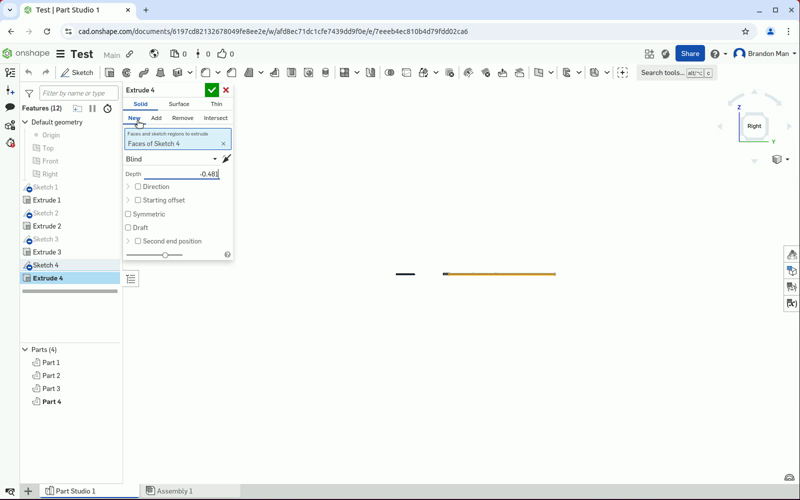
key(enter)
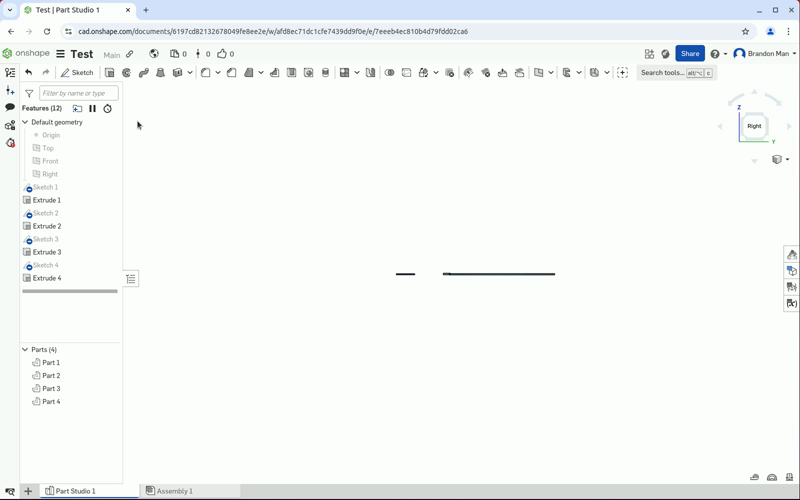
key(shift+h)
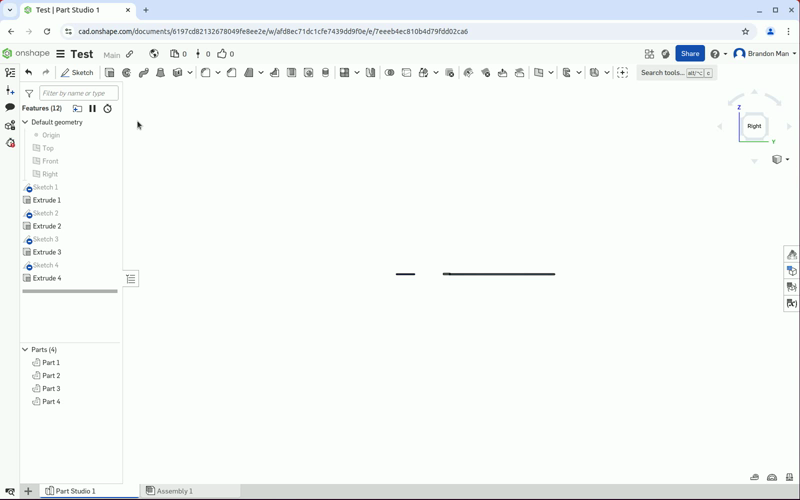
key(shift+h)
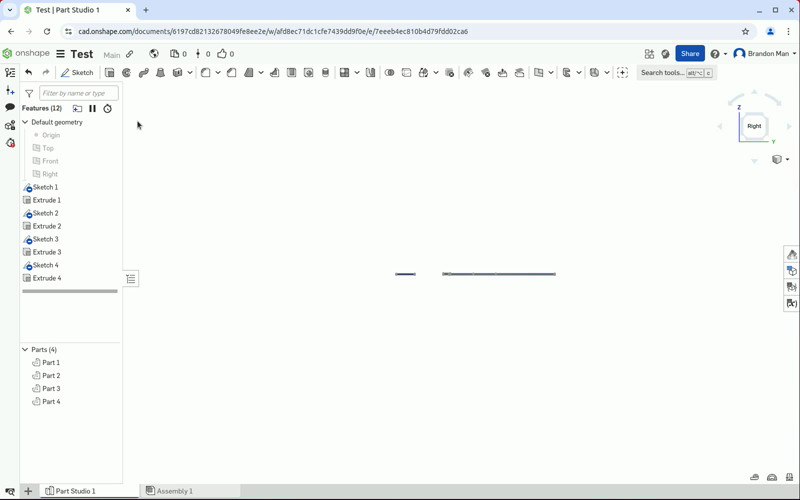
key(shift+7)
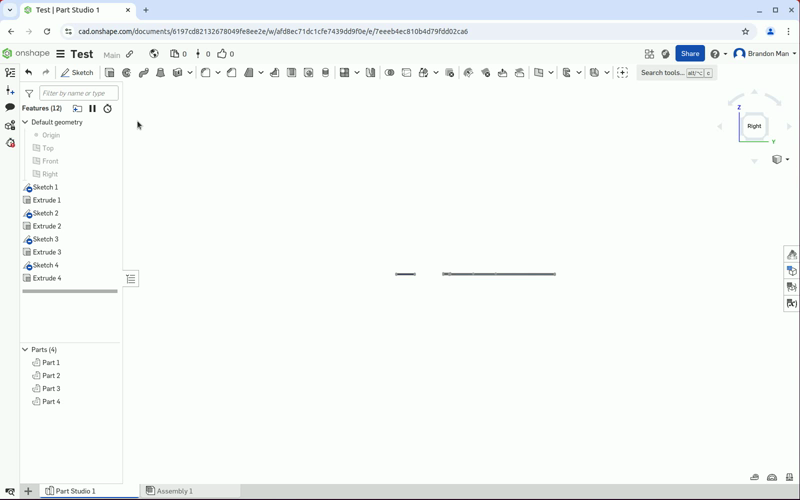
key(right, 2)
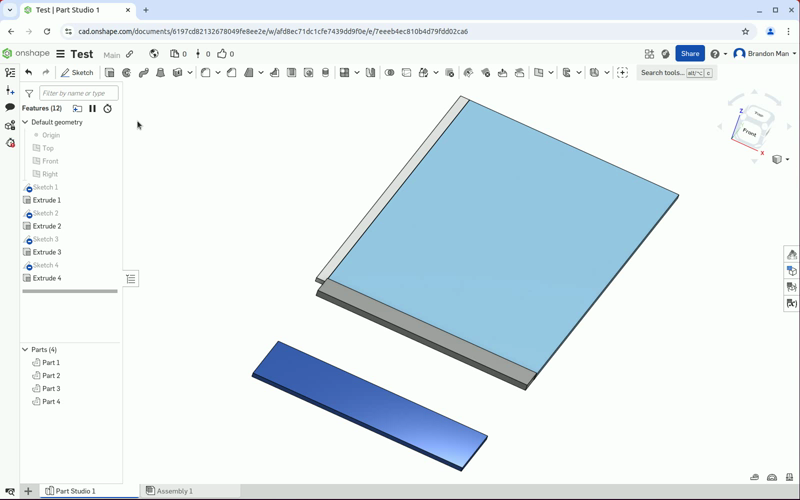
key(down, 2)
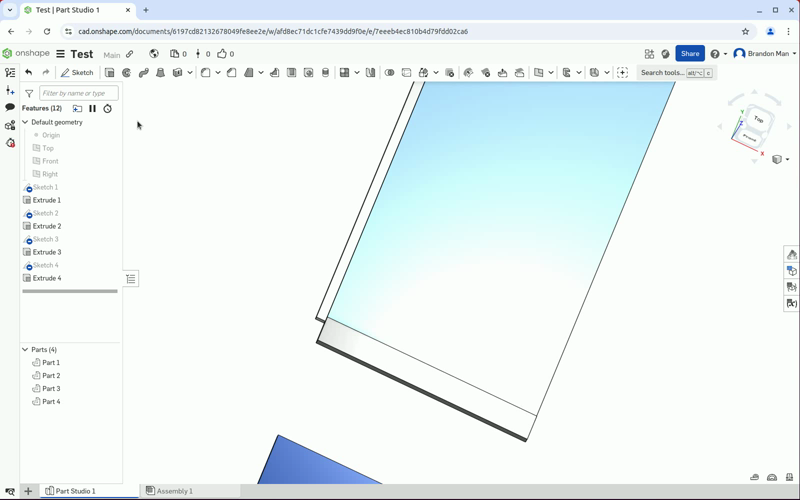
key(up, 2)
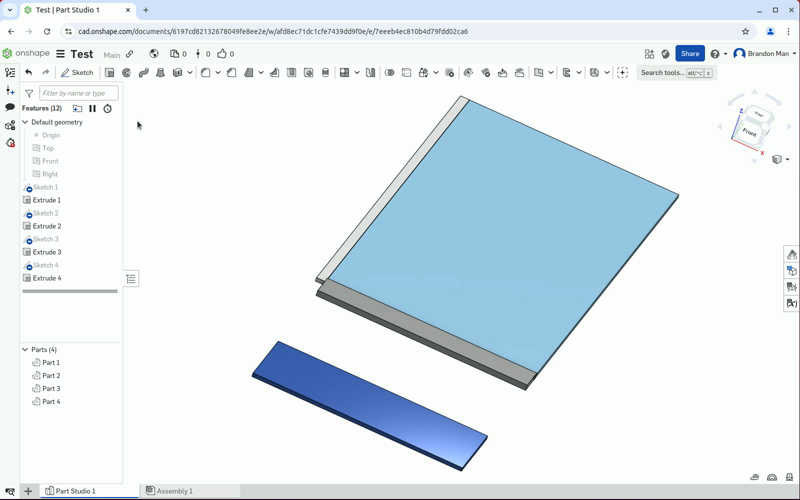
key(left, 2)
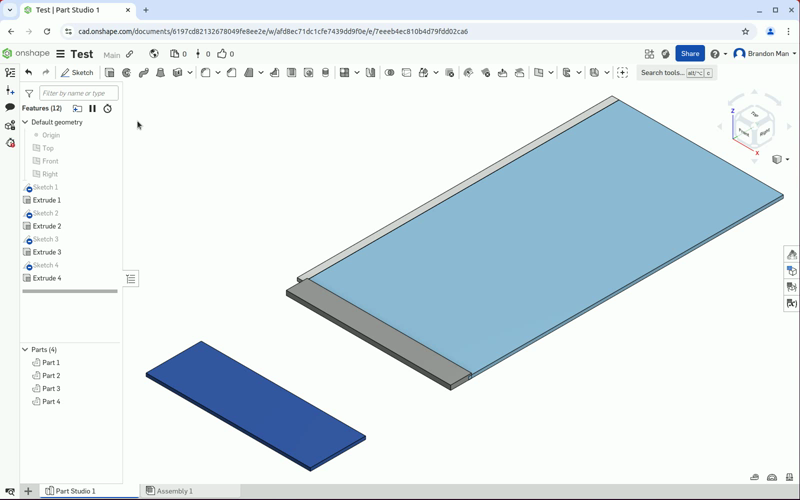
mouse_move(73, 189)
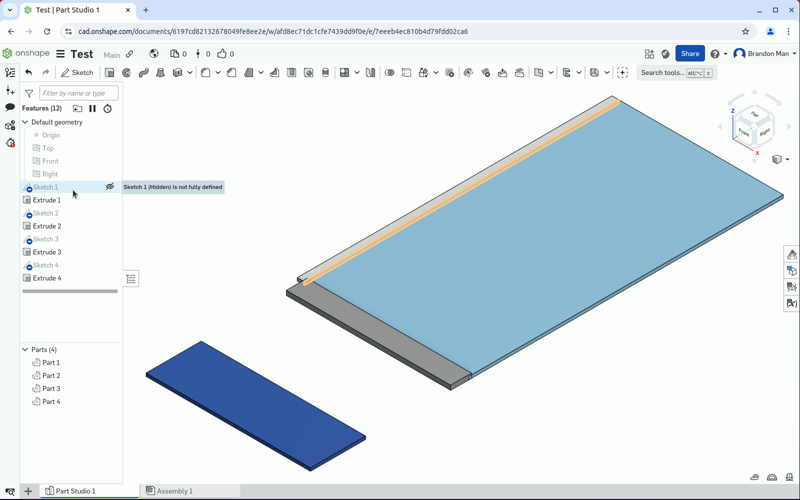
click(73, 189)